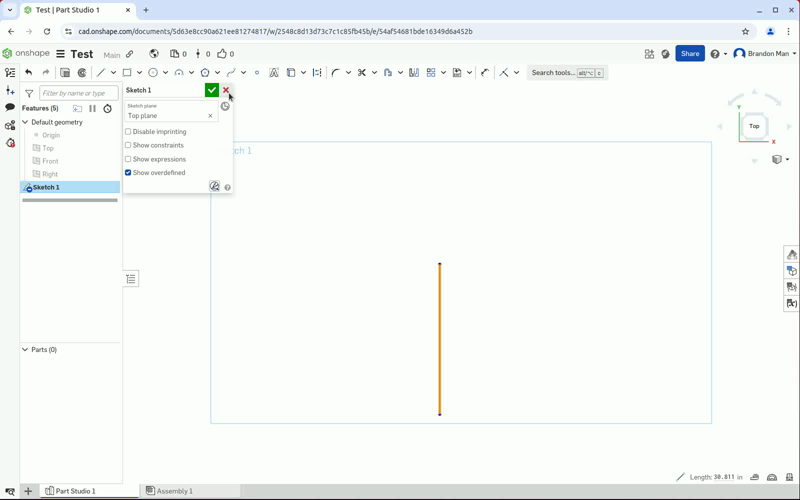
key(shift+h)
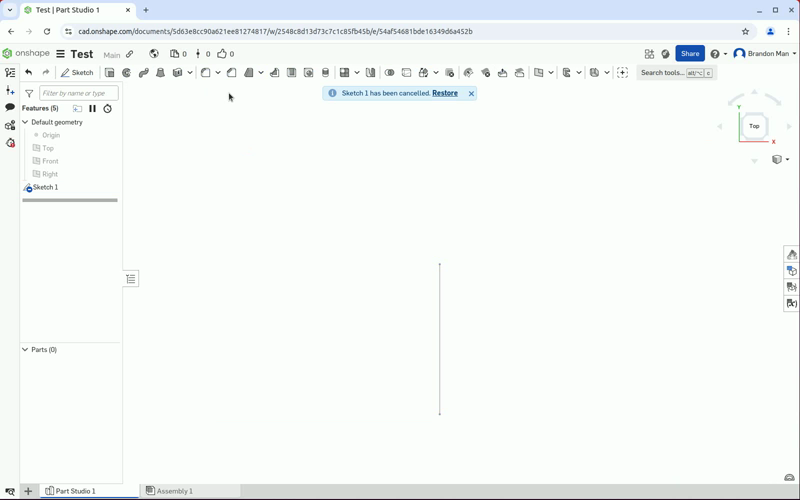
key(shift+s)
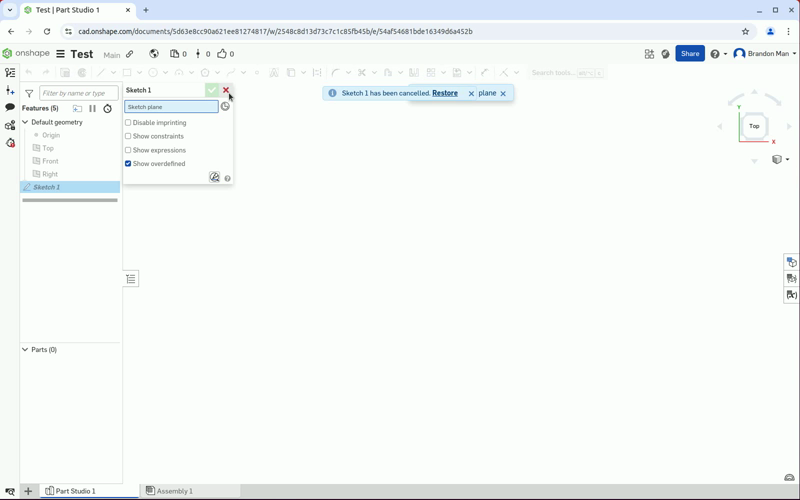
mouse_move(73, 150)
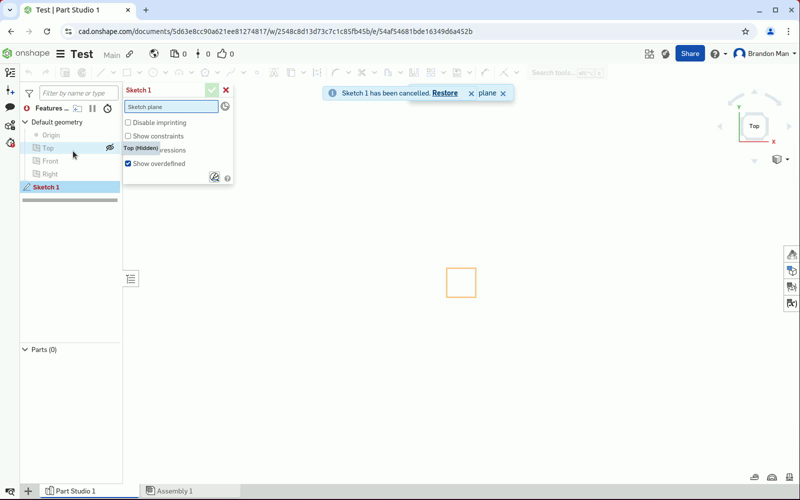
click(73, 150)
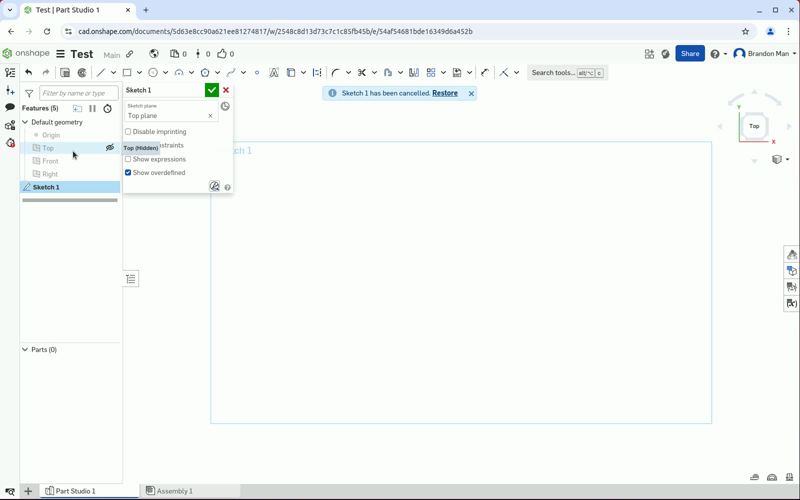
mouse_move(73, 352)
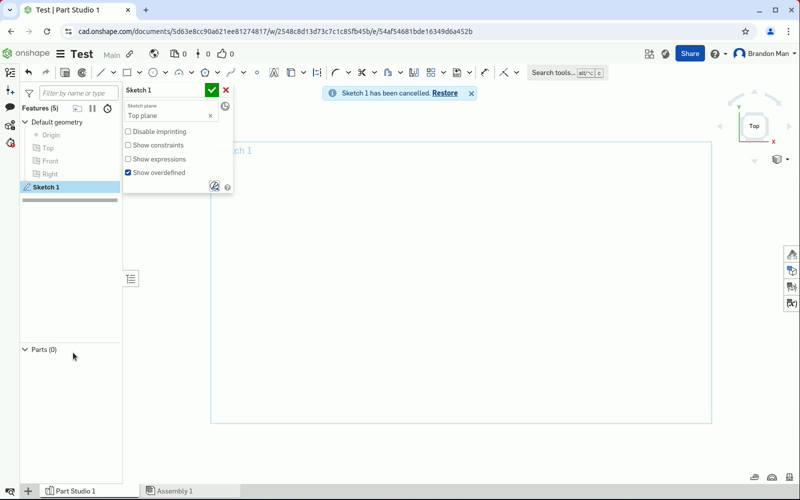
key(y)
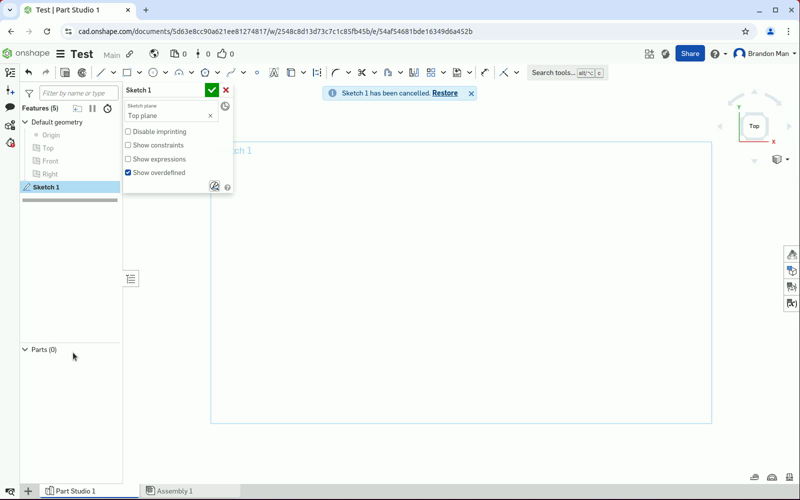
key(l)
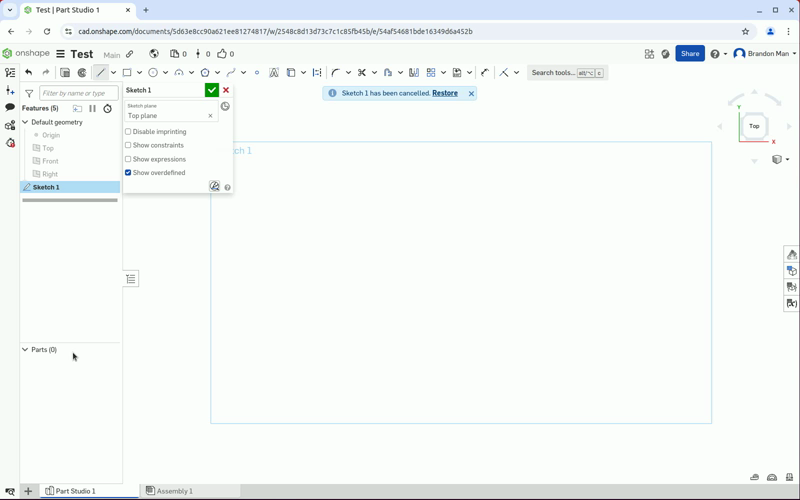
key_down(shift)
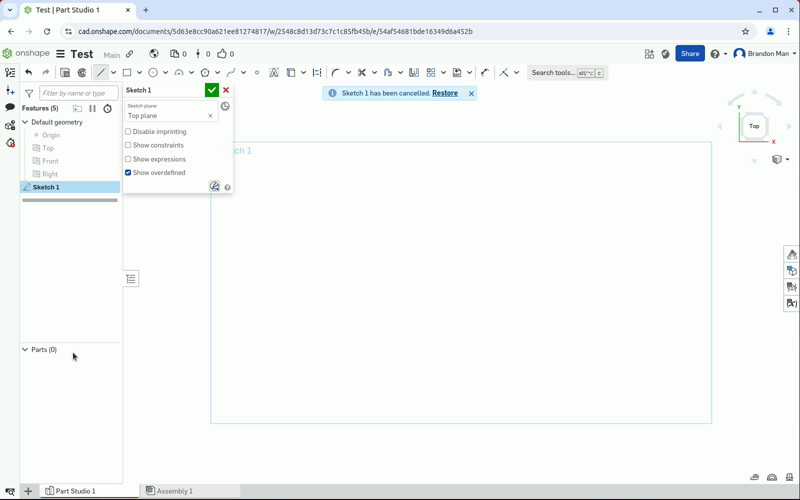
mouse_move(457, 222)
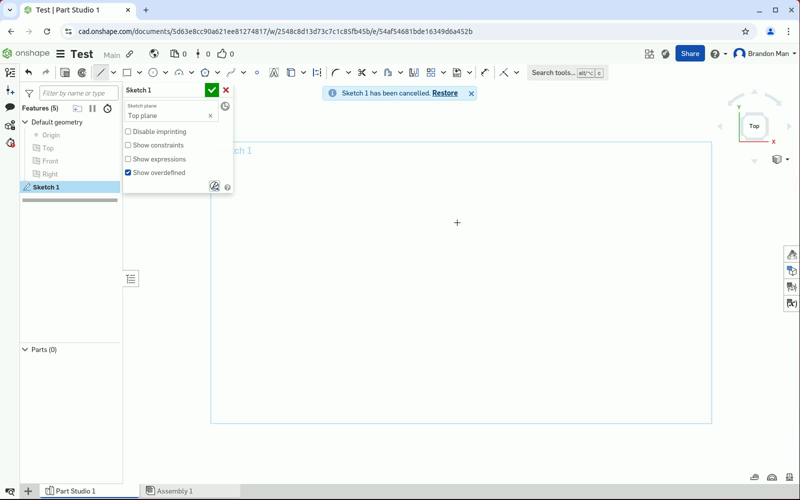
click(457, 222)
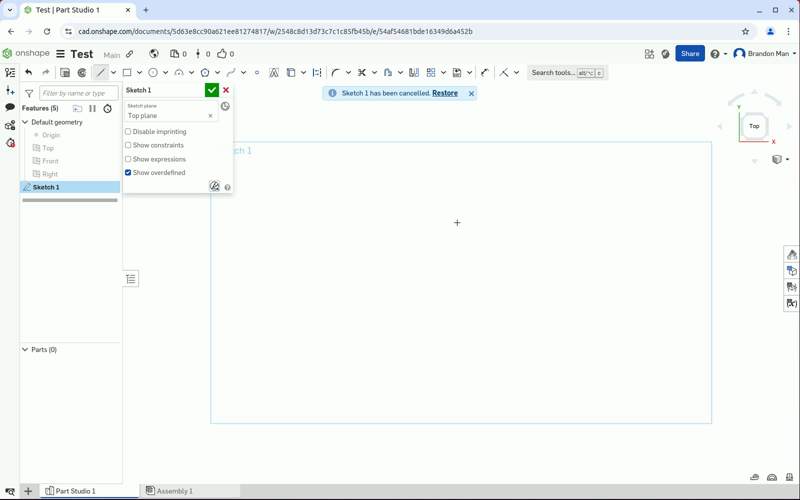
key_up(shift)
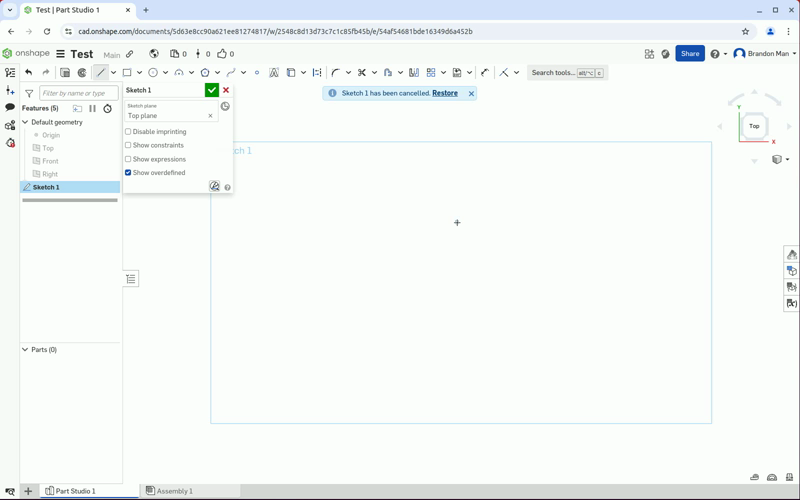
key_down(shift)
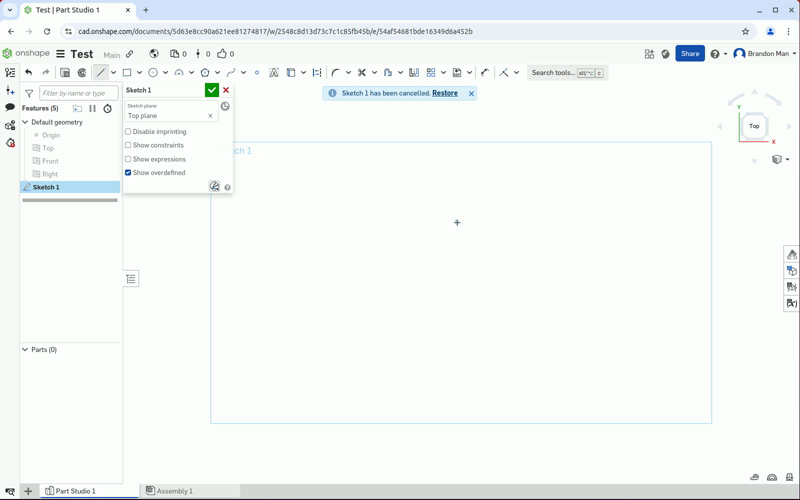
mouse_move(487, 222)
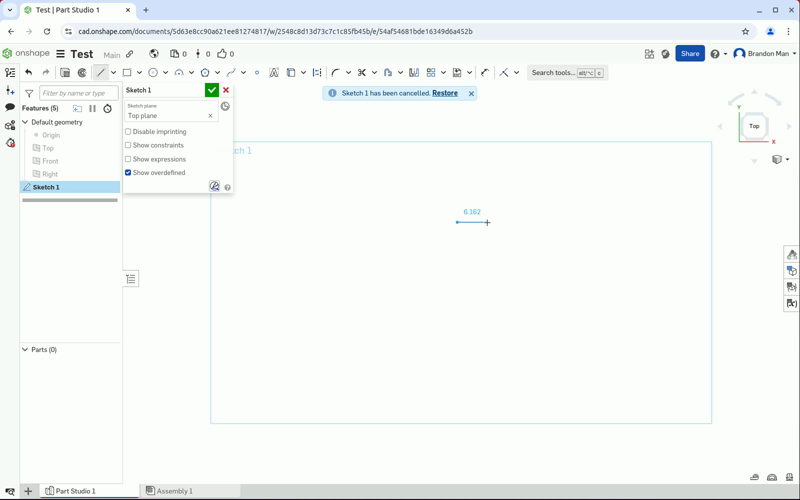
mouse_move(469, 222)
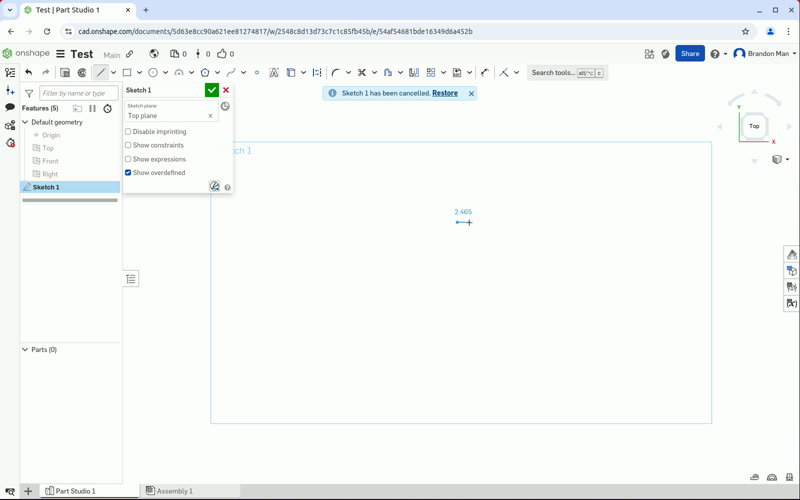
click(469, 222)
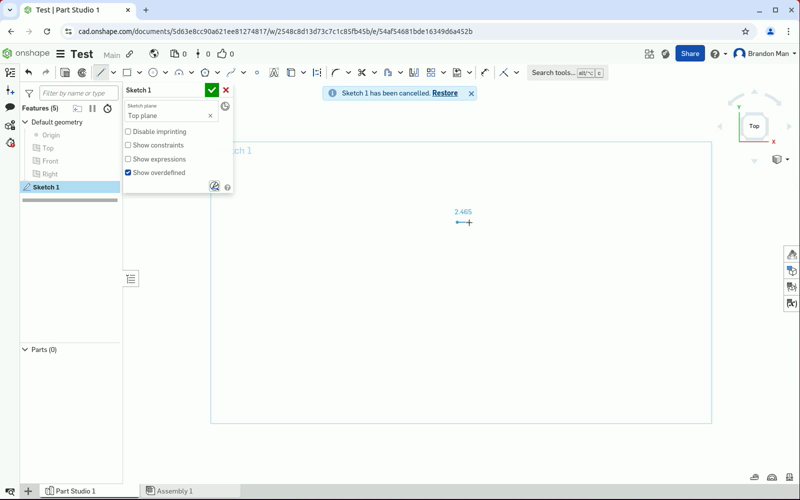
key_up(shift)
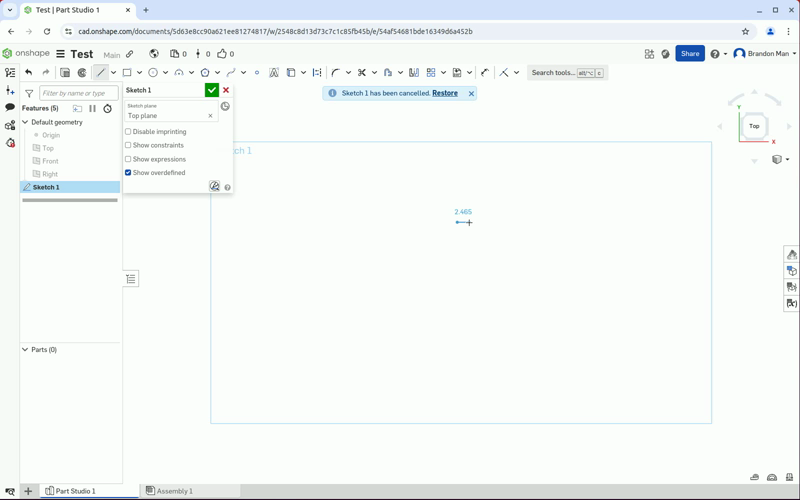
key_down(shift)
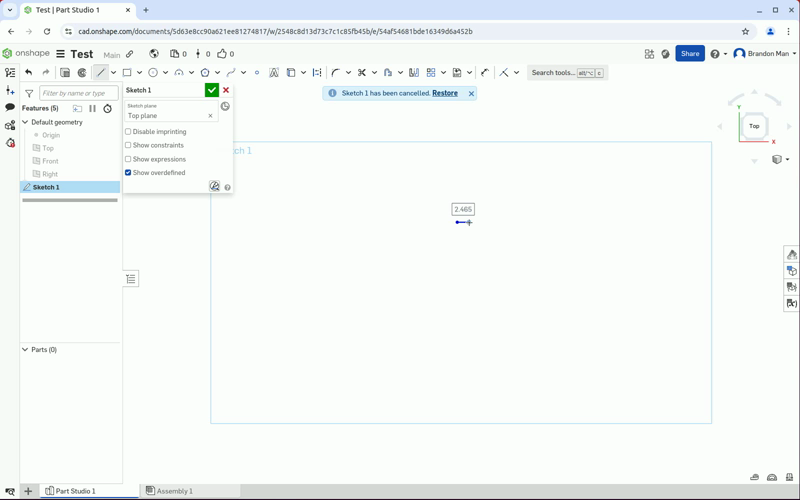
mouse_move(499, 222)
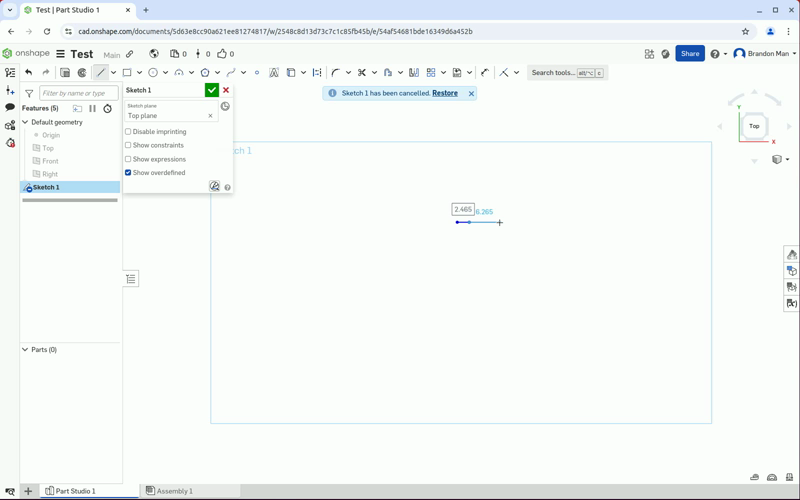
mouse_move(469, 169)
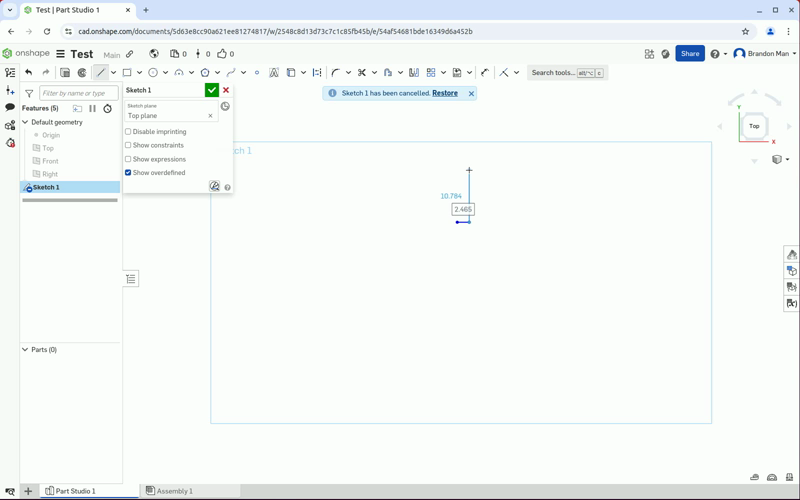
click(469, 169)
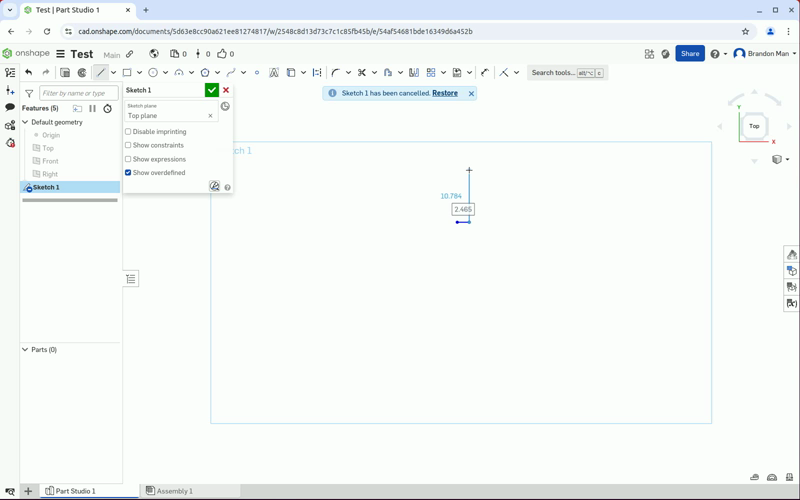
key_up(shift)
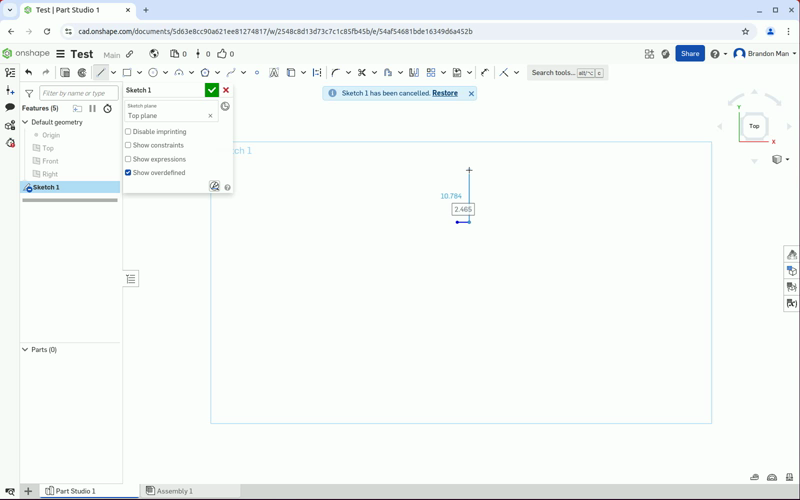
key_down(shift)
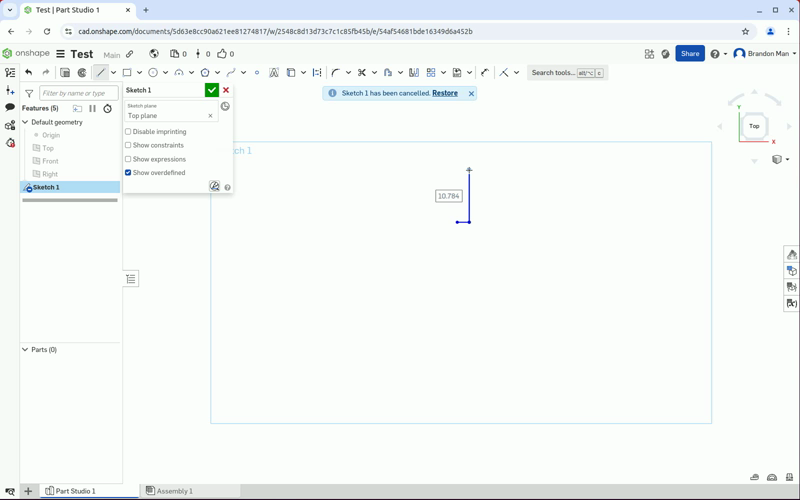
mouse_move(499, 169)
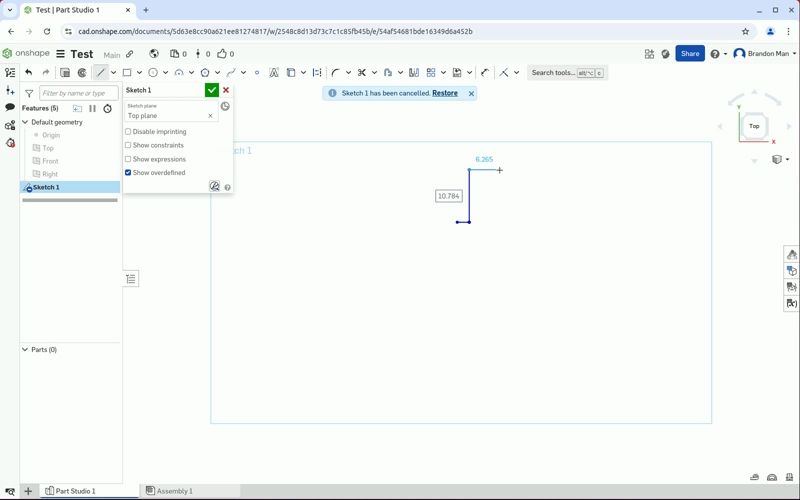
mouse_move(457, 169)
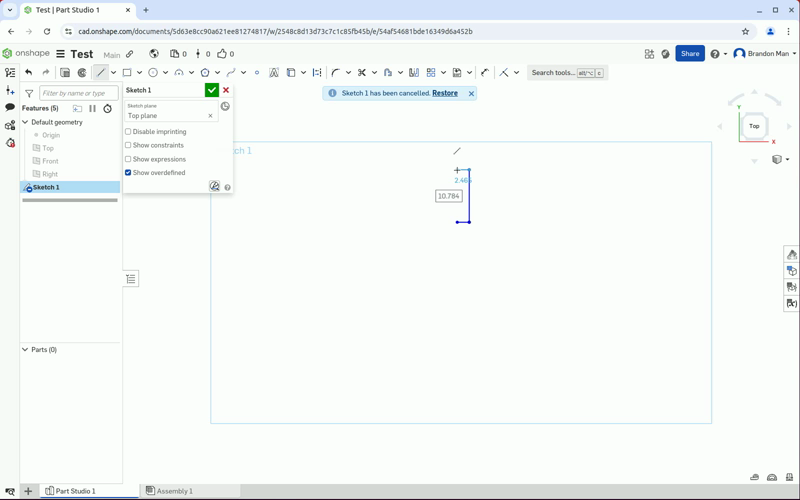
click(457, 169)
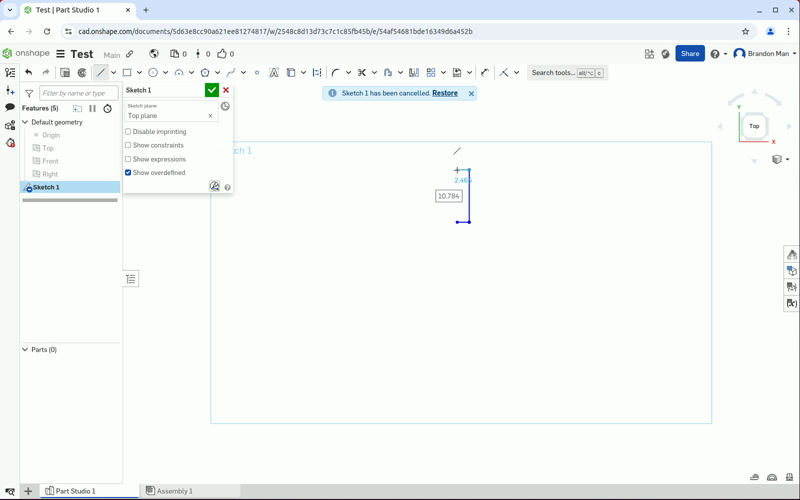
key_up(shift)
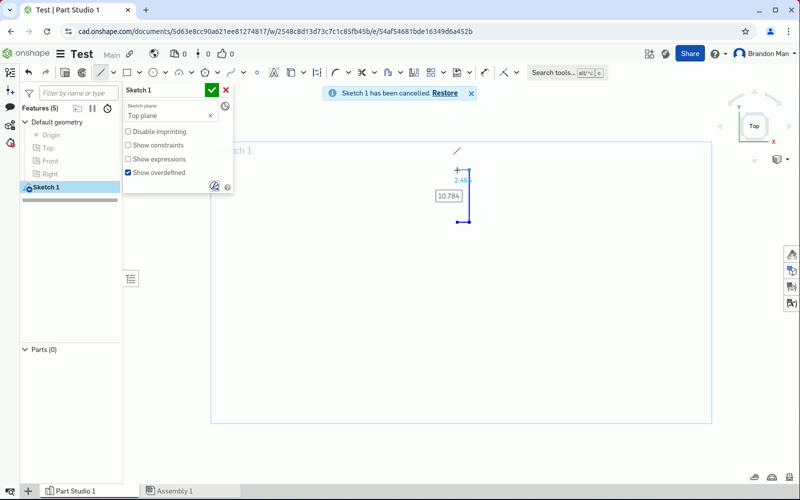
mouse_move(487, 169)
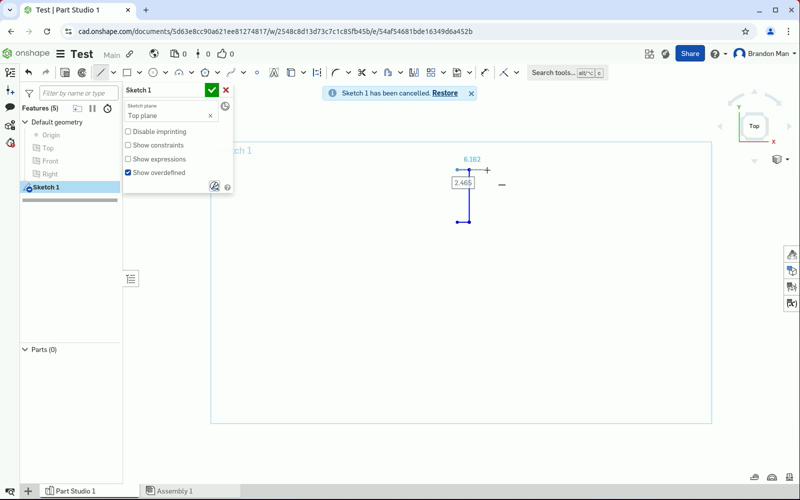
key_down(shift)
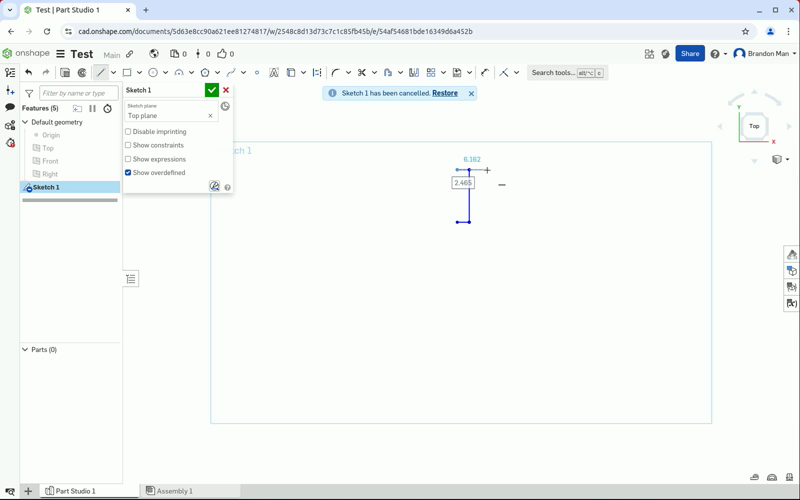
mouse_move(457, 222)
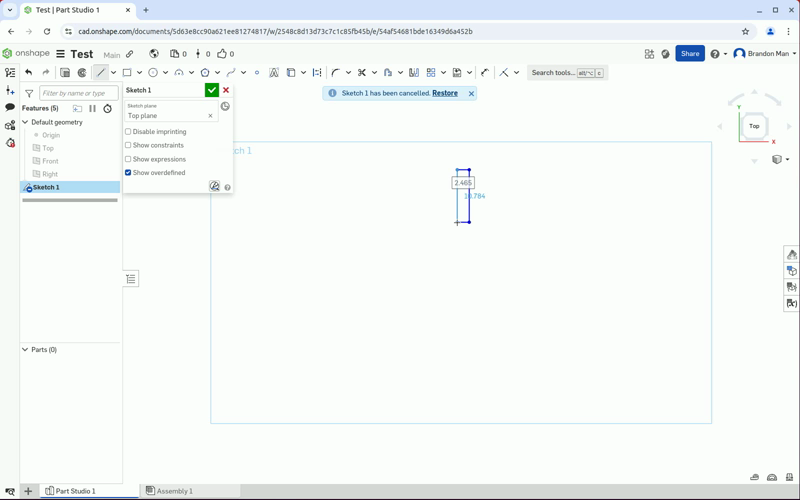
key_up(shift)
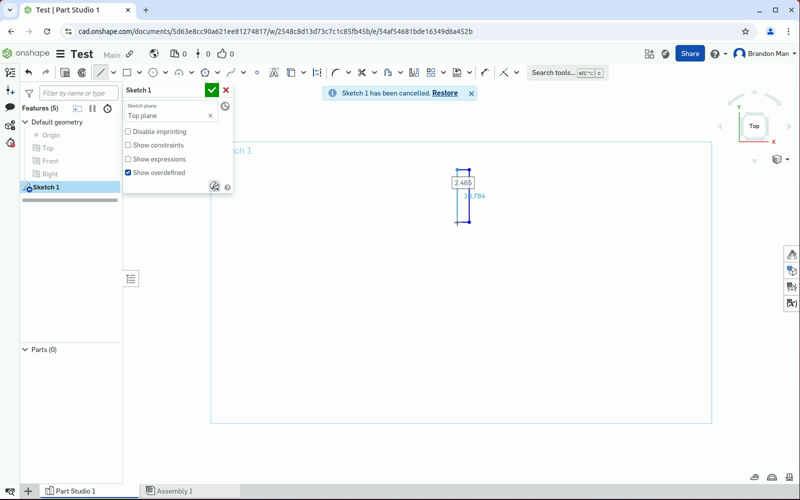
click(457, 222)
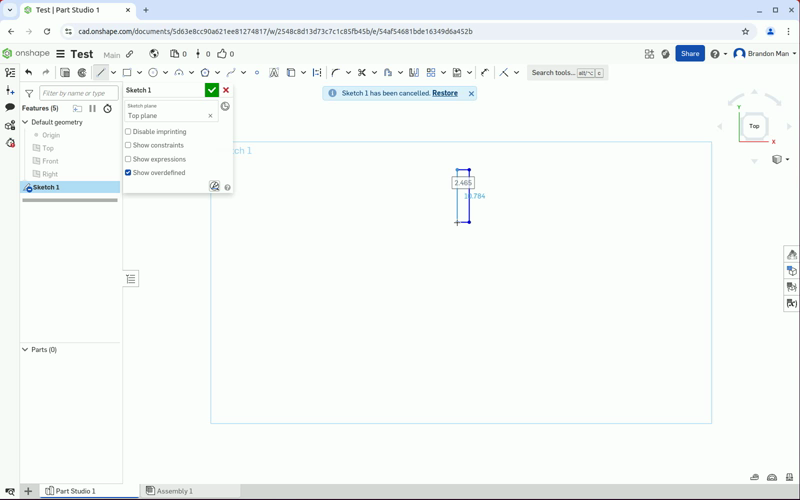
key(esc)
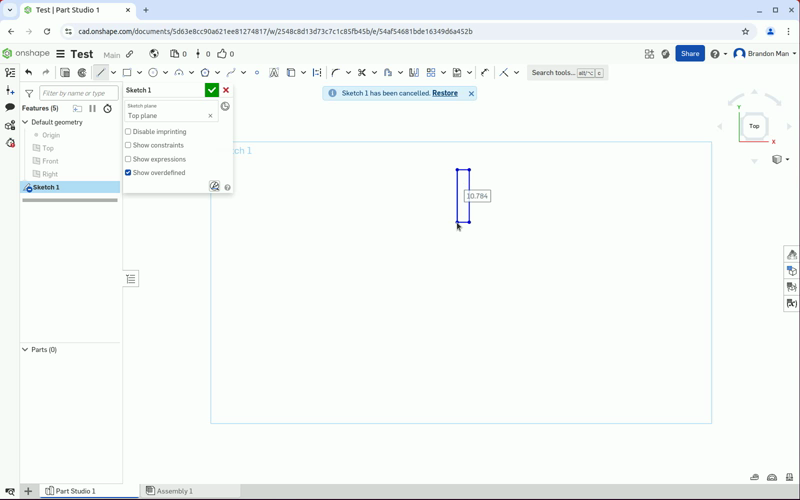
key(l)
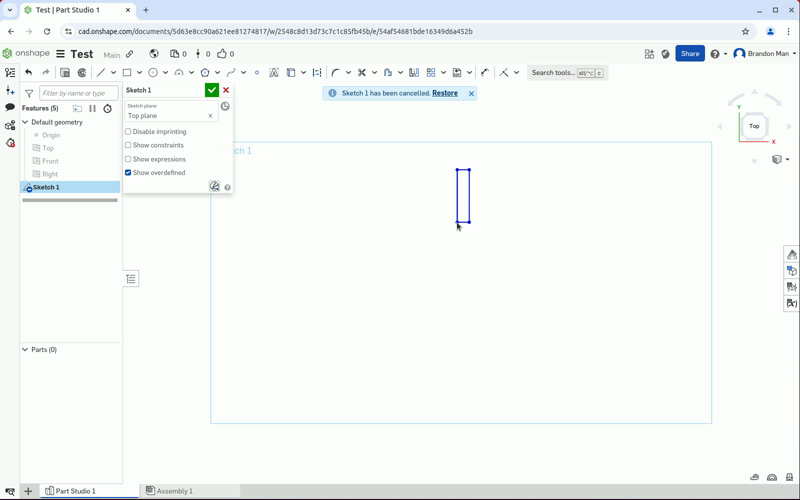
key_down(shift)
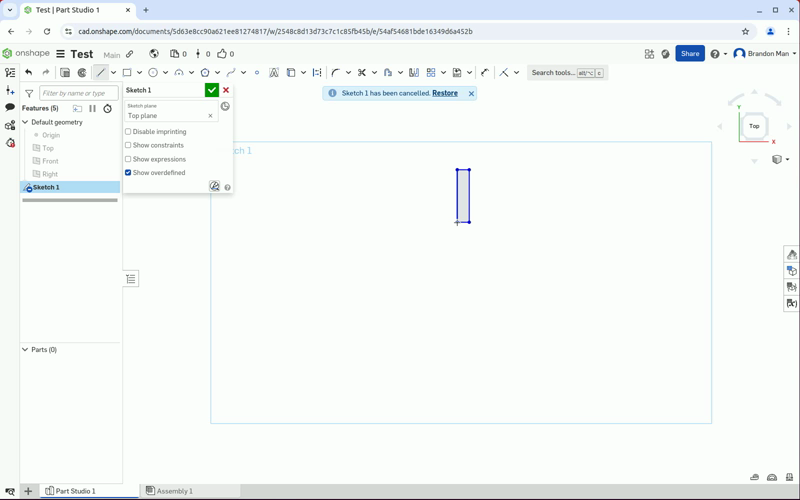
mouse_move(459, 210)
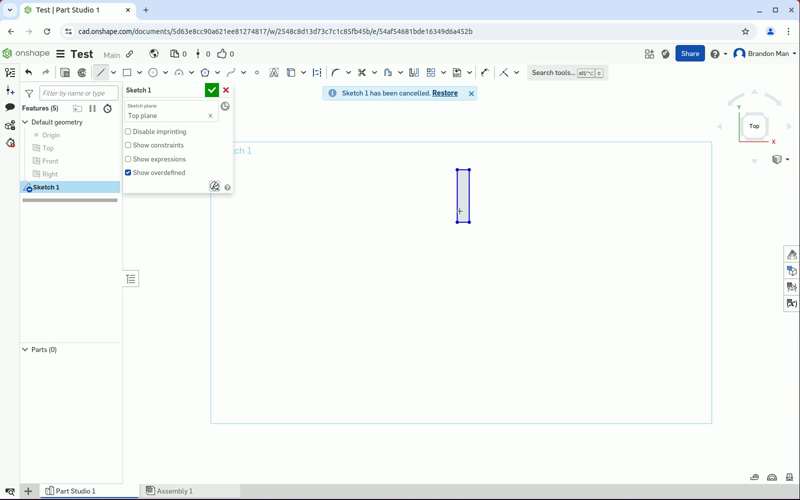
click(459, 210)
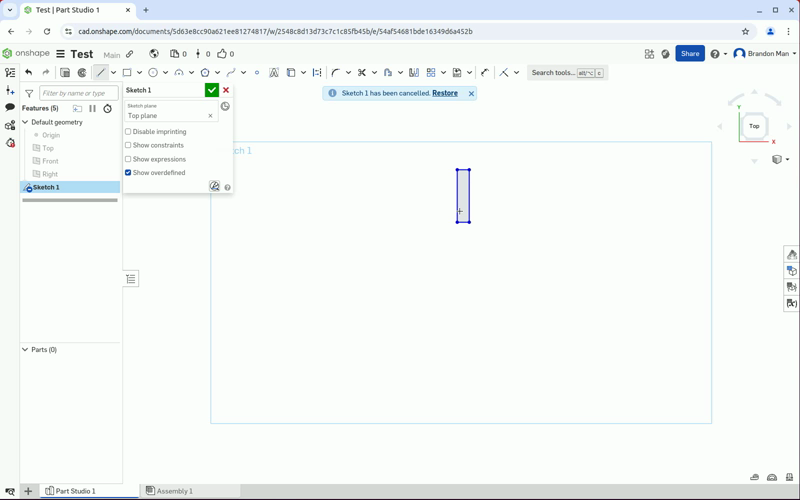
key_up(shift)
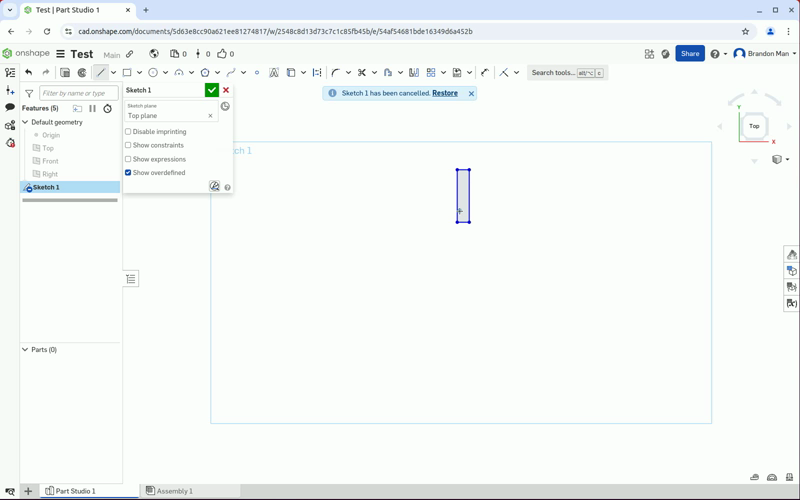
key_down(shift)
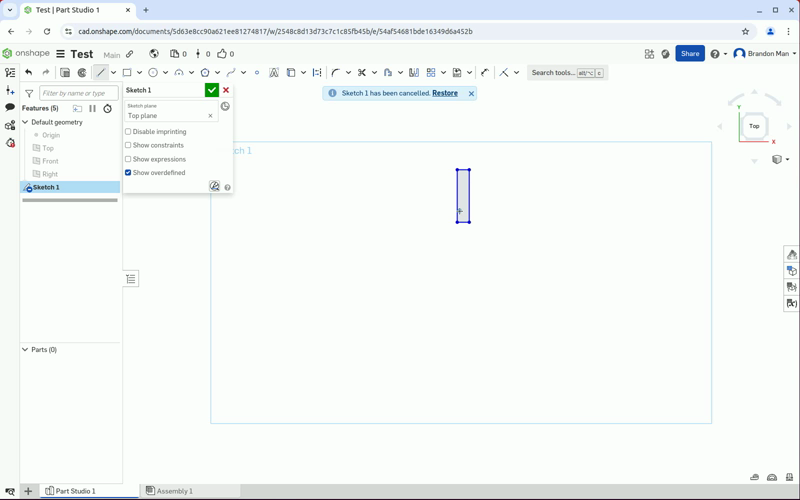
mouse_move(489, 210)
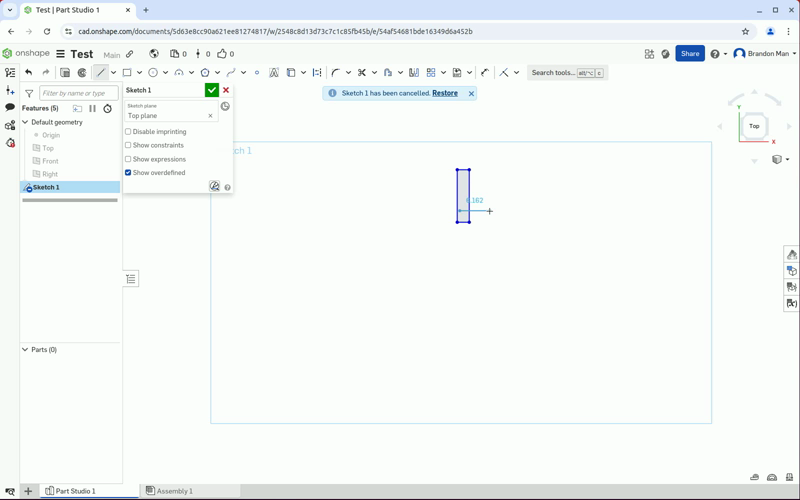
mouse_move(463, 213)
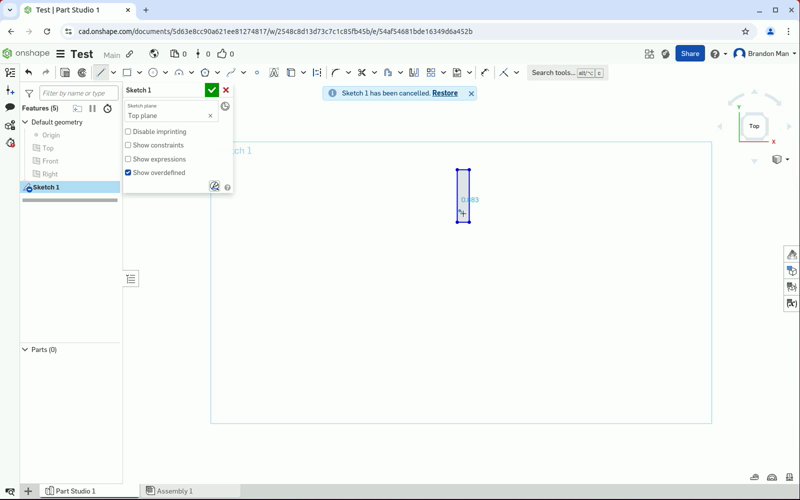
scroll(6)
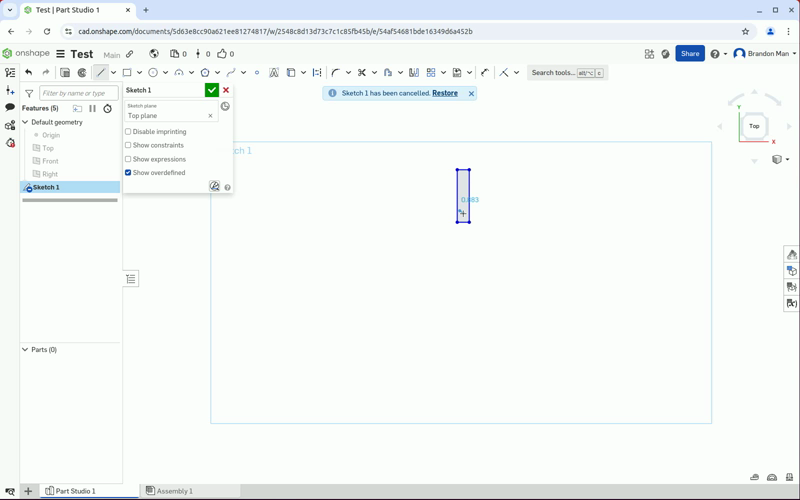
scroll(6)
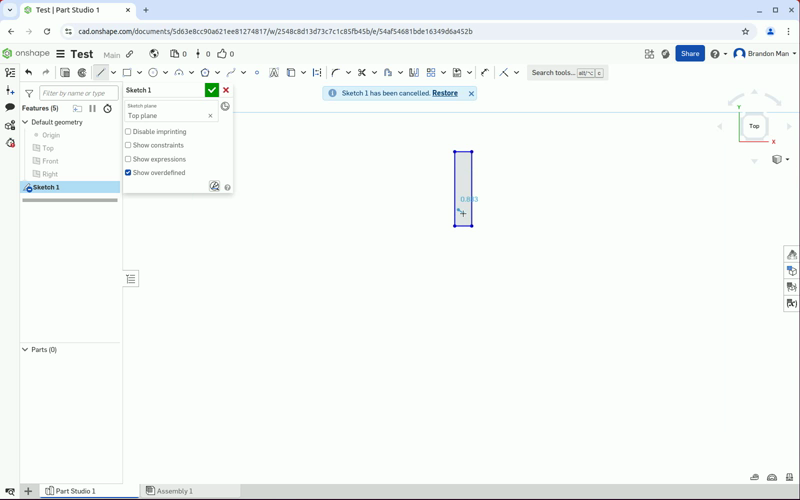
scroll(6)
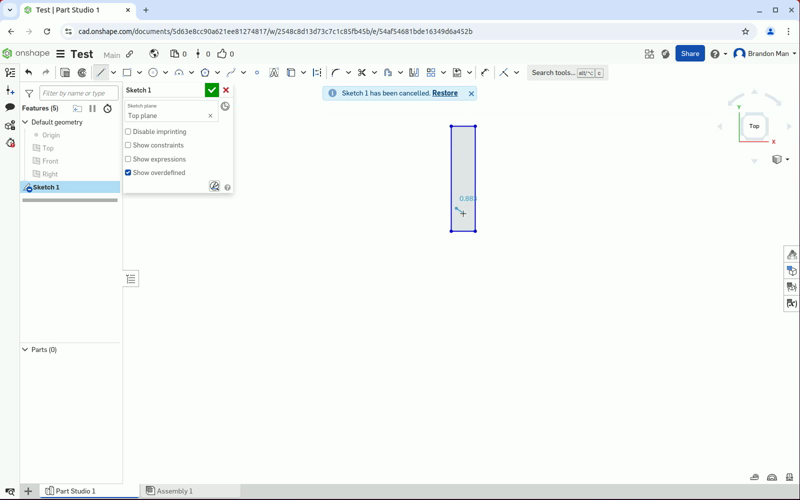
scroll(6)
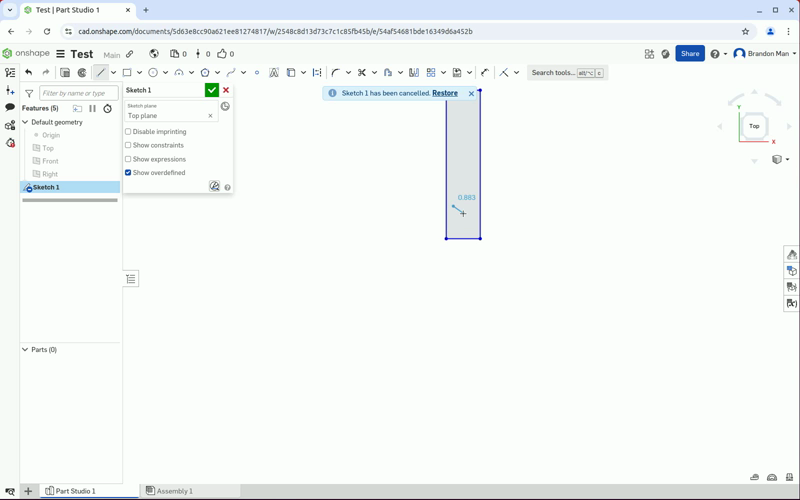
scroll(6)
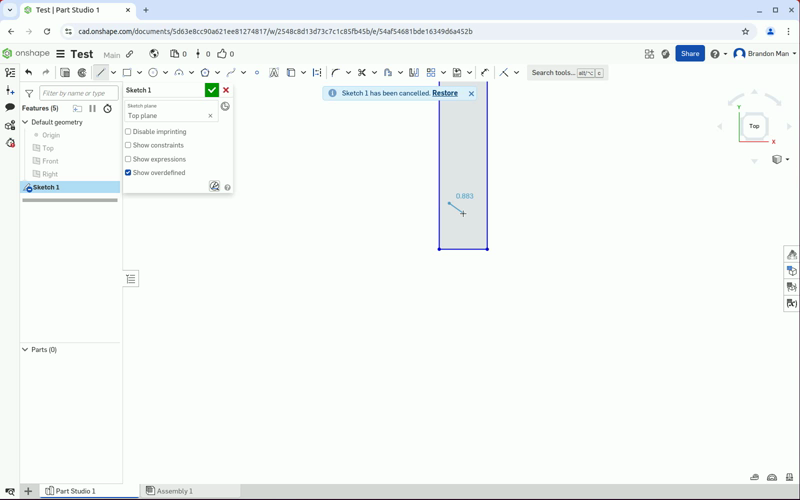
scroll(6)
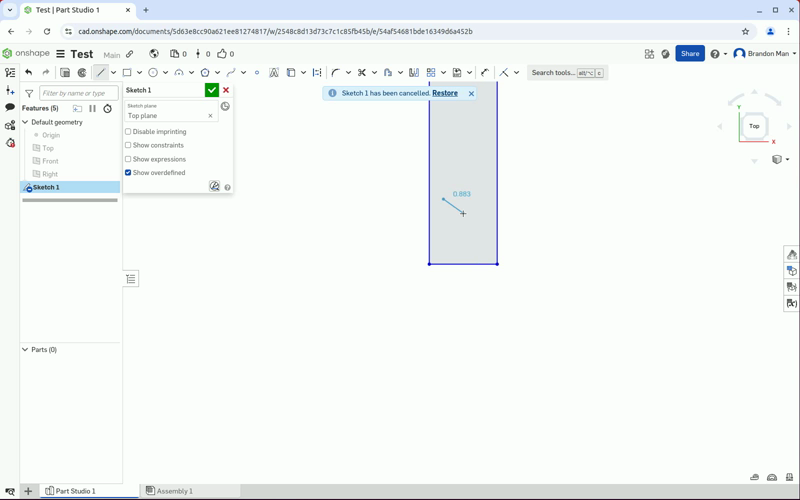
scroll(6)
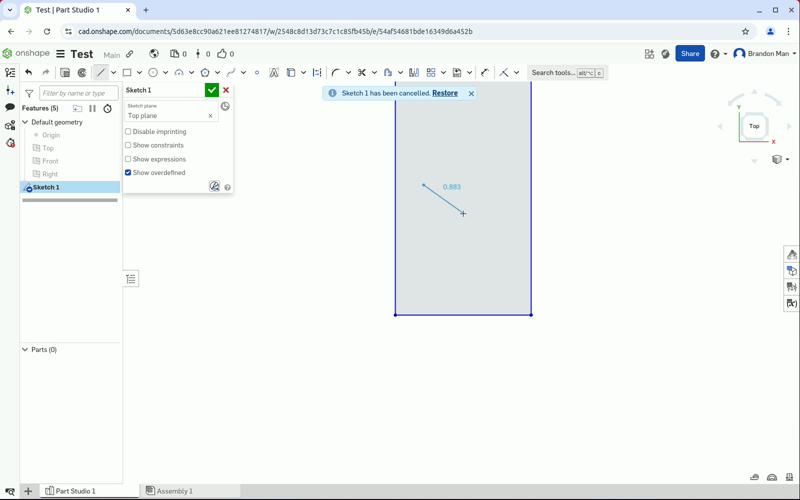
click(463, 213)
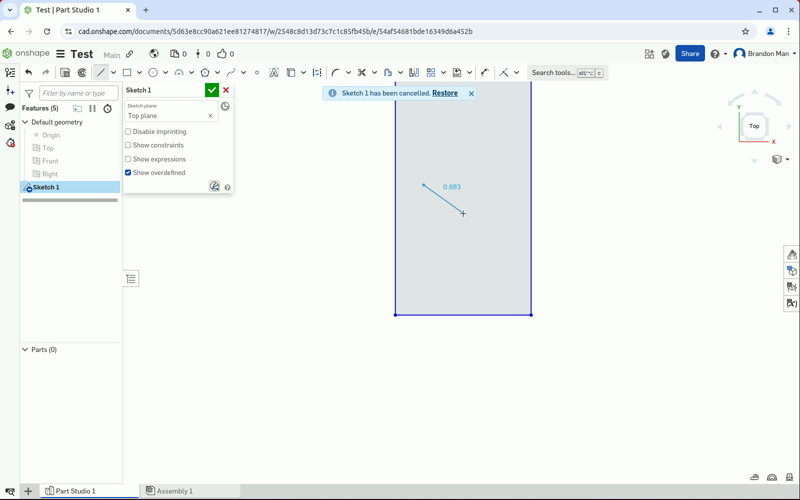
scroll(-6)
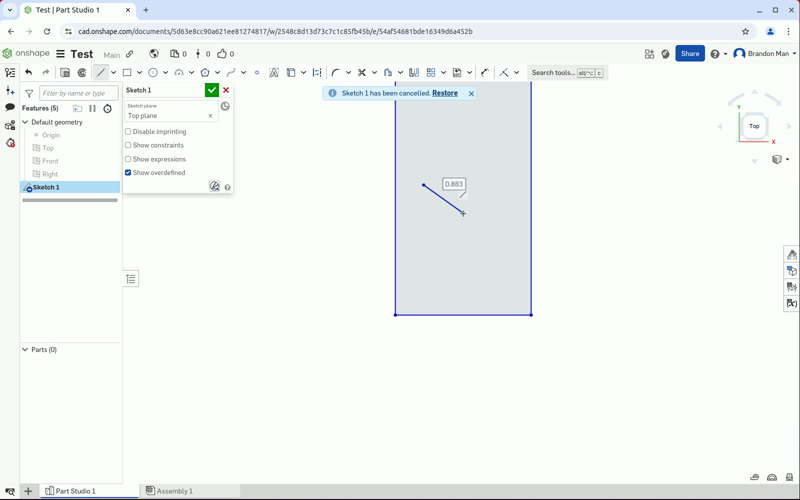
scroll(-6)
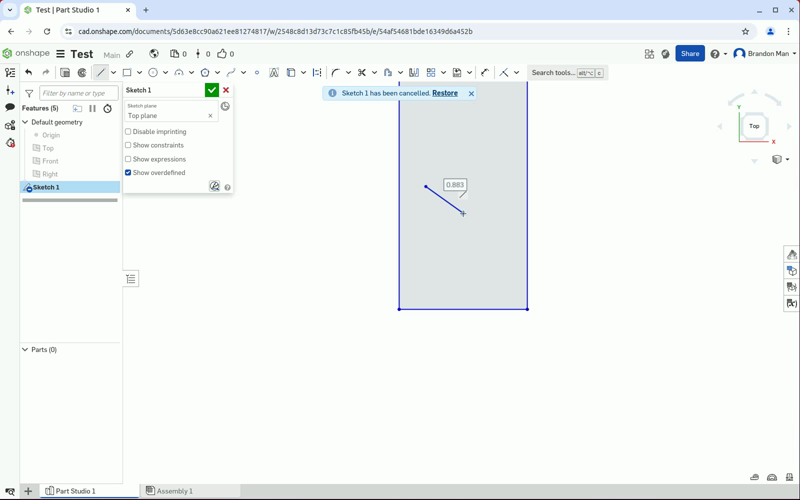
scroll(-6)
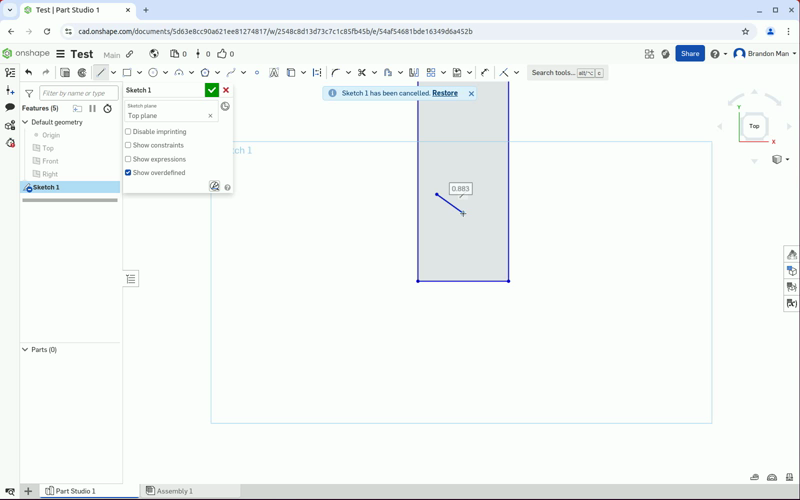
scroll(-6)
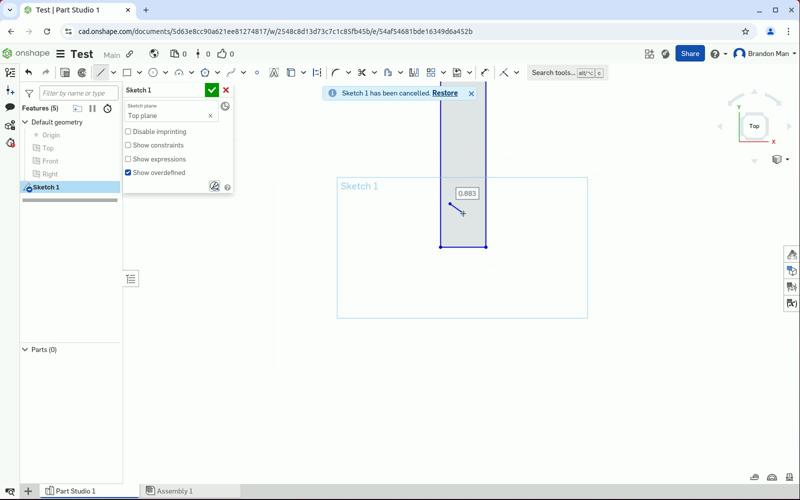
scroll(-6)
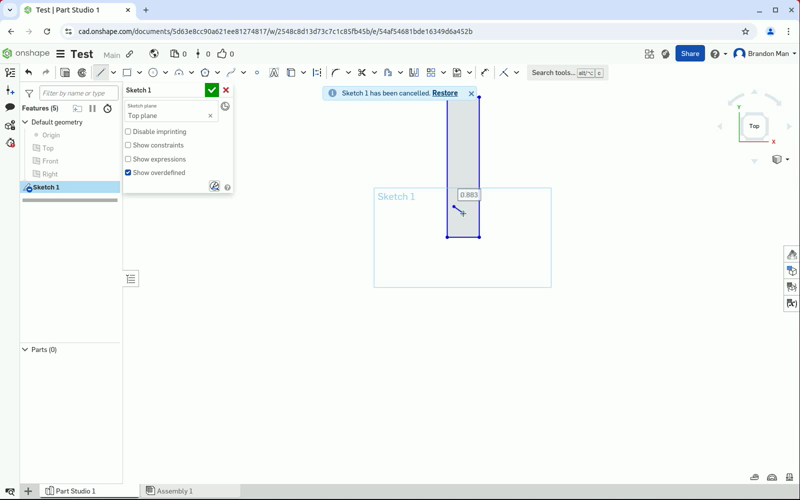
scroll(-6)
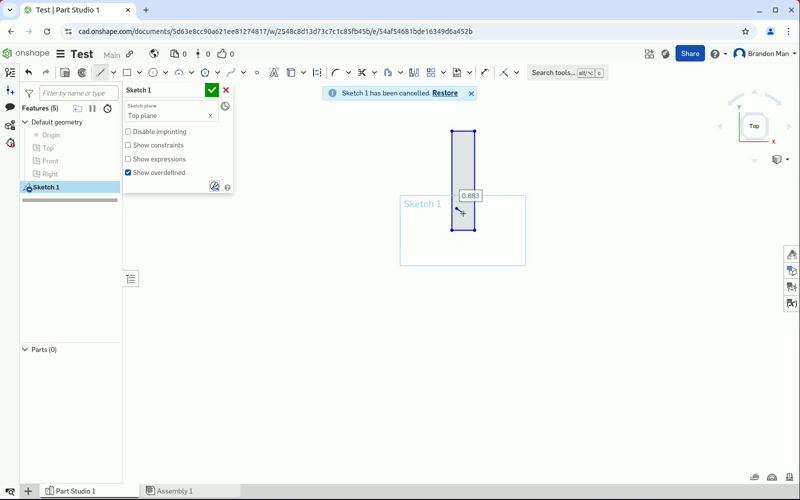
scroll(-6)
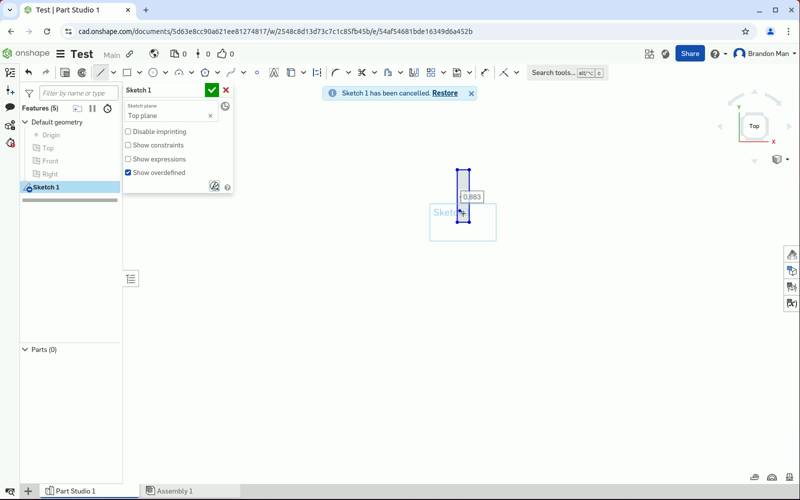
key_up(shift)
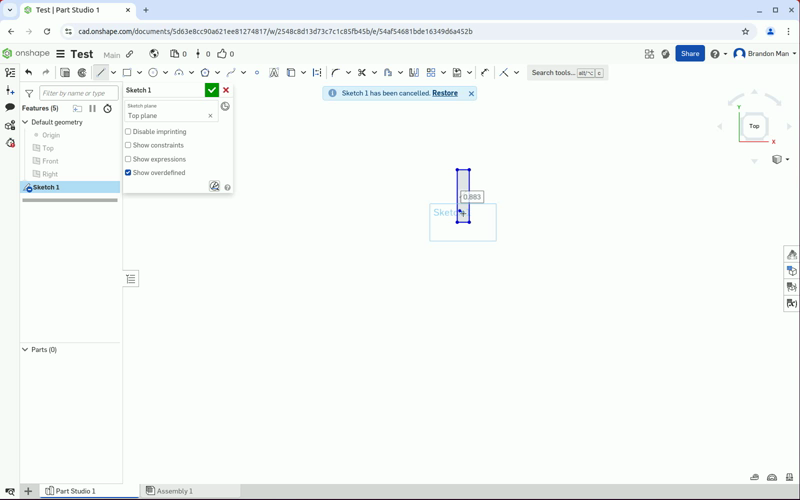
key_down(shift)
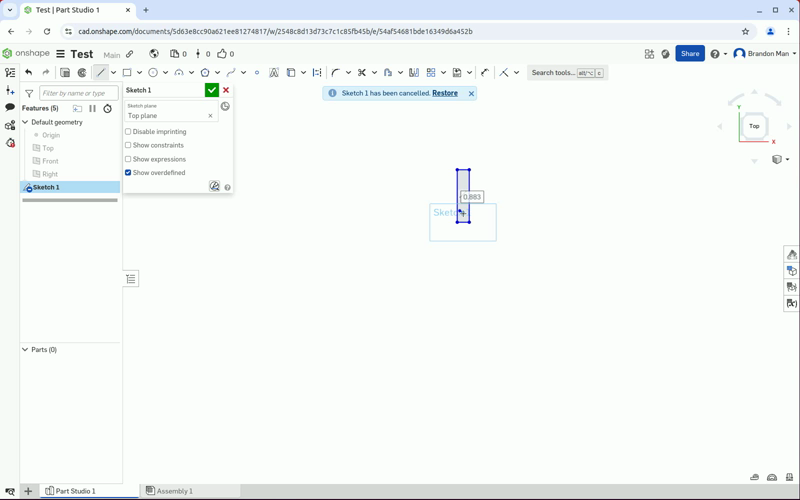
mouse_move(493, 213)
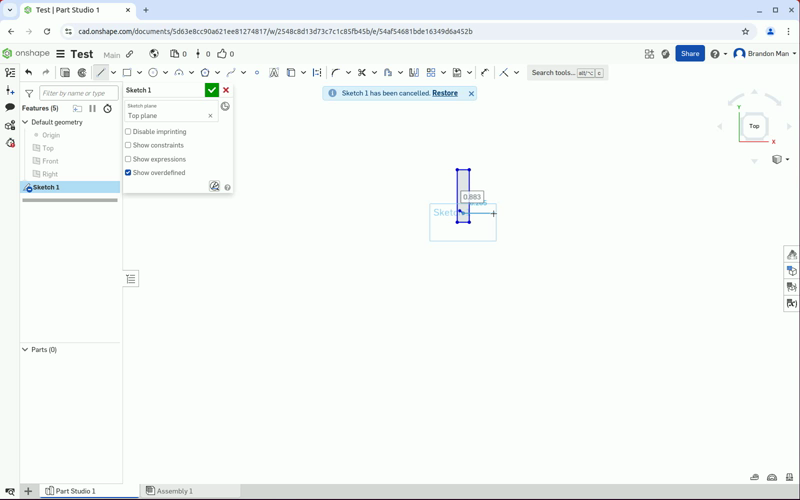
mouse_move(467, 210)
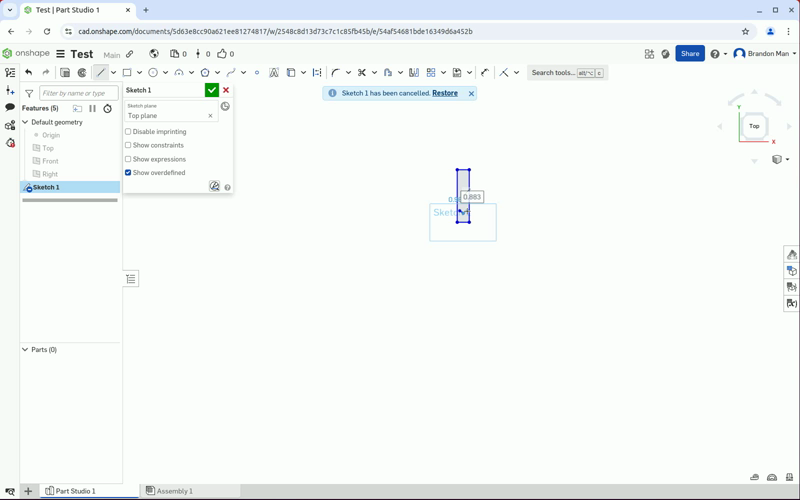
scroll(6)
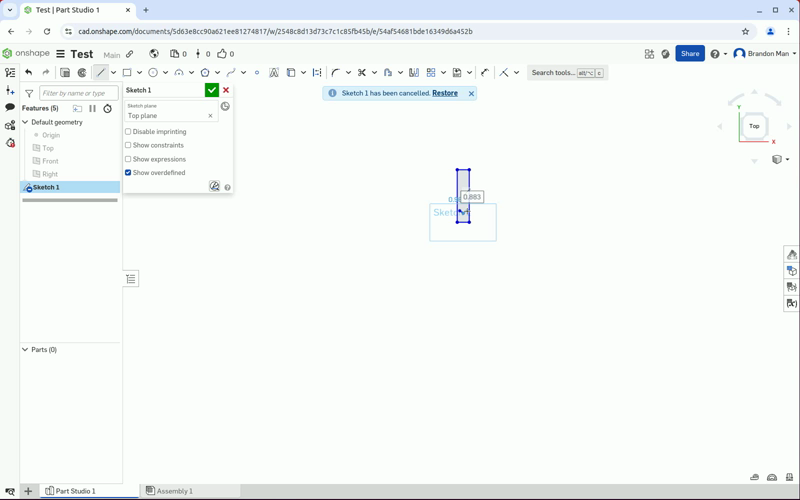
scroll(6)
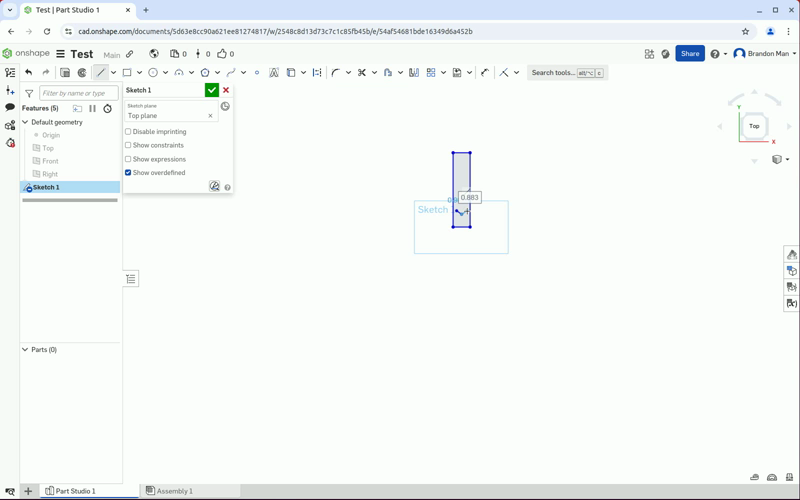
scroll(6)
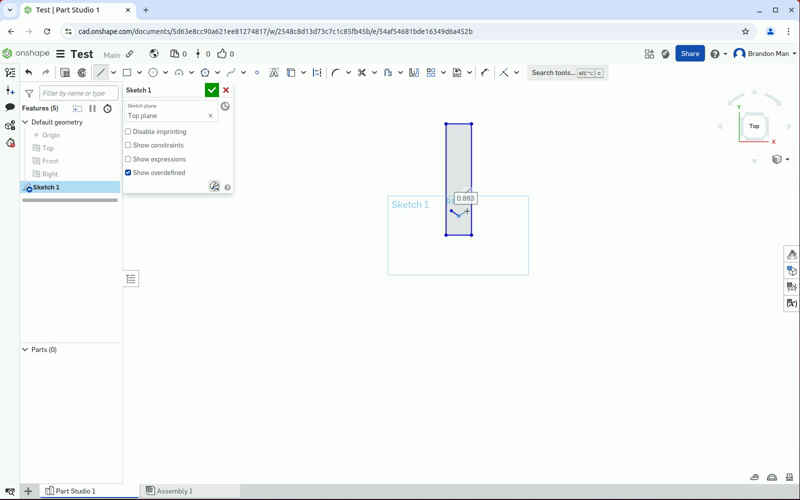
scroll(6)
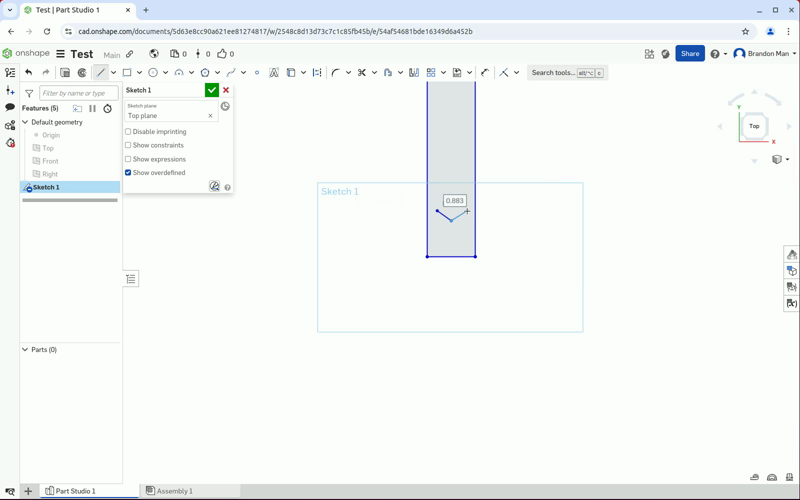
scroll(6)
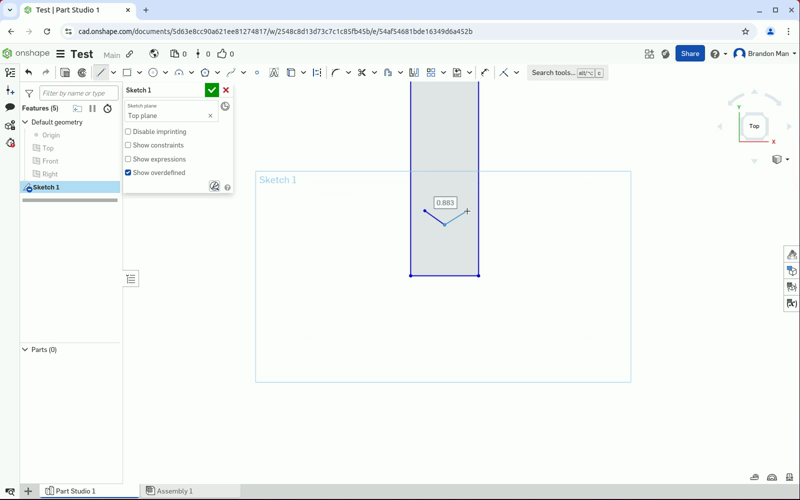
scroll(6)
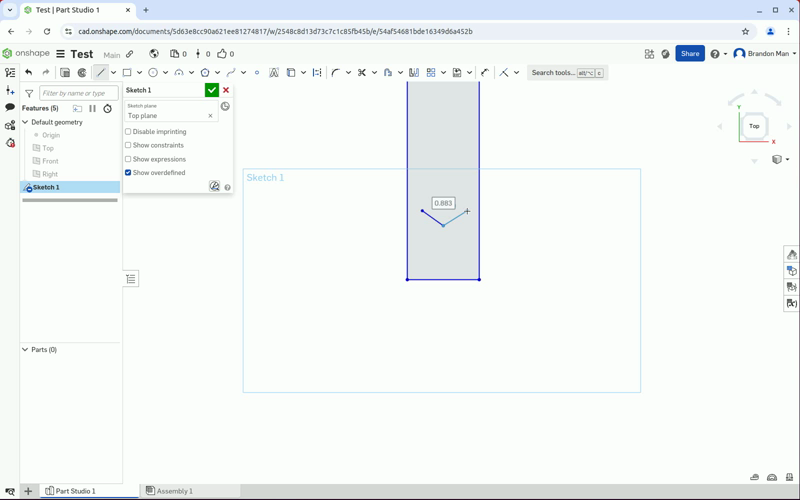
scroll(6)
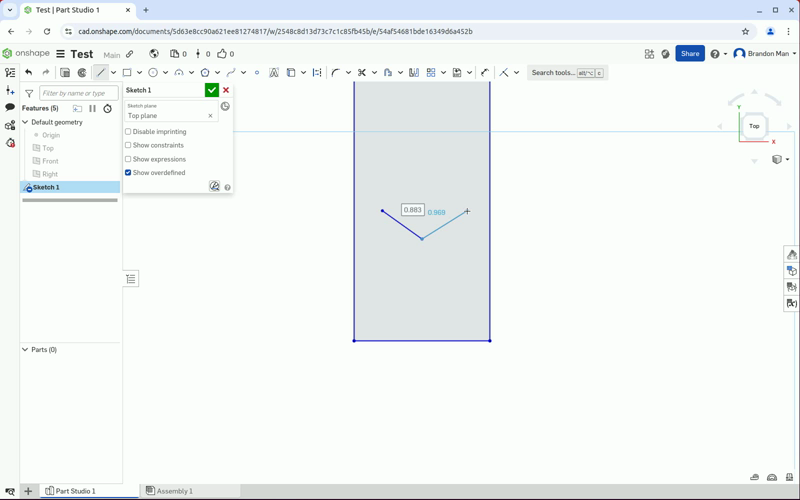
click(467, 210)
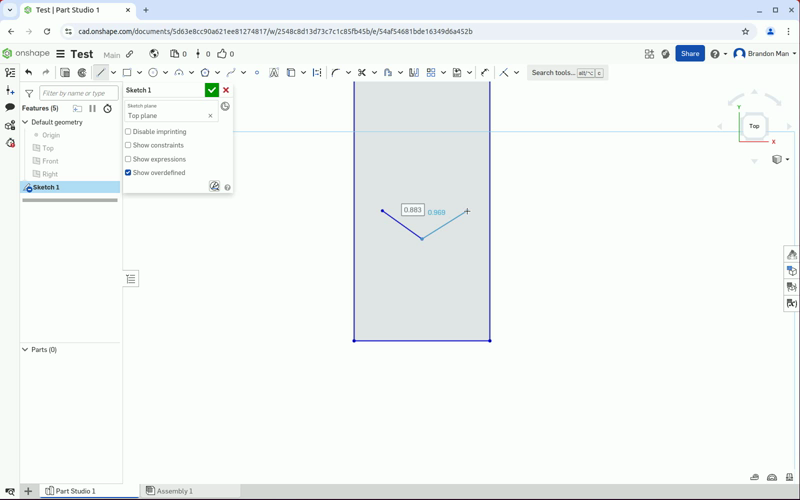
scroll(-6)
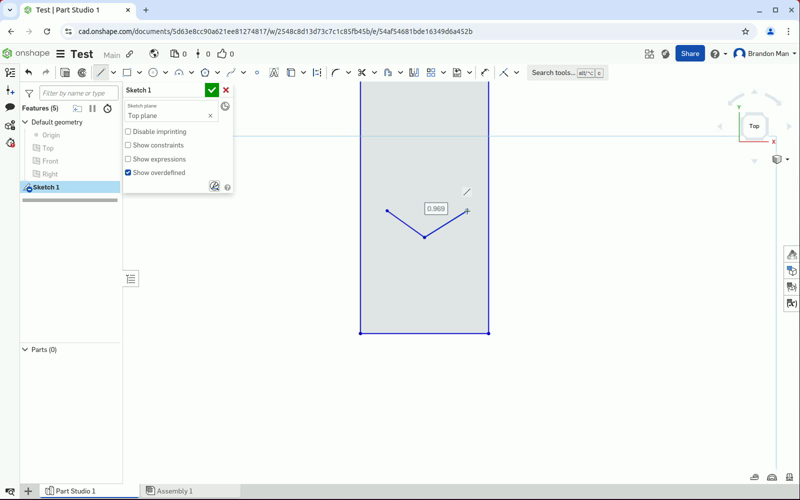
scroll(-6)
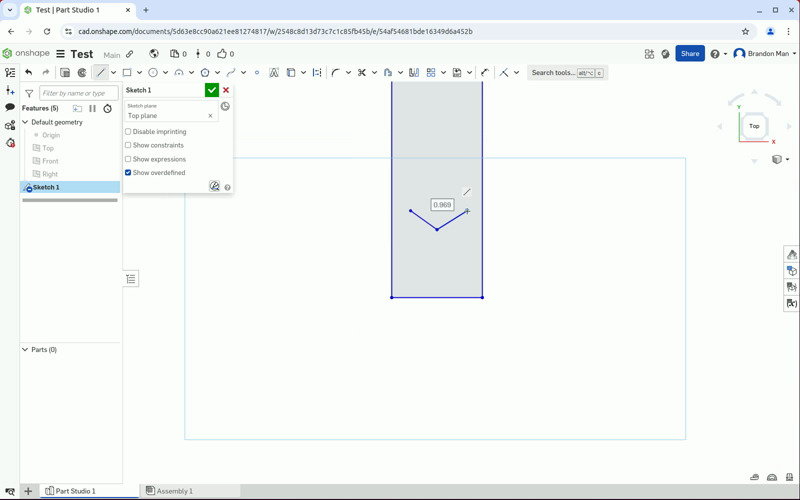
scroll(-6)
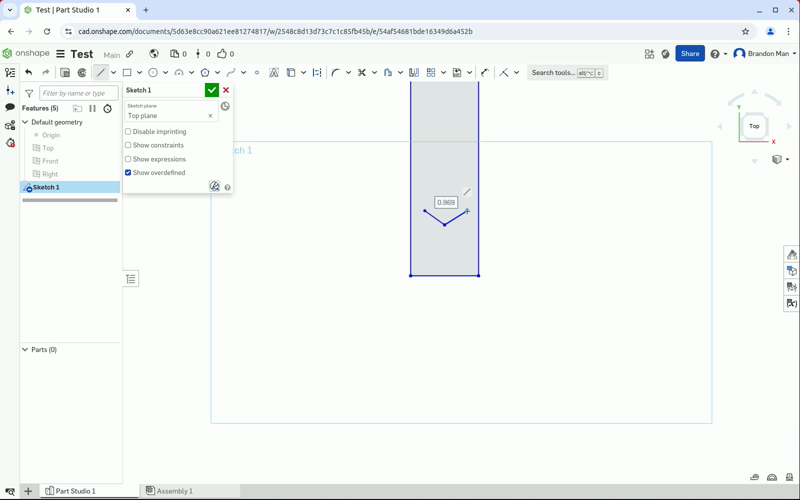
scroll(-6)
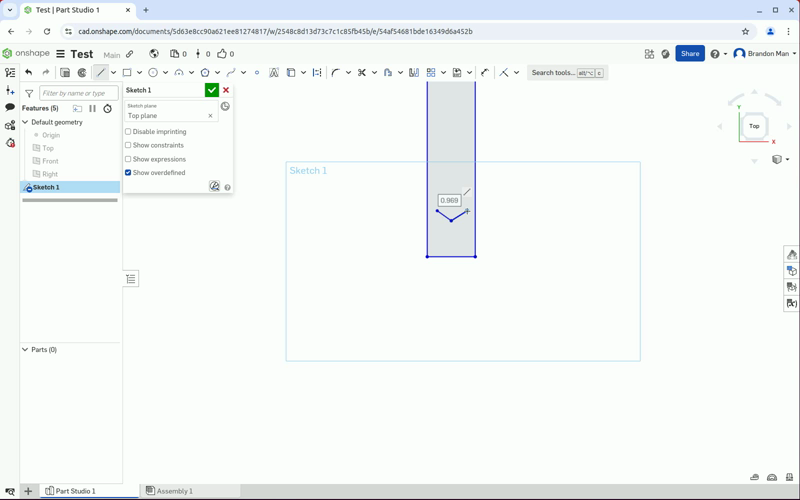
scroll(-6)
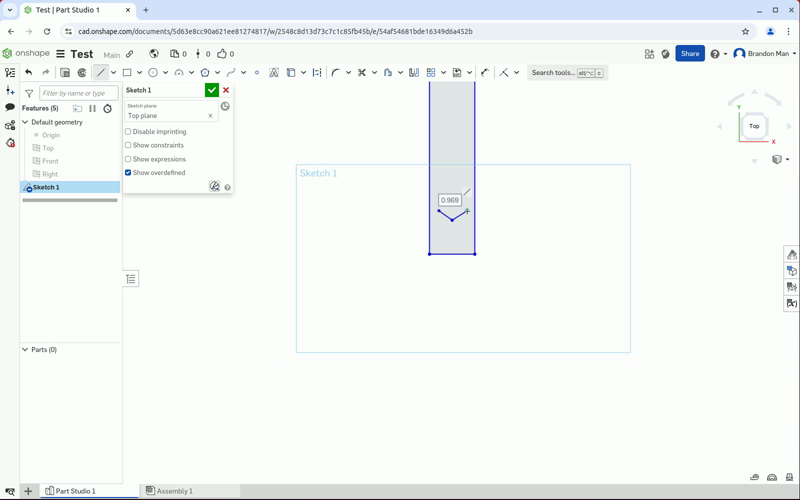
scroll(-6)
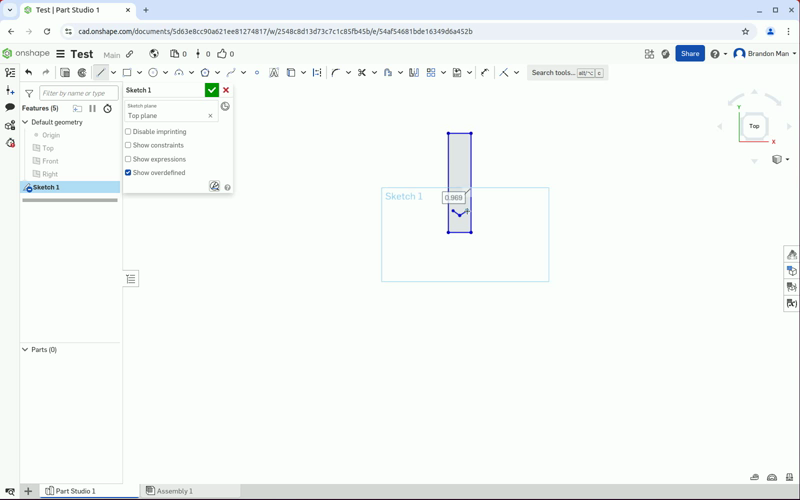
scroll(-6)
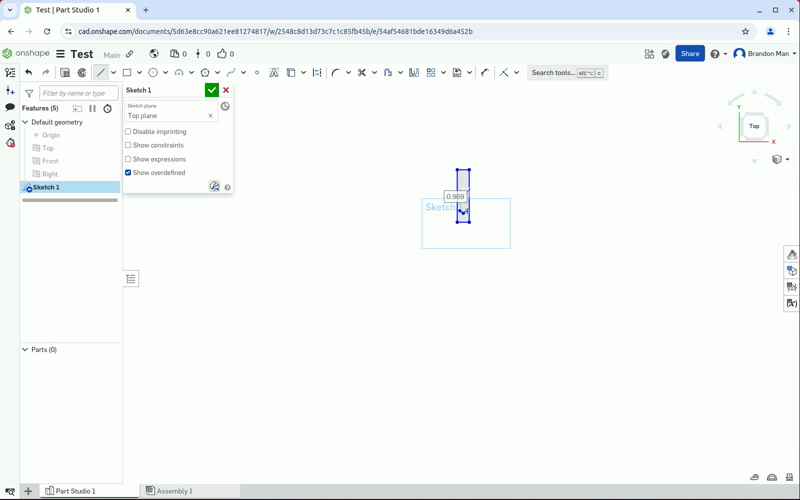
key_up(shift)
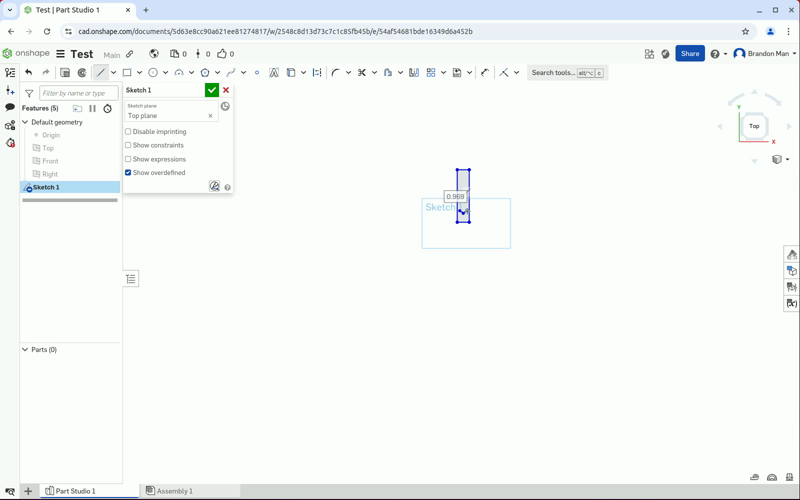
key_down(shift)
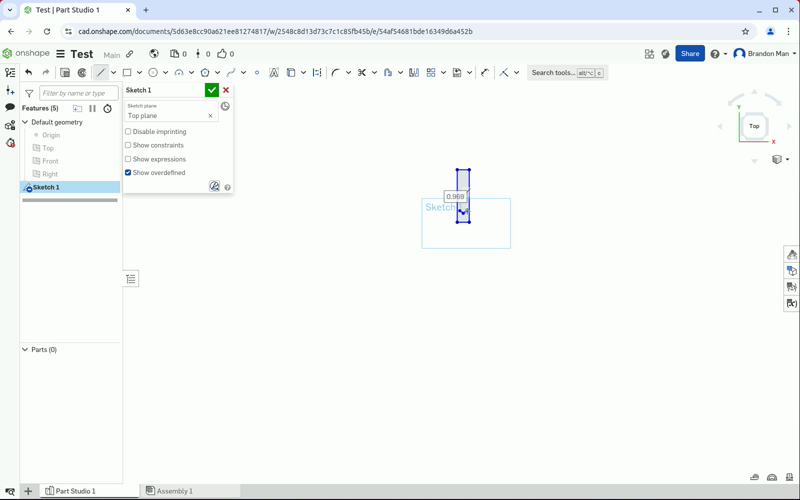
mouse_move(497, 210)
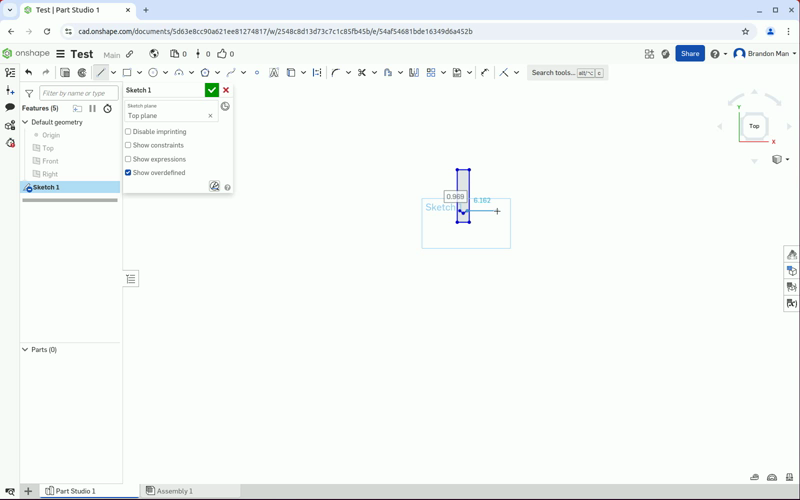
mouse_move(467, 206)
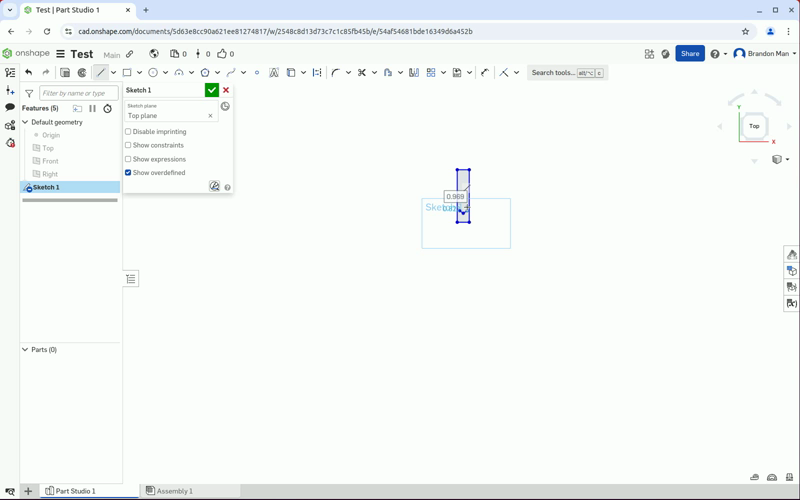
scroll(6)
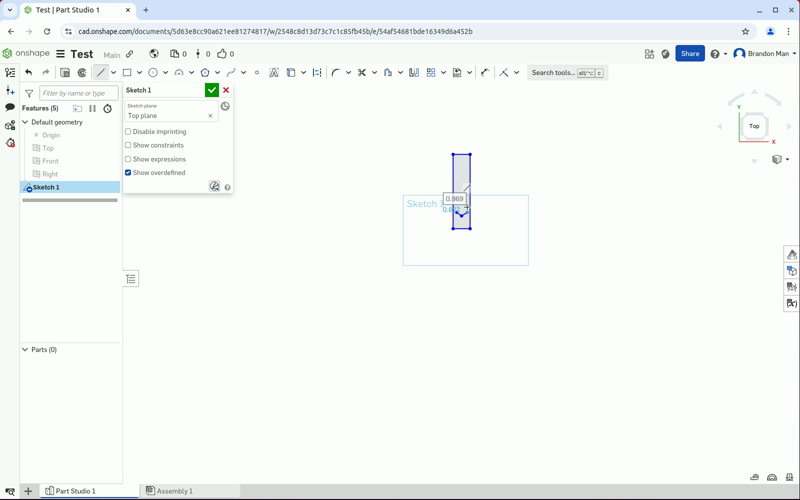
scroll(6)
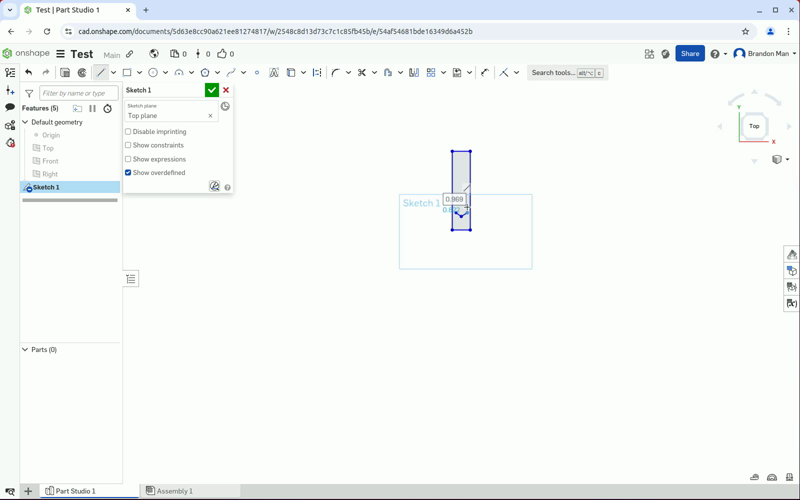
scroll(6)
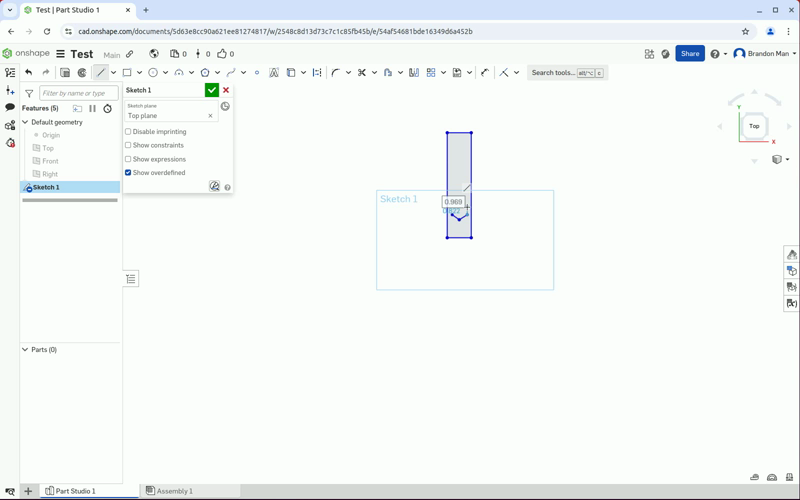
scroll(6)
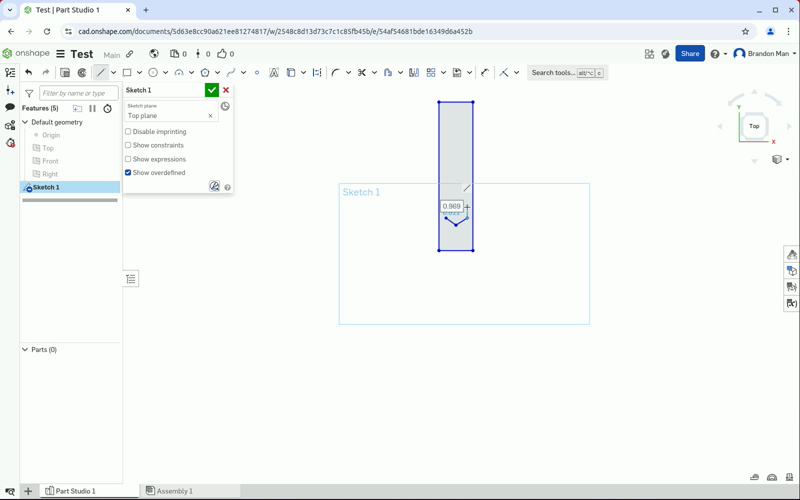
scroll(6)
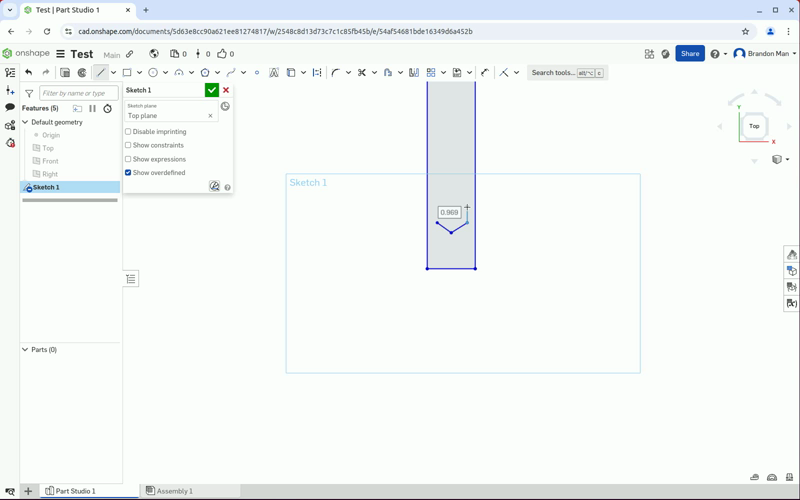
scroll(6)
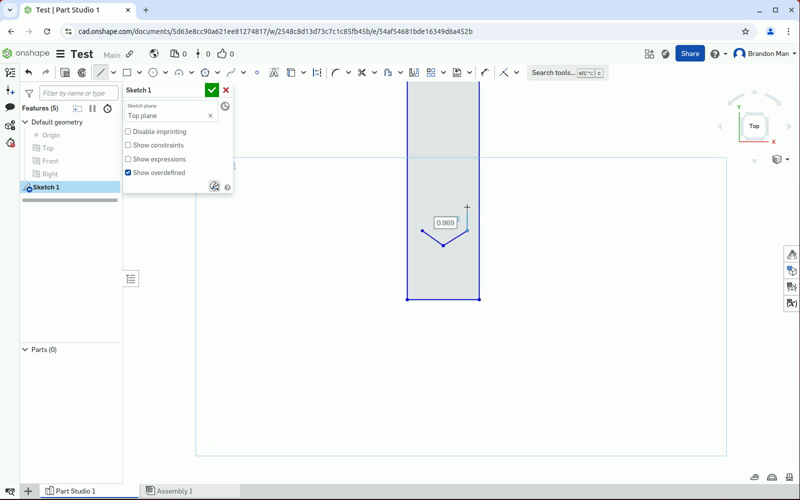
scroll(6)
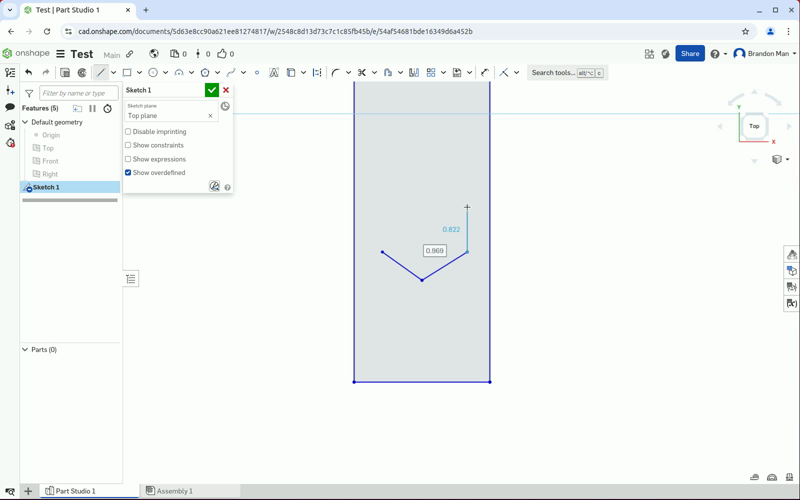
click(467, 206)
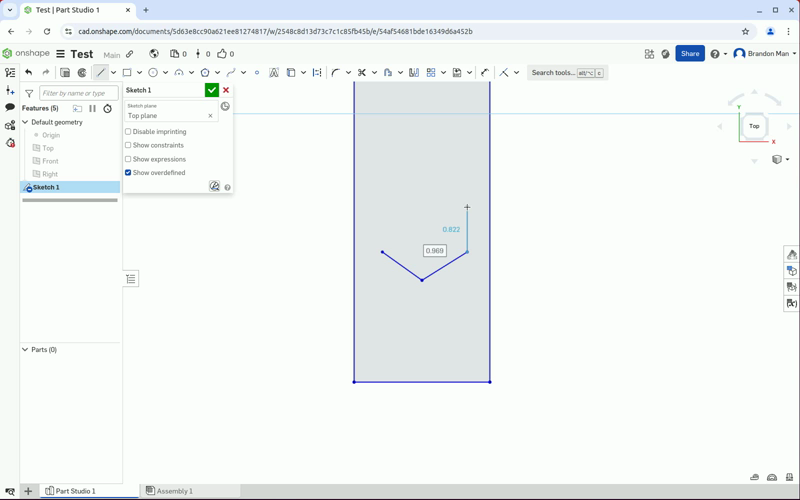
scroll(-6)
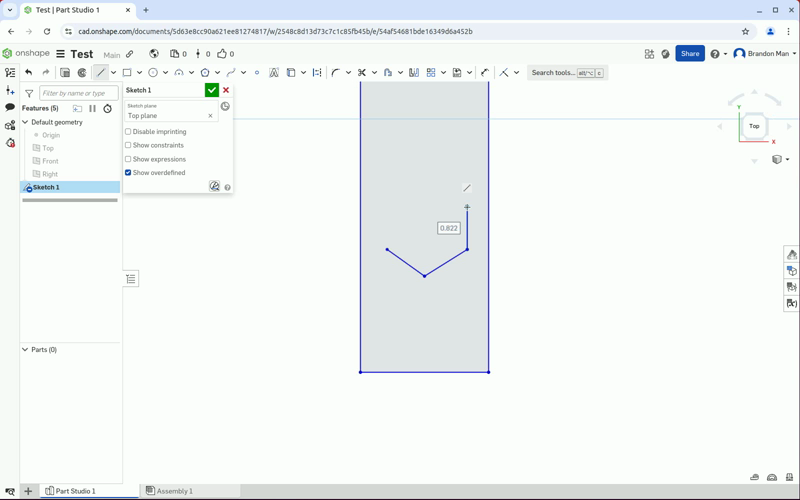
scroll(-6)
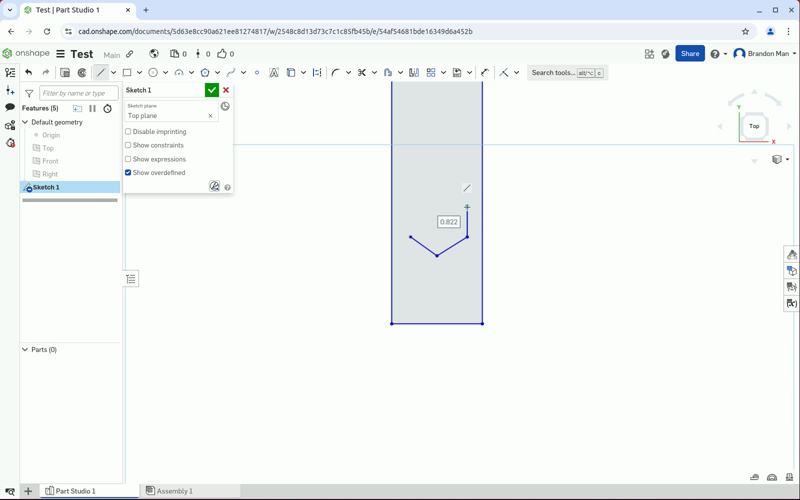
scroll(-6)
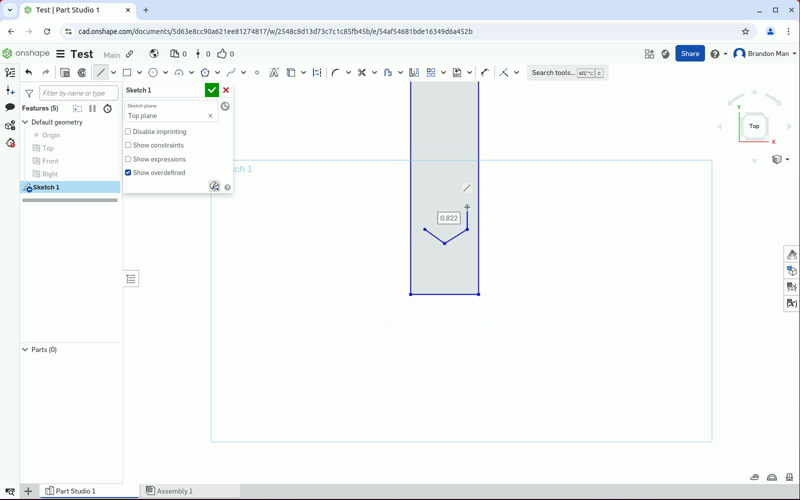
scroll(-6)
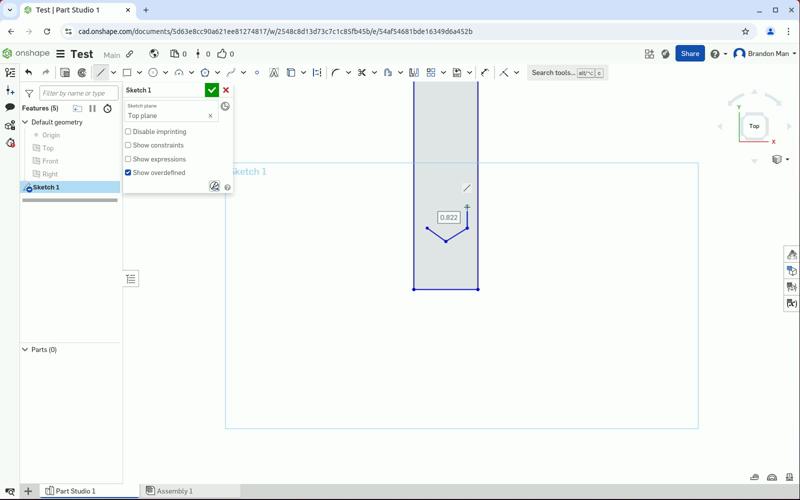
scroll(-6)
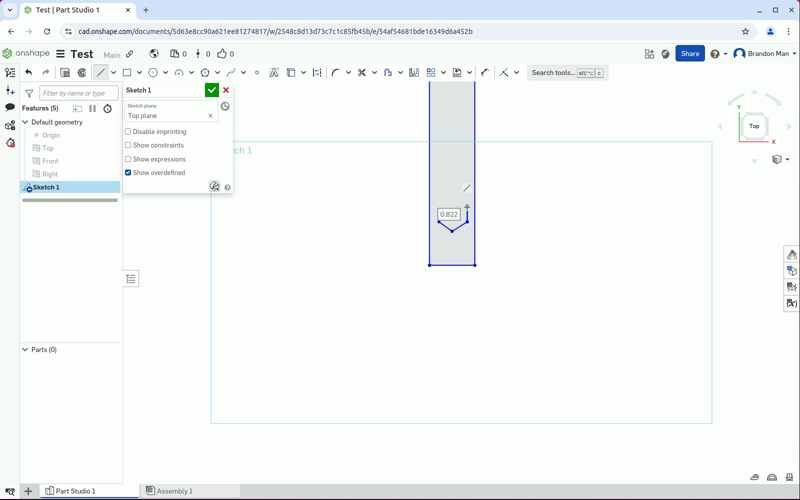
scroll(-6)
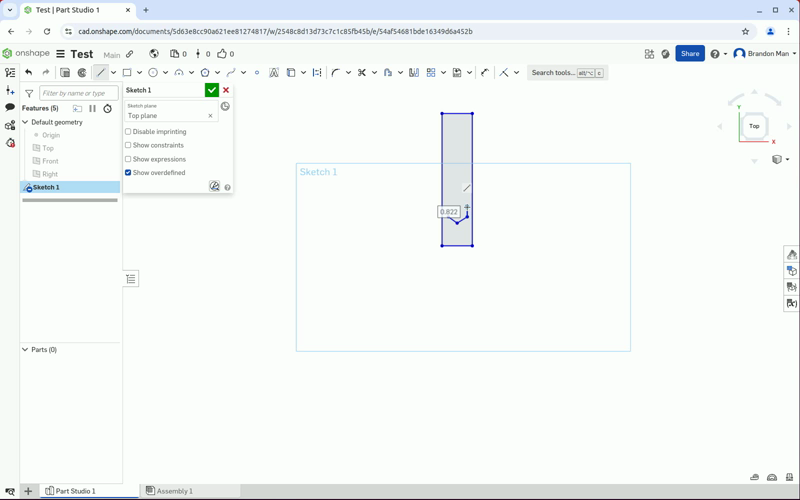
scroll(-6)
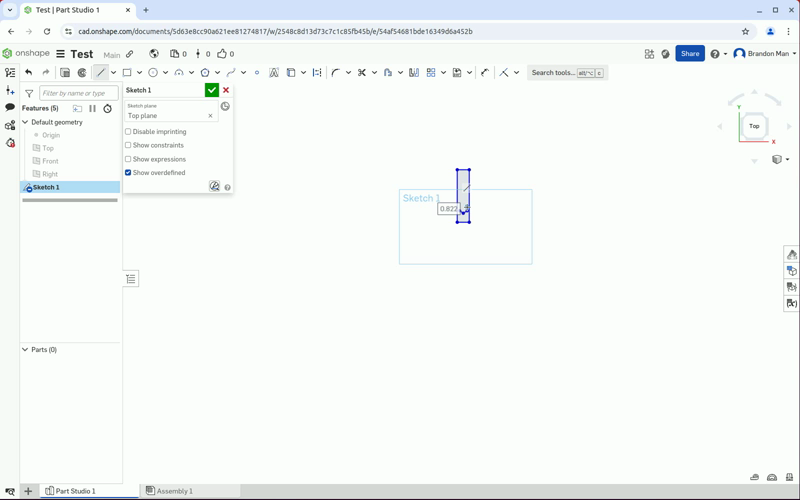
key_up(shift)
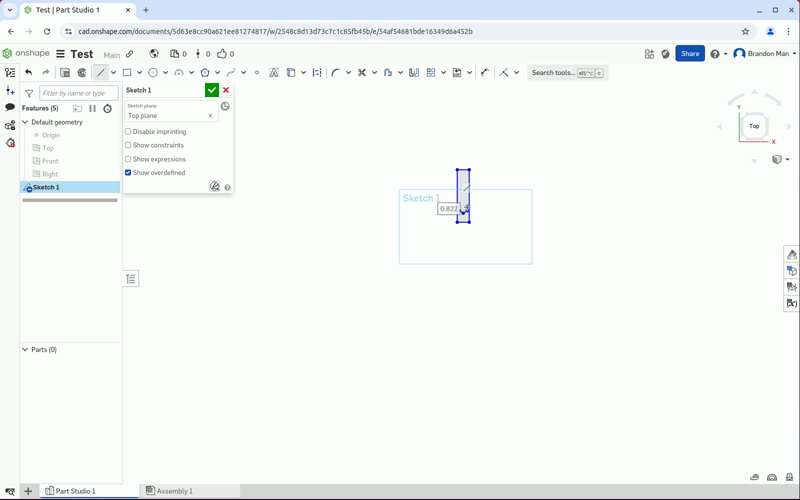
key_down(shift)
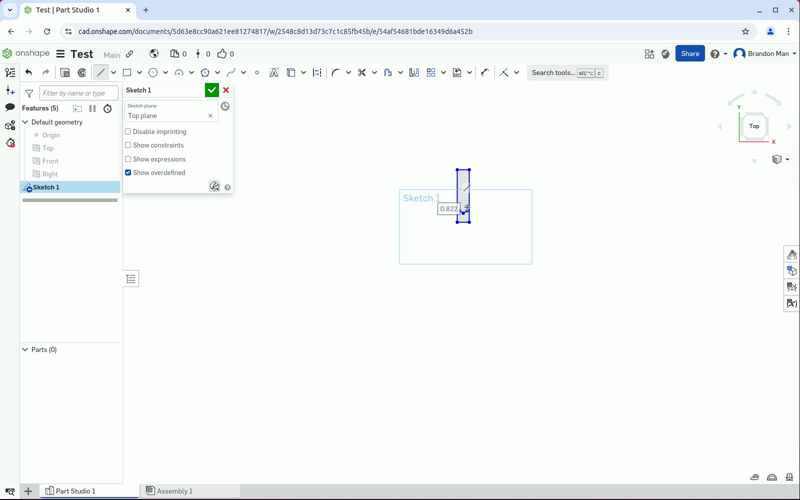
mouse_move(497, 206)
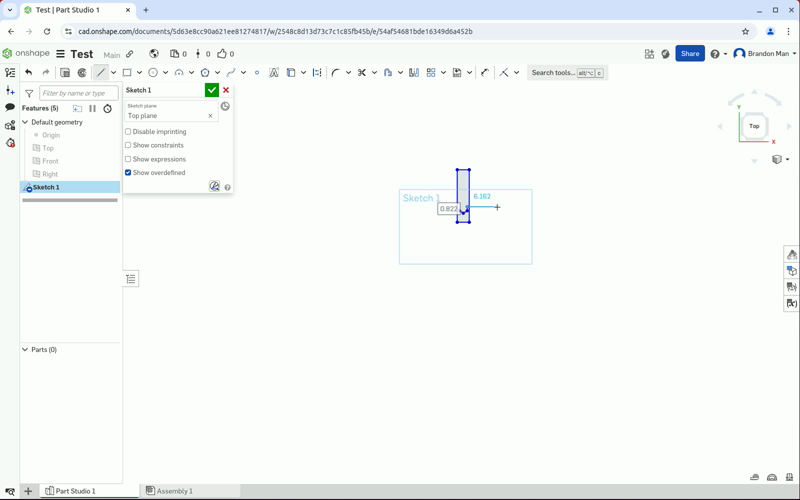
mouse_move(463, 204)
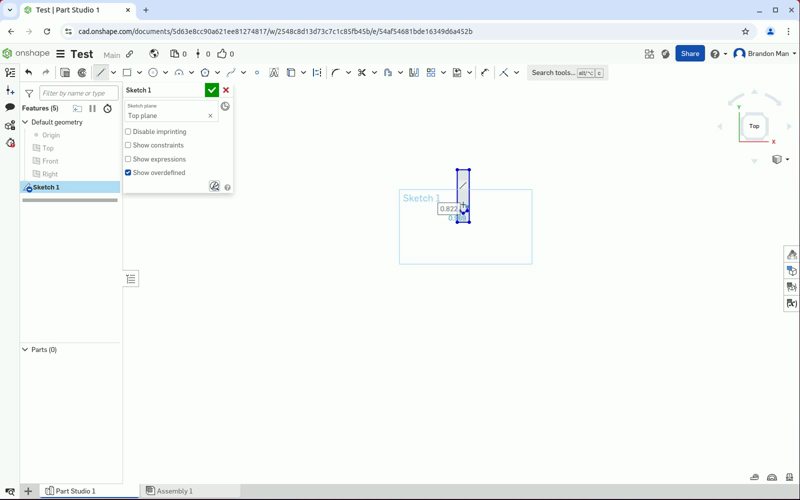
scroll(6)
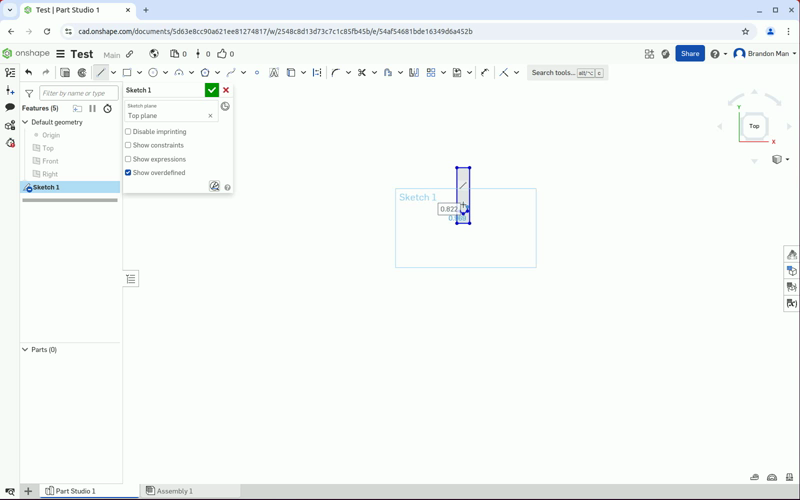
scroll(6)
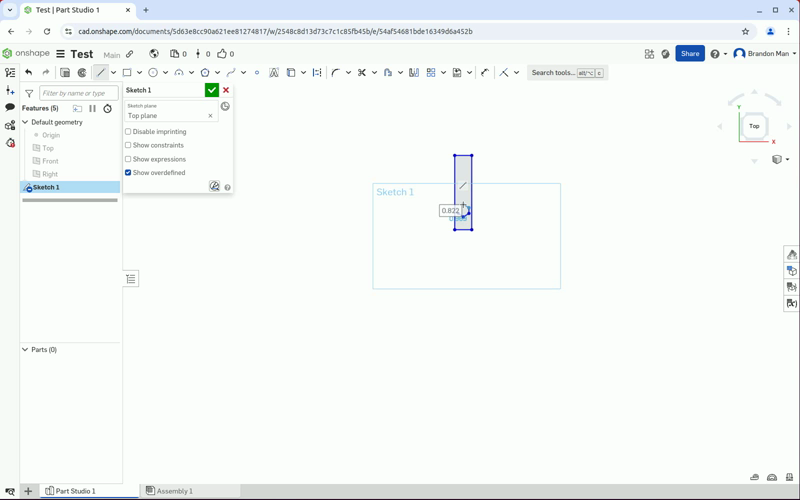
scroll(6)
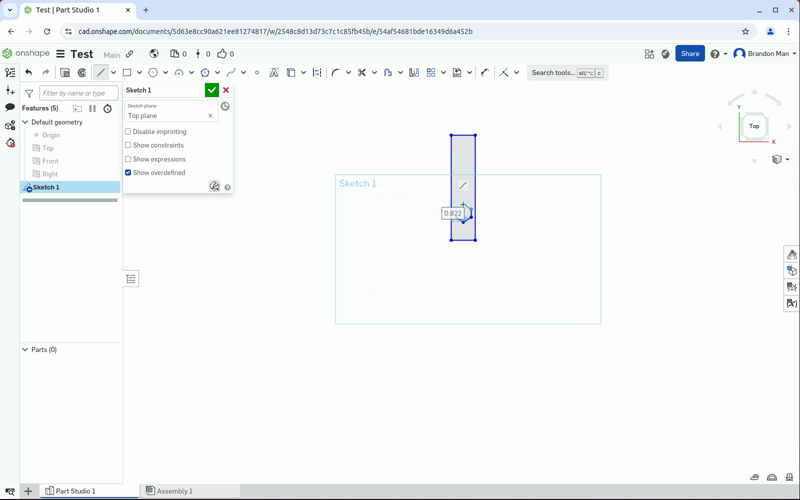
scroll(6)
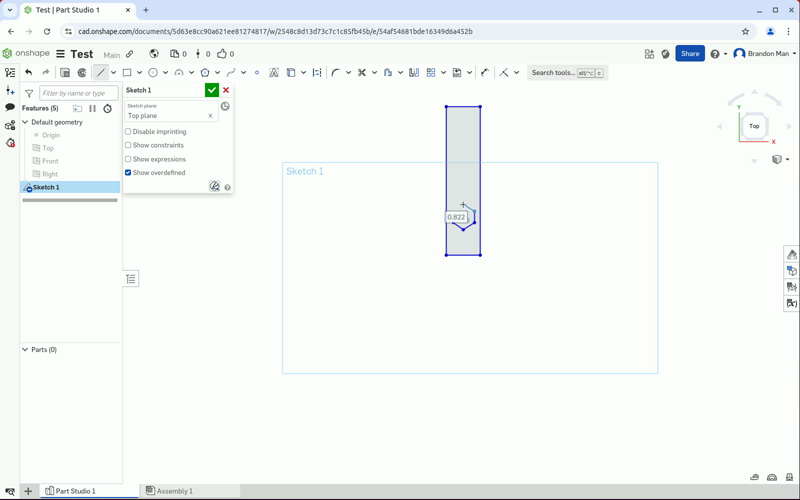
scroll(6)
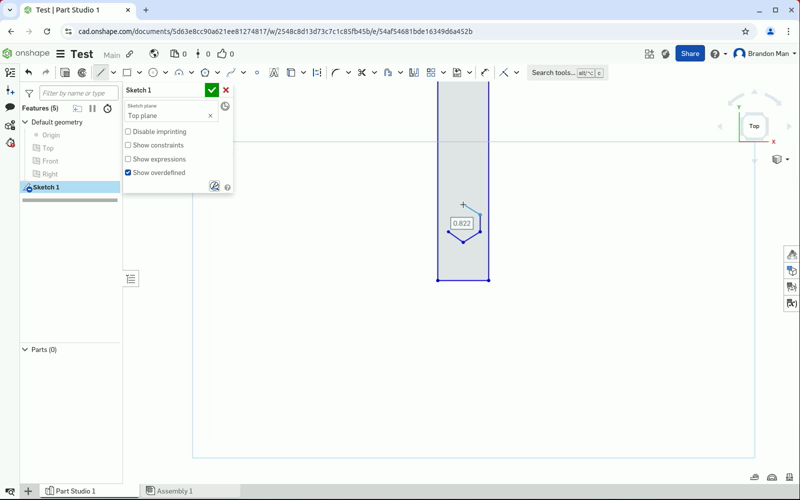
scroll(6)
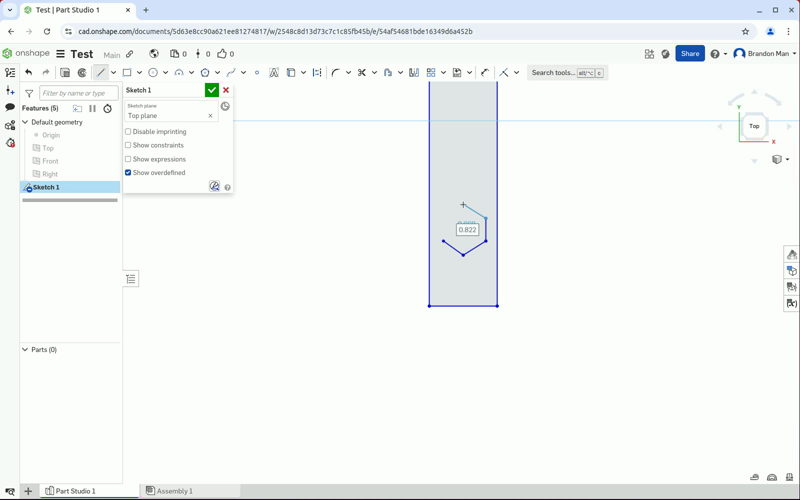
scroll(6)
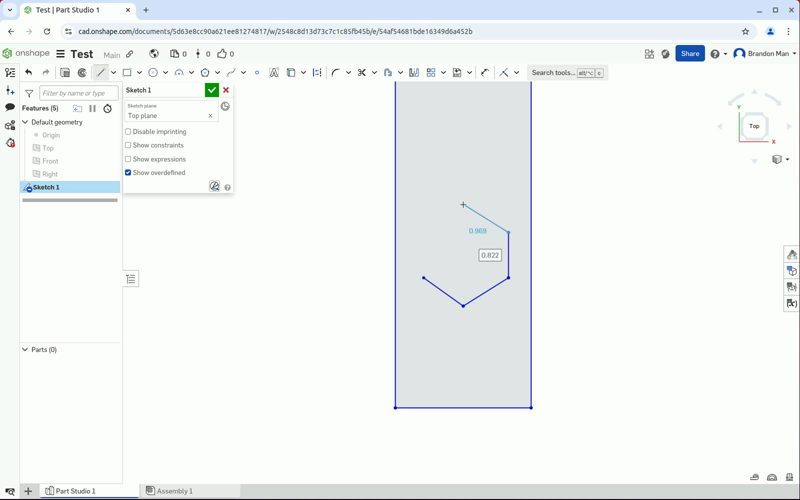
click(463, 204)
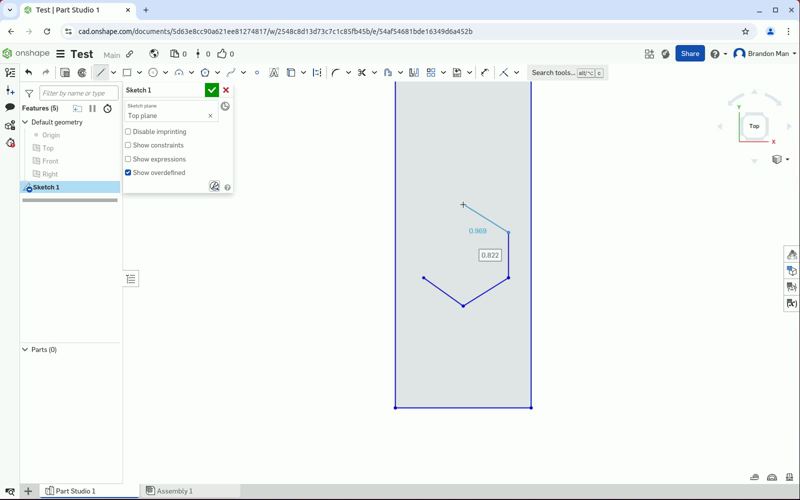
scroll(-6)
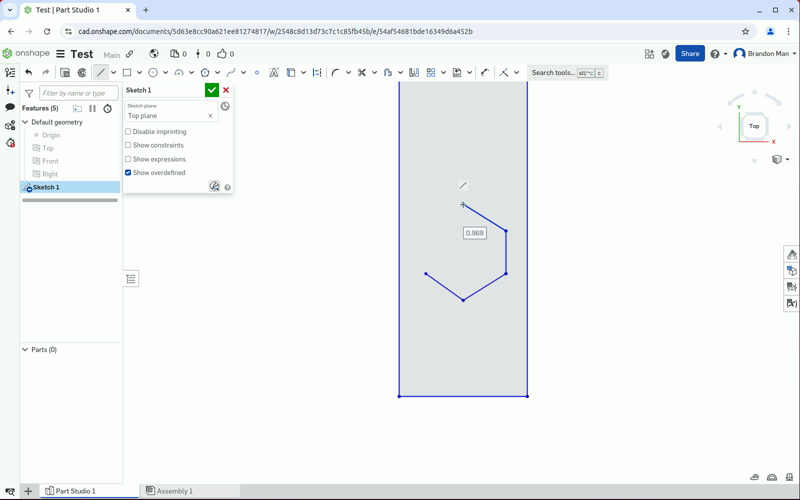
scroll(-6)
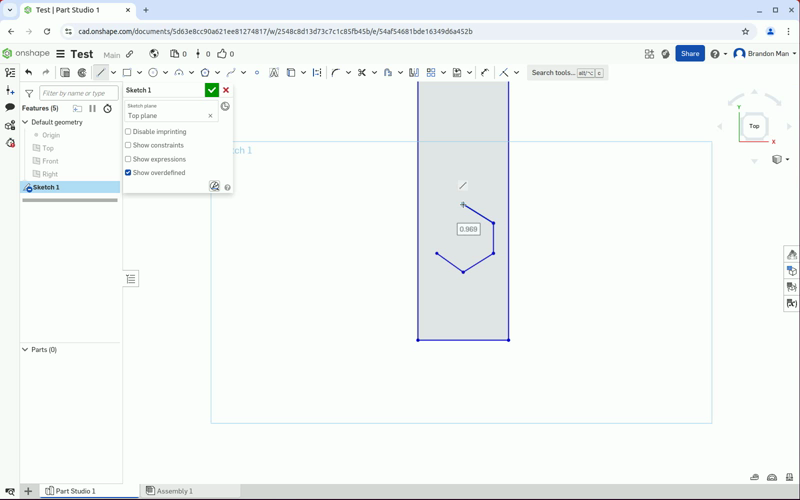
scroll(-6)
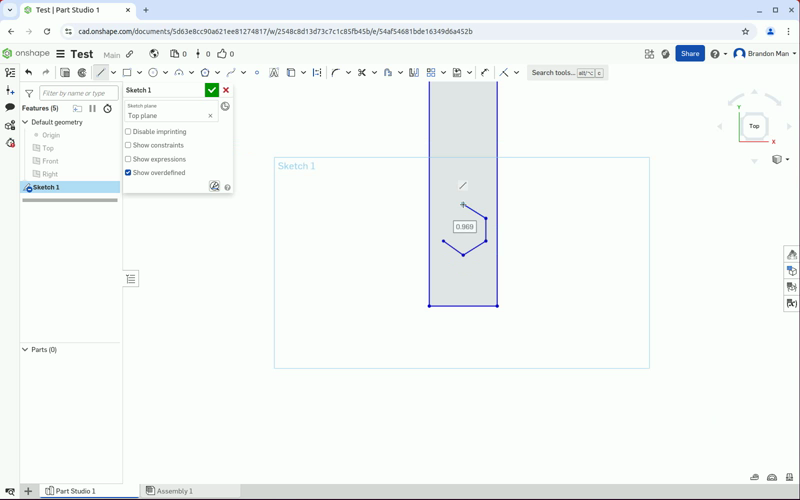
scroll(-6)
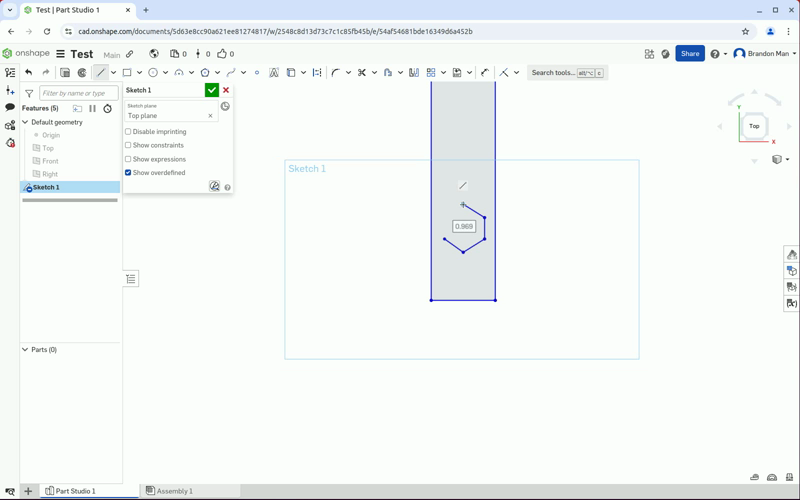
scroll(-6)
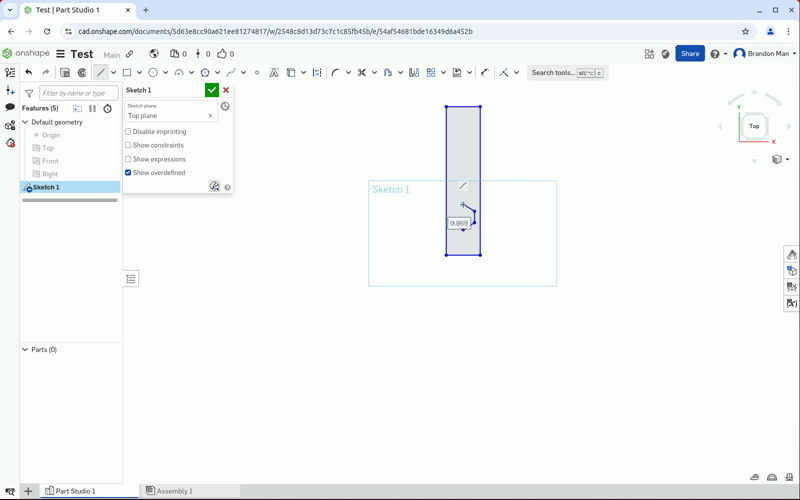
scroll(-6)
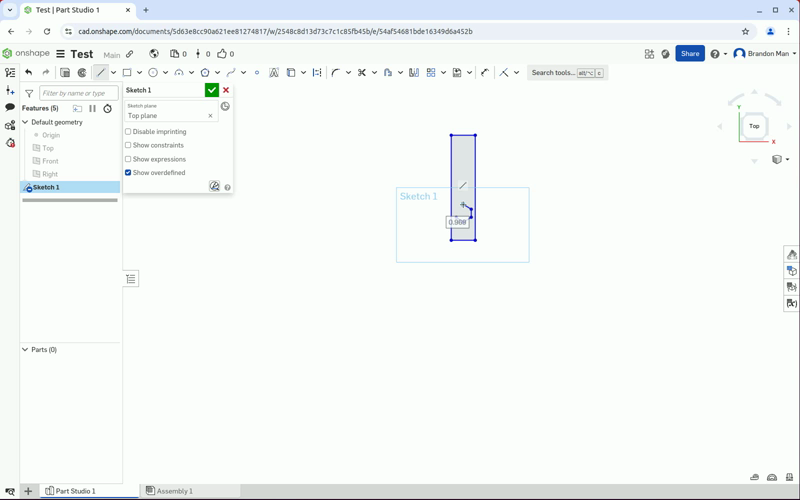
scroll(-6)
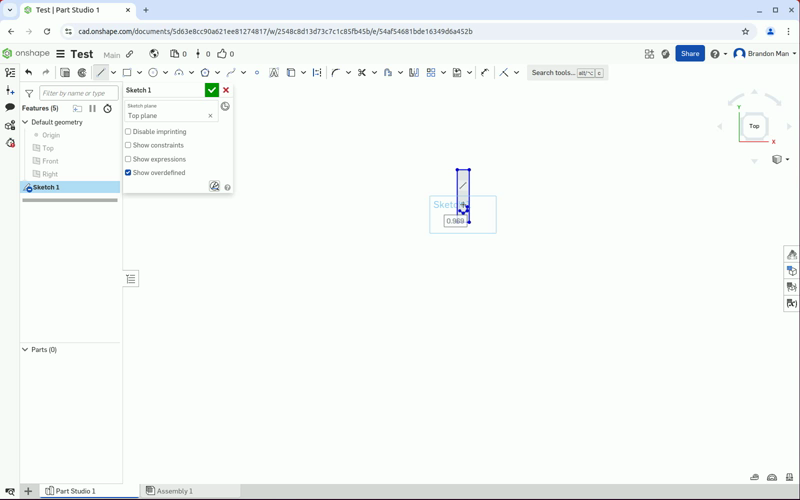
key_up(shift)
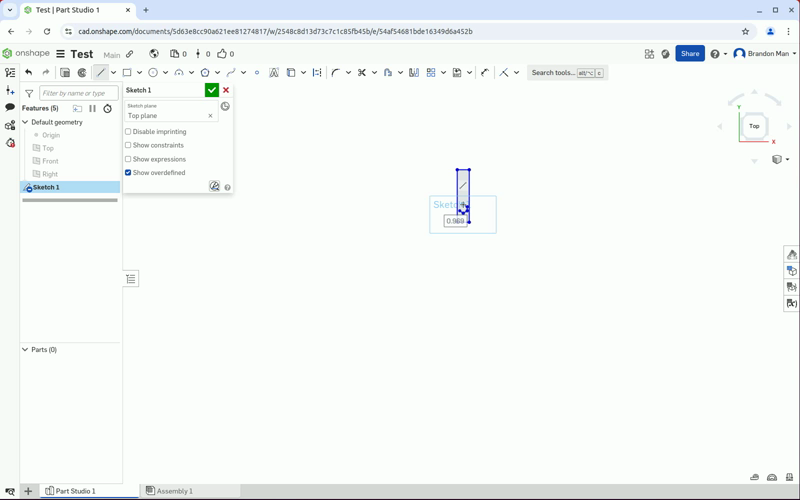
key_down(shift)
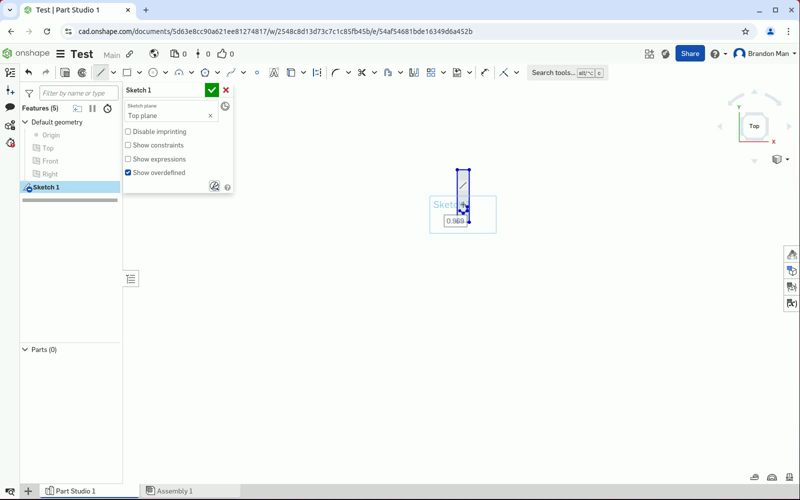
mouse_move(493, 204)
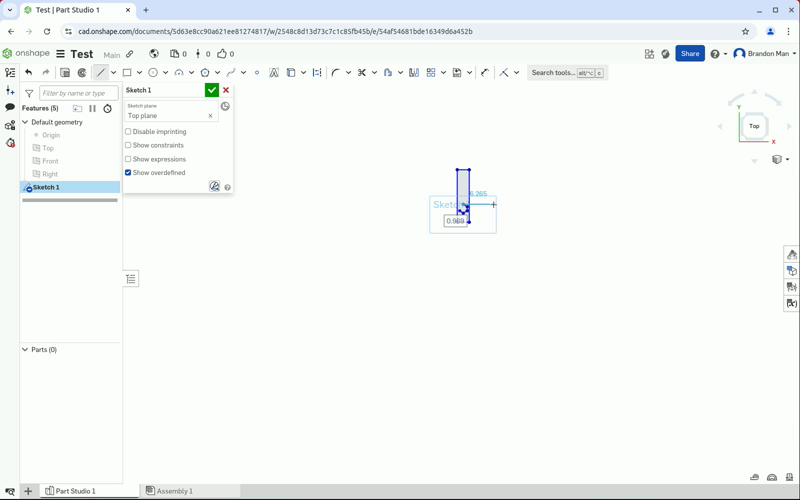
mouse_move(459, 206)
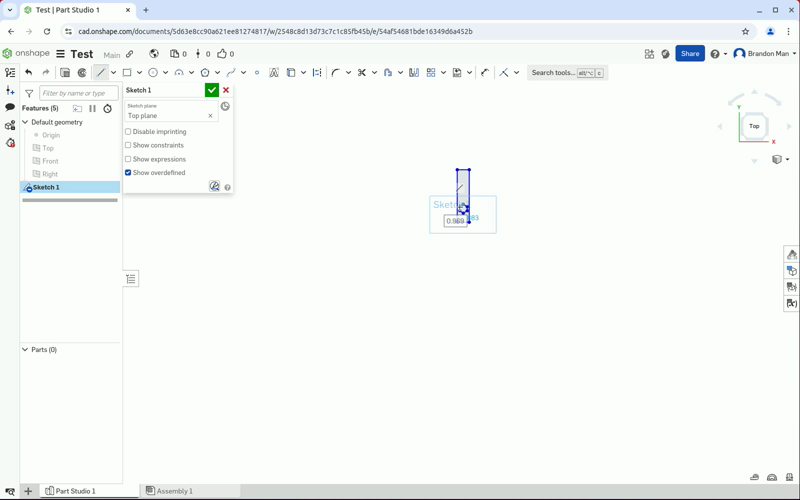
scroll(6)
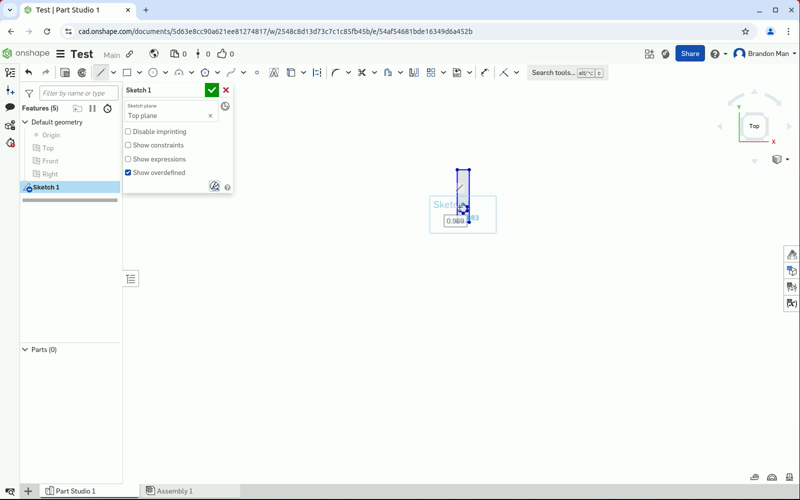
scroll(6)
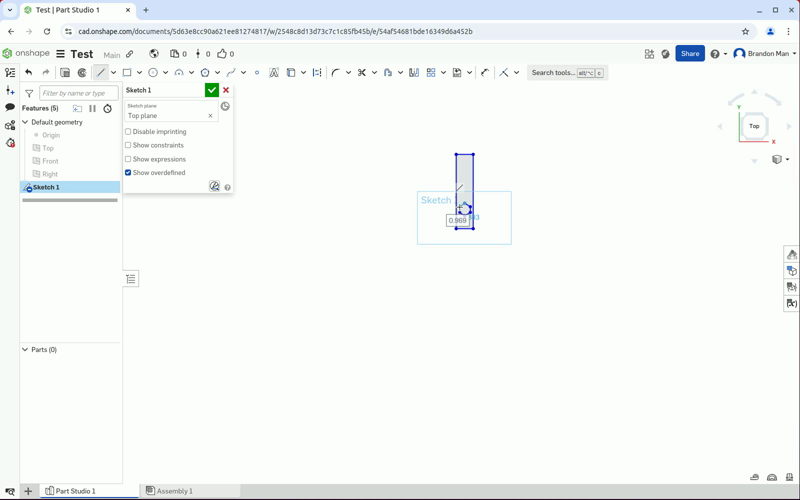
scroll(6)
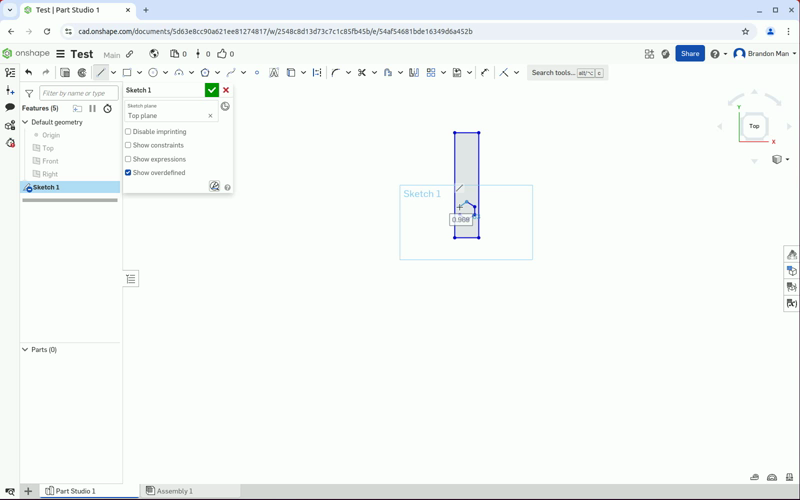
scroll(6)
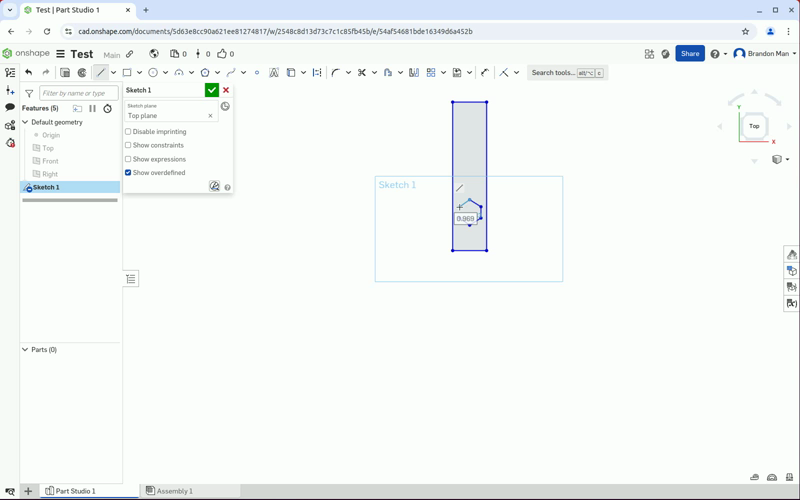
scroll(6)
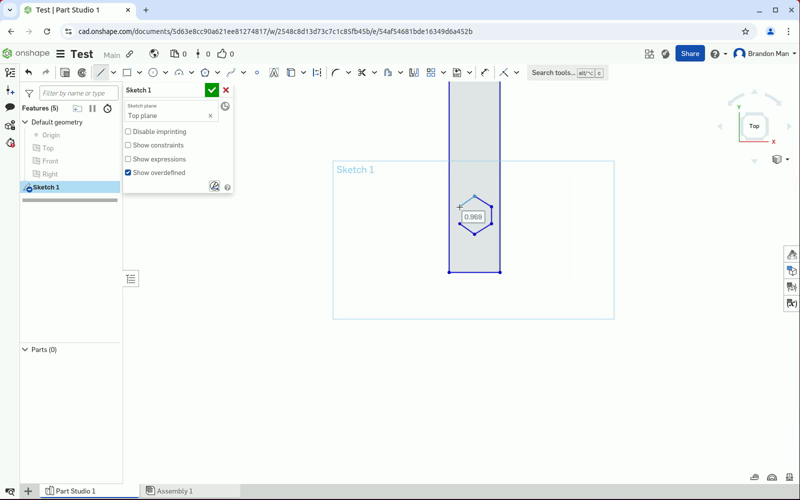
scroll(6)
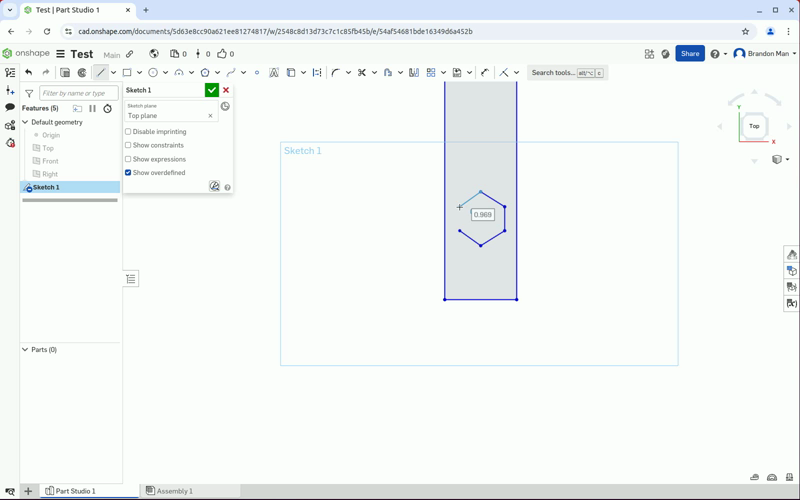
scroll(6)
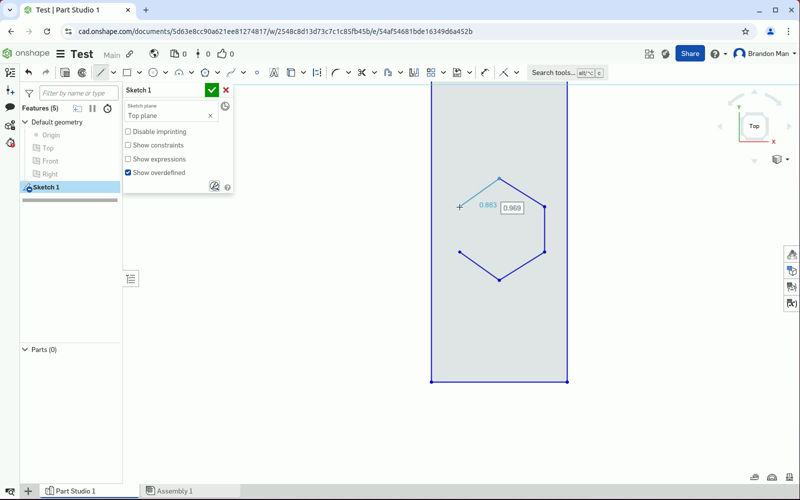
click(459, 206)
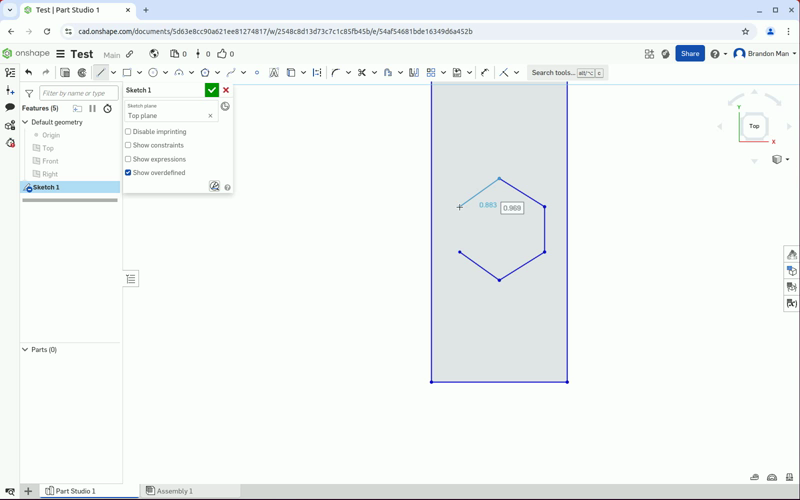
scroll(-6)
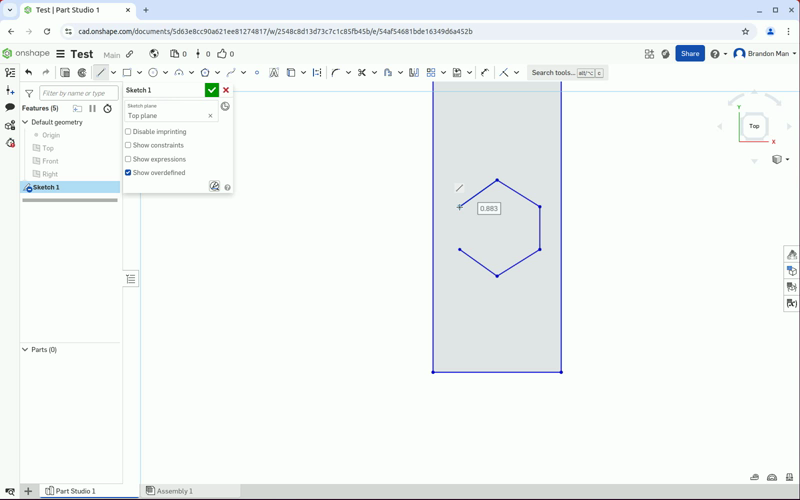
scroll(-6)
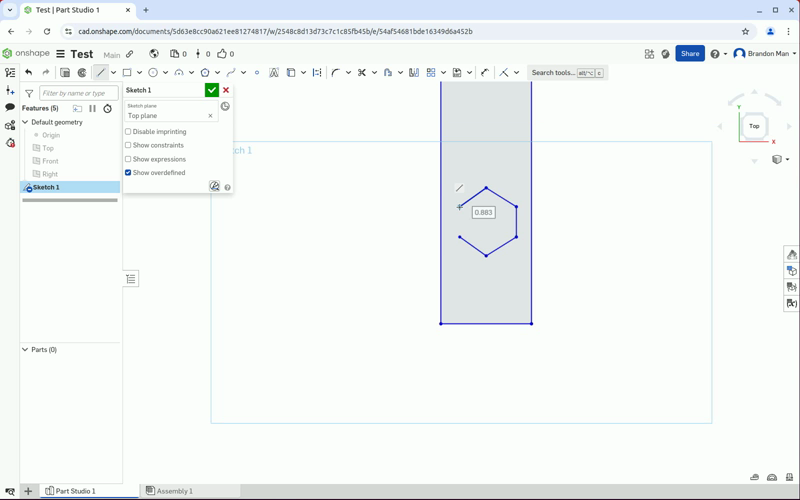
scroll(-6)
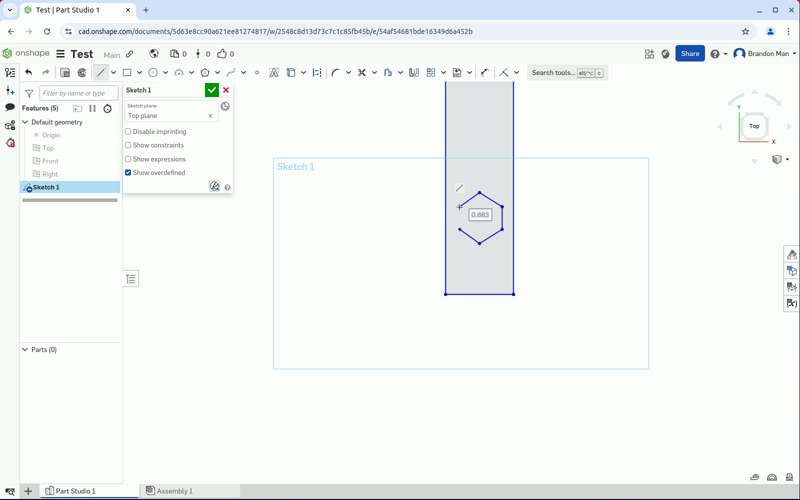
scroll(-6)
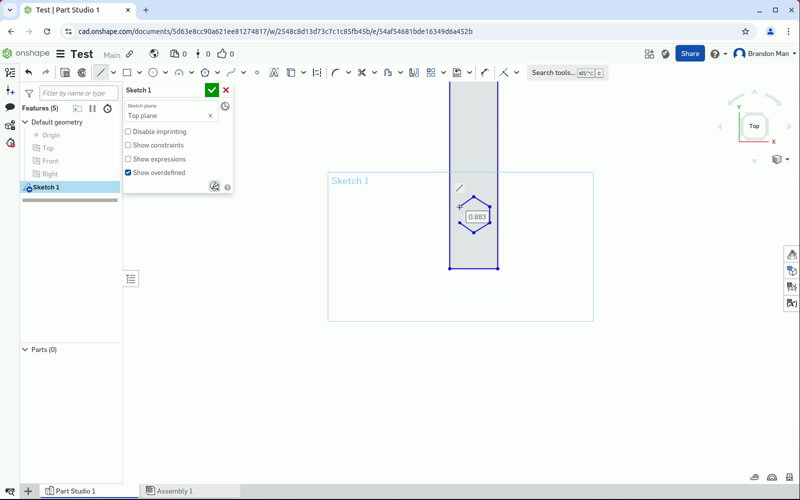
scroll(-6)
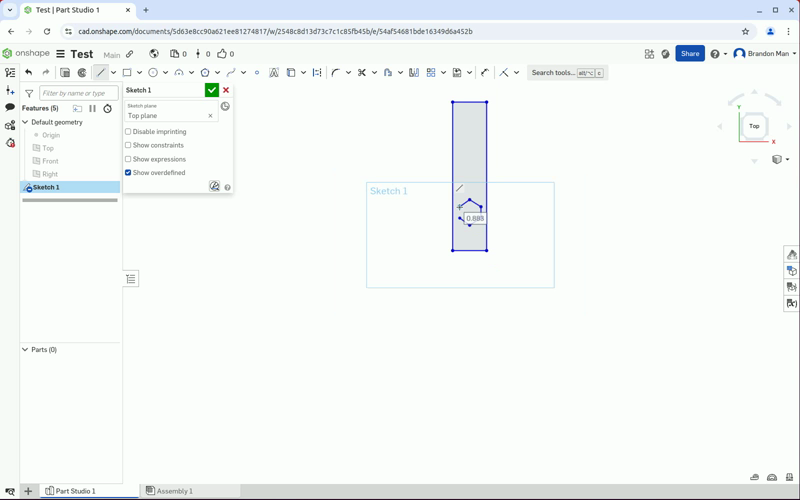
scroll(-6)
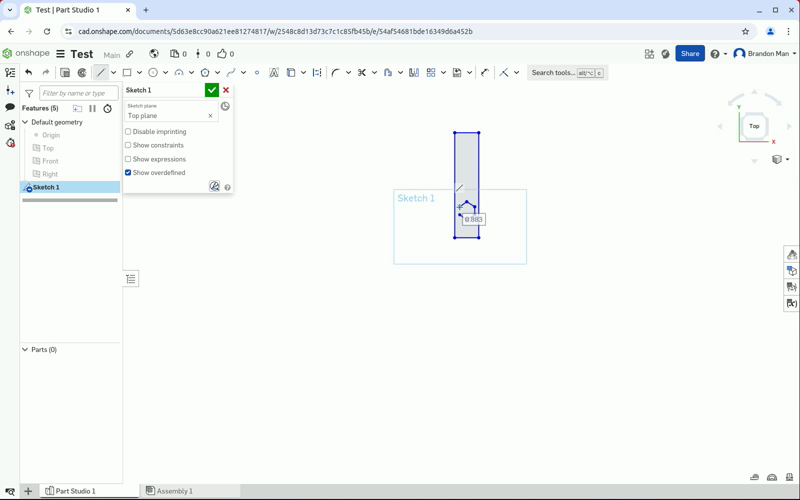
scroll(-6)
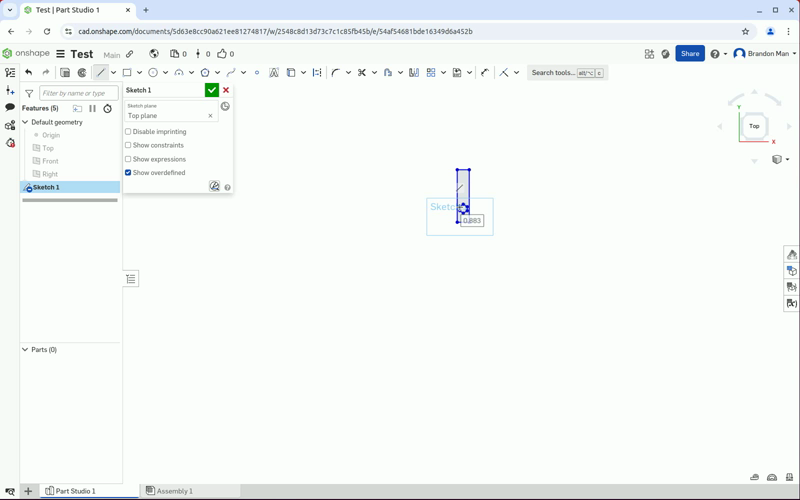
key_up(shift)
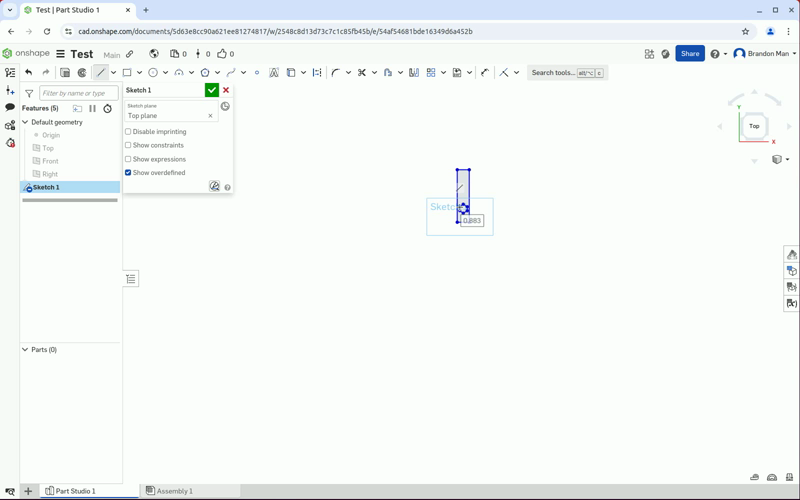
mouse_move(489, 206)
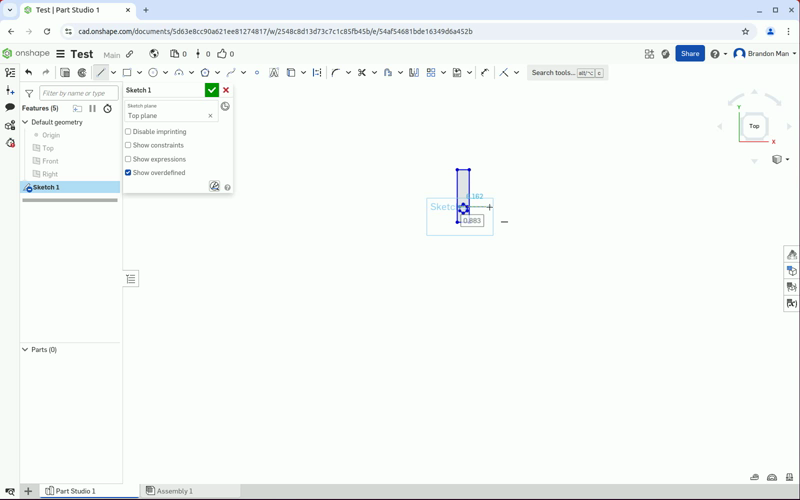
key_down(shift)
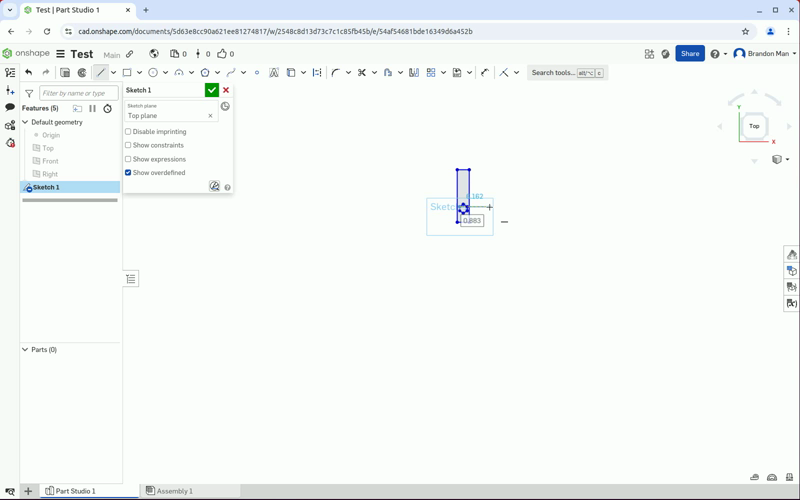
mouse_move(459, 210)
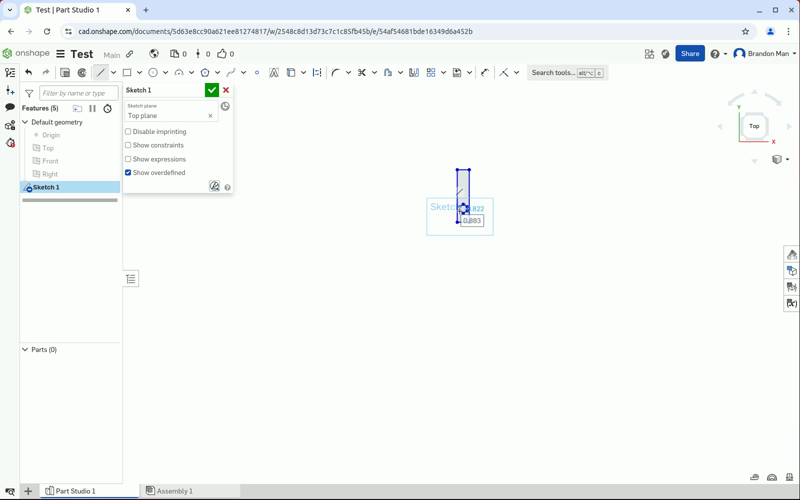
scroll(6)
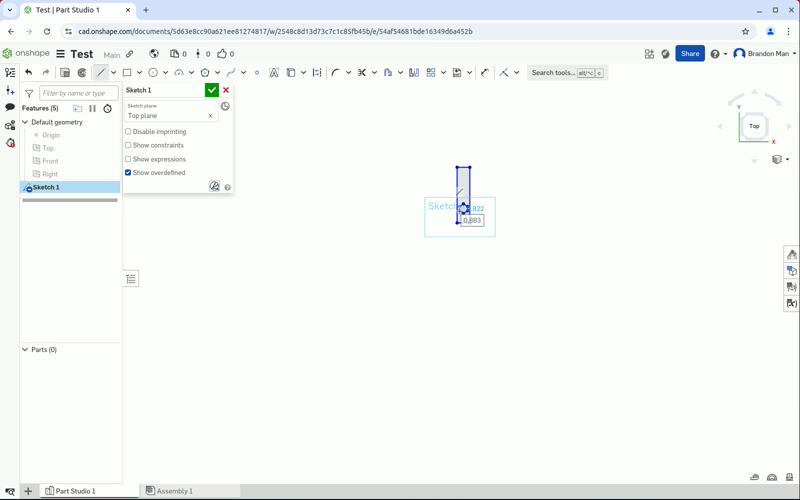
scroll(6)
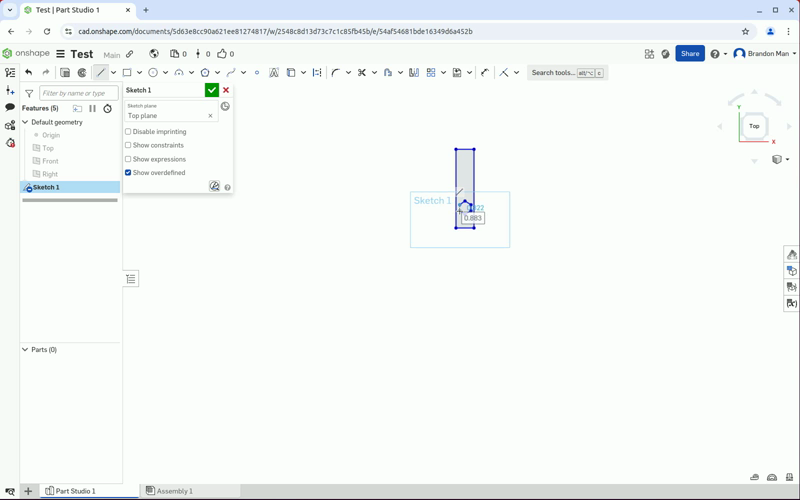
scroll(6)
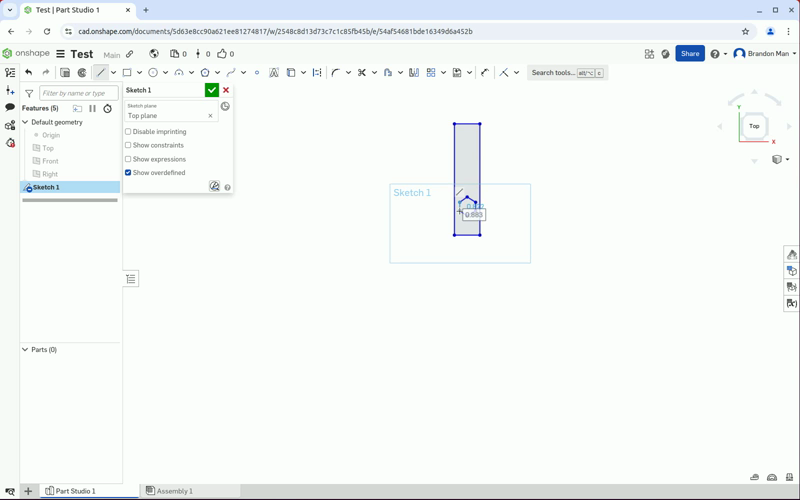
scroll(6)
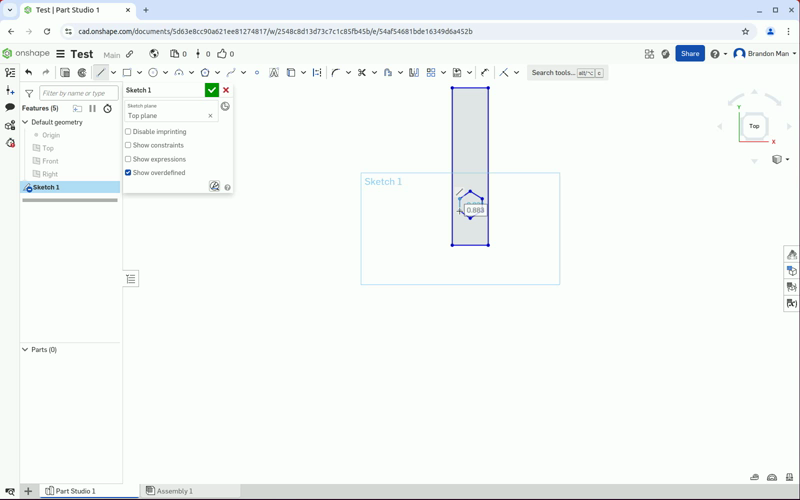
scroll(6)
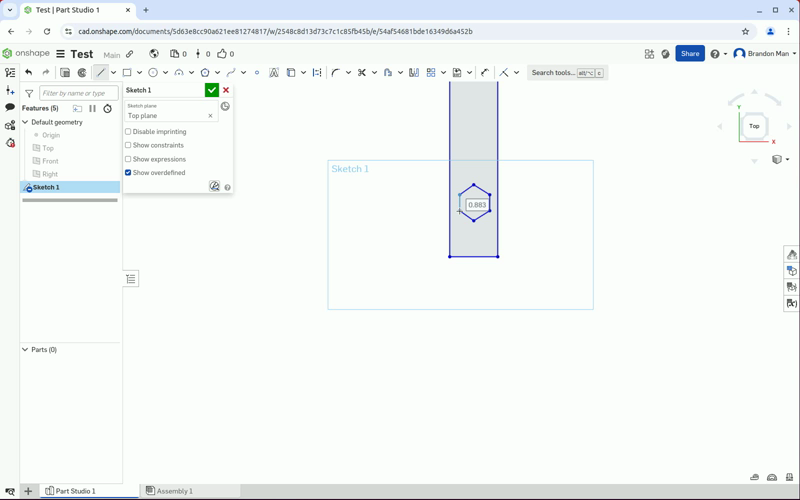
scroll(6)
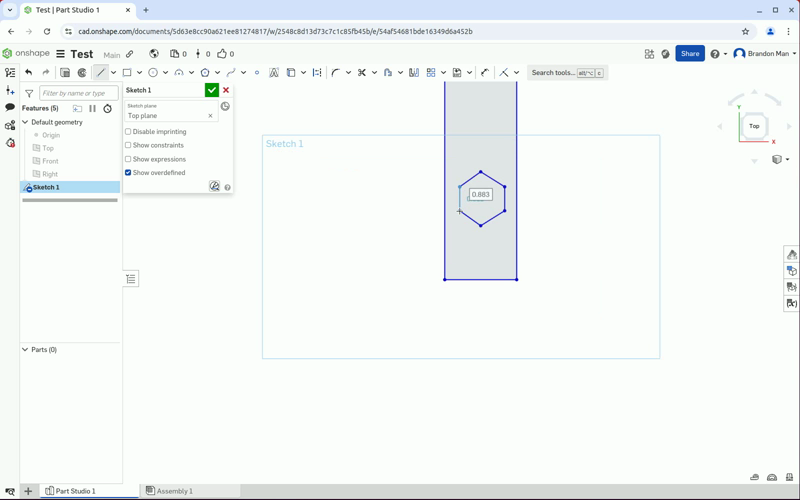
scroll(6)
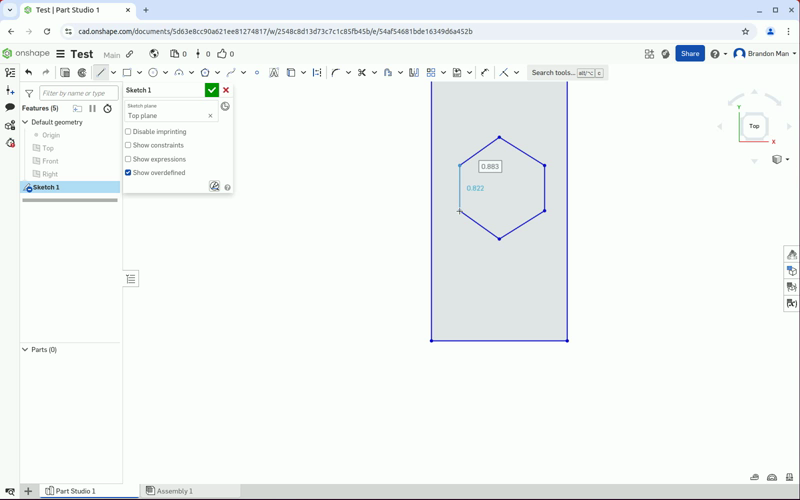
key_up(shift)
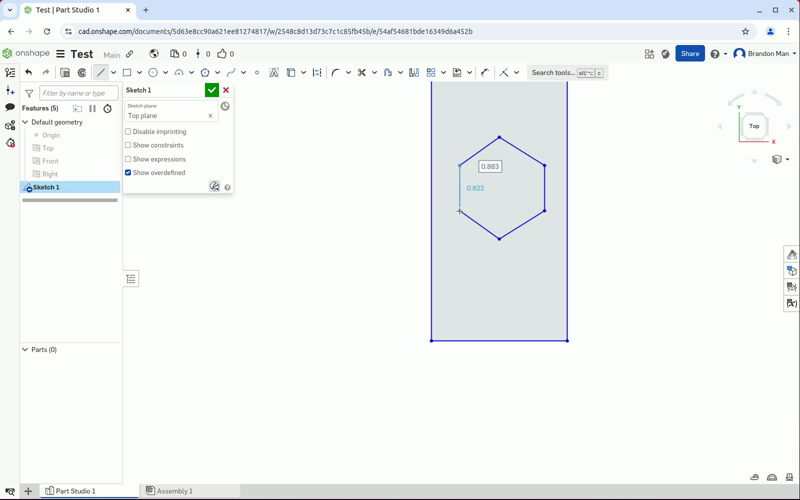
click(459, 210)
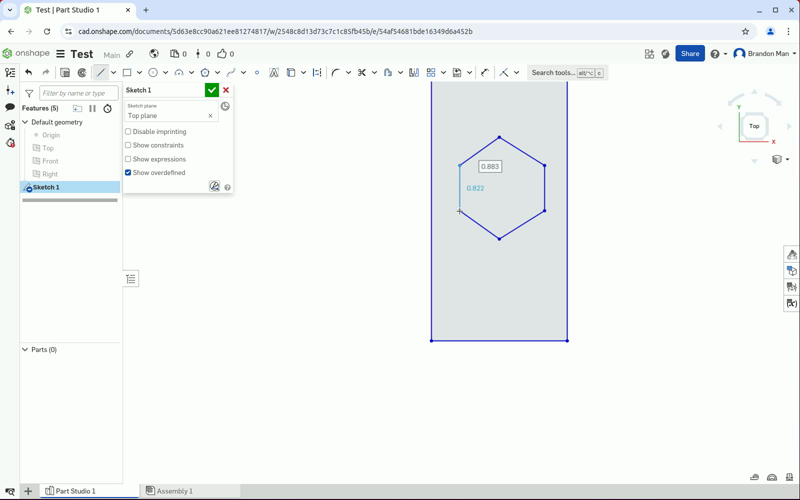
scroll(-6)
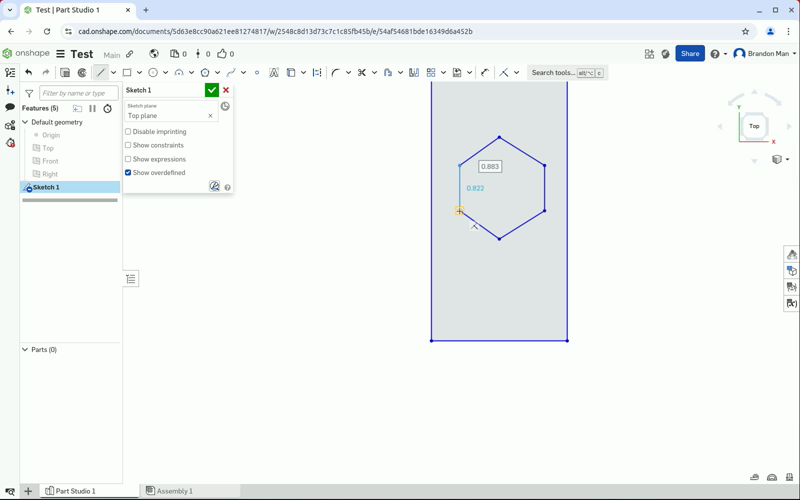
scroll(-6)
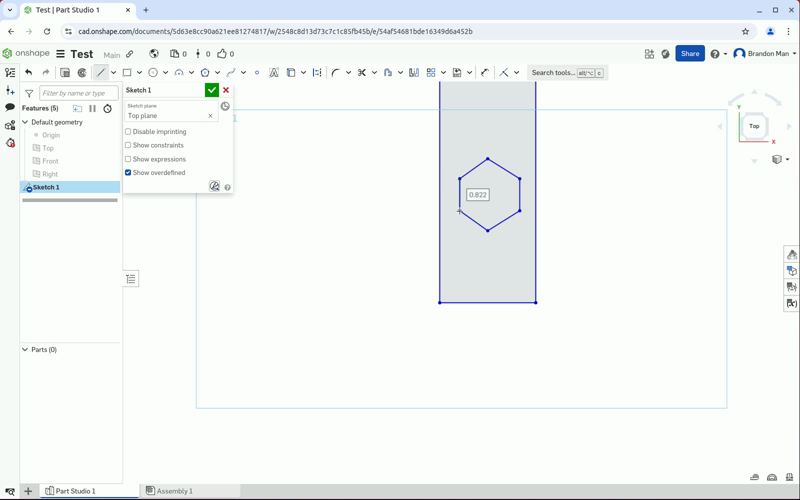
scroll(-6)
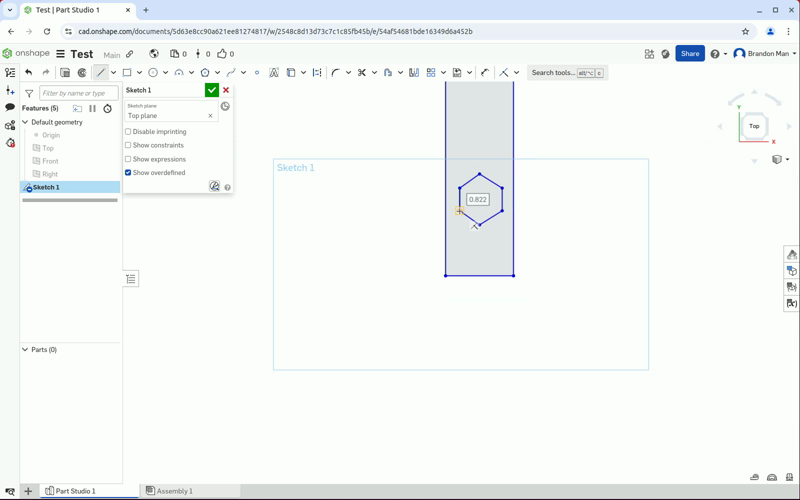
scroll(-6)
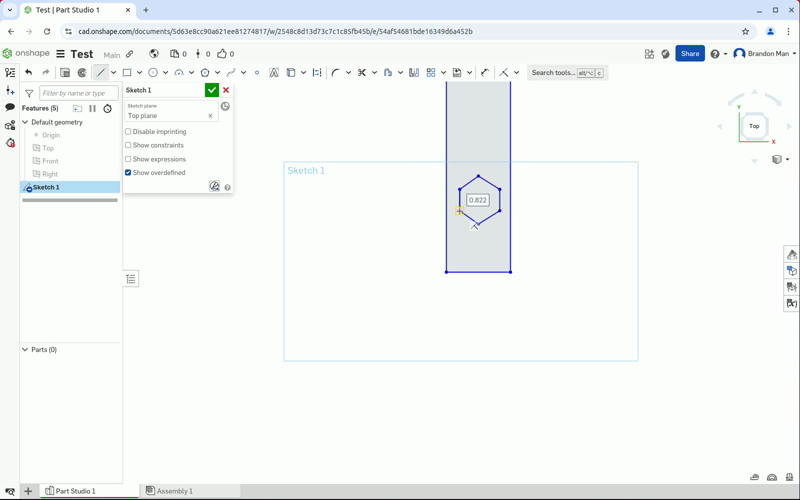
scroll(-6)
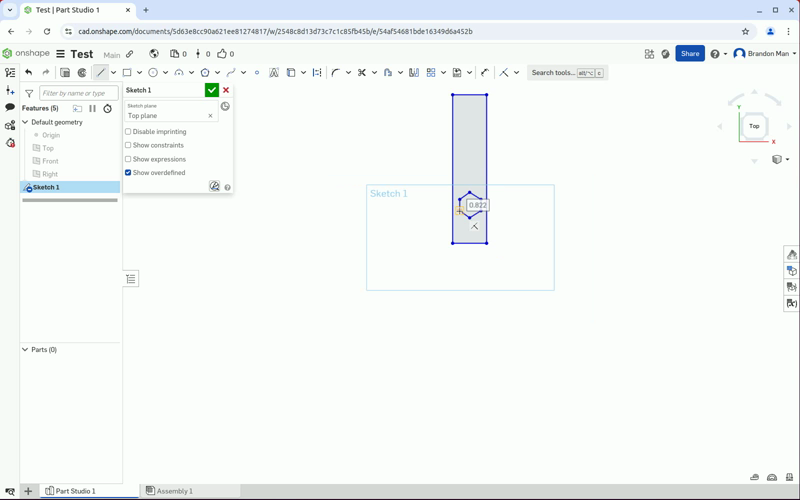
scroll(-6)
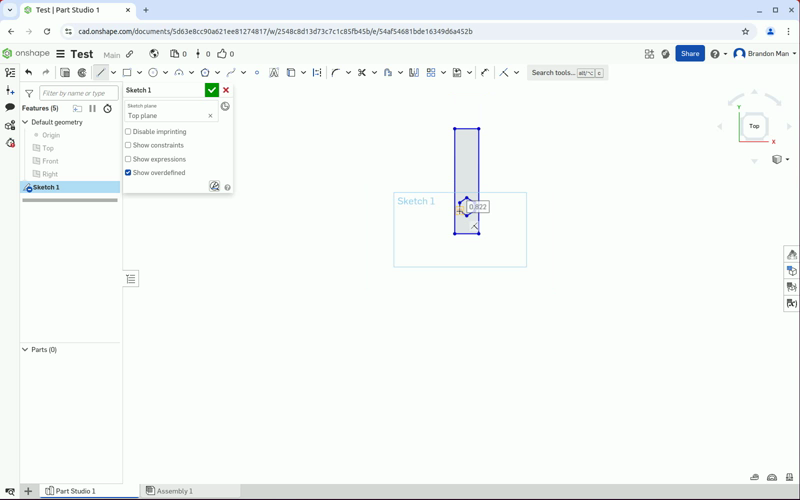
scroll(-6)
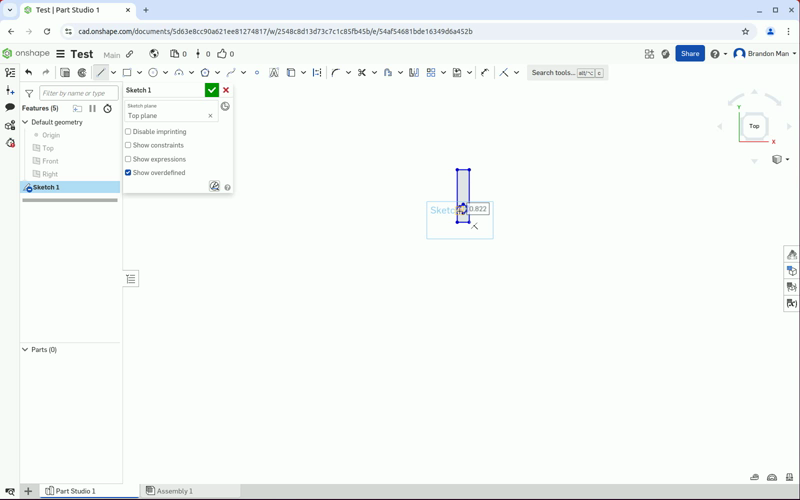
key(esc)
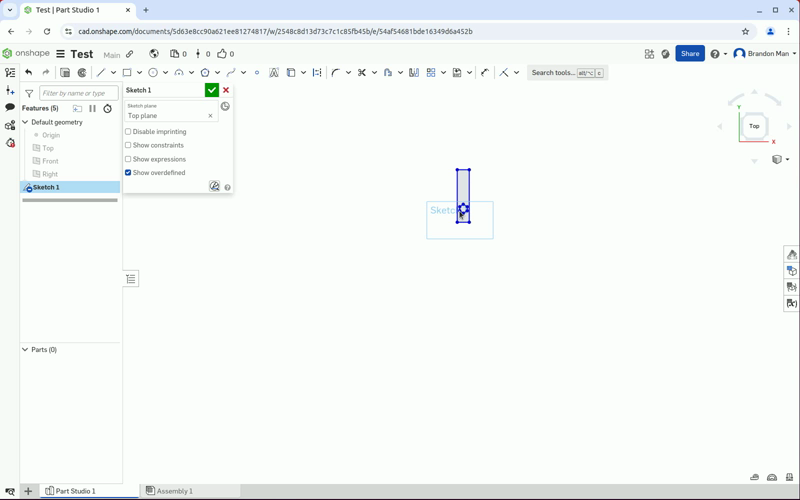
key(l)
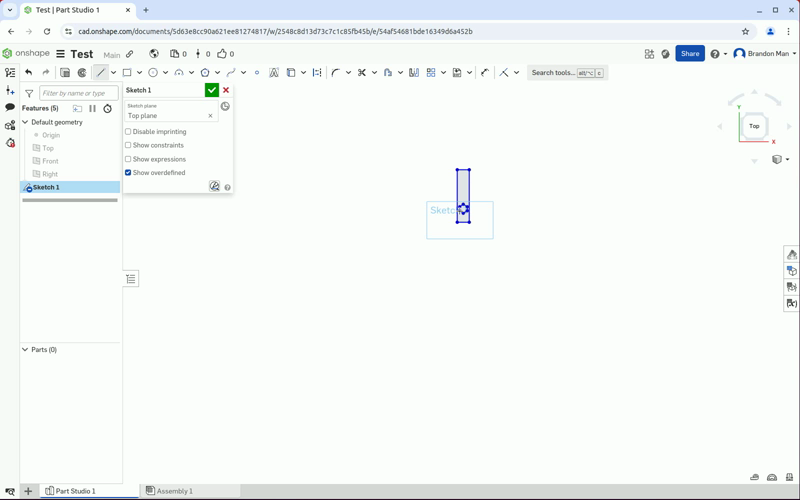
key_down(shift)
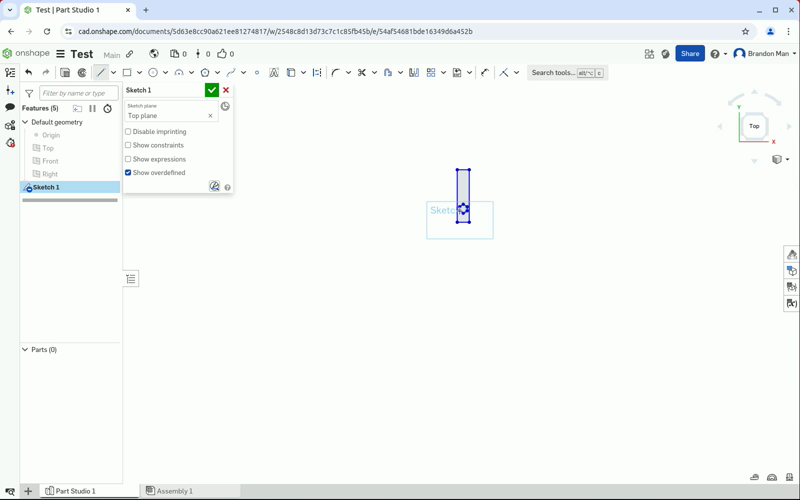
mouse_move(459, 185)
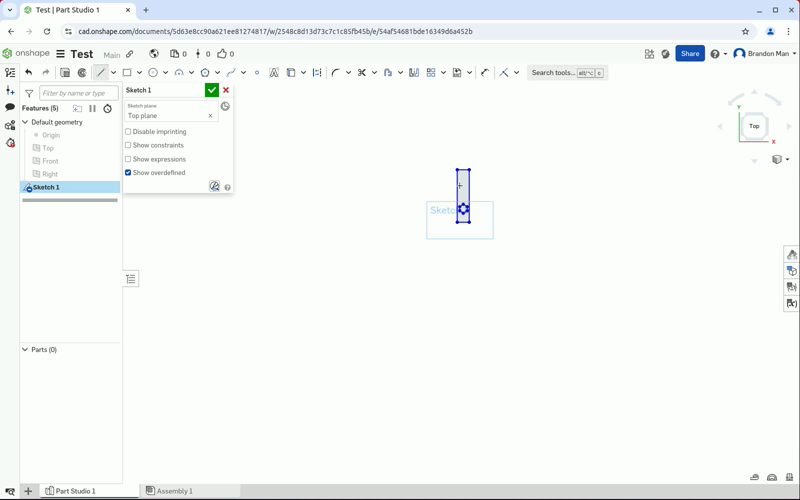
click(459, 185)
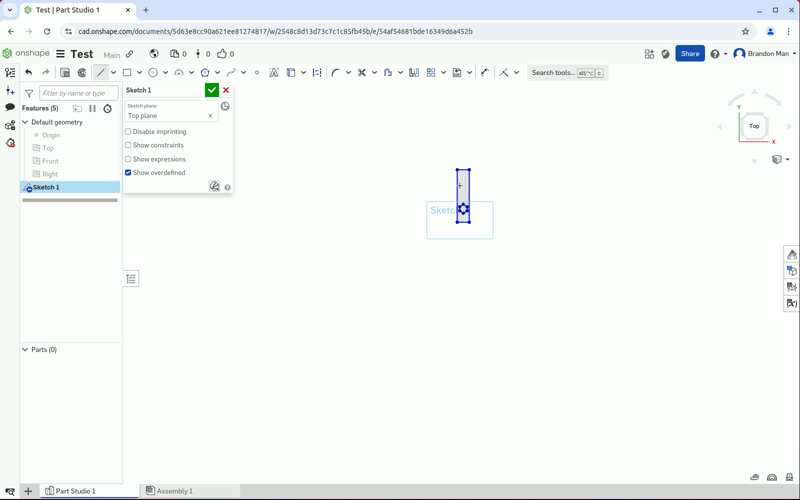
key_up(shift)
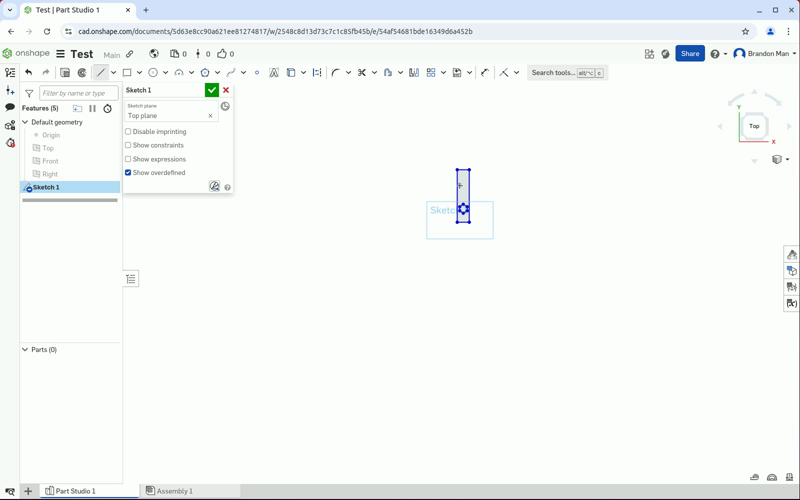
key_down(shift)
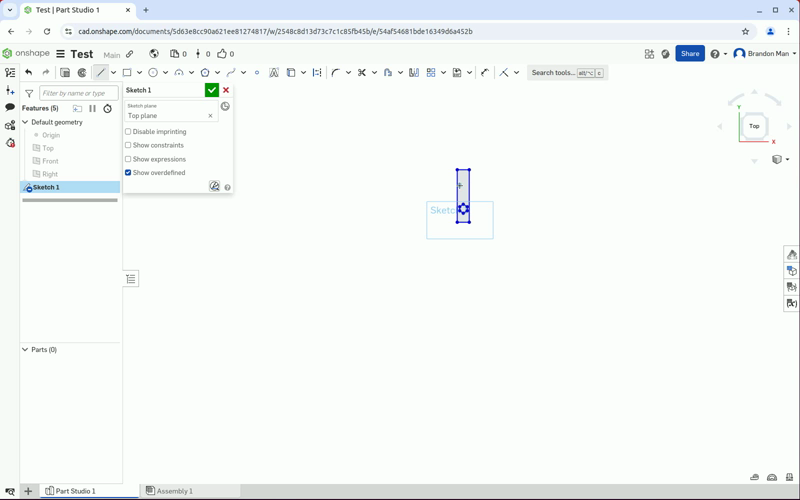
mouse_move(489, 185)
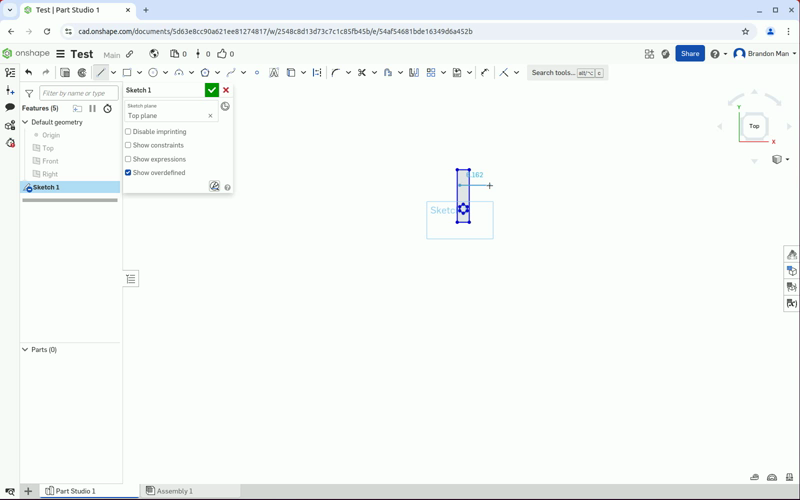
mouse_move(463, 187)
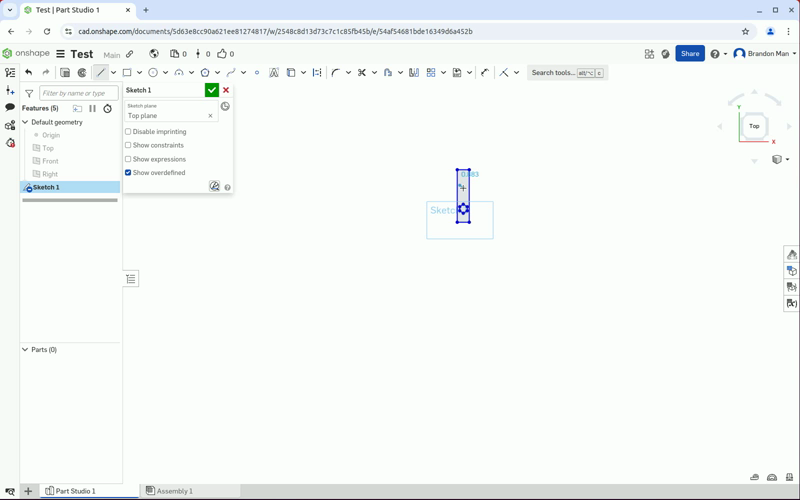
scroll(6)
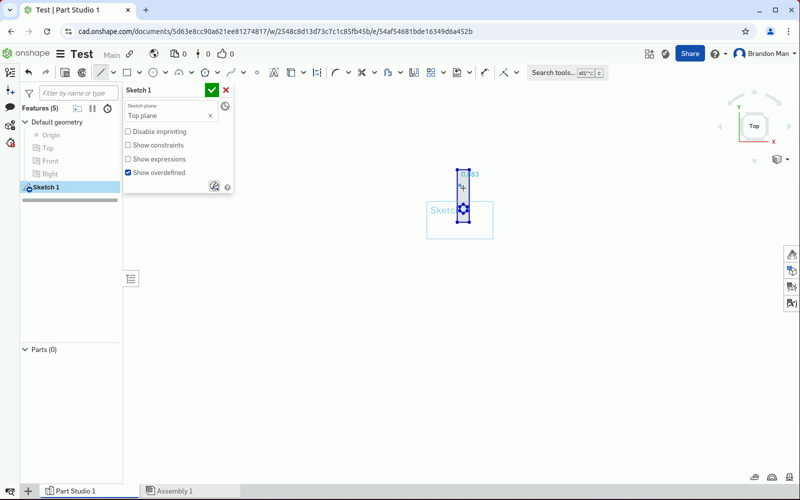
scroll(6)
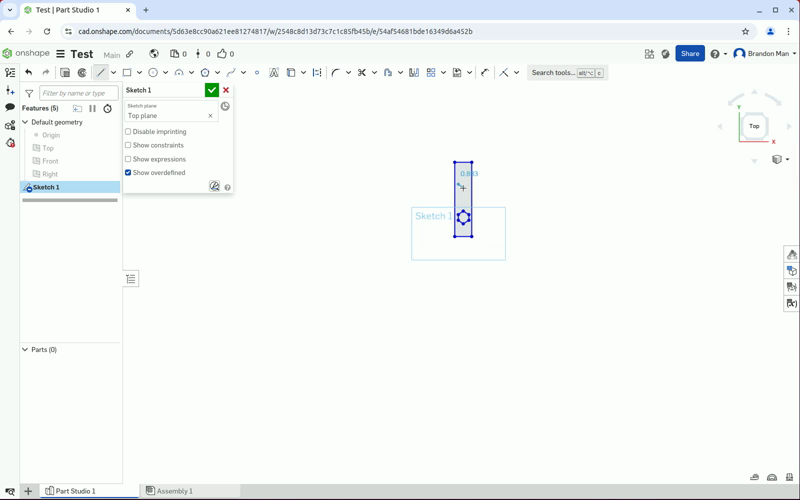
scroll(6)
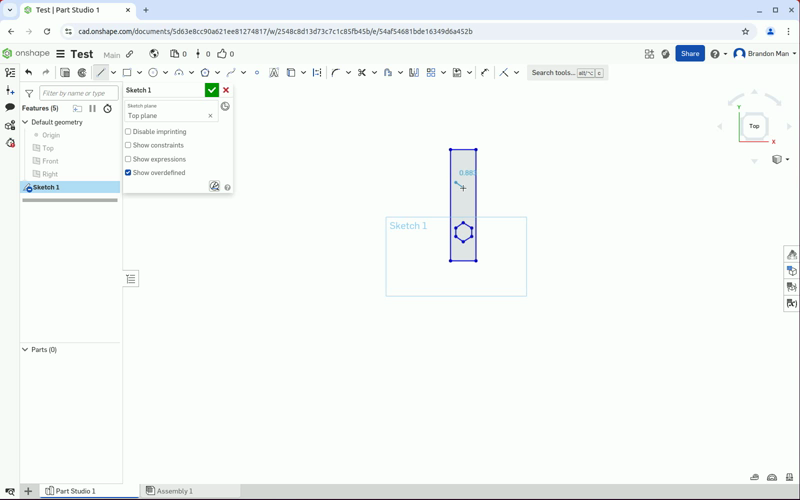
scroll(6)
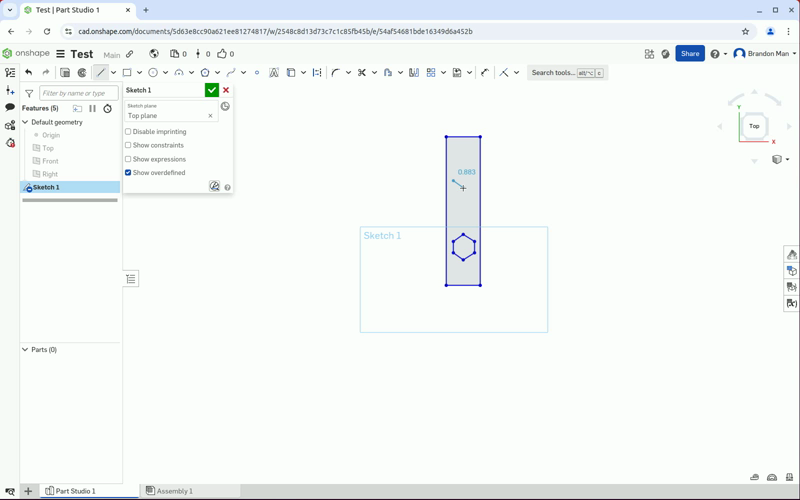
scroll(6)
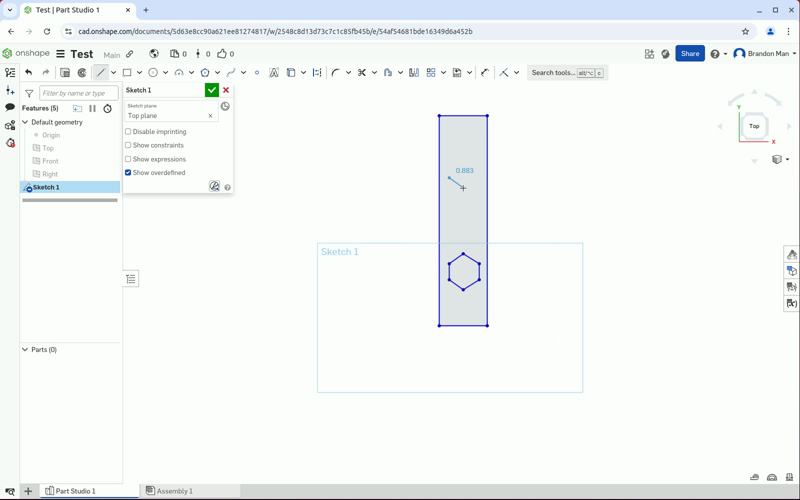
scroll(6)
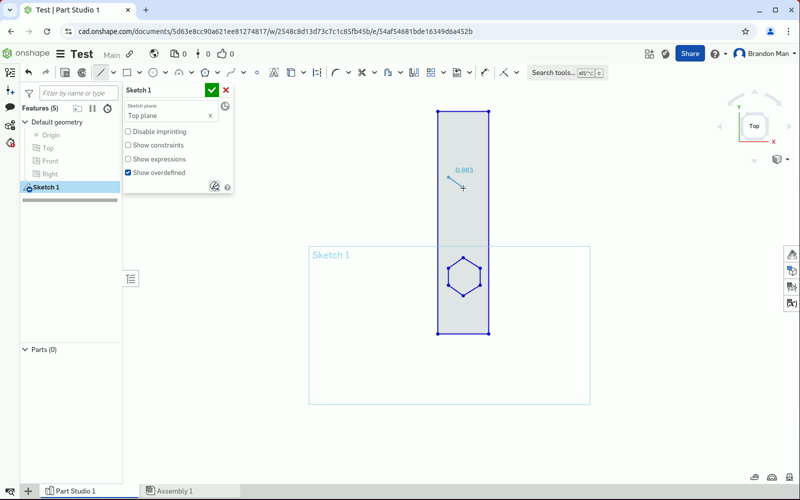
scroll(6)
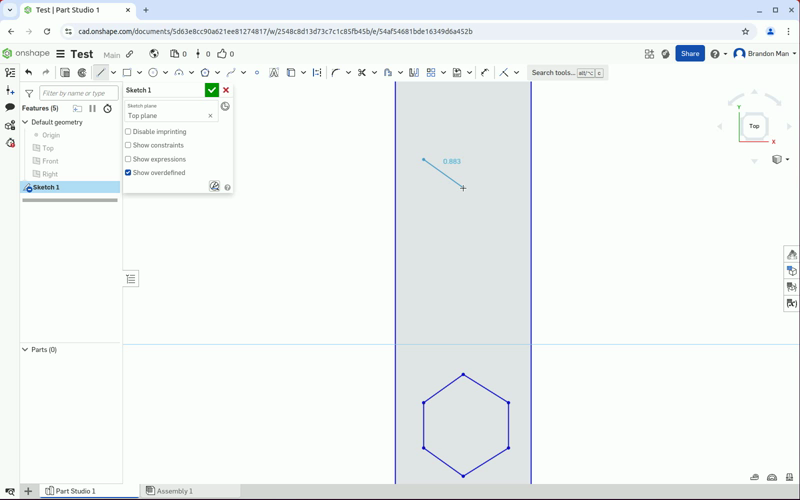
click(463, 187)
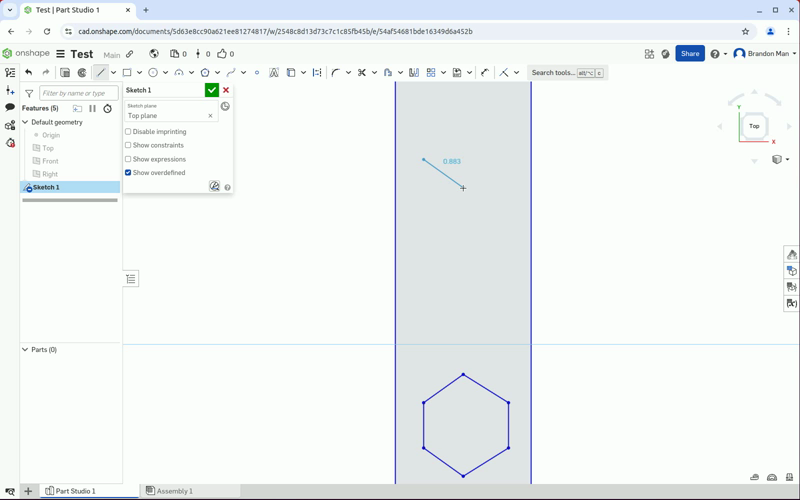
scroll(-6)
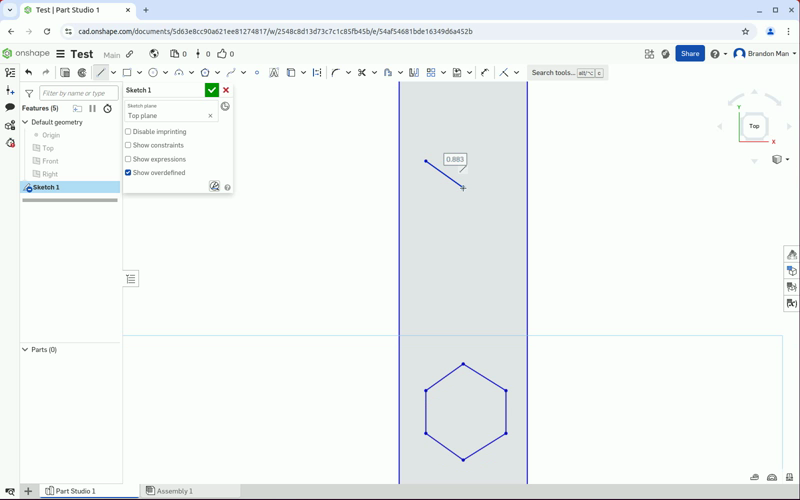
scroll(-6)
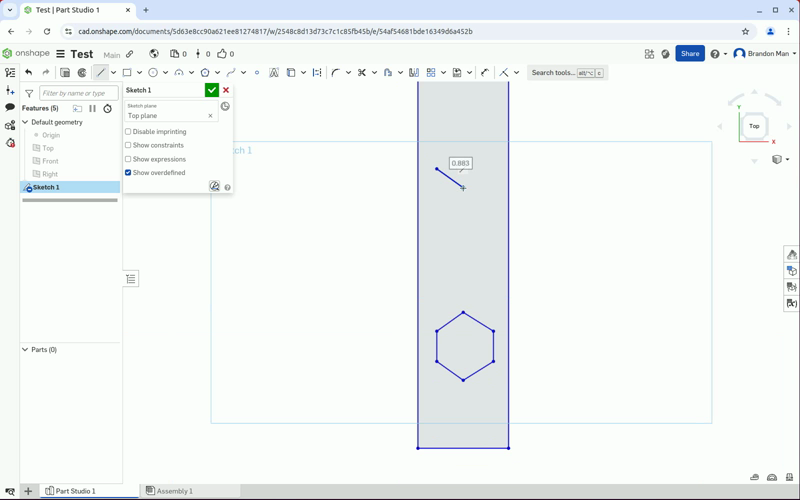
scroll(-6)
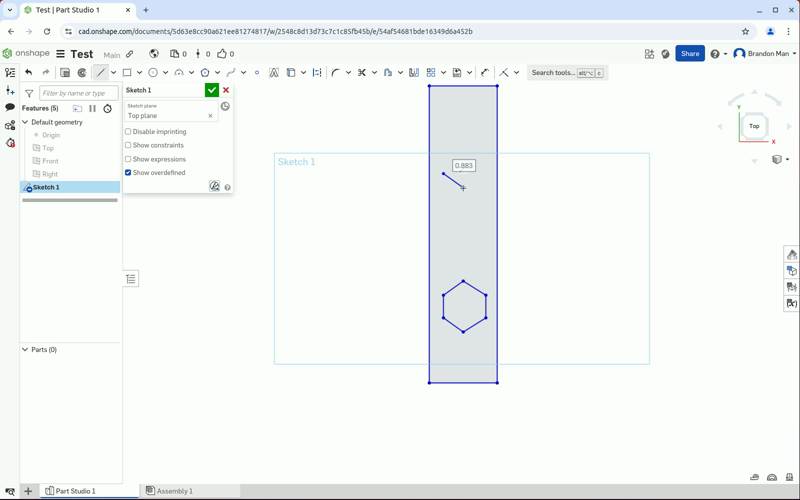
scroll(-6)
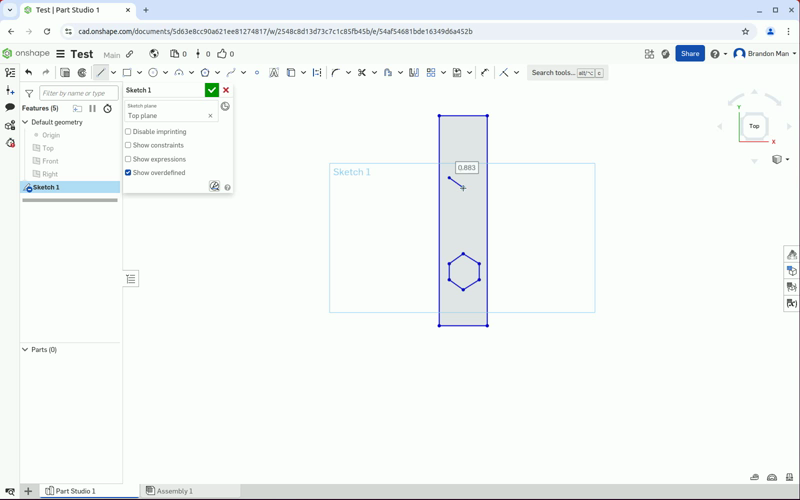
scroll(-6)
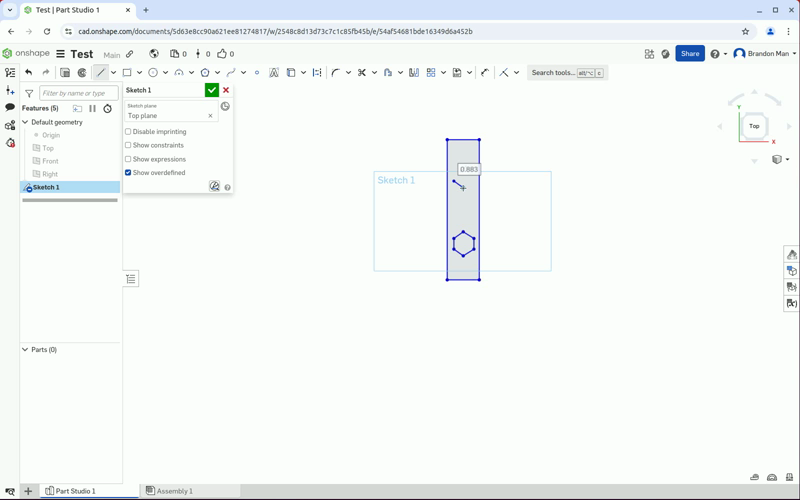
scroll(-6)
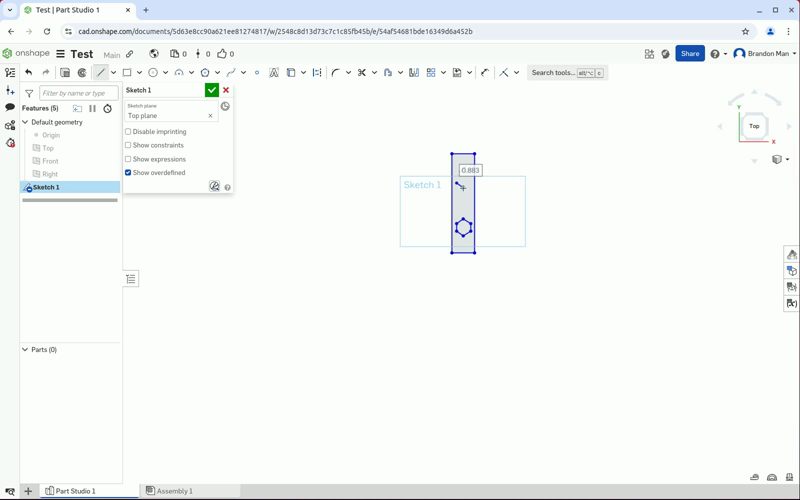
scroll(-6)
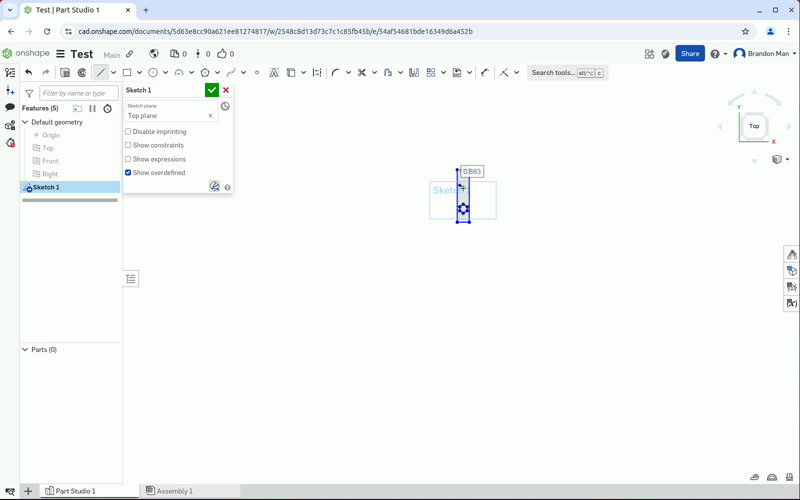
key_up(shift)
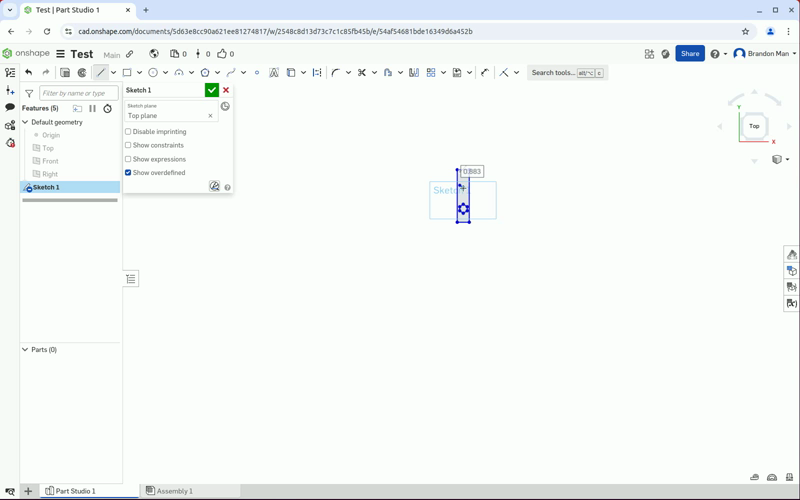
key_down(shift)
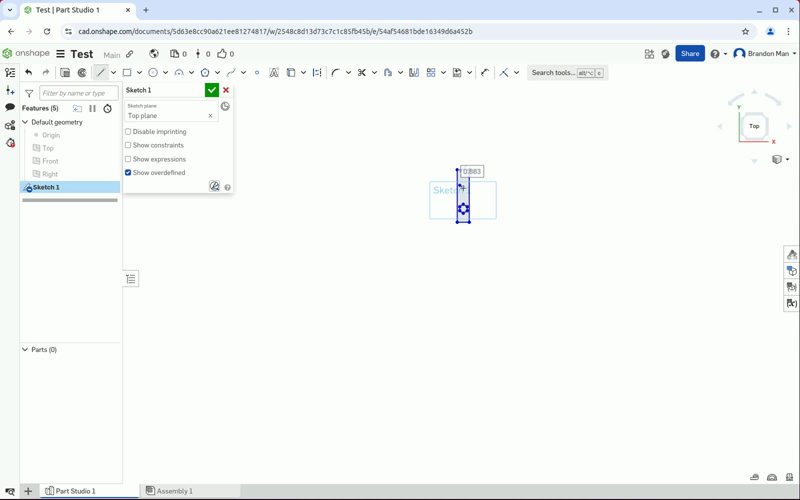
mouse_move(493, 187)
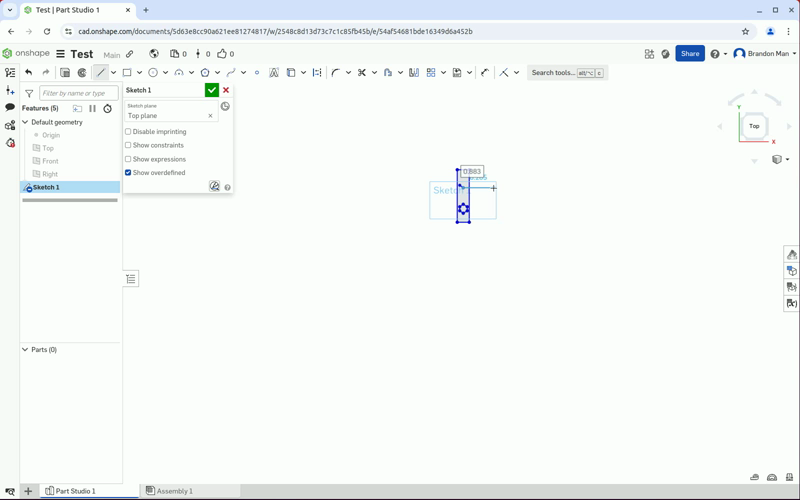
mouse_move(467, 185)
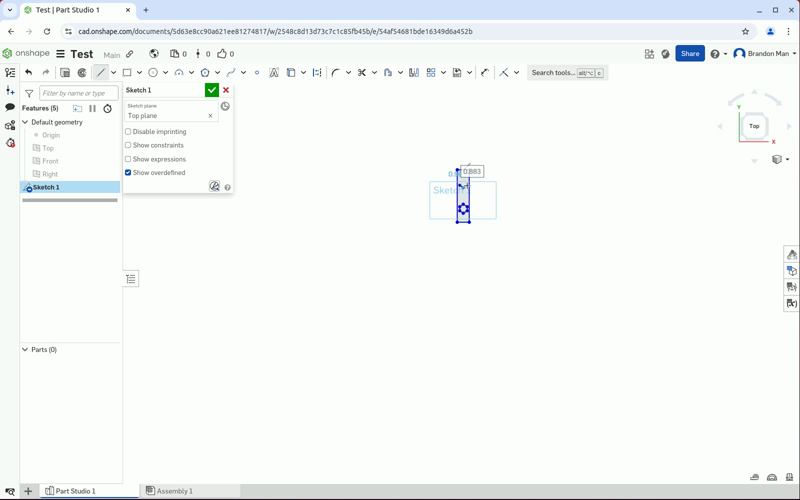
scroll(6)
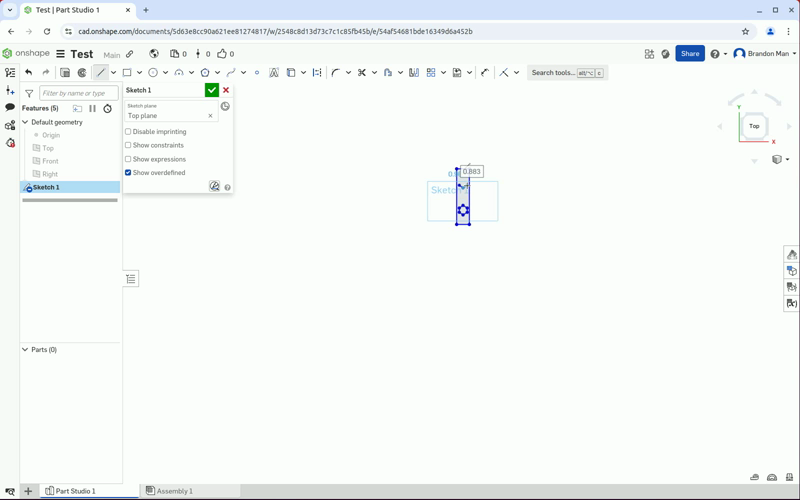
scroll(6)
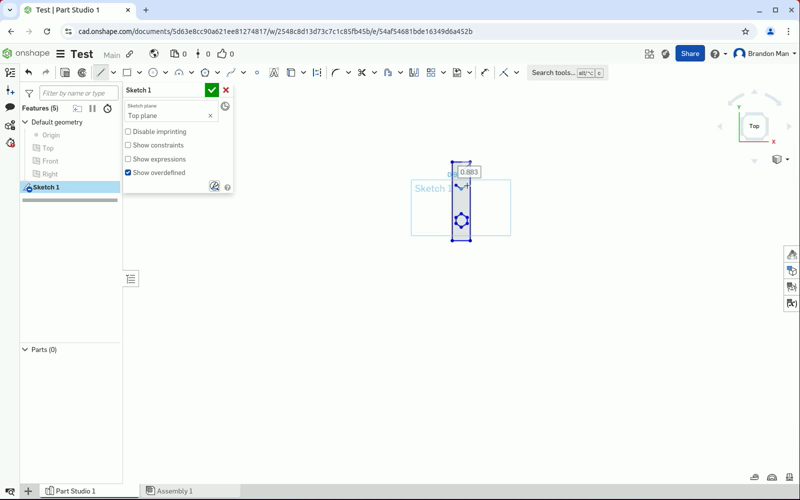
scroll(6)
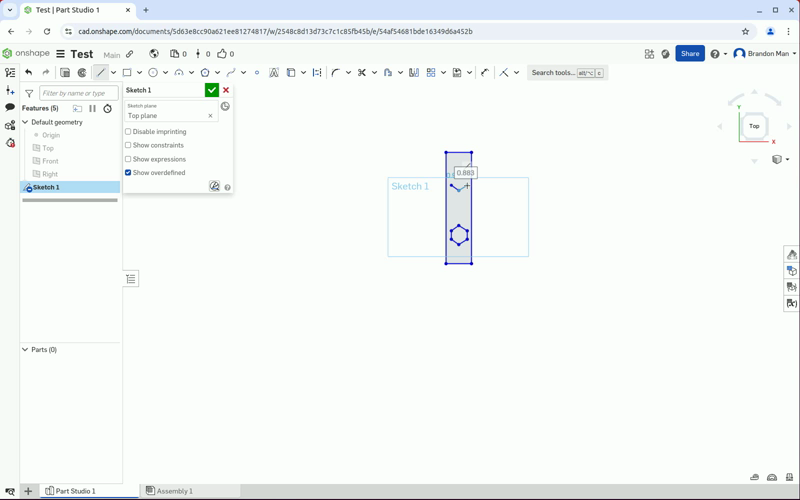
scroll(6)
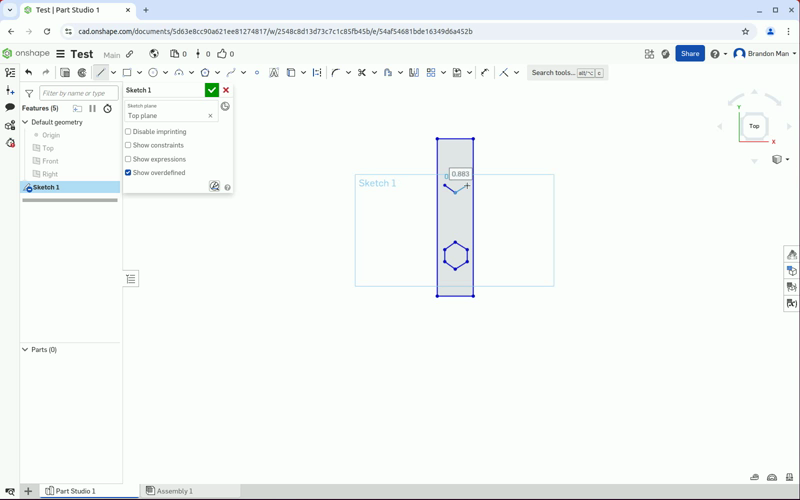
scroll(6)
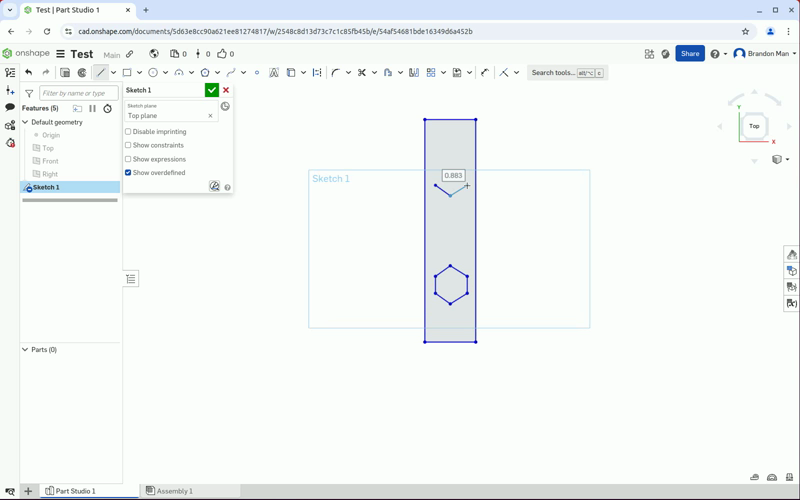
scroll(6)
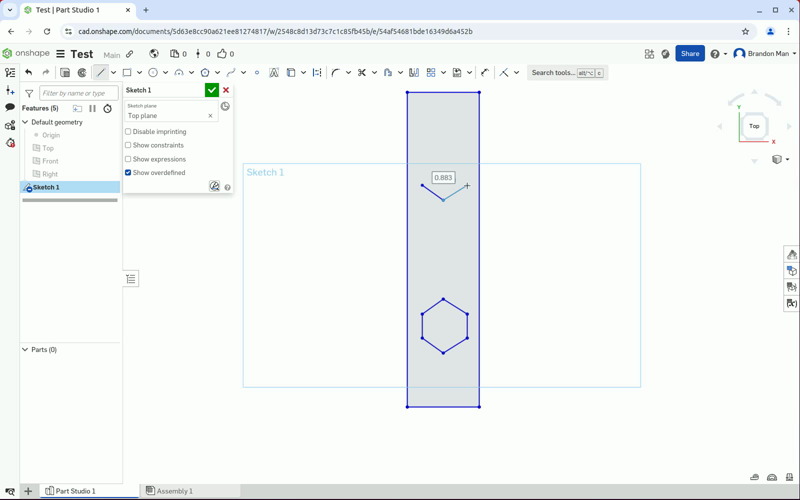
scroll(6)
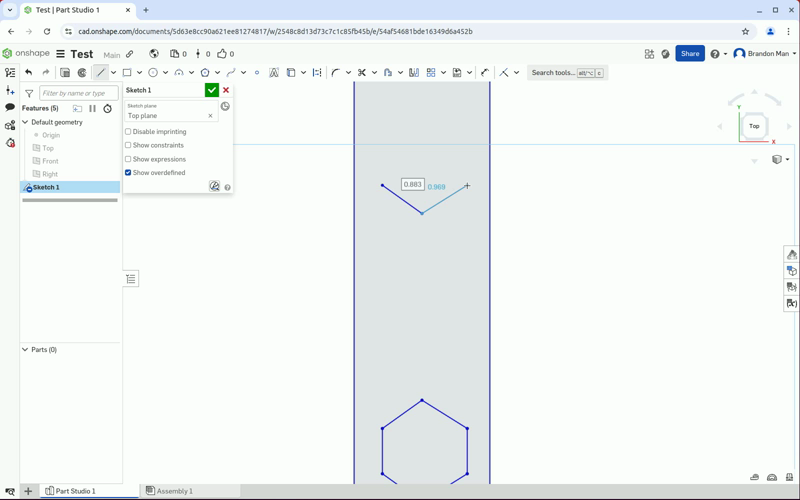
click(467, 185)
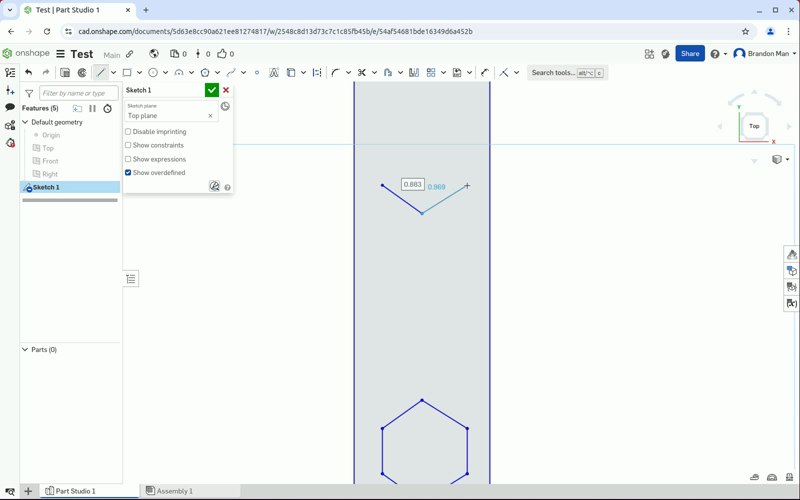
scroll(-6)
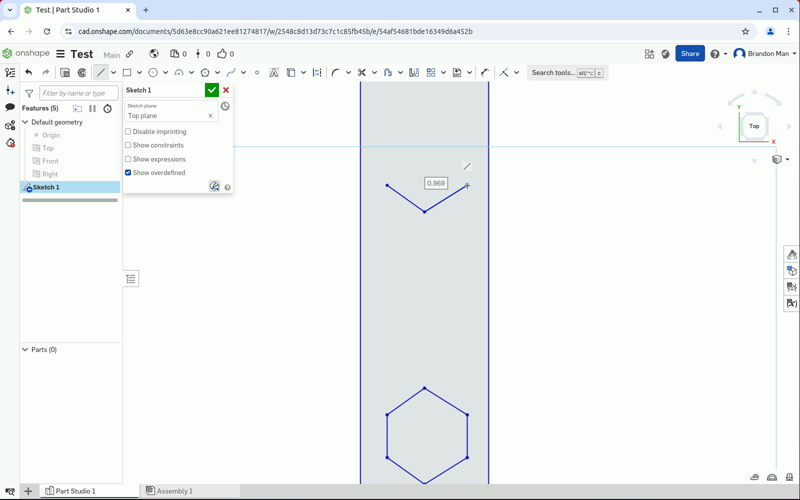
scroll(-6)
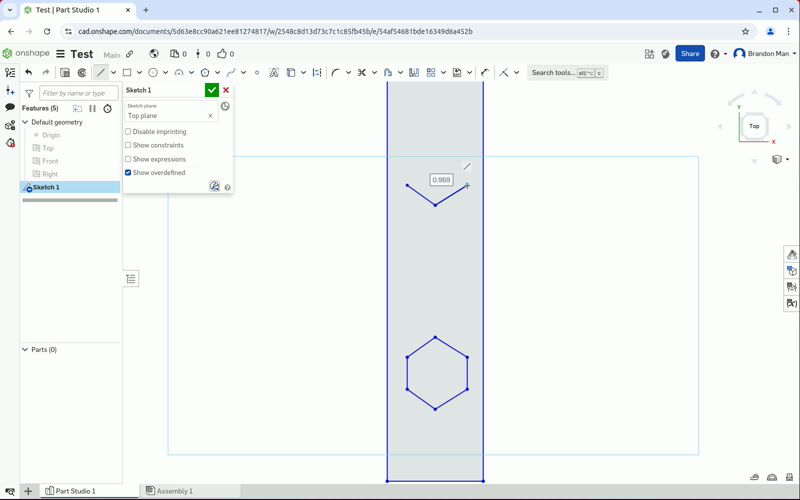
scroll(-6)
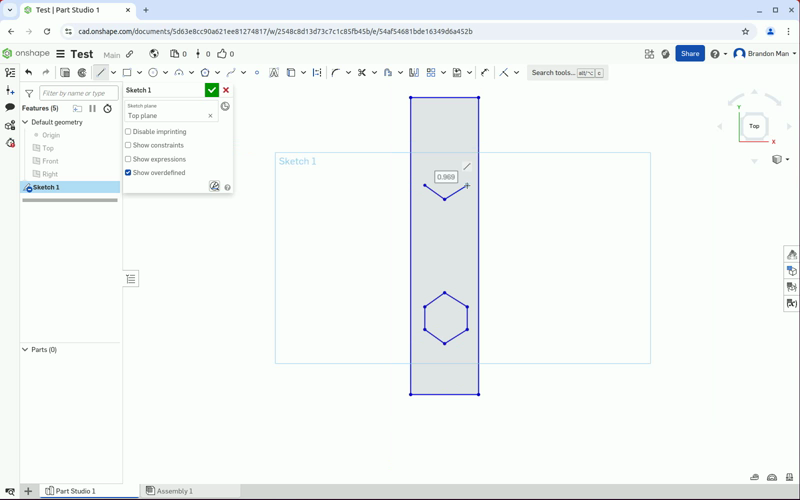
scroll(-6)
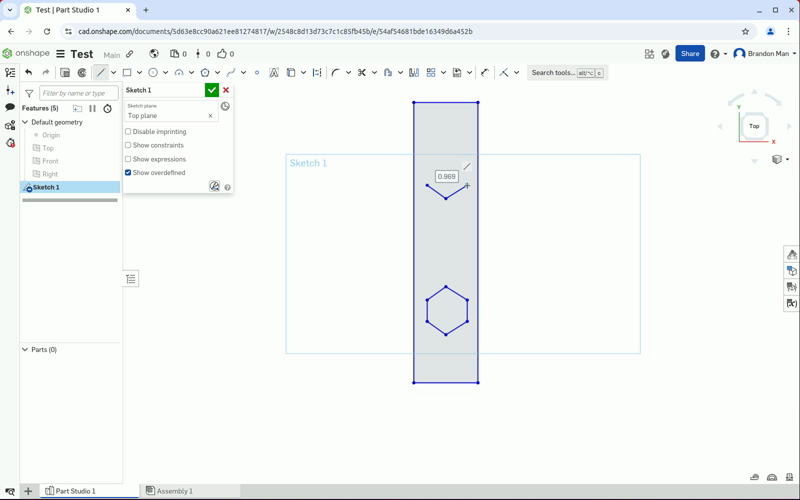
scroll(-6)
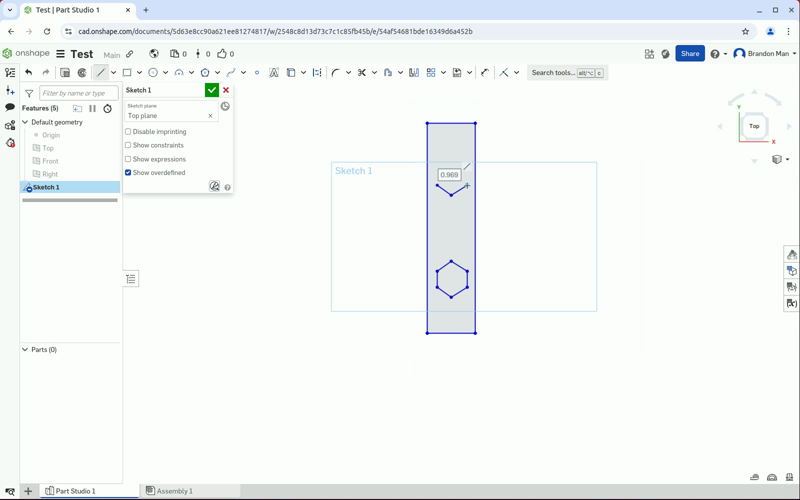
scroll(-6)
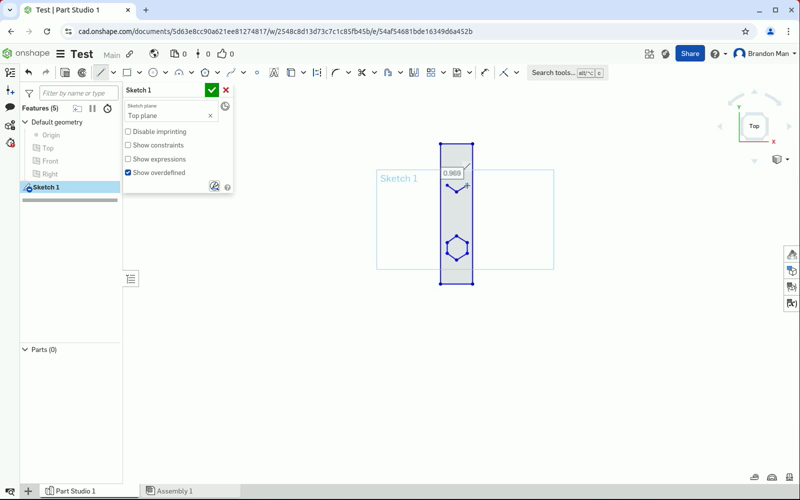
scroll(-6)
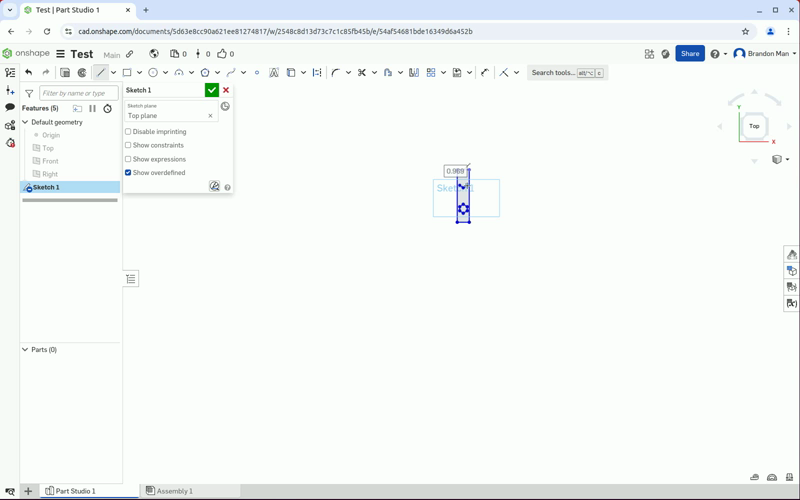
key_up(shift)
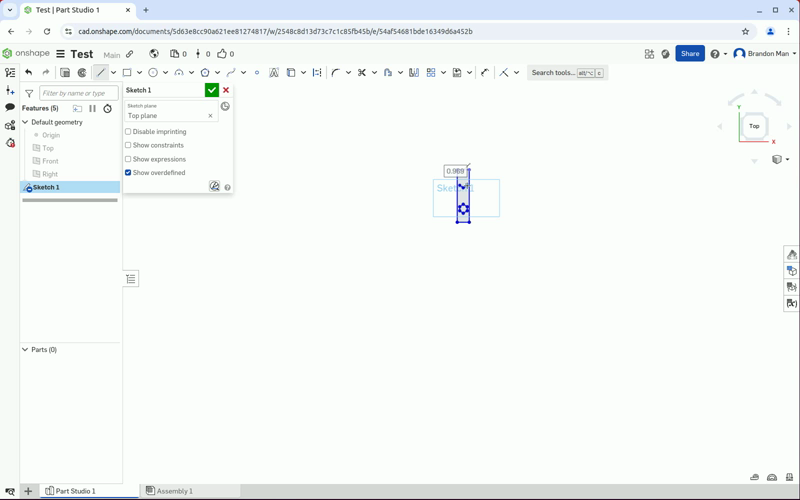
key_down(shift)
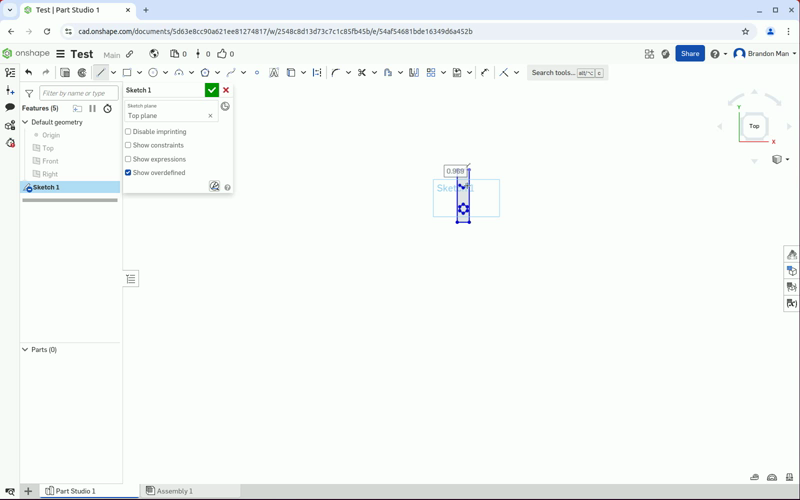
mouse_move(497, 185)
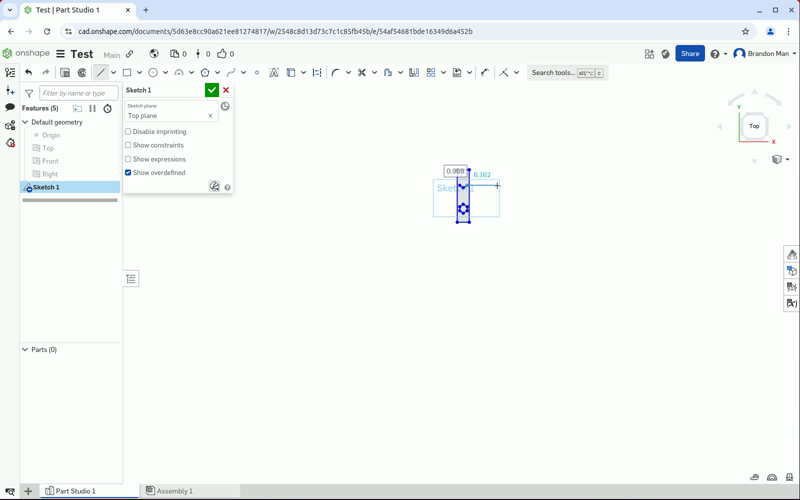
mouse_move(467, 180)
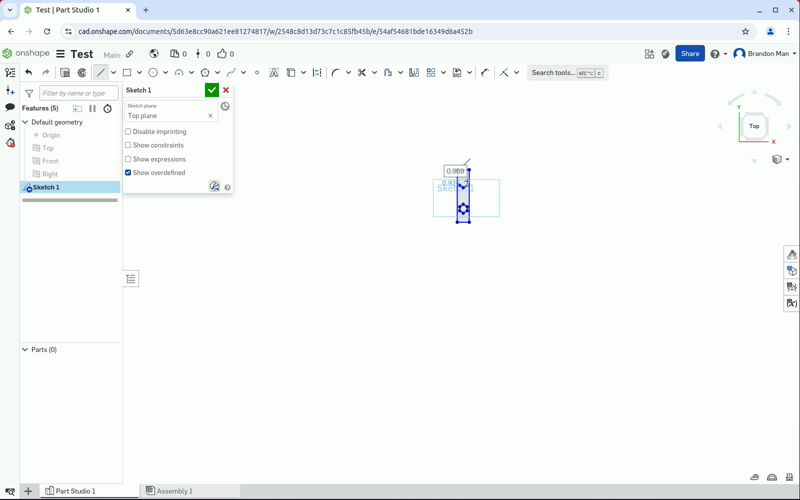
scroll(6)
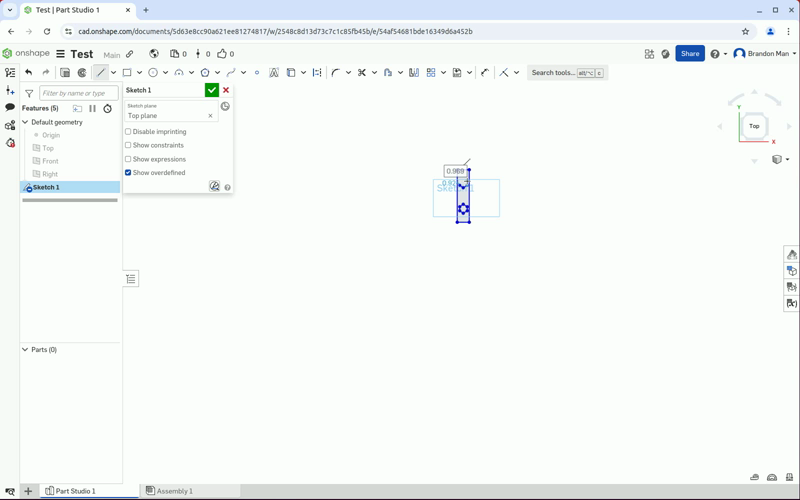
scroll(6)
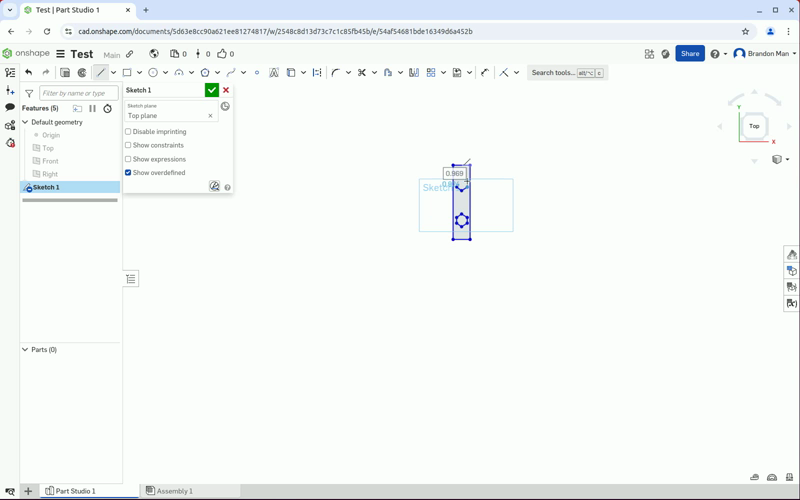
scroll(6)
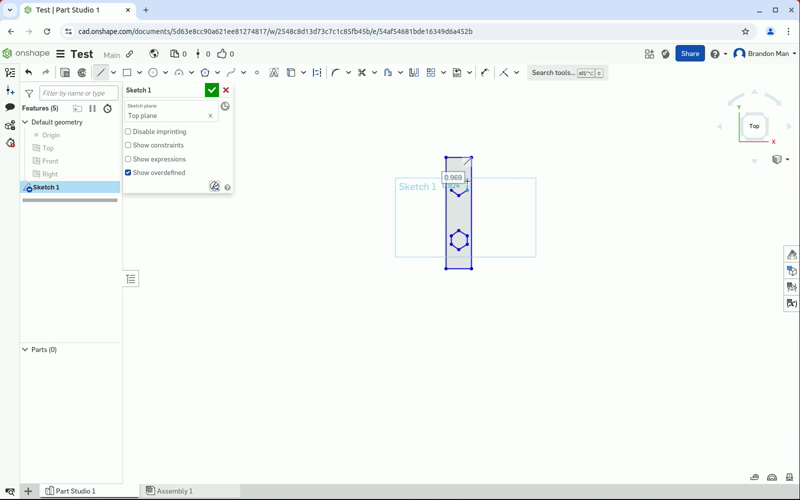
scroll(6)
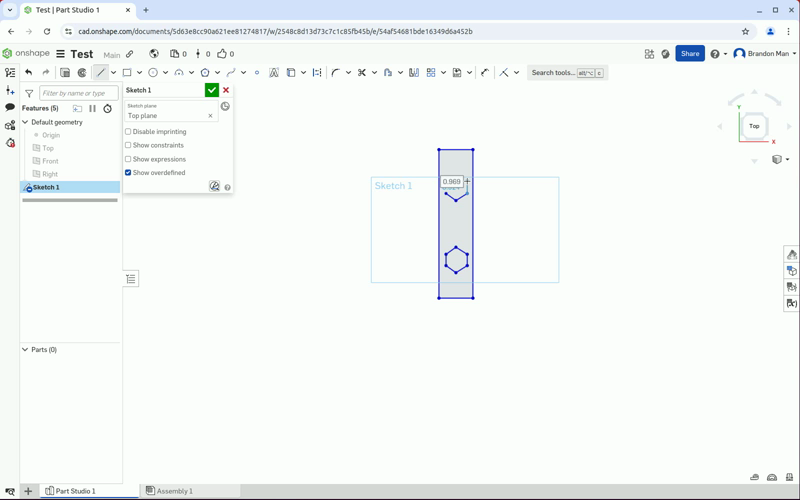
scroll(6)
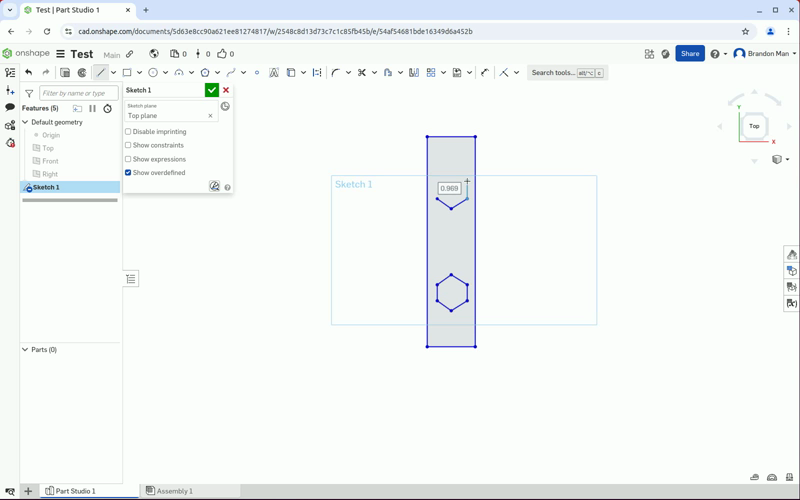
scroll(6)
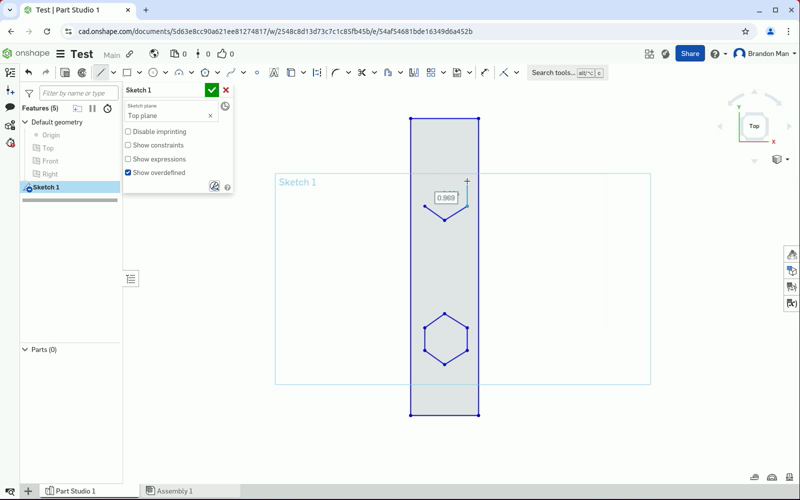
scroll(6)
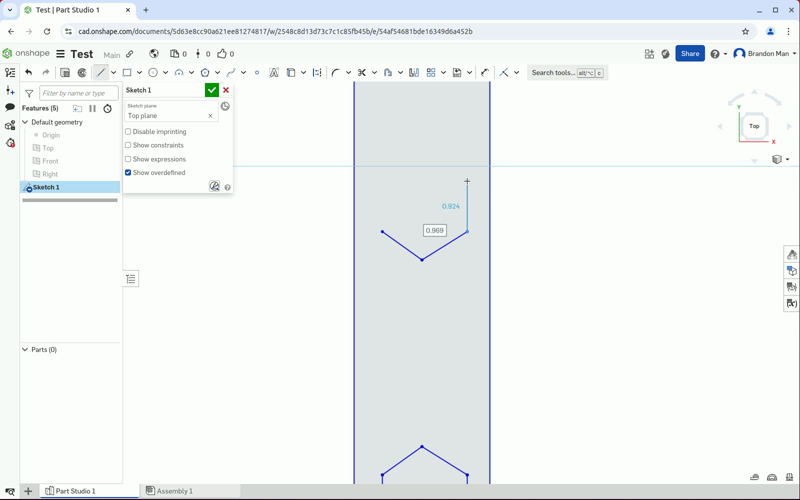
click(467, 180)
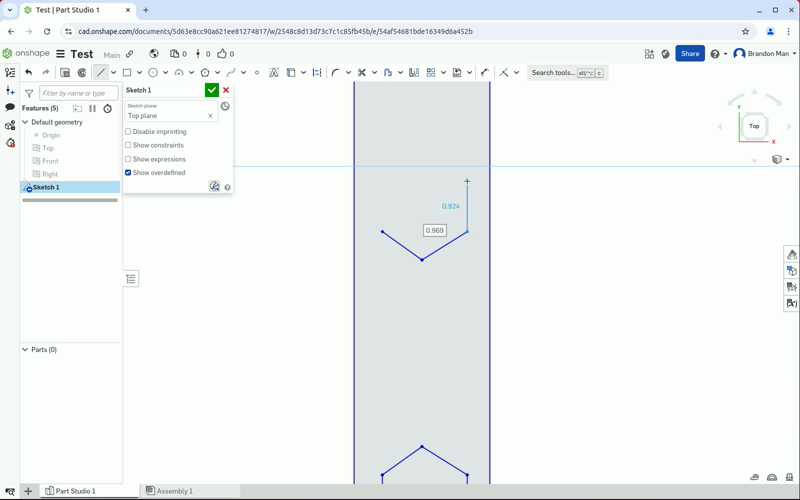
scroll(-6)
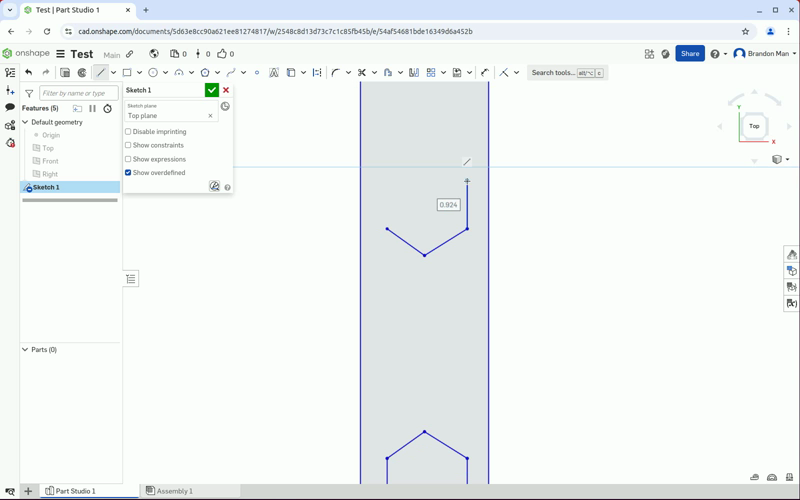
scroll(-6)
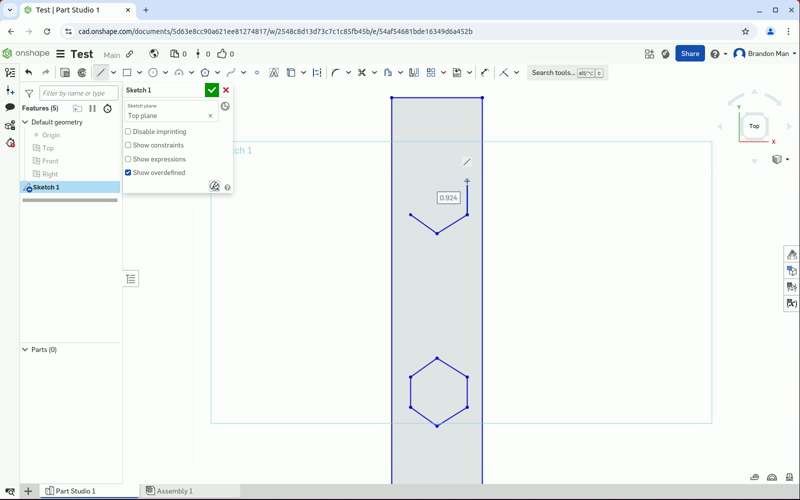
scroll(-6)
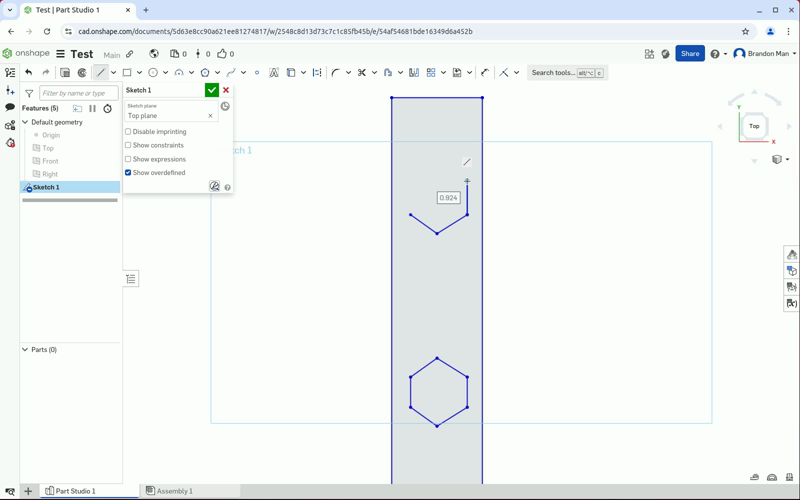
scroll(-6)
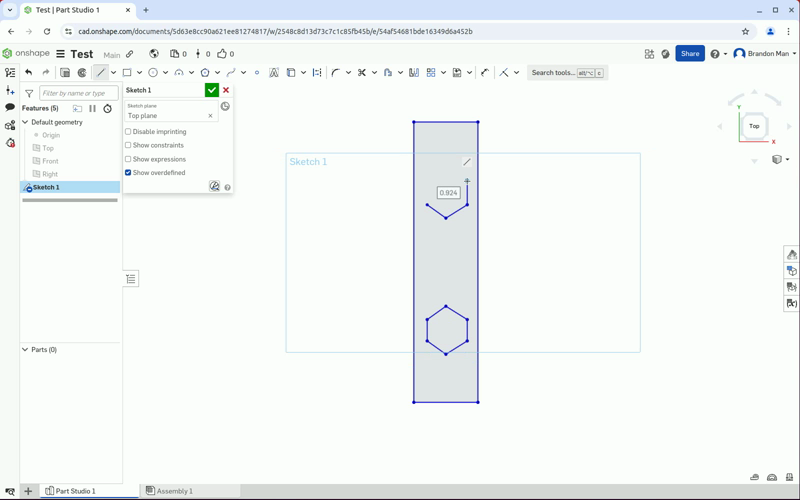
scroll(-6)
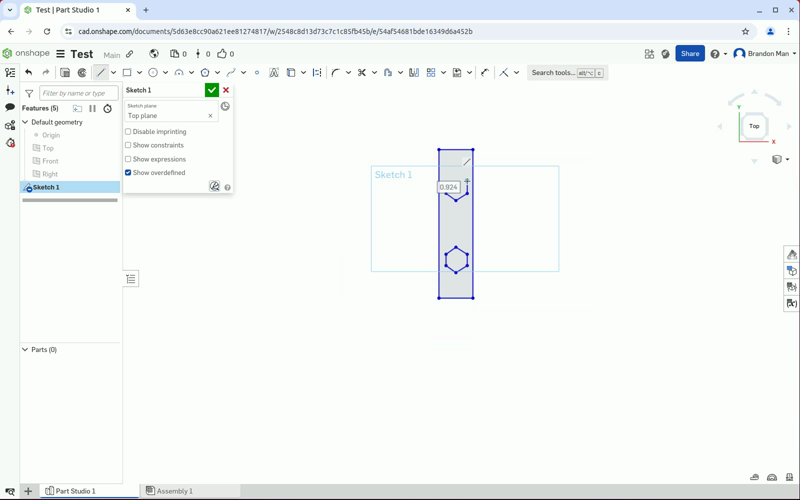
scroll(-6)
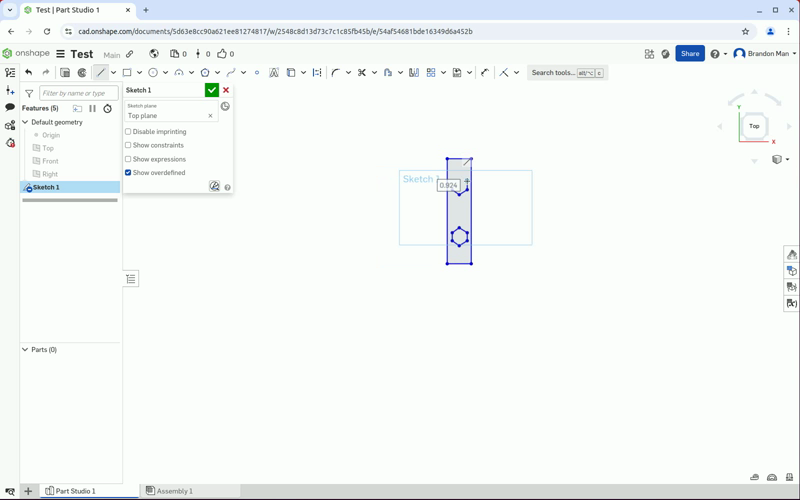
scroll(-6)
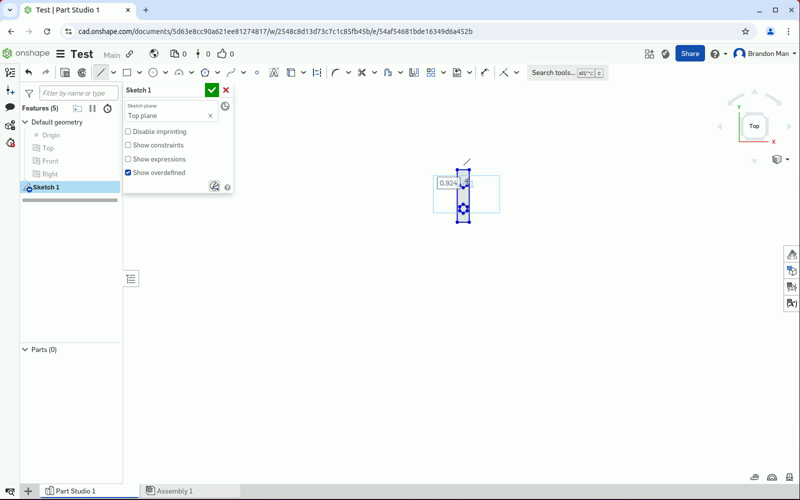
key_up(shift)
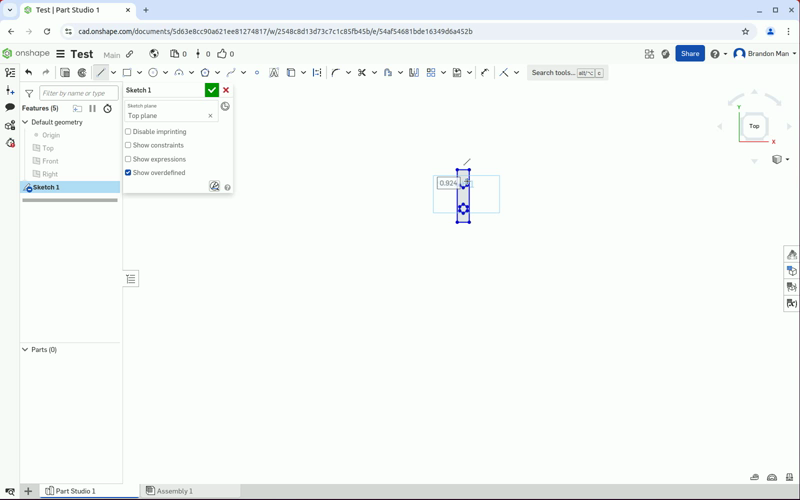
key_down(shift)
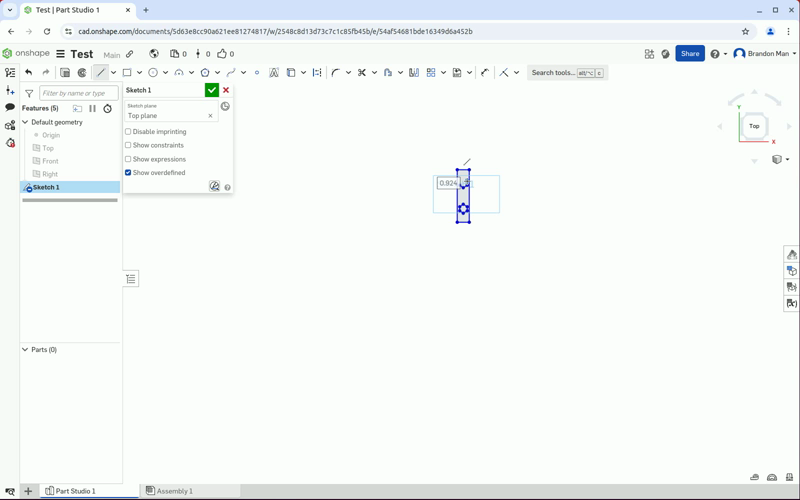
mouse_move(497, 180)
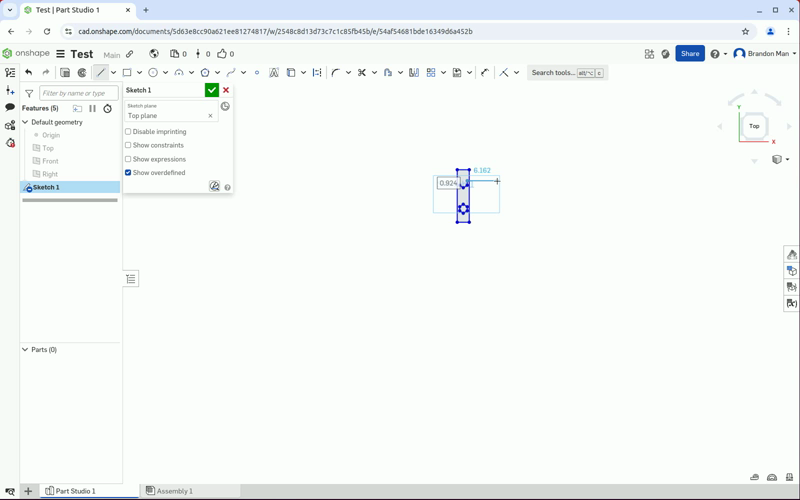
mouse_move(463, 178)
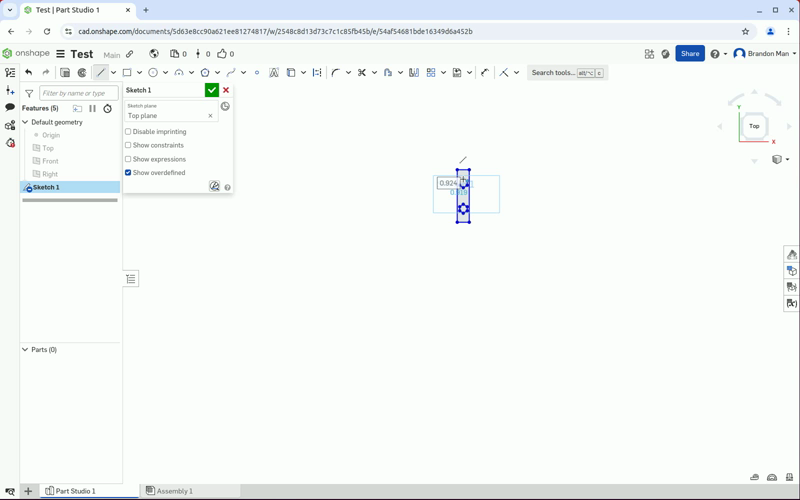
scroll(6)
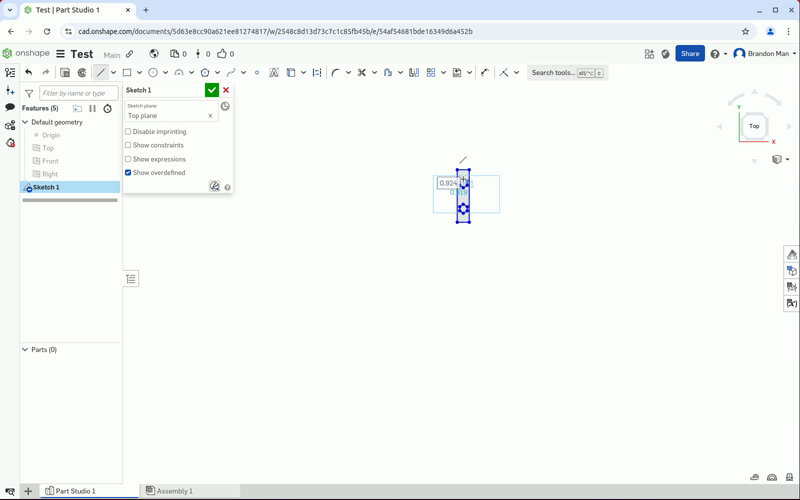
scroll(6)
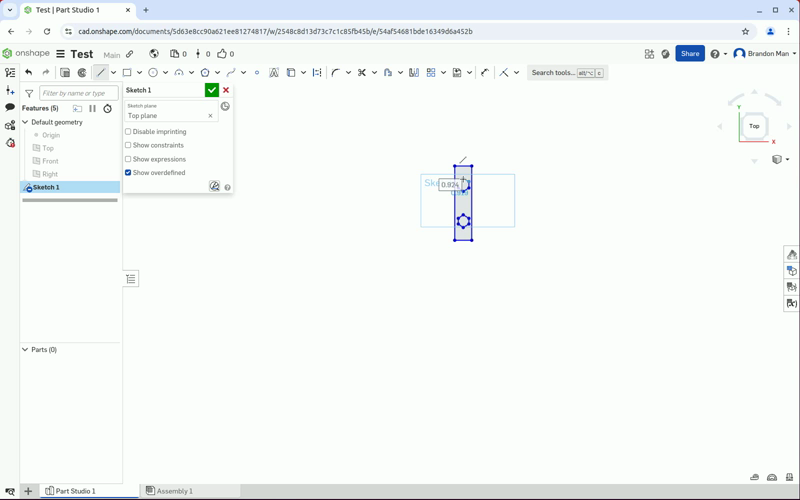
scroll(6)
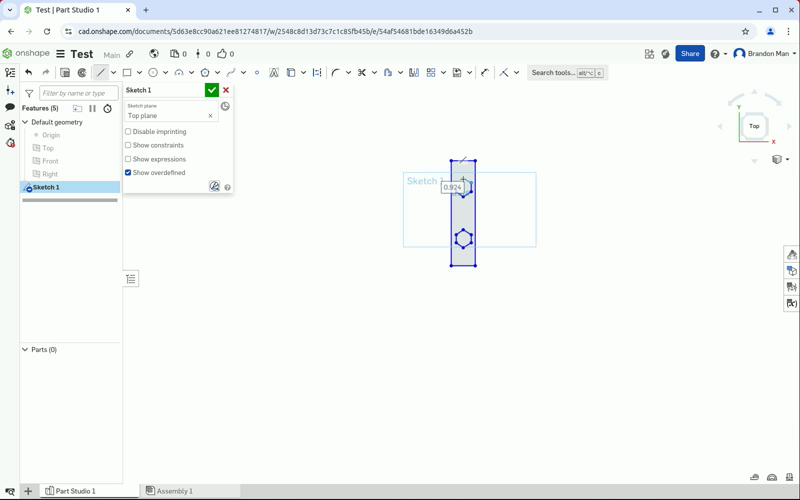
scroll(6)
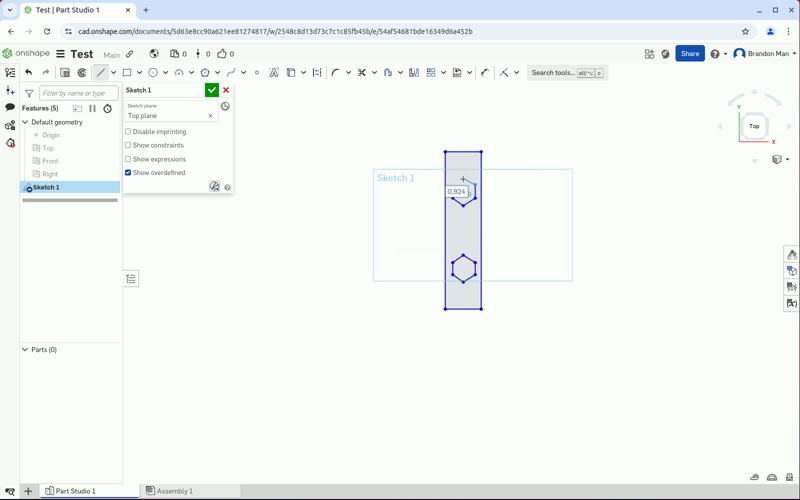
scroll(6)
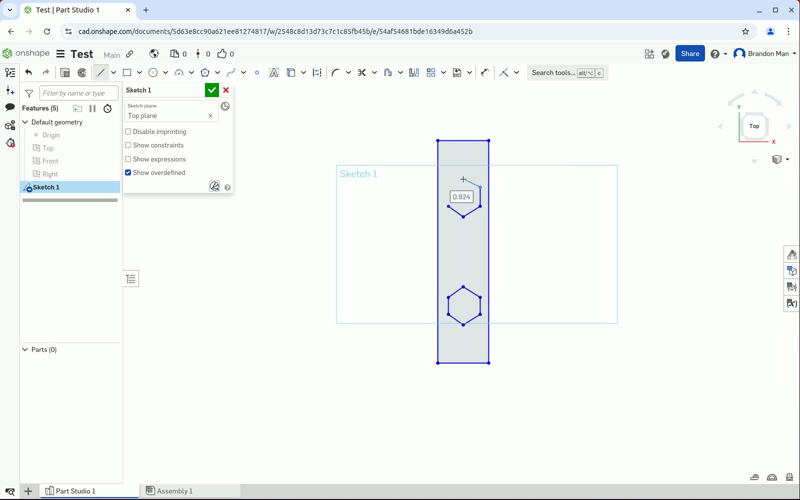
scroll(6)
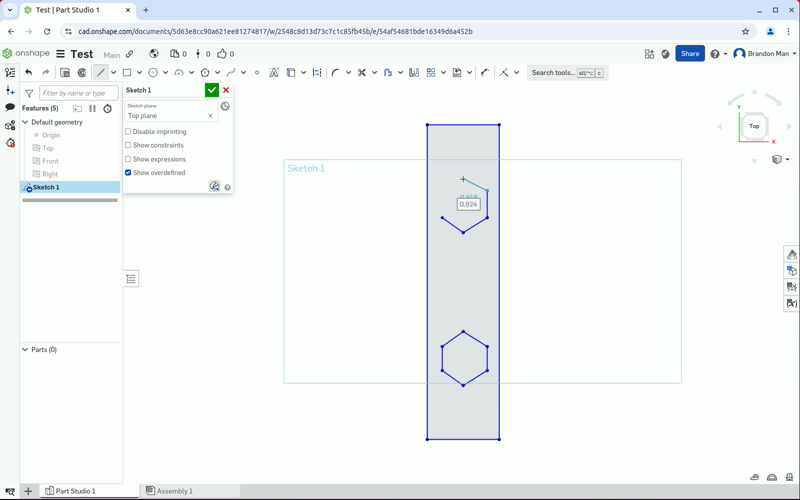
scroll(6)
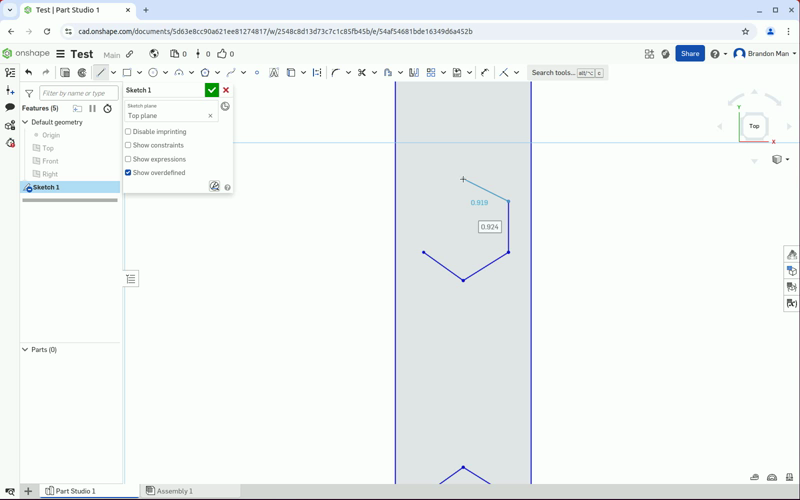
click(463, 178)
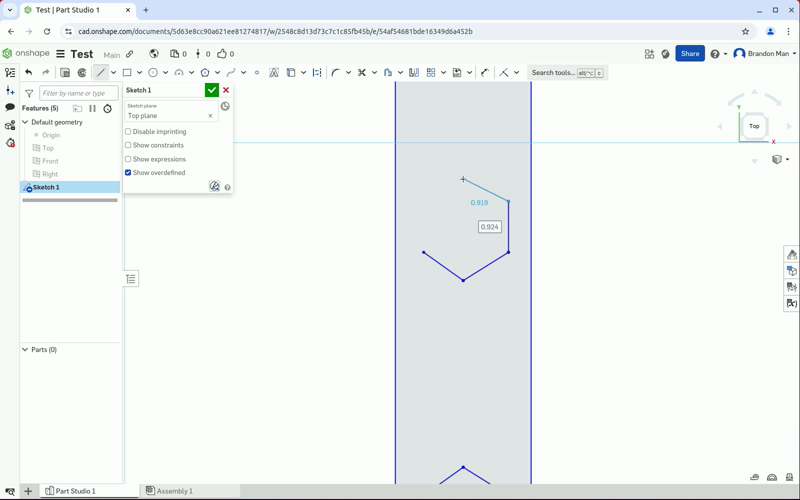
scroll(-6)
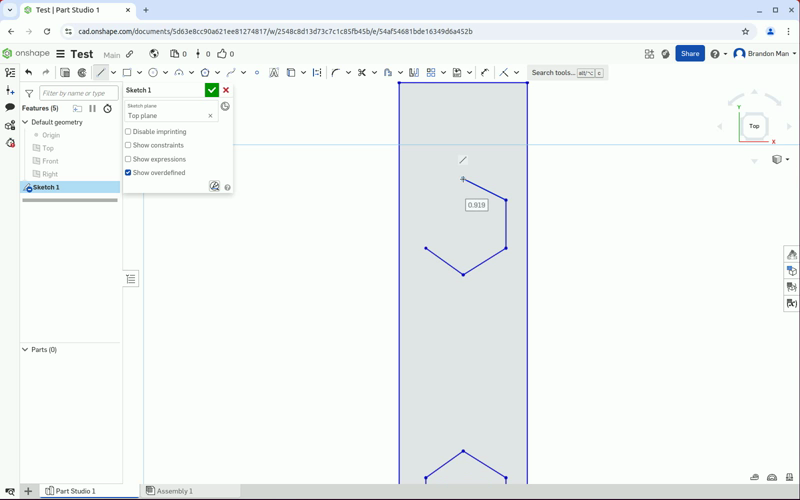
scroll(-6)
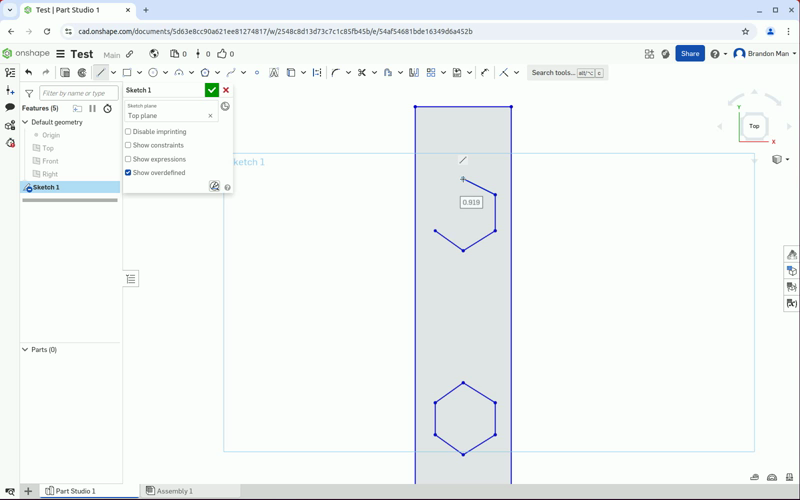
scroll(-6)
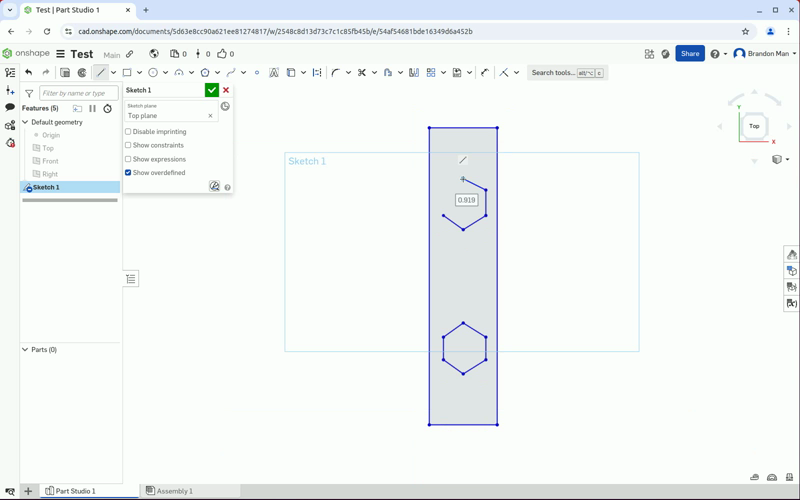
scroll(-6)
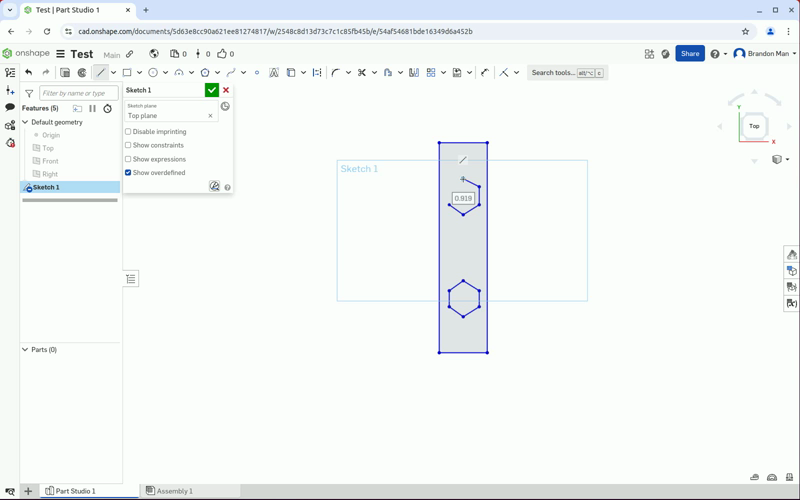
scroll(-6)
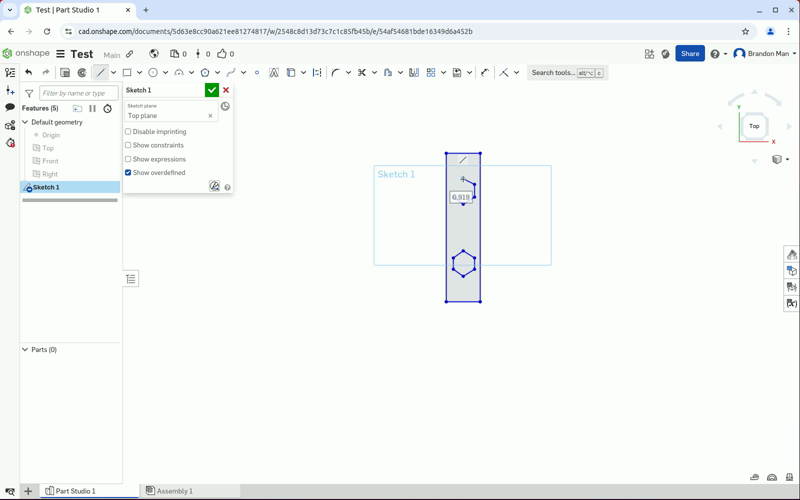
scroll(-6)
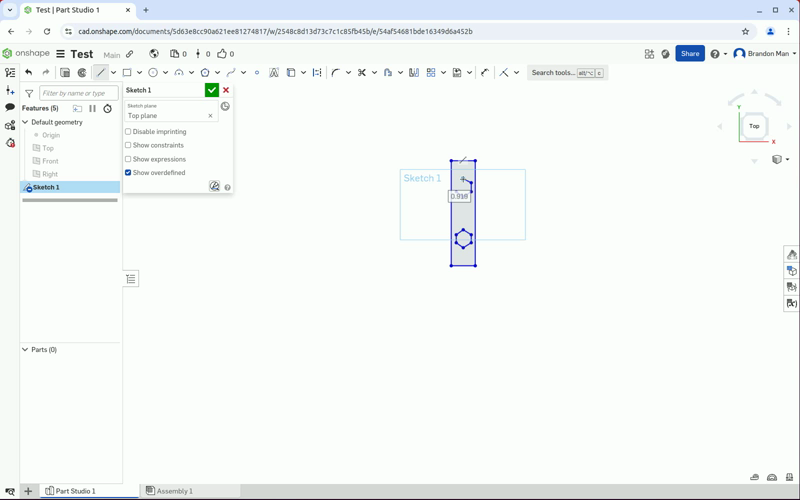
scroll(-6)
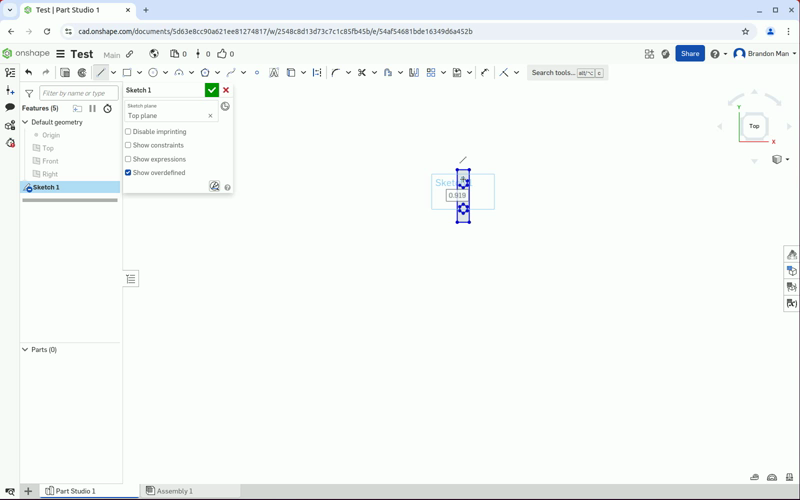
key_up(shift)
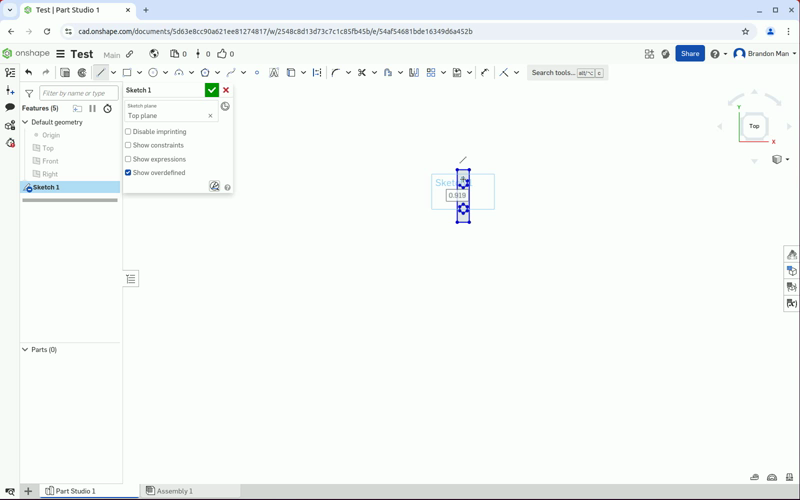
key_down(shift)
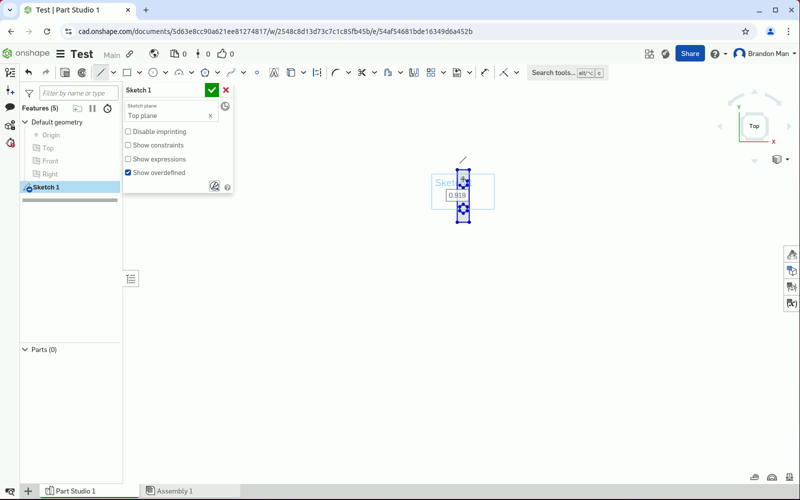
mouse_move(493, 178)
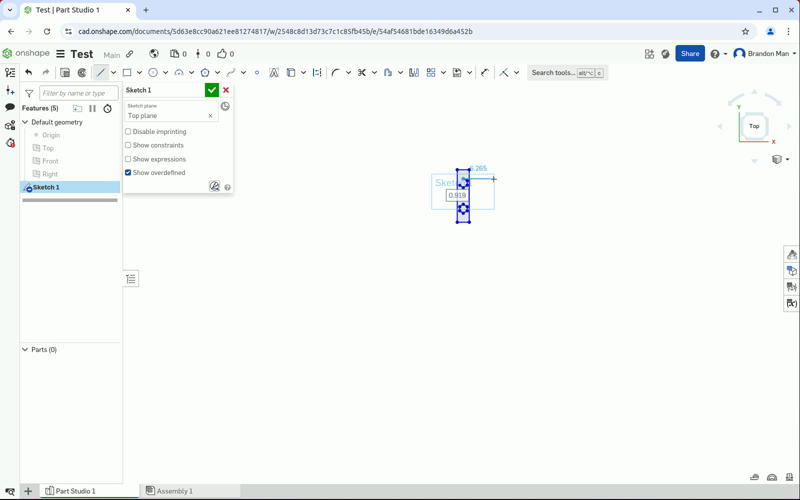
mouse_move(459, 180)
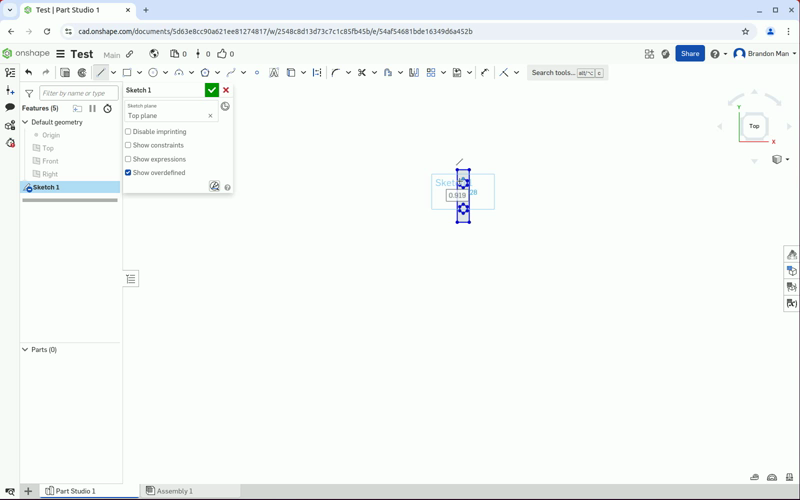
scroll(6)
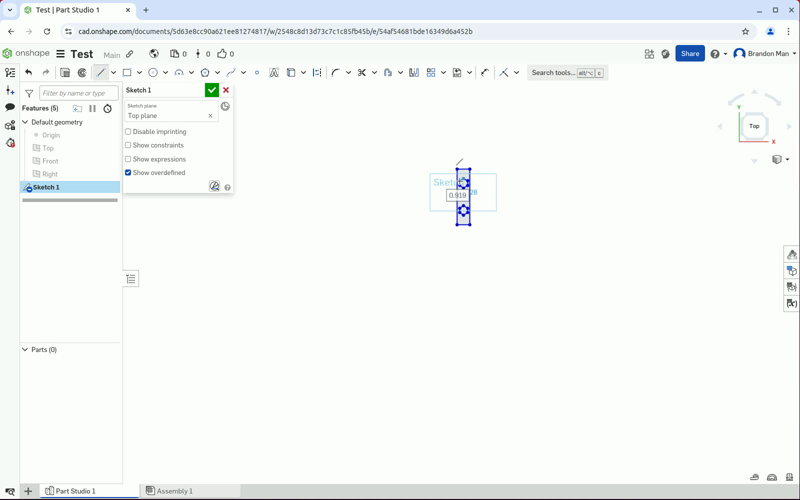
scroll(6)
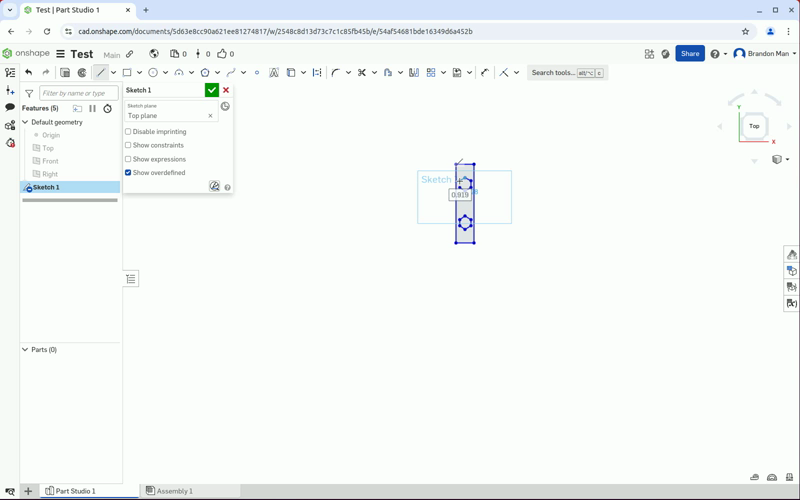
scroll(6)
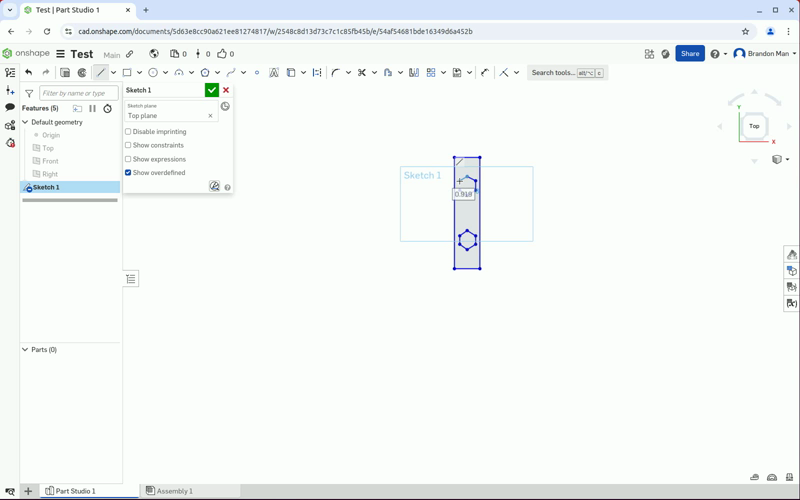
scroll(6)
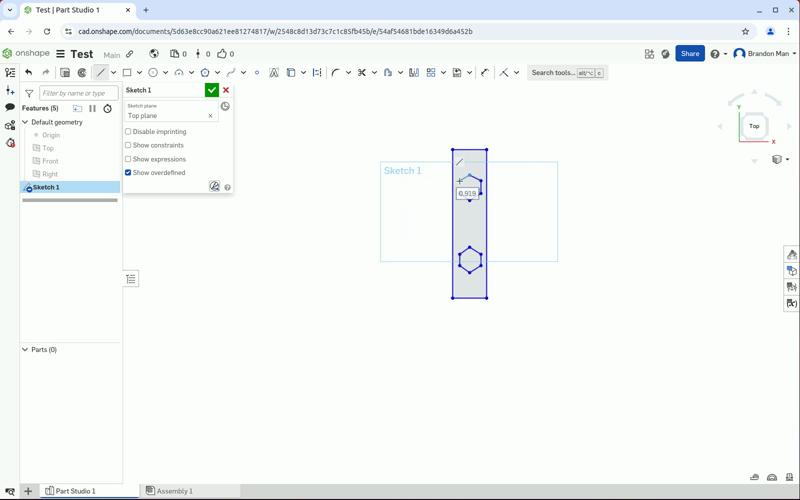
scroll(6)
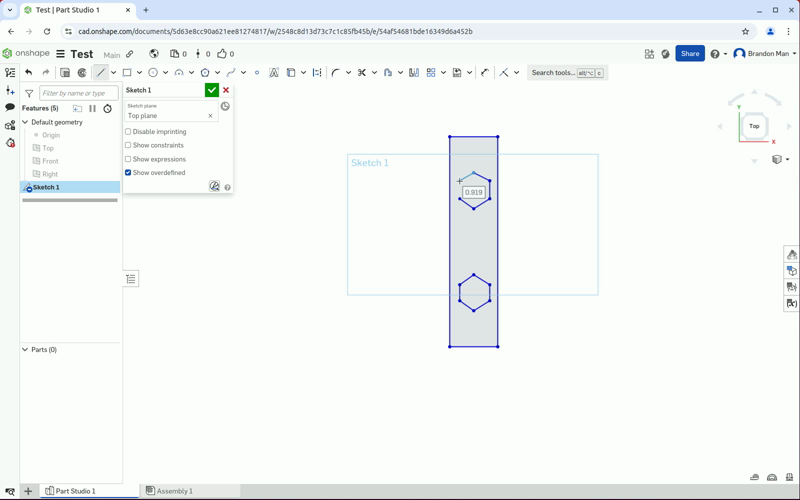
scroll(6)
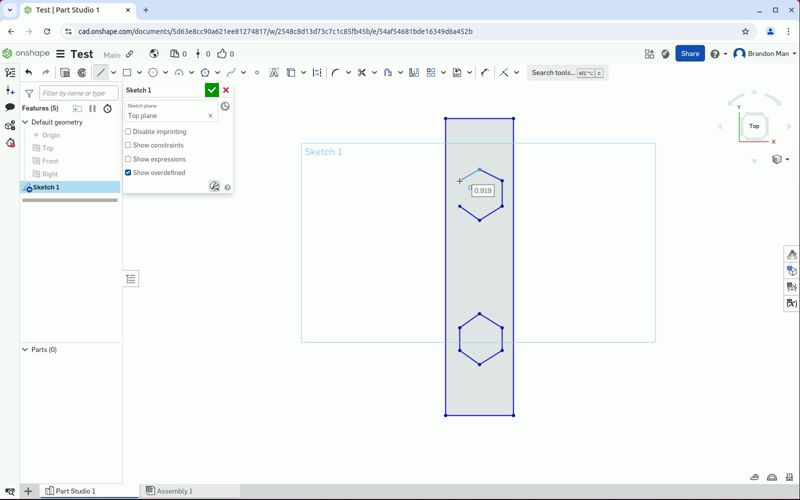
scroll(6)
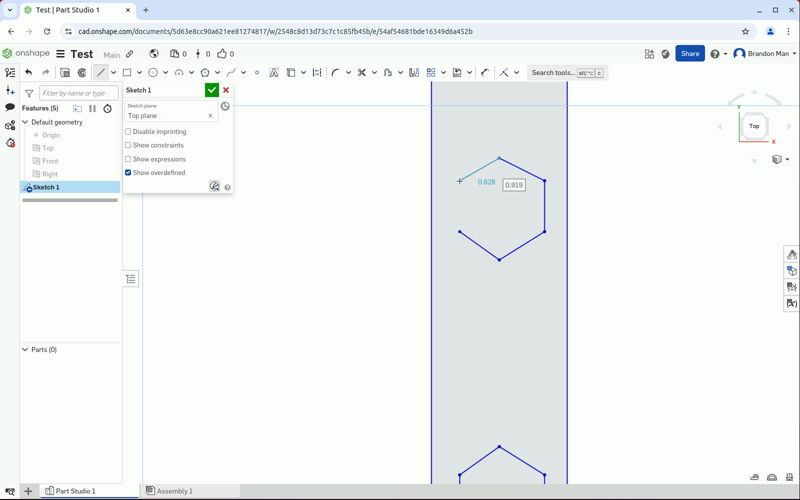
click(459, 180)
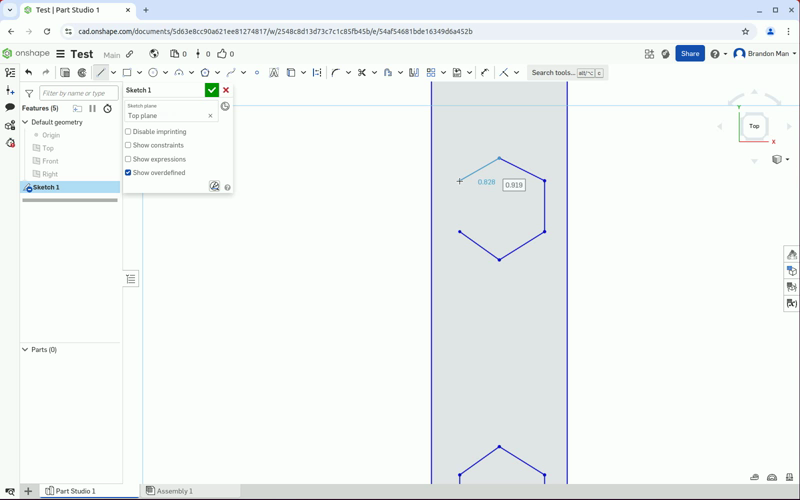
scroll(-6)
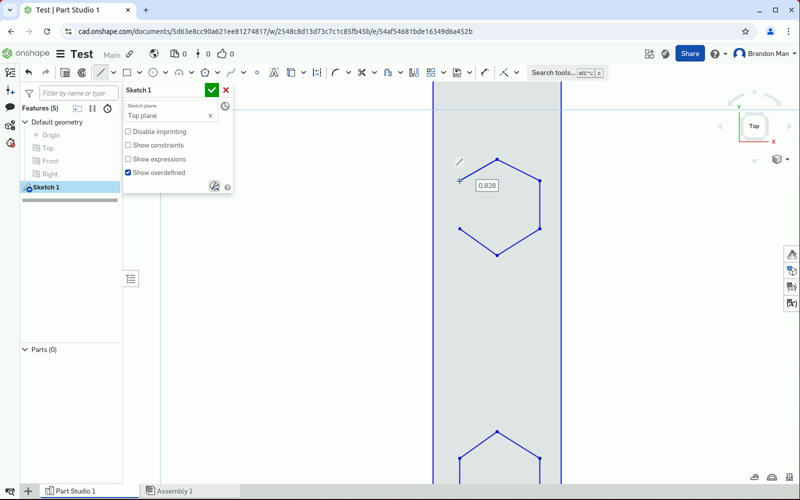
scroll(-6)
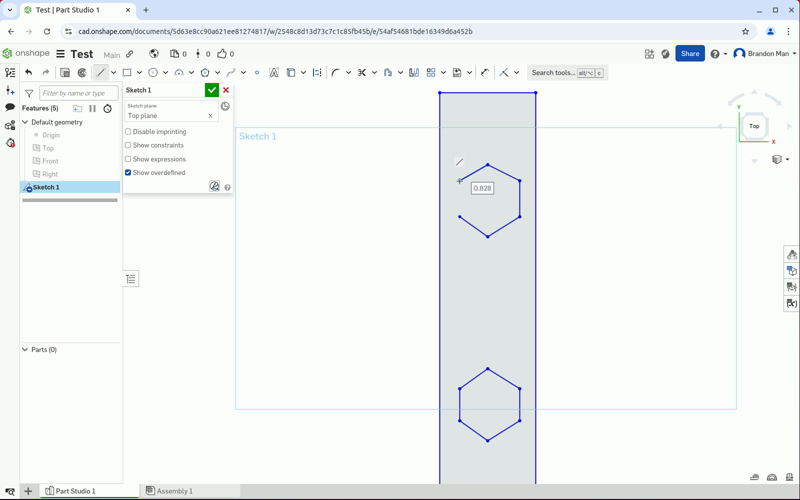
scroll(-6)
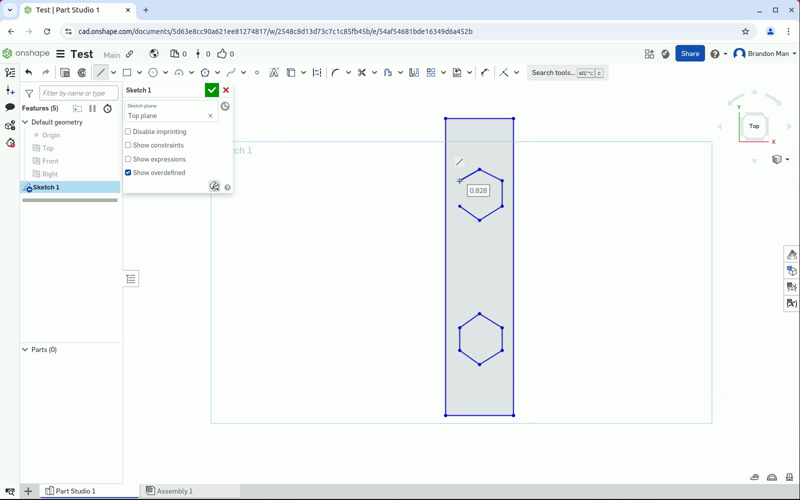
scroll(-6)
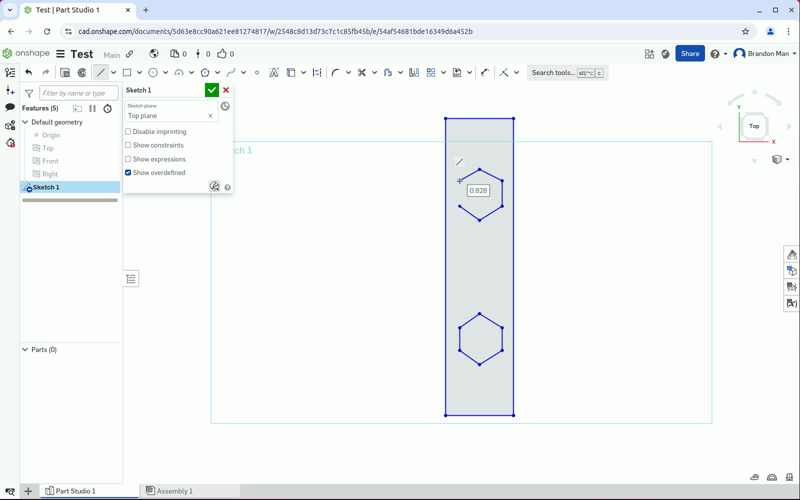
scroll(-6)
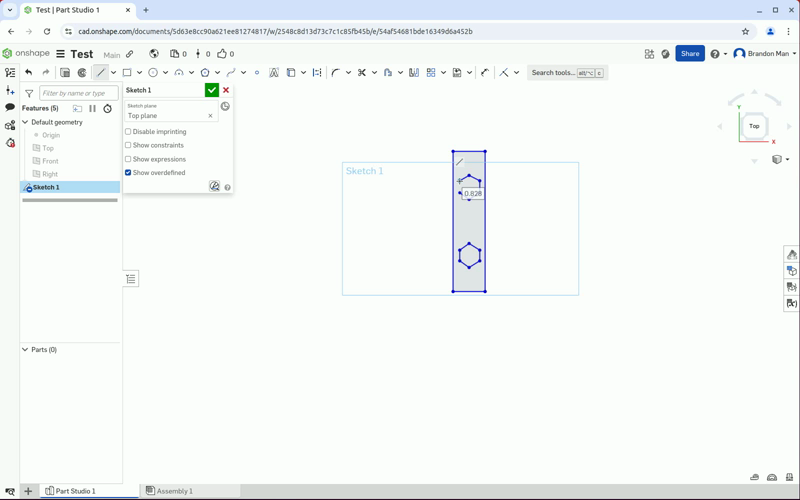
scroll(-6)
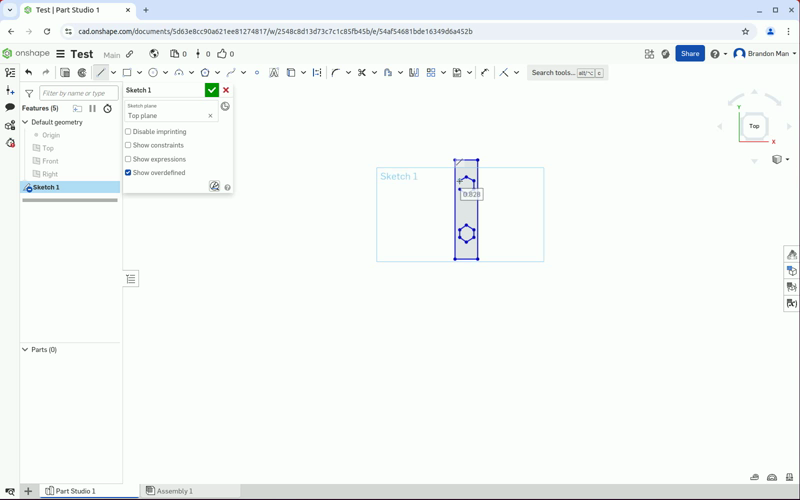
scroll(-6)
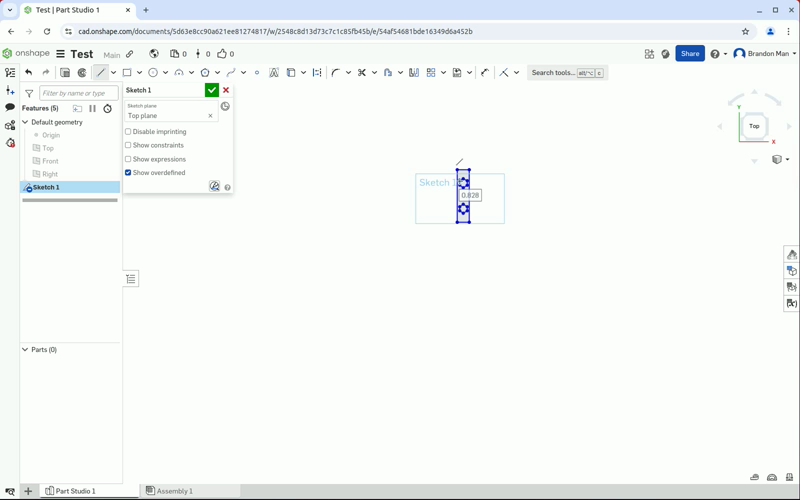
key_up(shift)
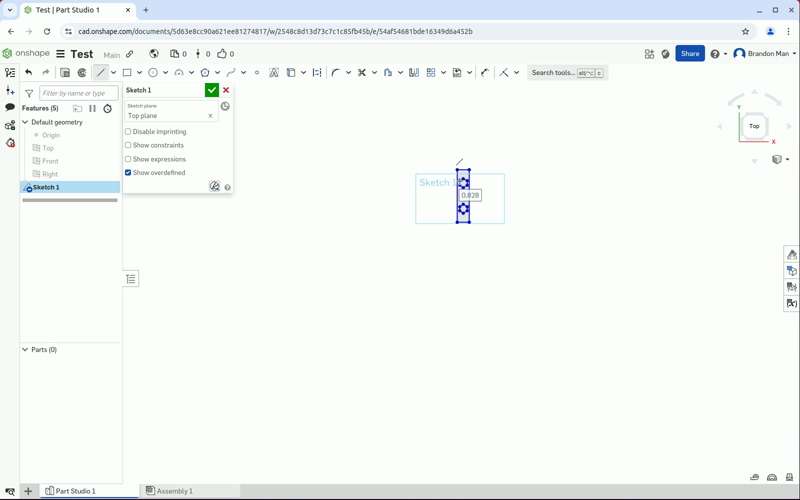
mouse_move(489, 180)
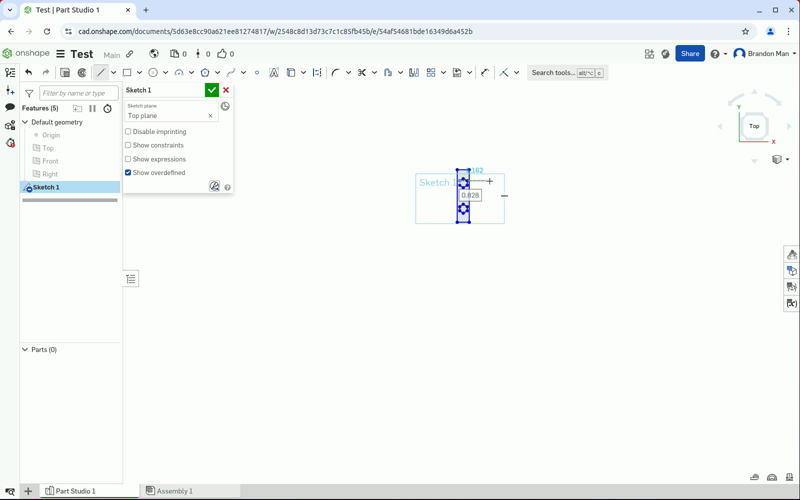
key_down(shift)
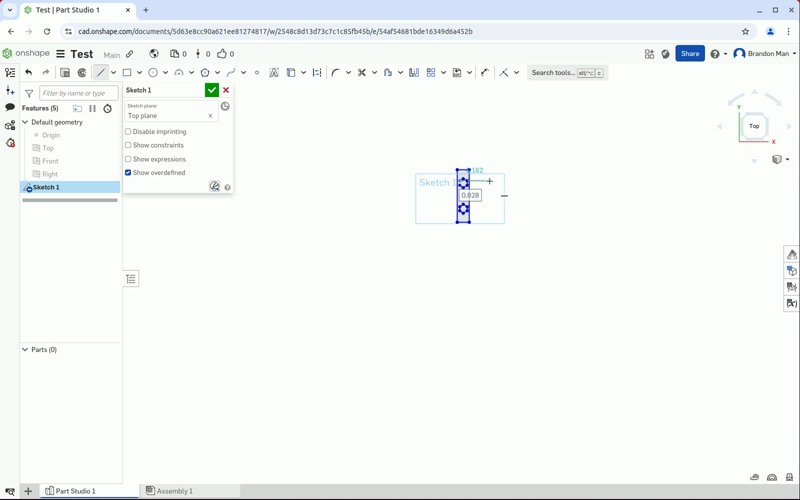
mouse_move(459, 185)
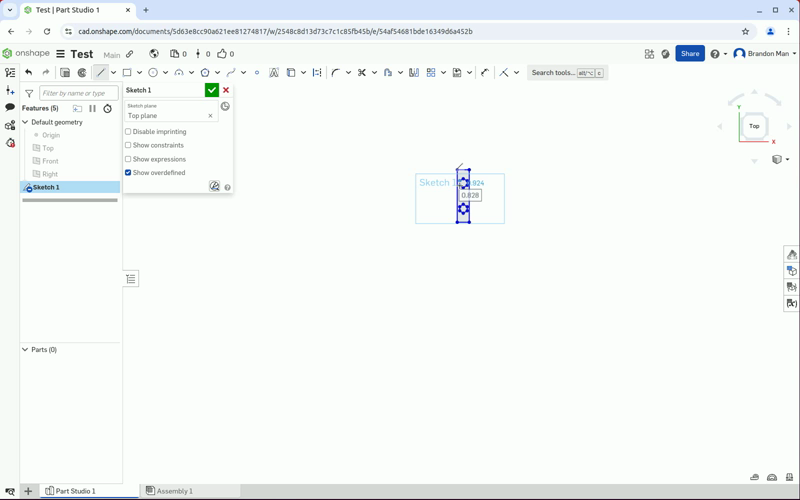
scroll(6)
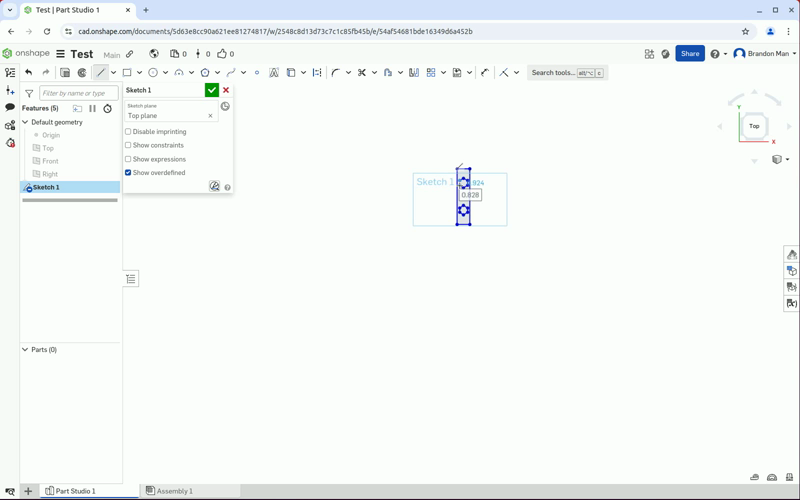
scroll(6)
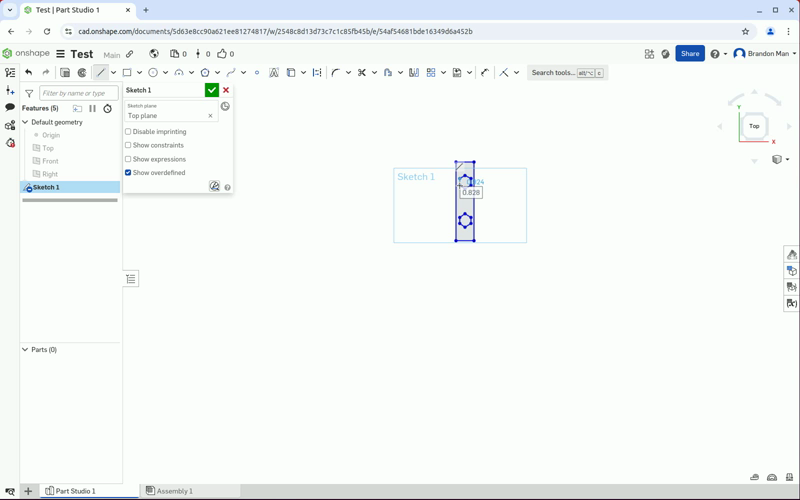
scroll(6)
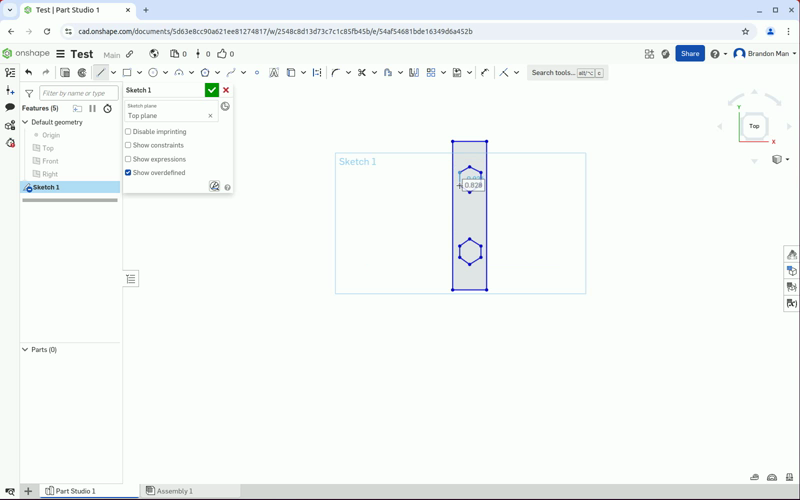
scroll(6)
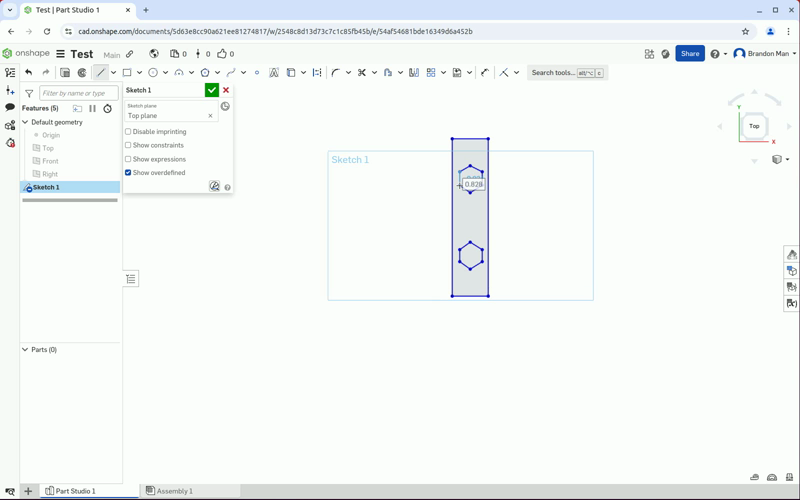
scroll(6)
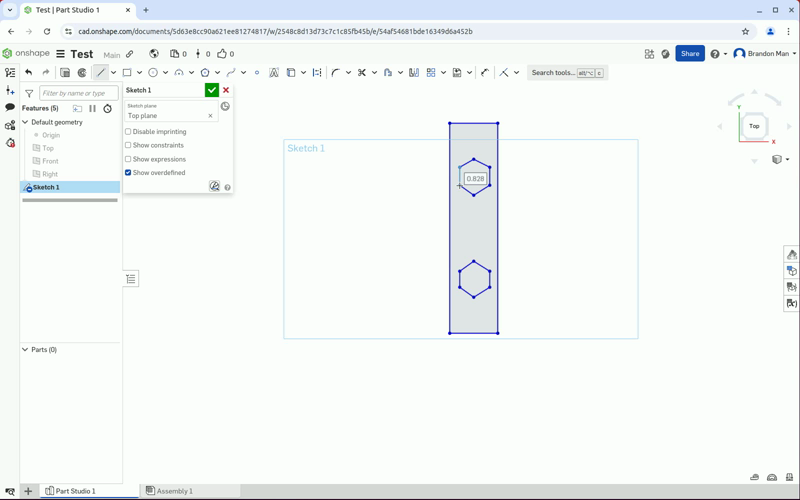
scroll(6)
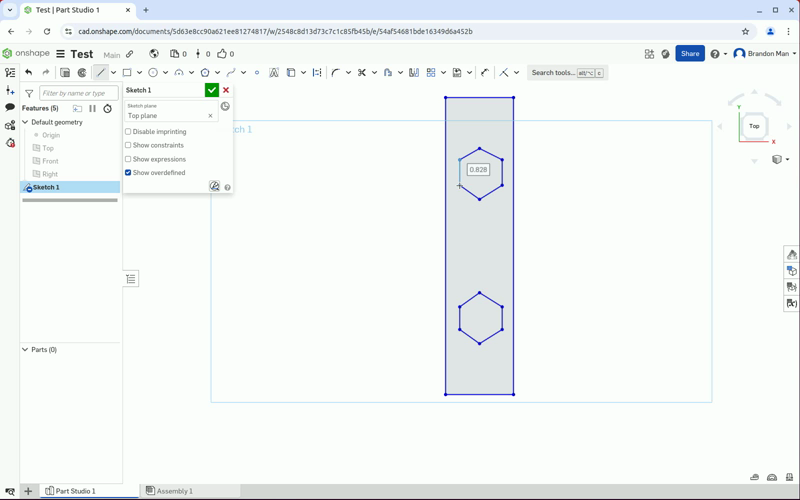
scroll(6)
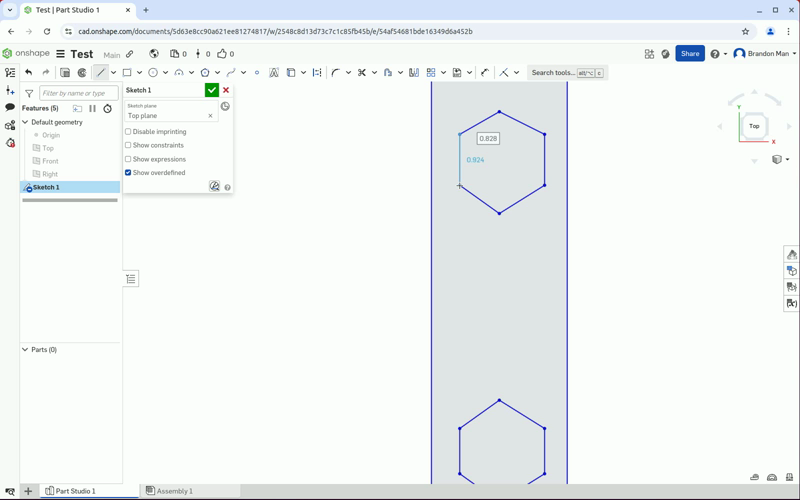
key_up(shift)
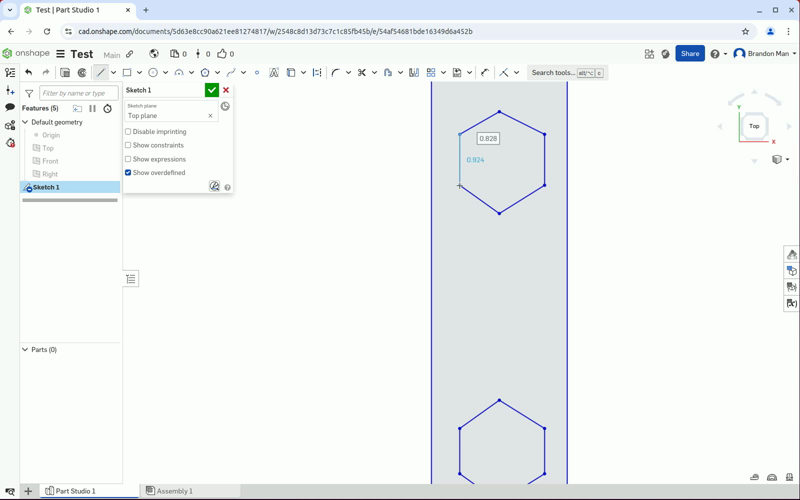
click(459, 185)
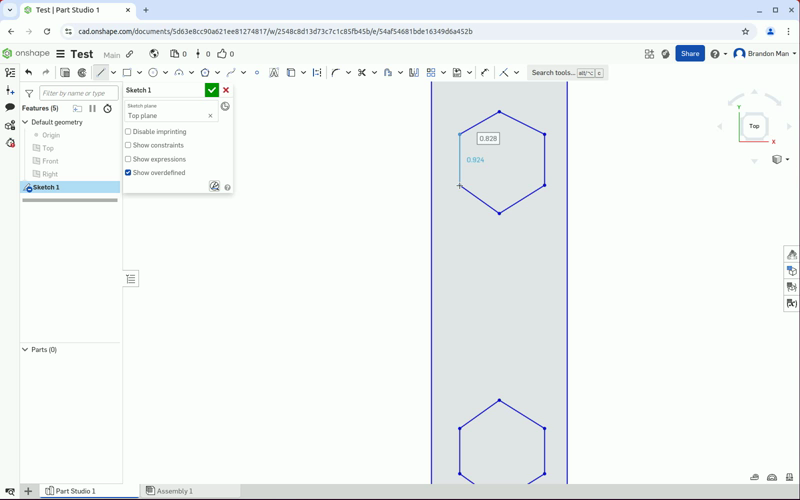
scroll(-6)
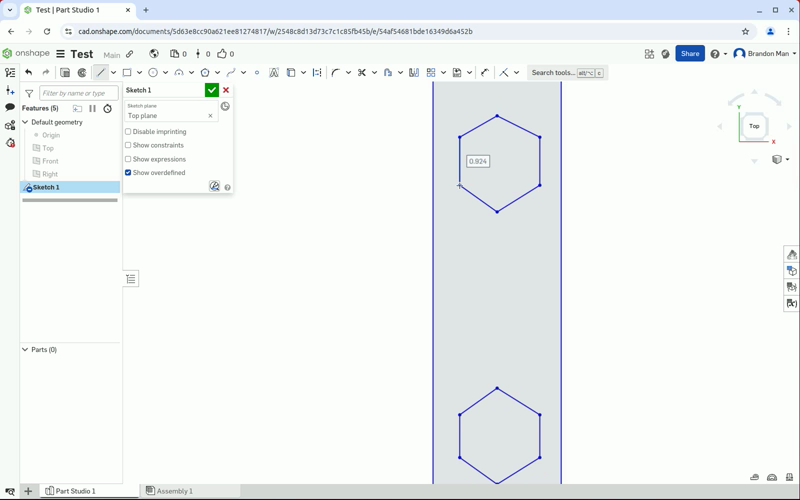
scroll(-6)
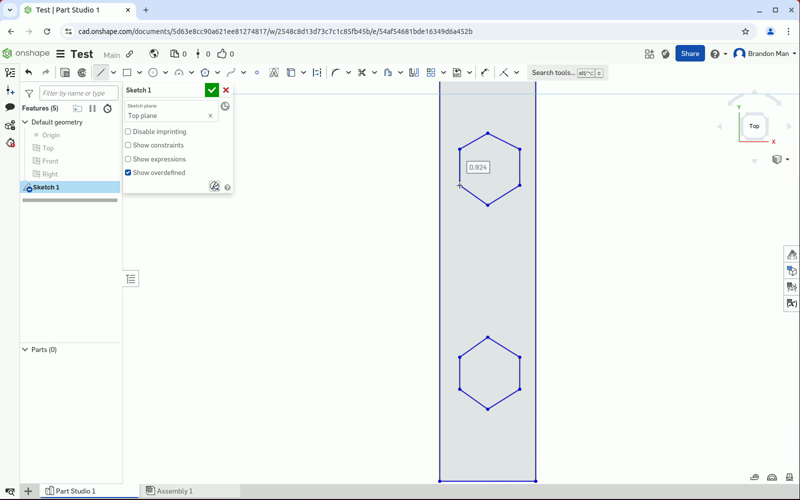
scroll(-6)
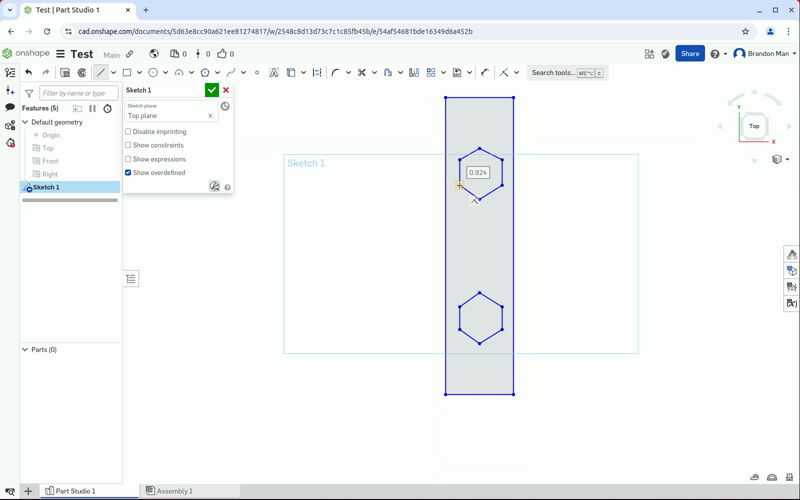
scroll(-6)
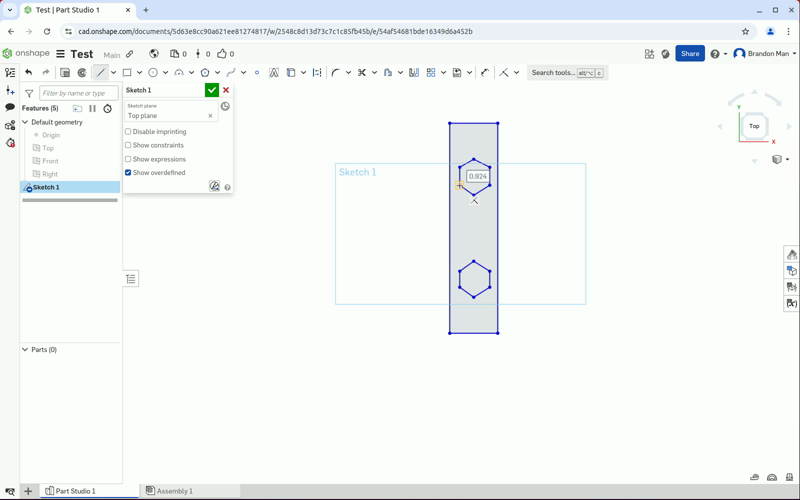
scroll(-6)
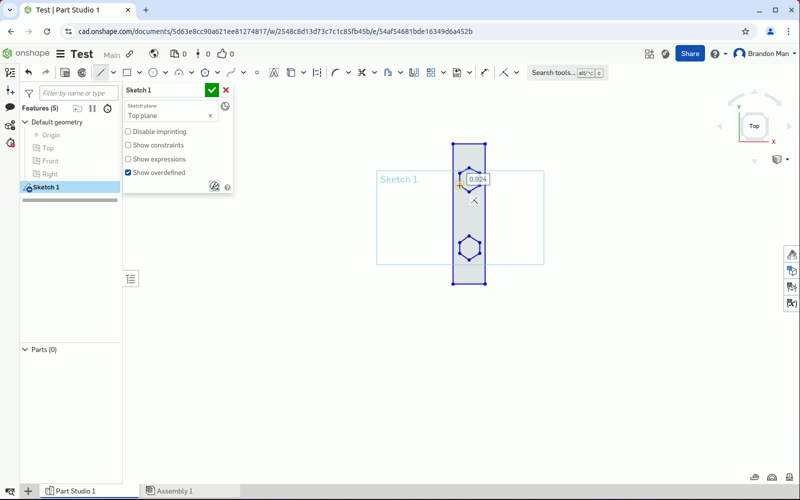
scroll(-6)
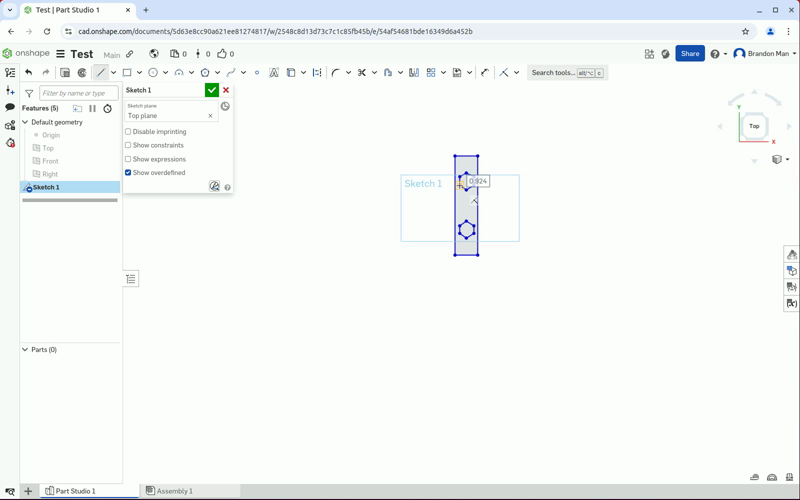
scroll(-6)
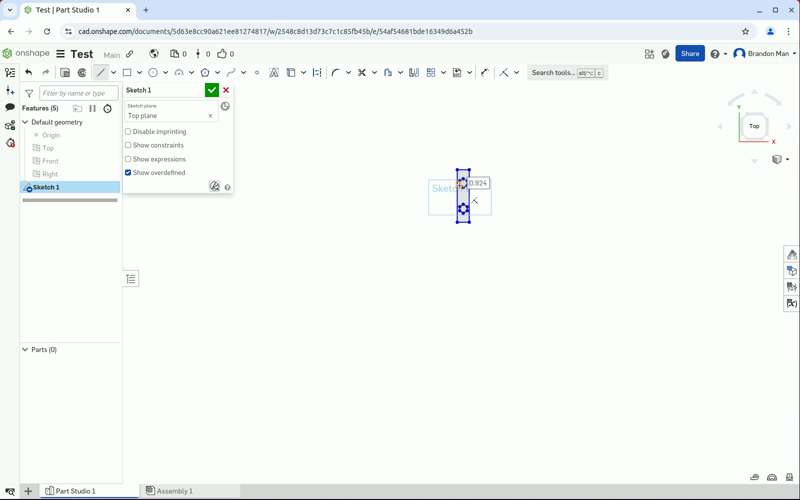
key(esc)
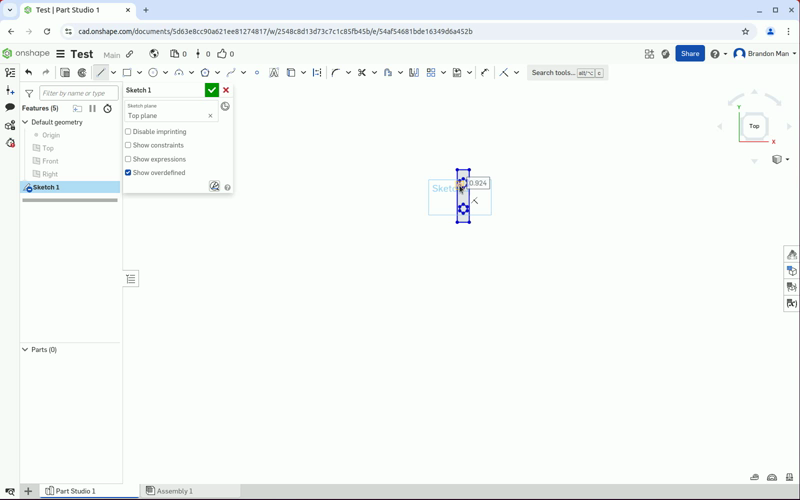
mouse_move(458, 200)
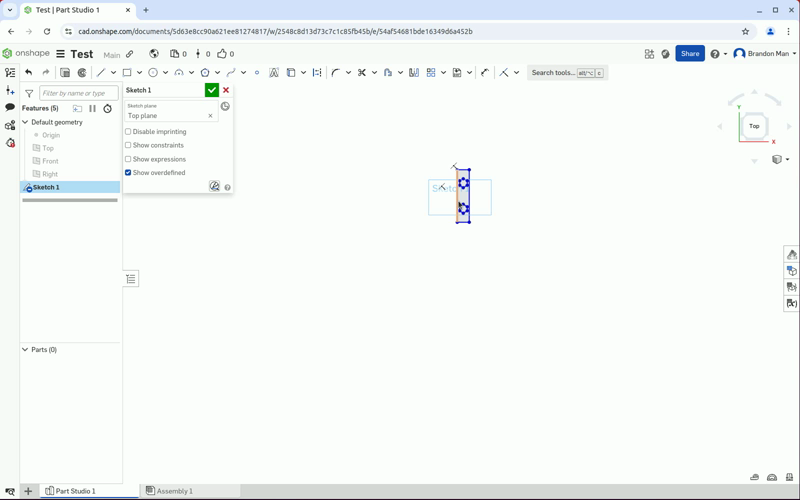
scroll(6)
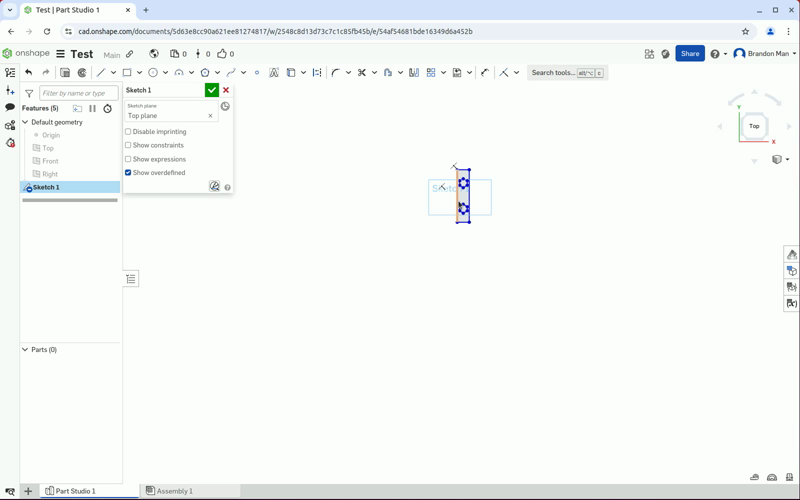
scroll(6)
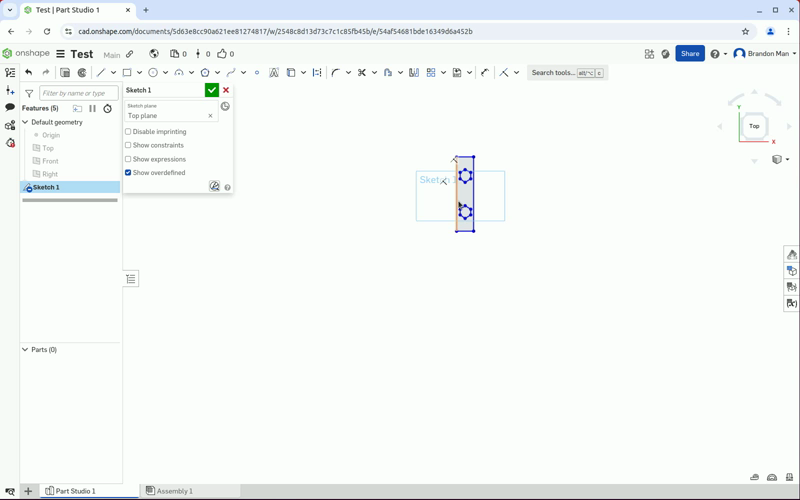
scroll(6)
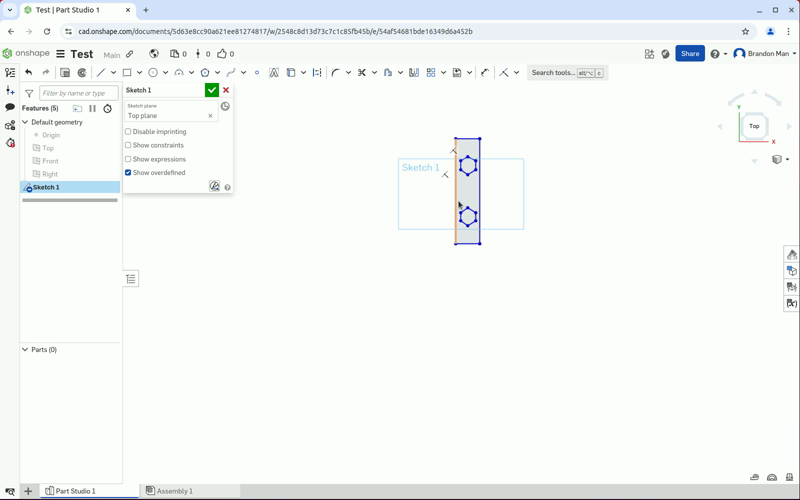
scroll(6)
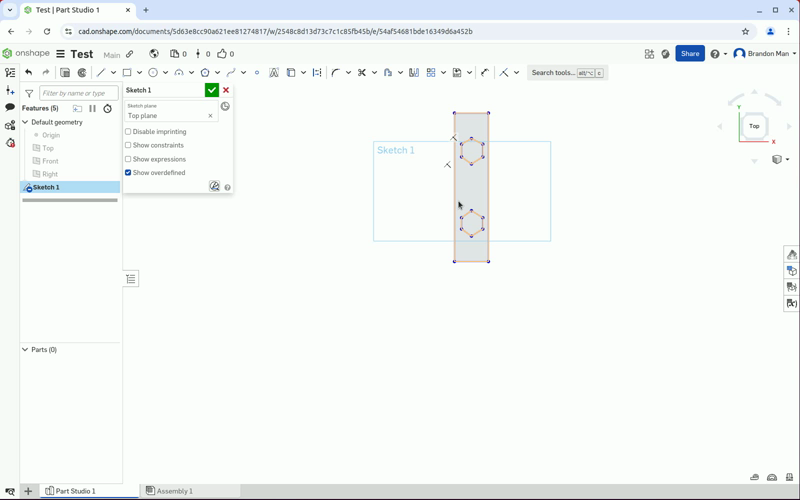
scroll(6)
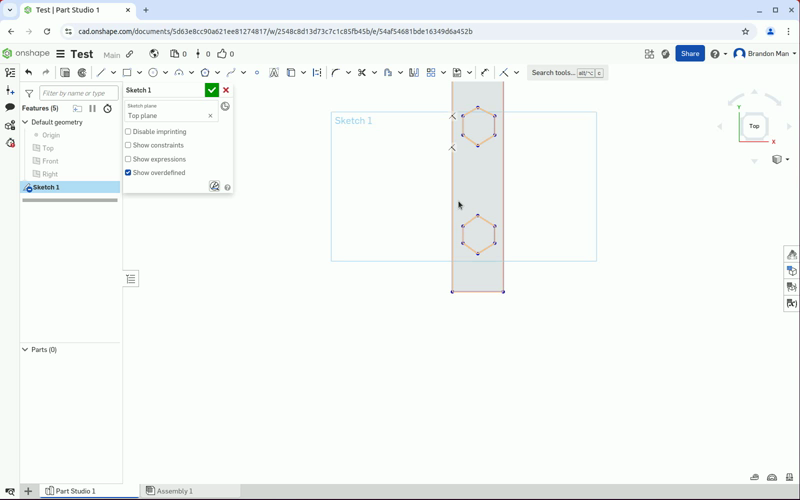
scroll(6)
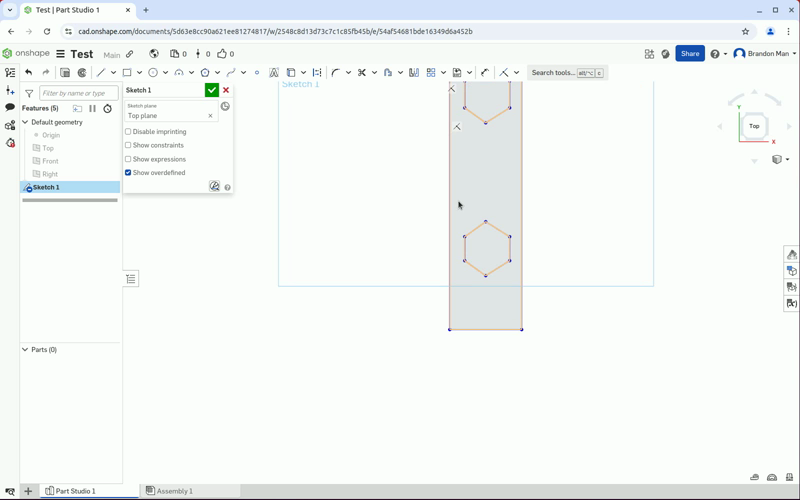
scroll(6)
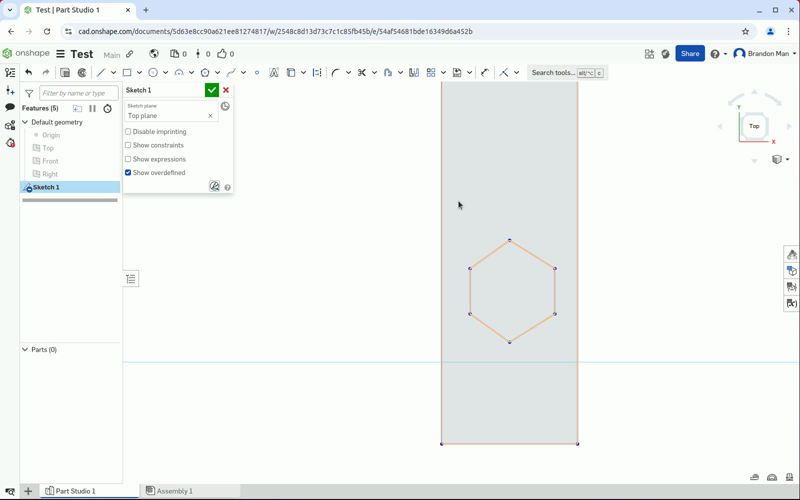
click(458, 200)
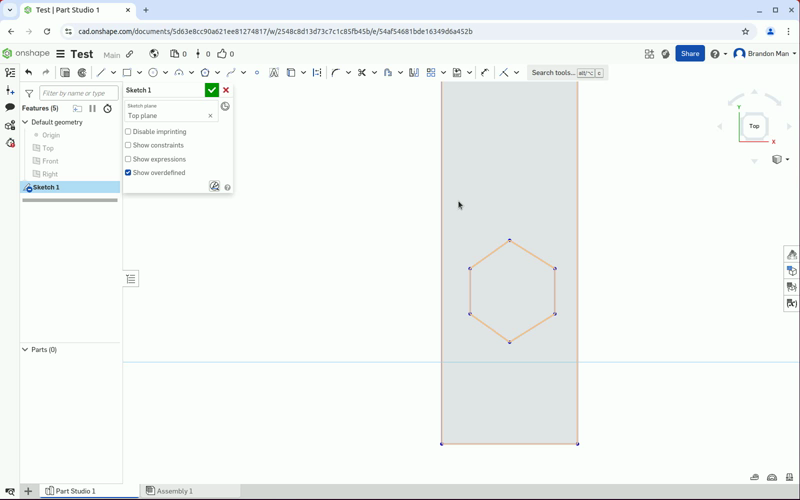
scroll(-6)
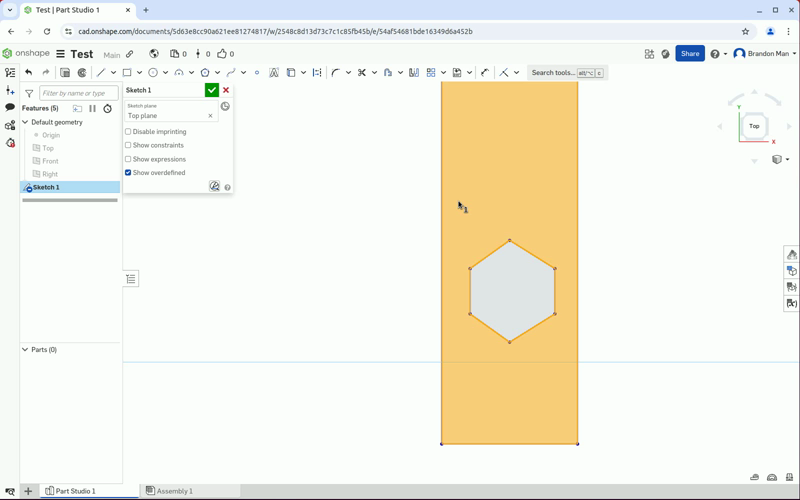
scroll(-6)
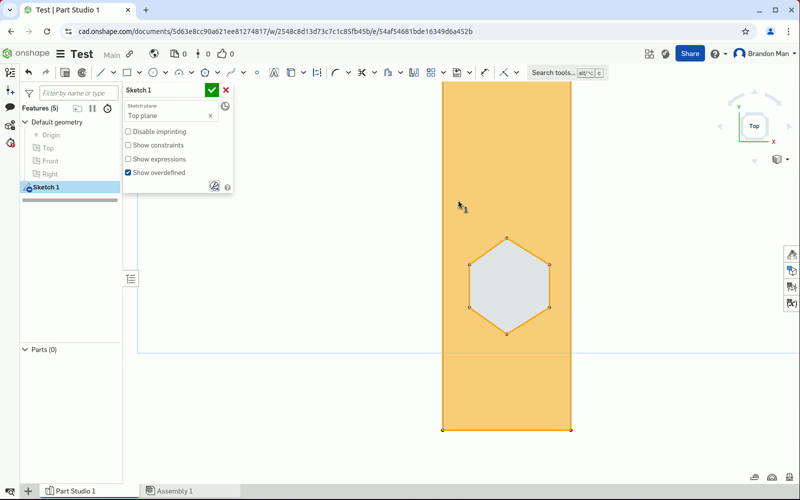
scroll(-6)
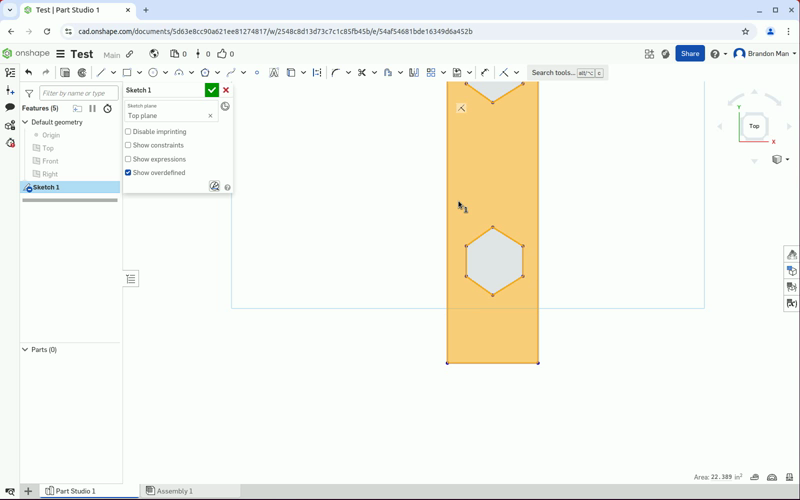
scroll(-6)
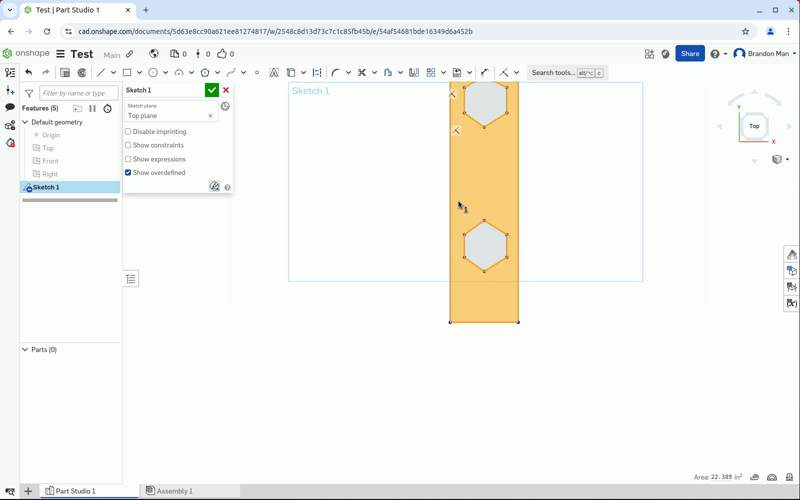
scroll(-6)
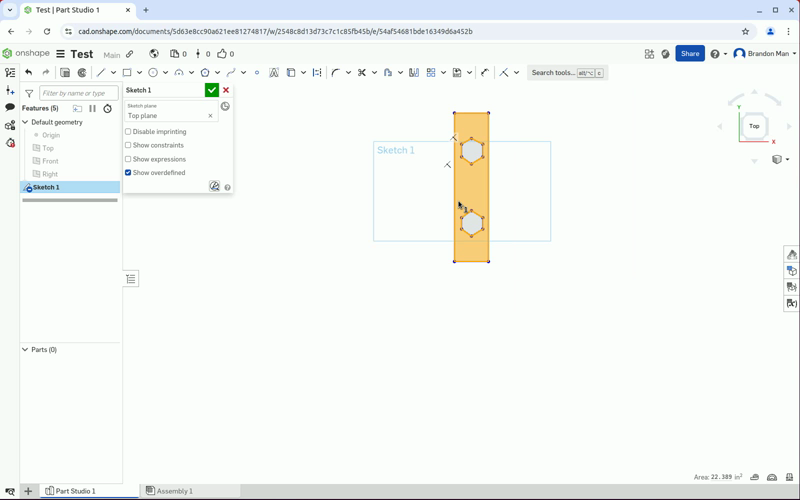
scroll(-6)
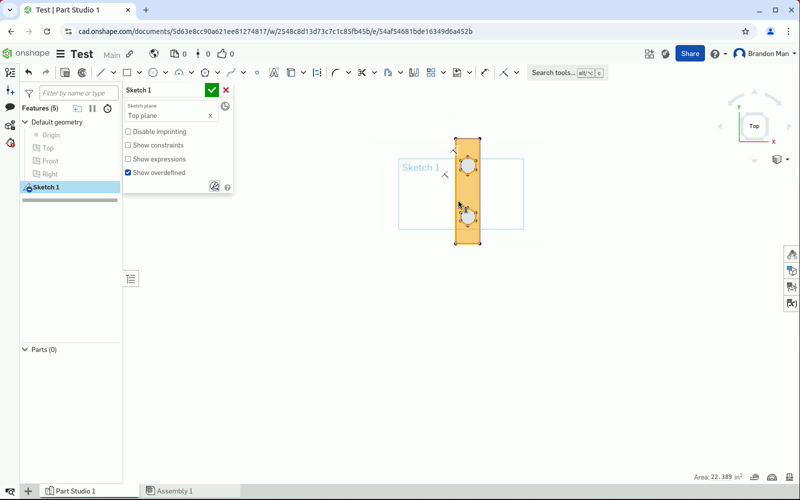
scroll(-6)
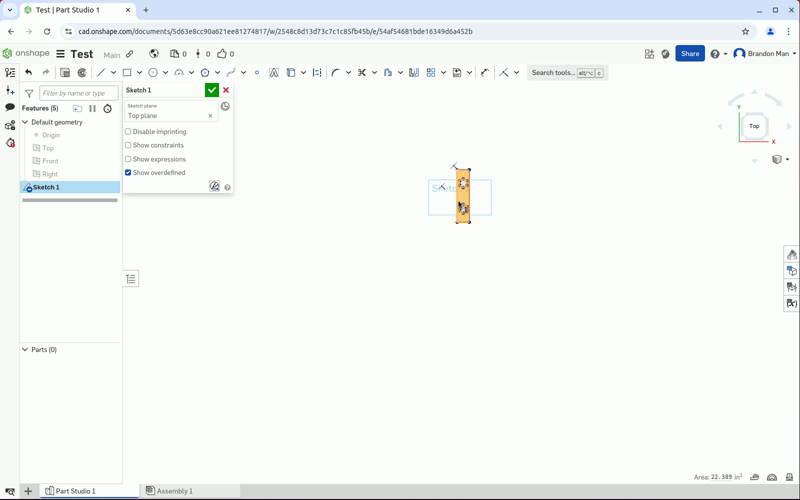
mouse_move(73, 352)
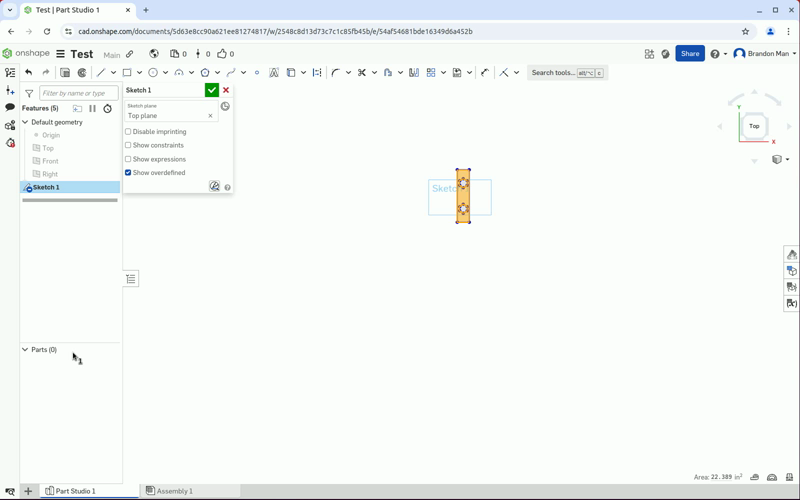
key(shift+y)
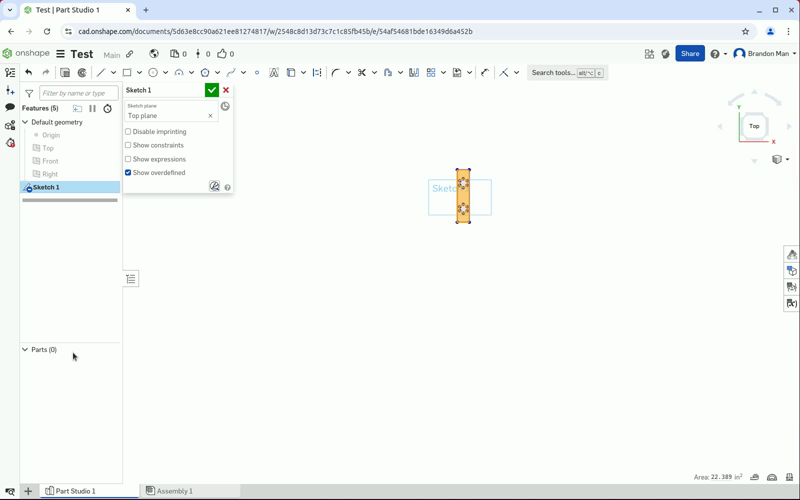
key(shift+e)
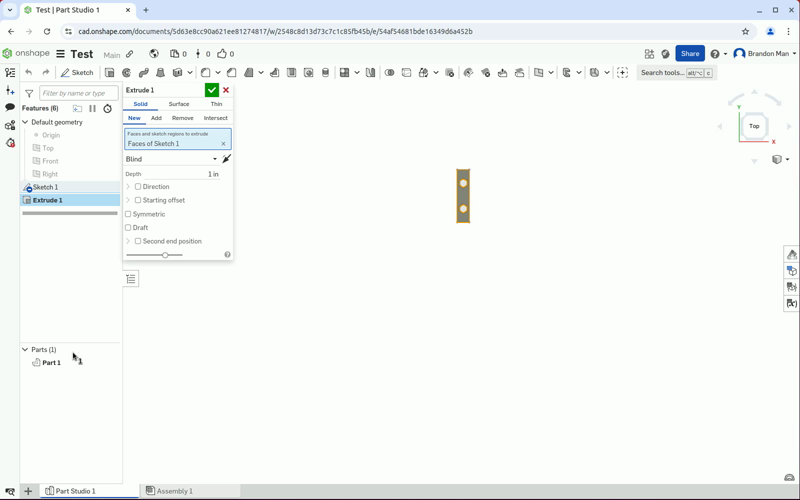
mouse_move(143, 106)
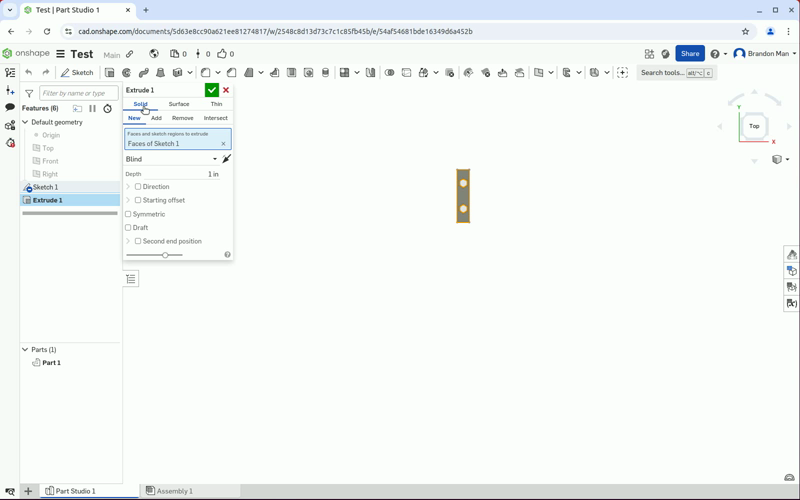
click(143, 106)
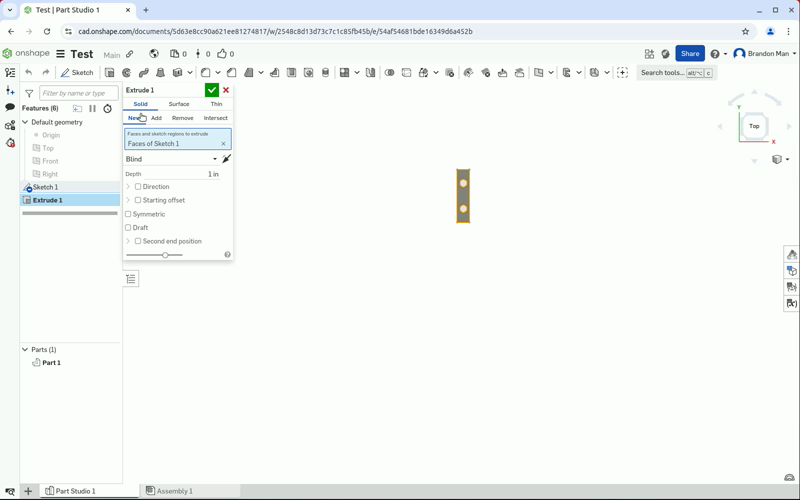
mouse_move(137, 120)
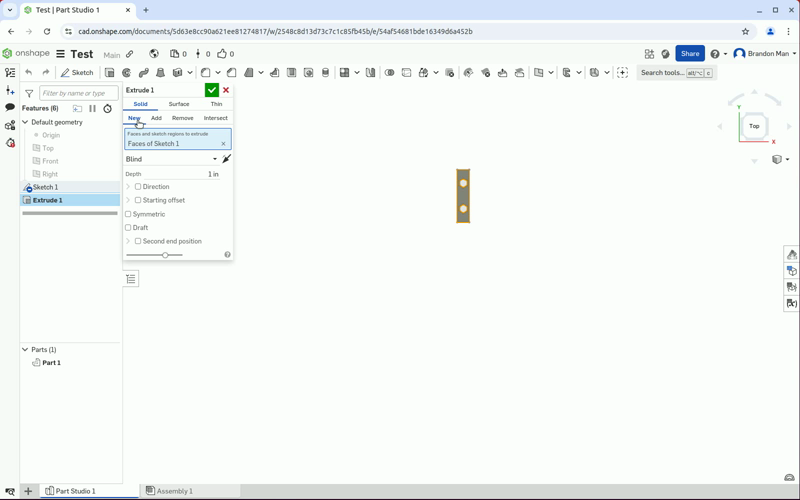
click(137, 120)
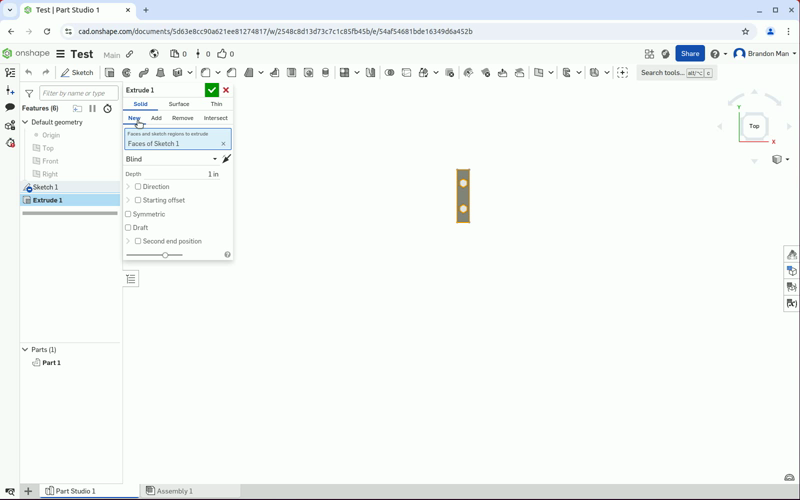
key(tab, 4)
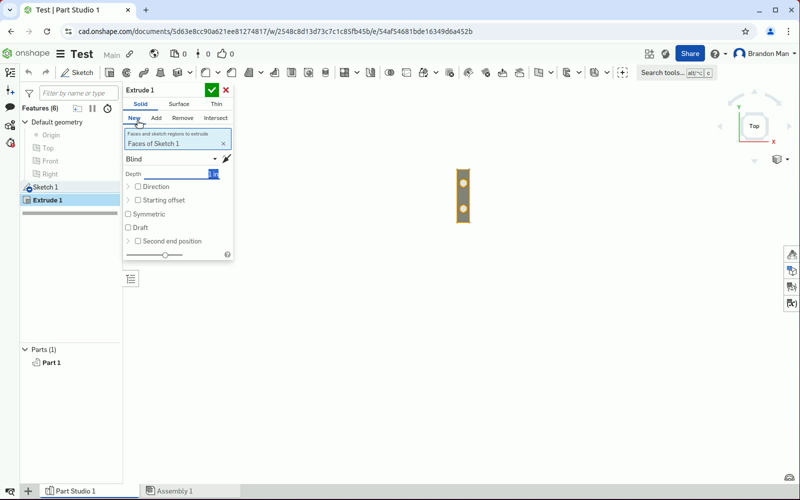
text(0.963)
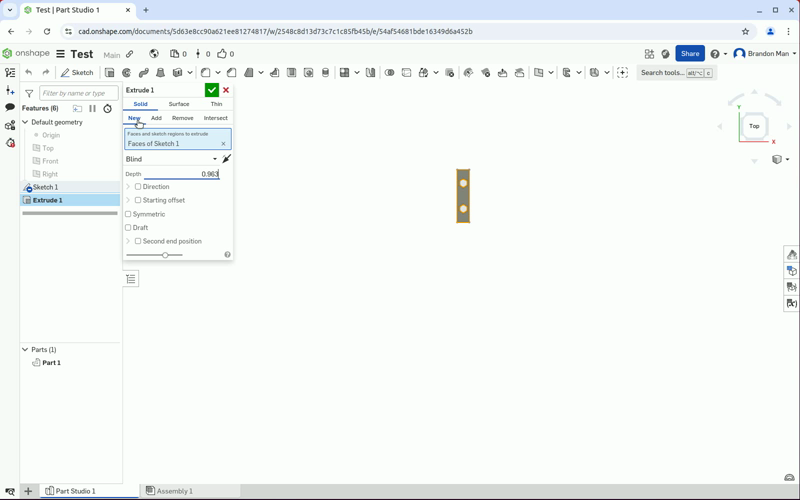
key(enter)
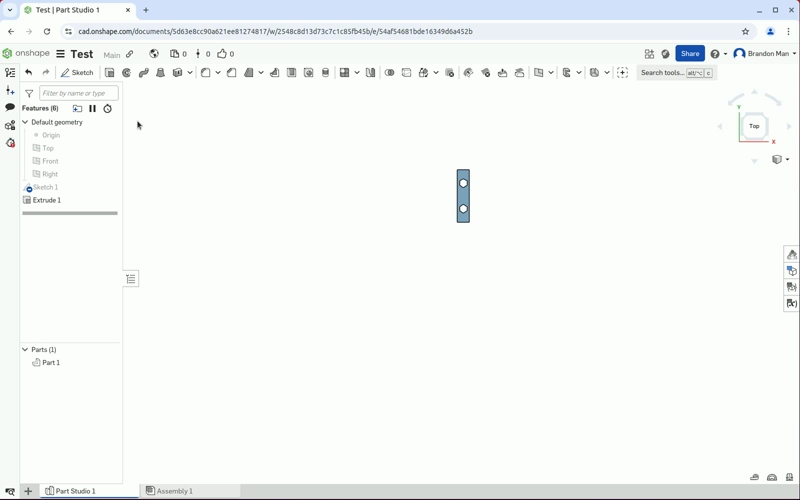
key(shift+h)
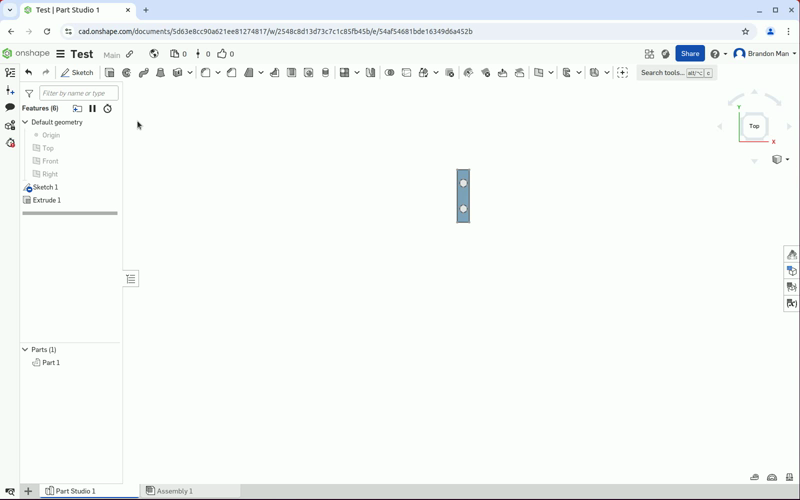
key(shift+h)
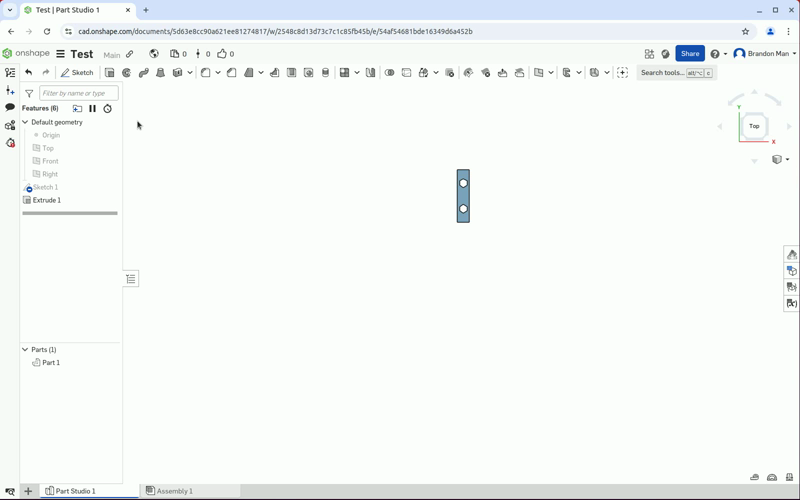
mouse_move(73, 189)
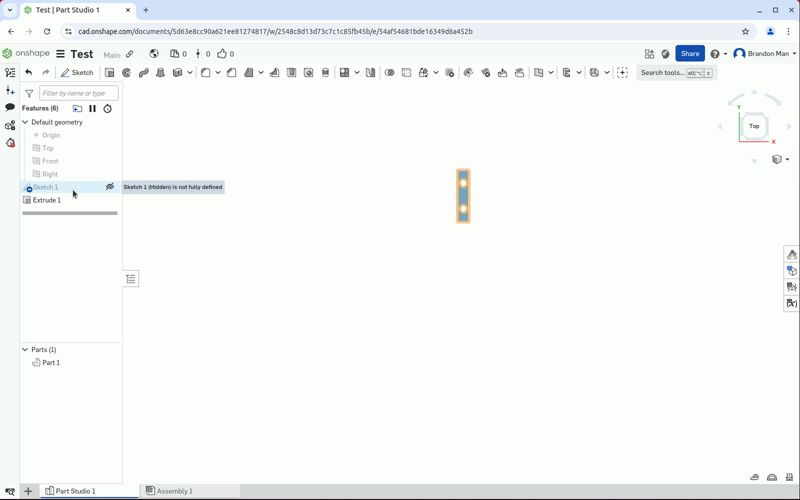
click(73, 189)
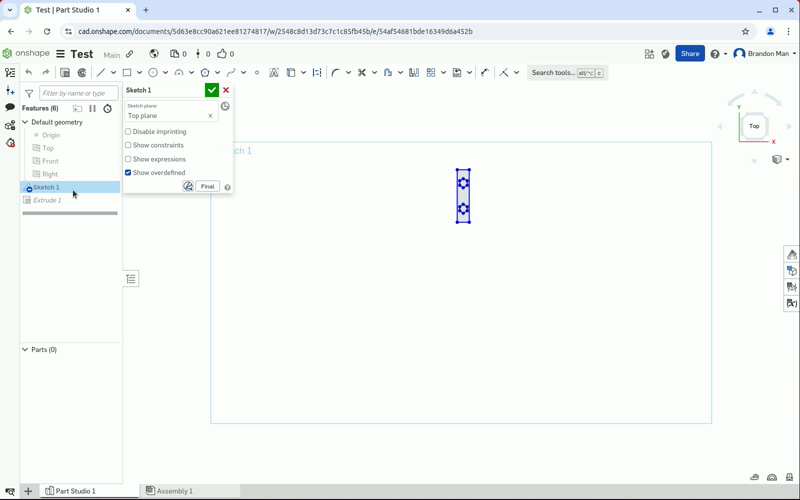
mouse_move(229, 92)
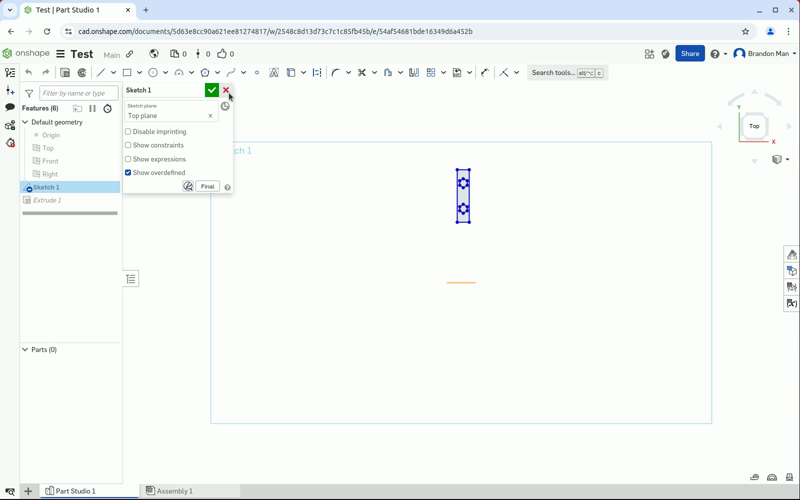
click(229, 92)
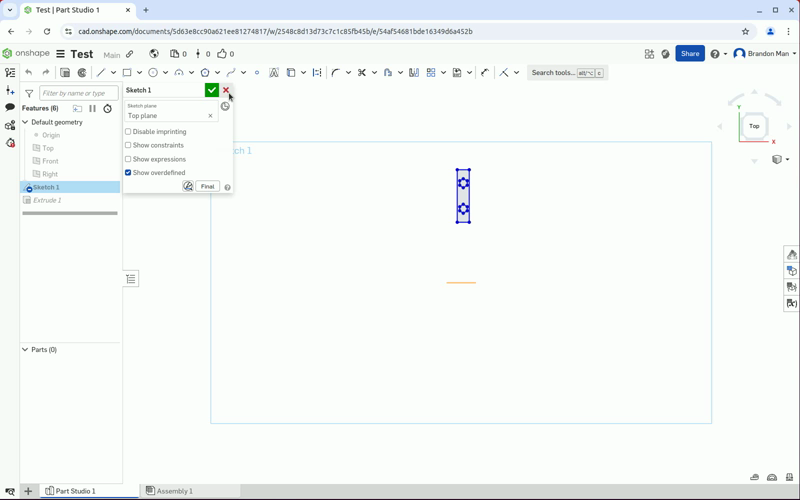
key(shift+s)
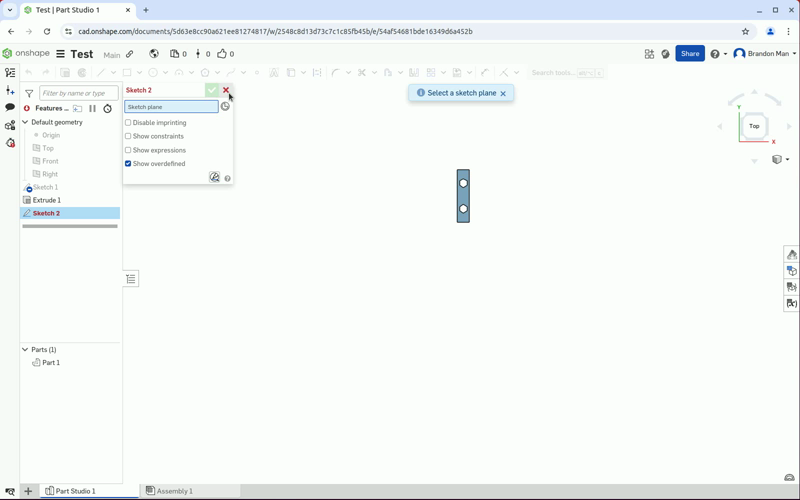
mouse_move(73, 150)
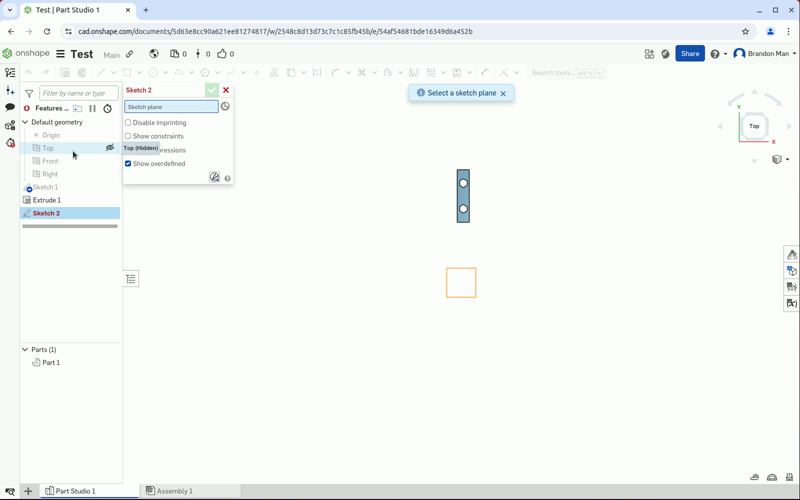
click(73, 150)
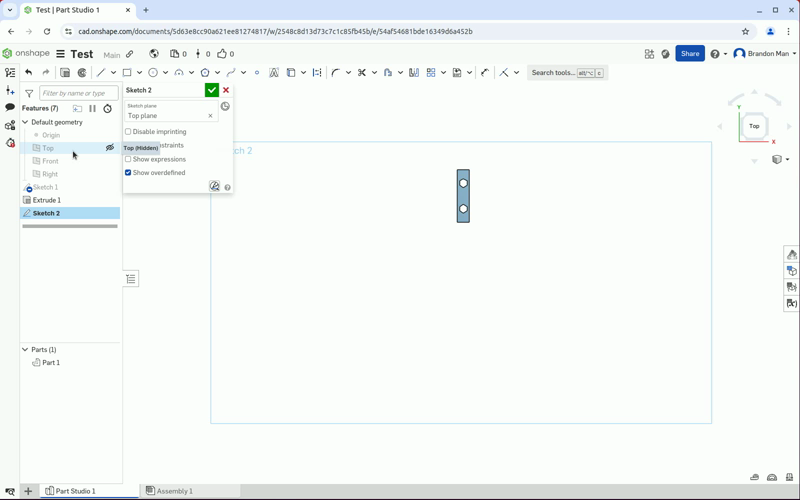
mouse_move(73, 352)
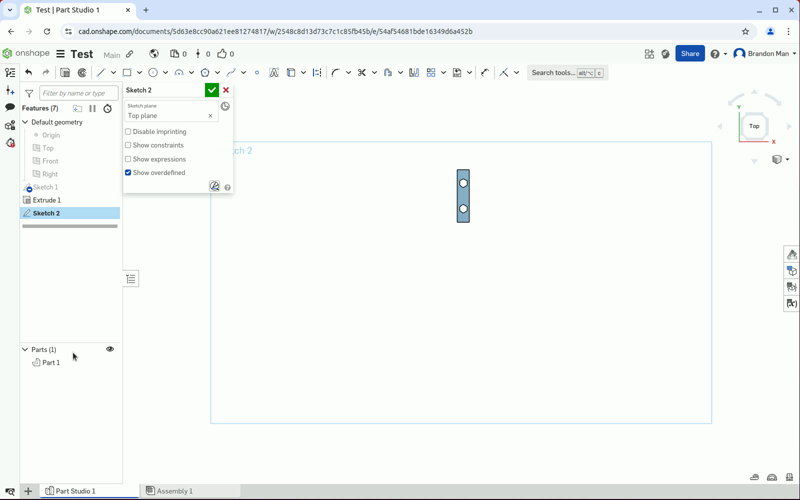
key(y)
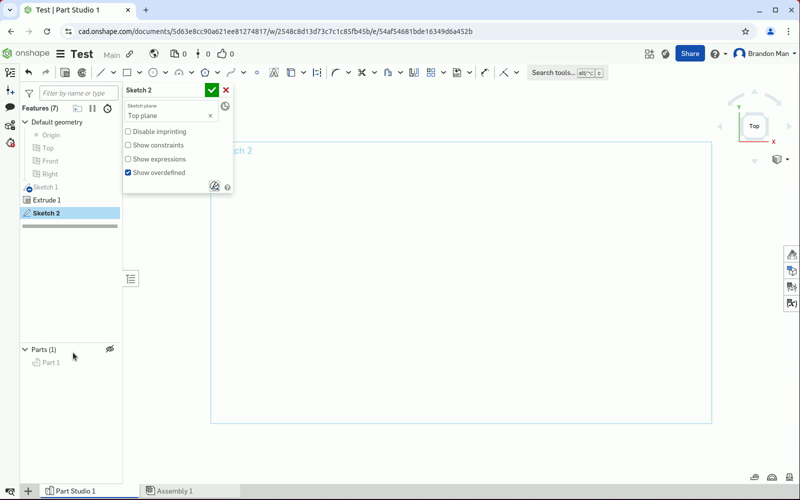
key(l)
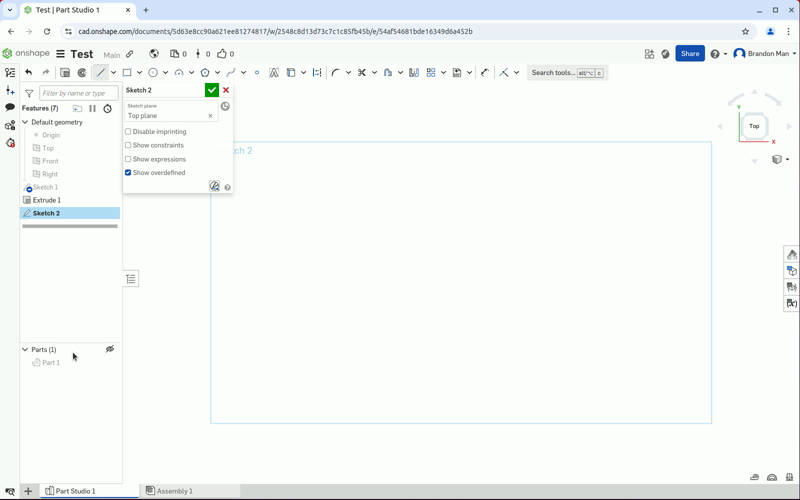
key_down(shift)
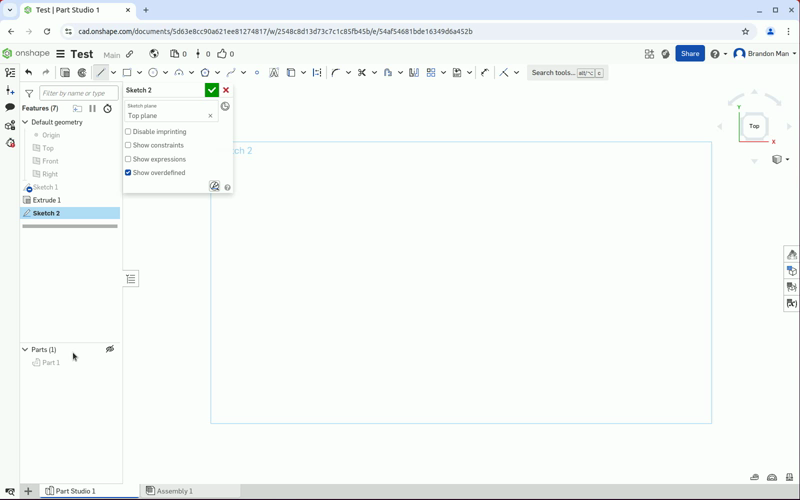
mouse_move(459, 211)
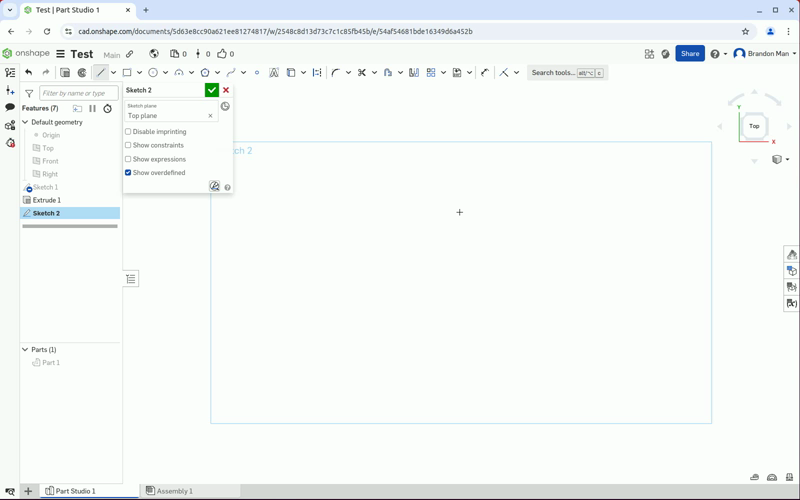
click(459, 211)
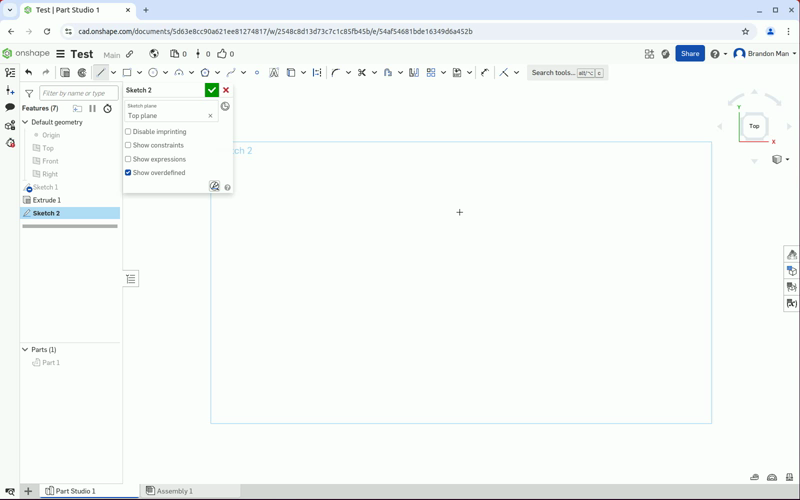
key_up(shift)
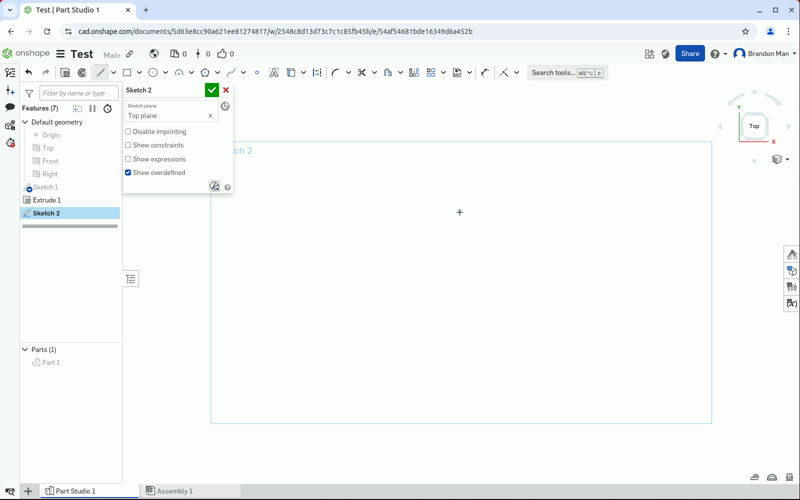
key_down(shift)
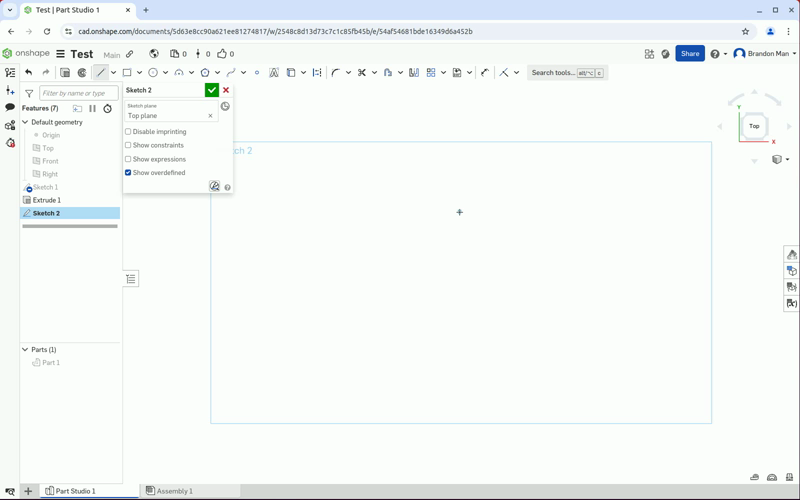
mouse_move(489, 211)
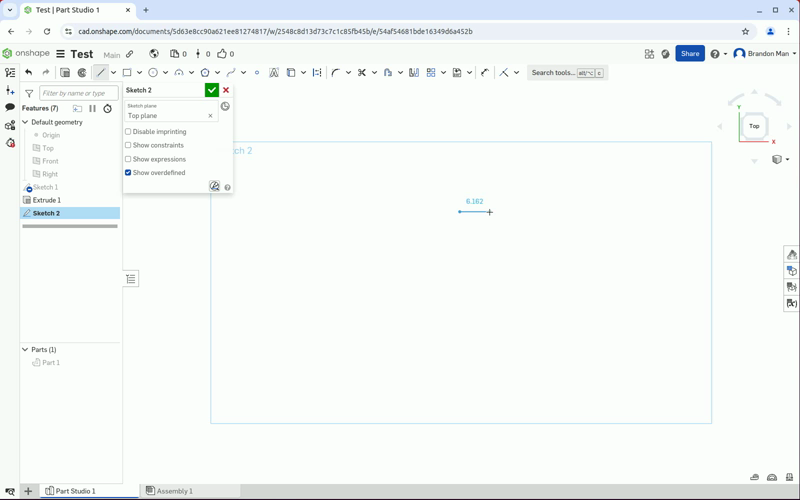
mouse_move(463, 213)
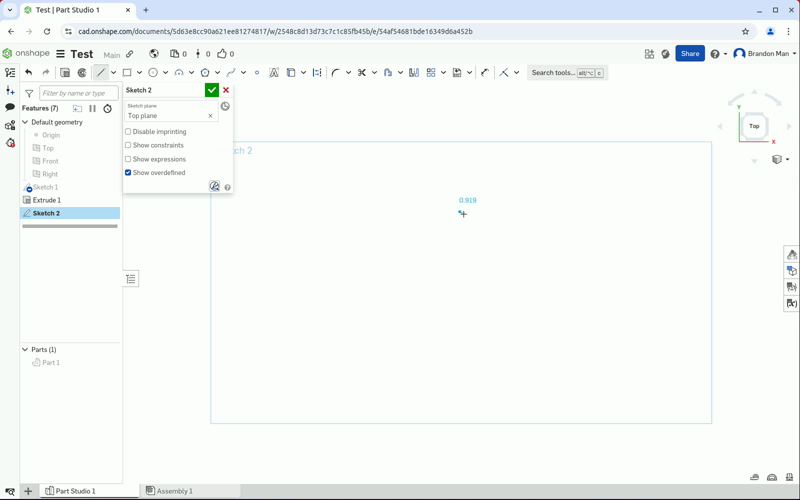
scroll(6)
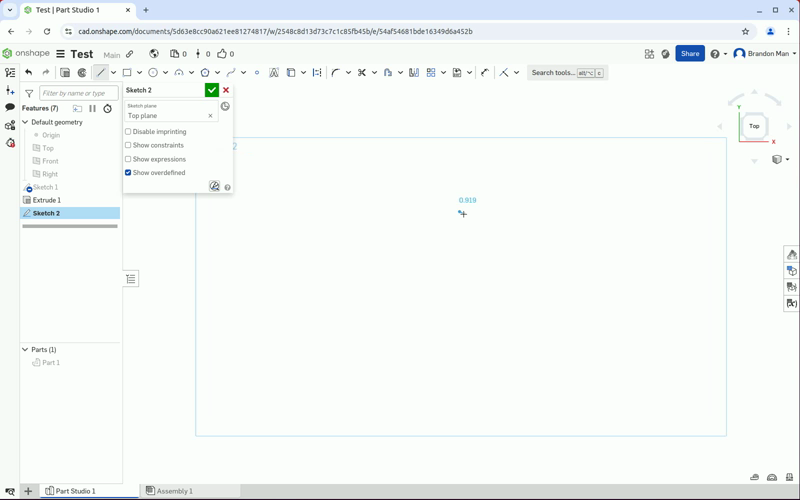
scroll(6)
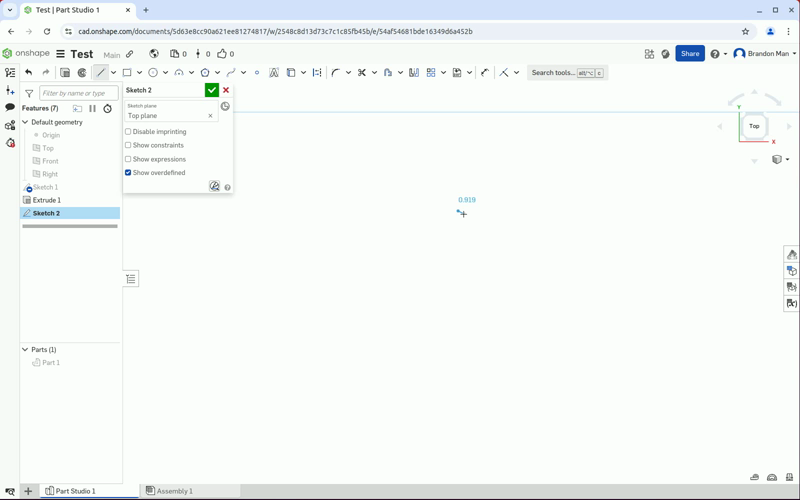
scroll(6)
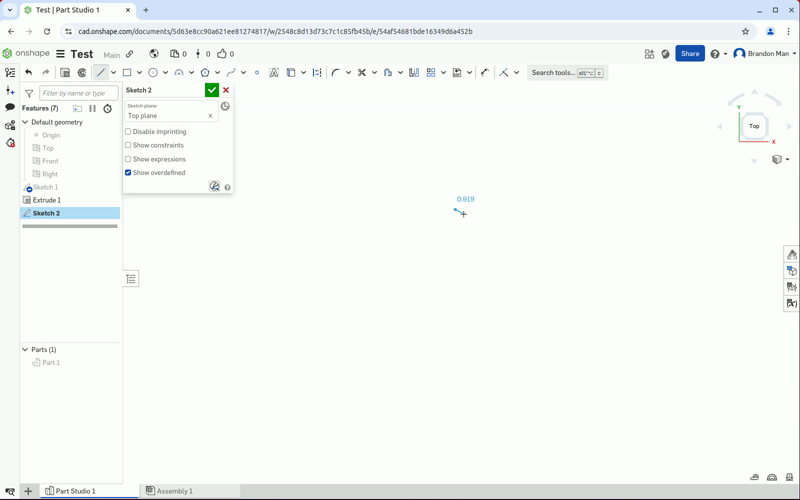
scroll(6)
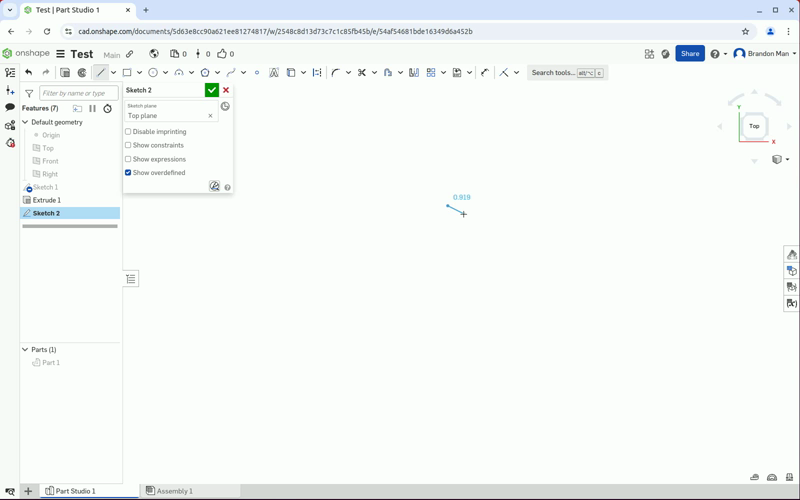
scroll(6)
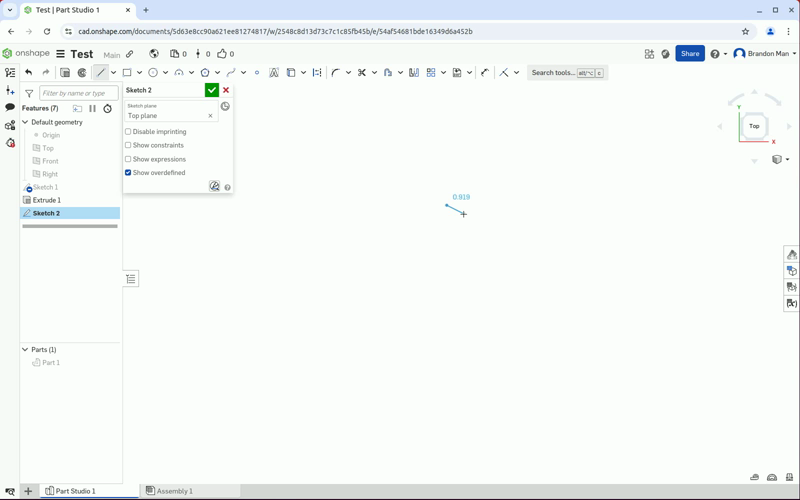
scroll(6)
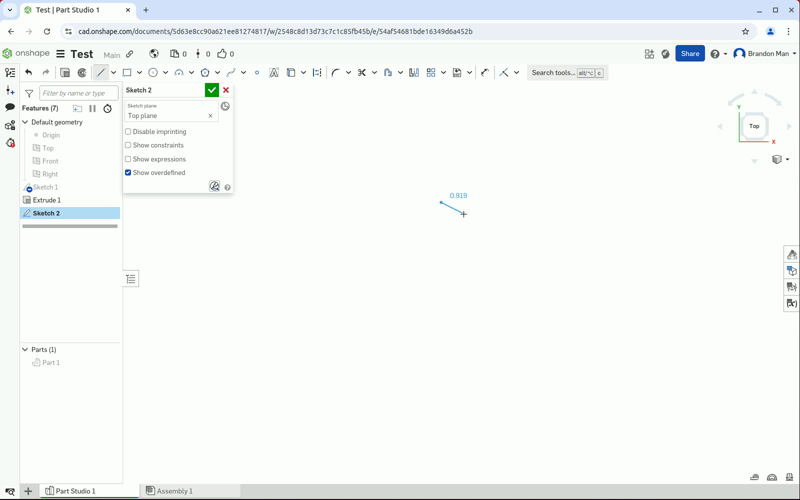
scroll(6)
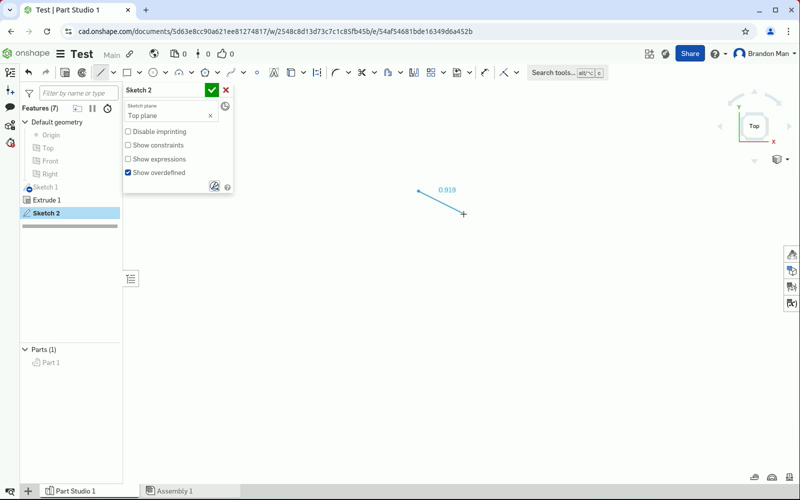
click(463, 213)
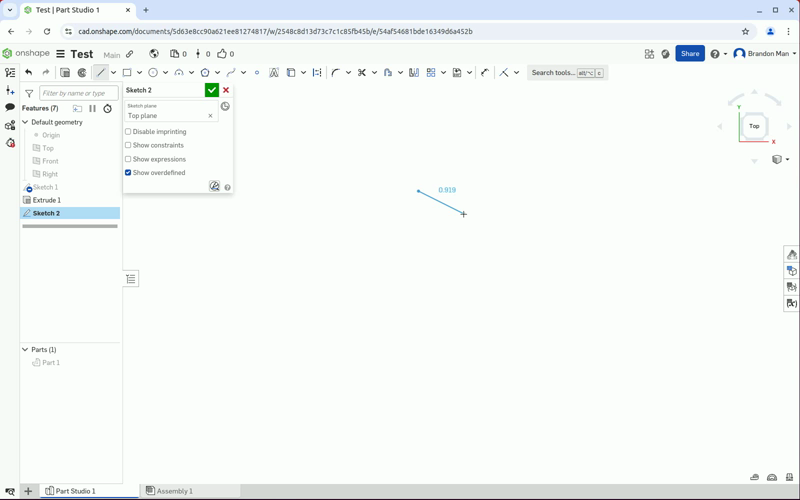
scroll(-6)
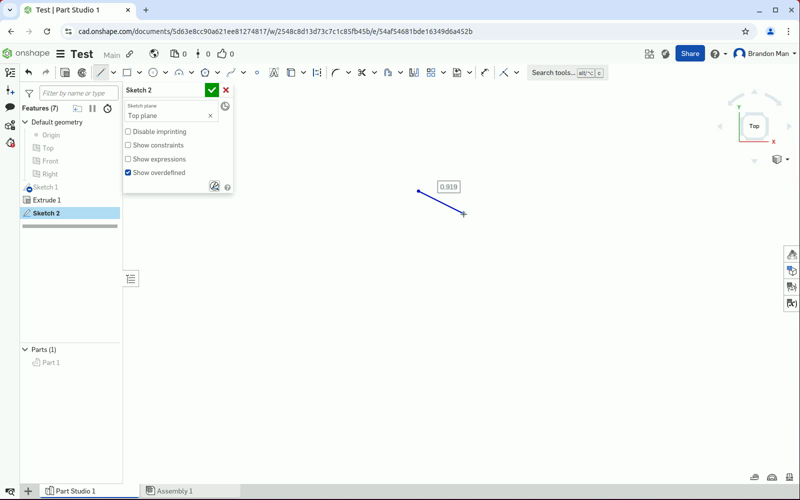
scroll(-6)
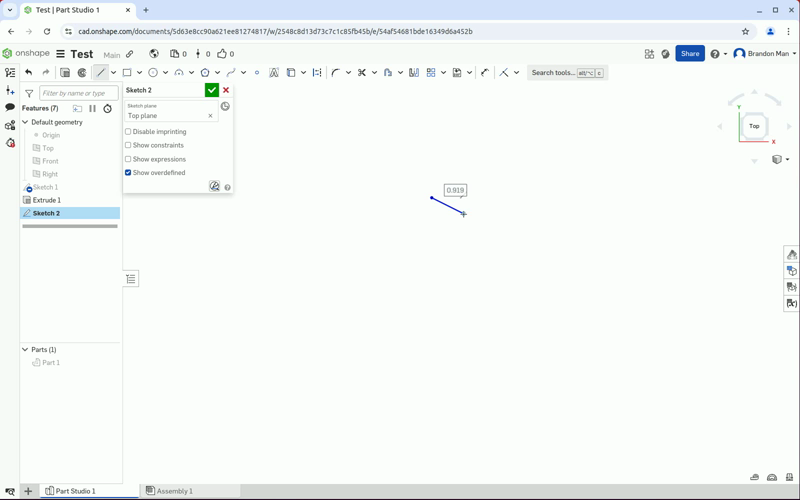
scroll(-6)
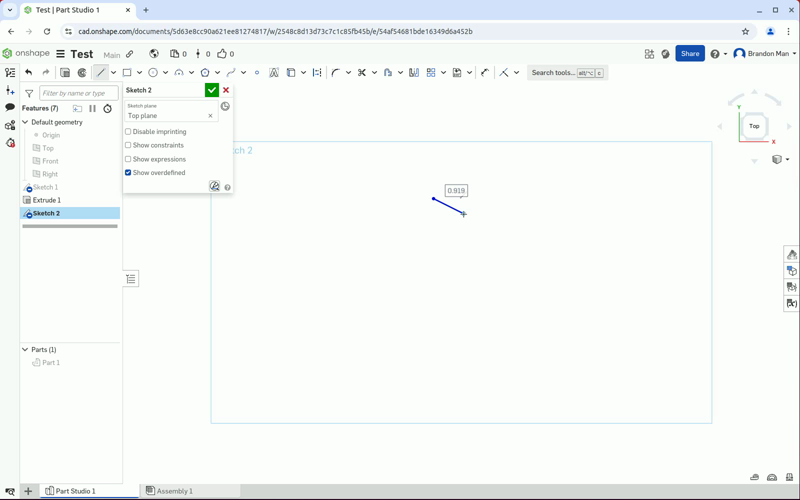
scroll(-6)
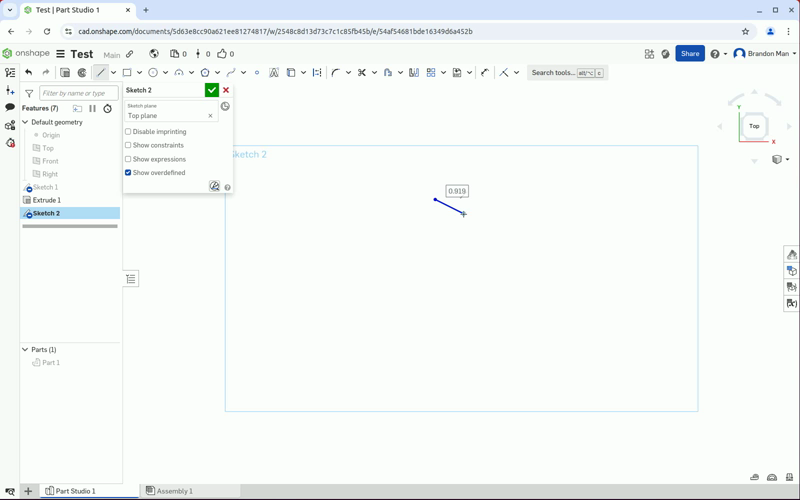
scroll(-6)
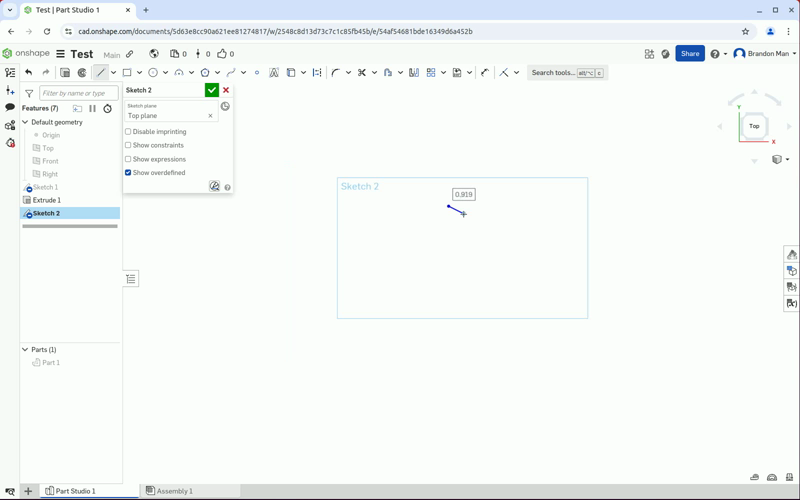
scroll(-6)
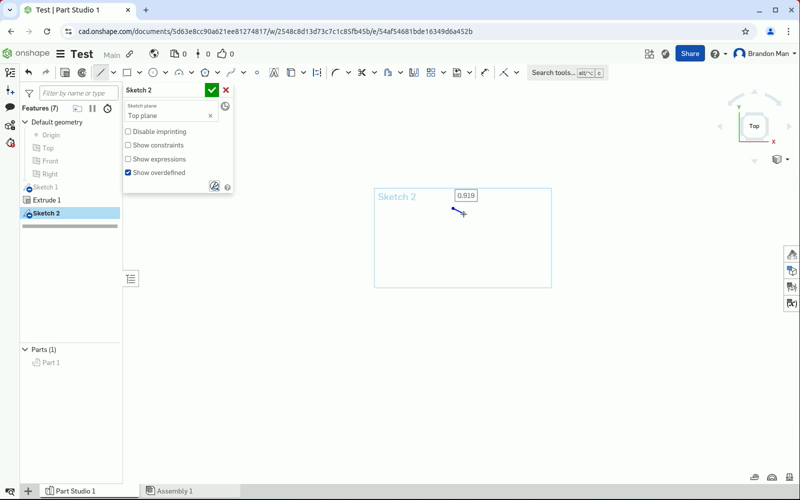
scroll(-6)
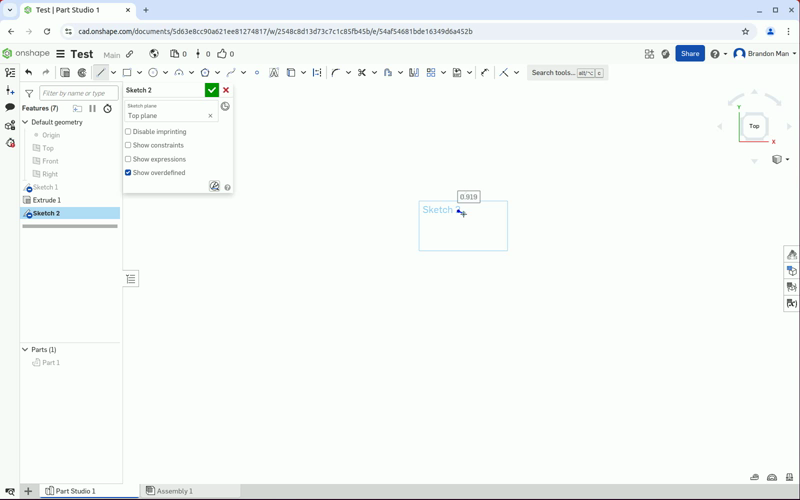
key_up(shift)
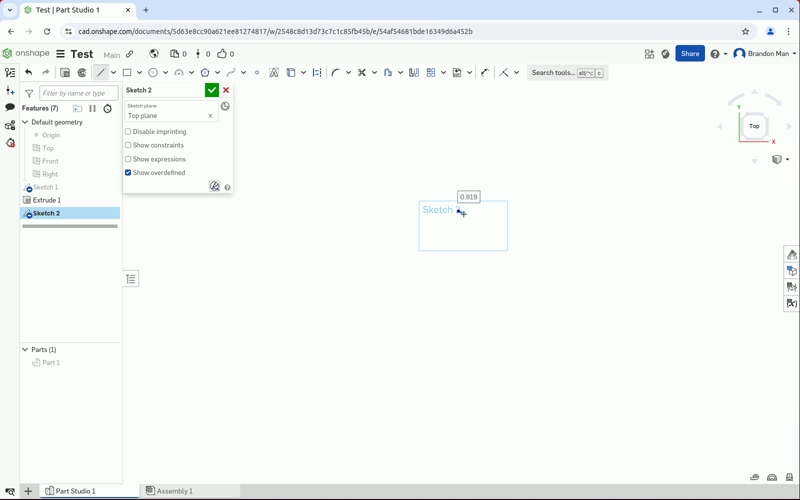
key_down(shift)
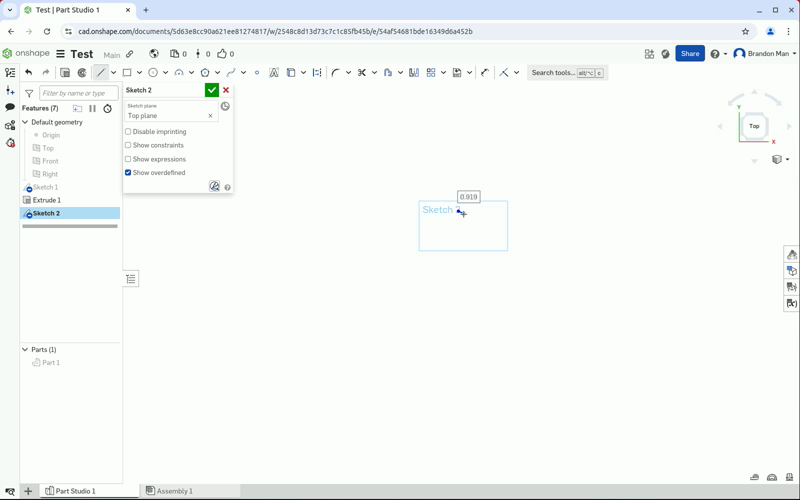
mouse_move(493, 213)
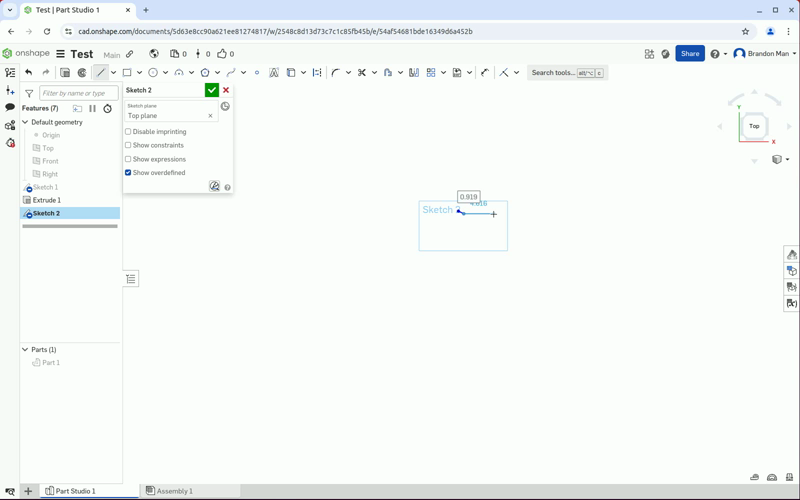
mouse_move(467, 211)
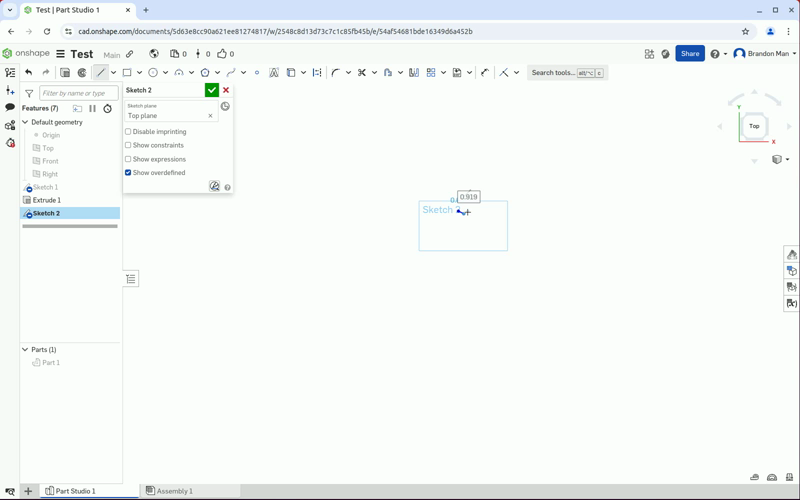
scroll(6)
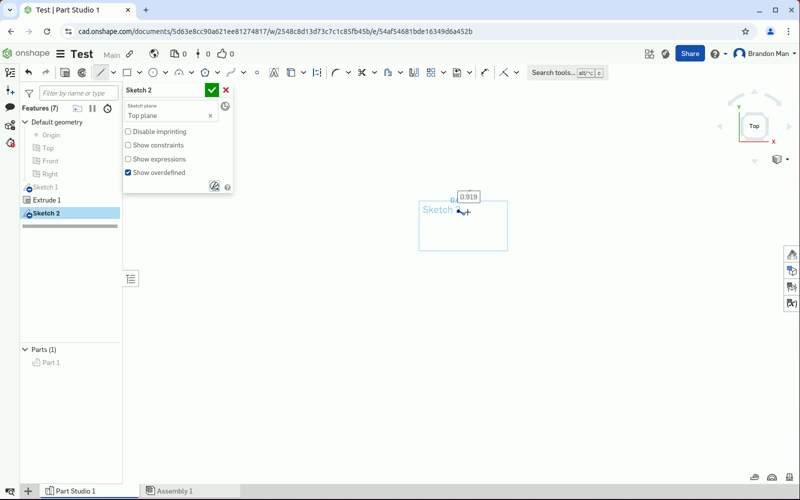
scroll(6)
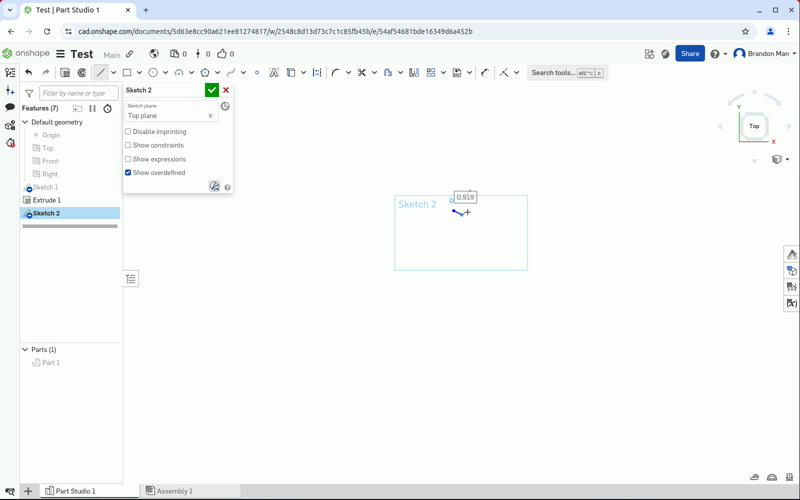
scroll(6)
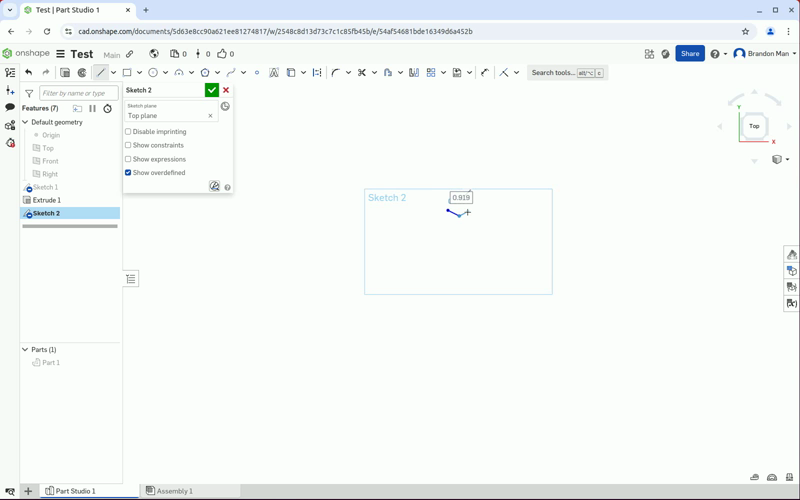
scroll(6)
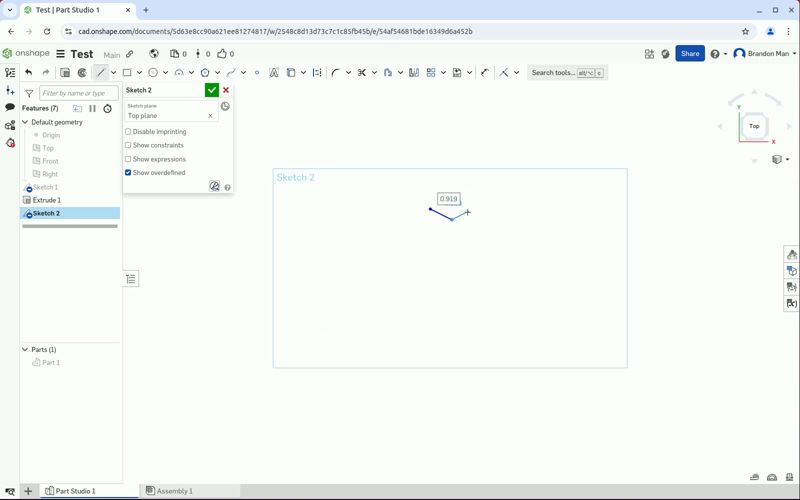
scroll(6)
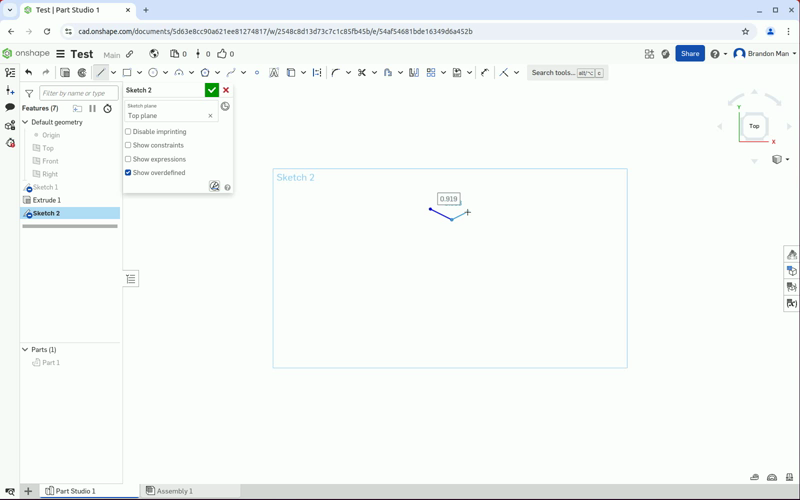
scroll(6)
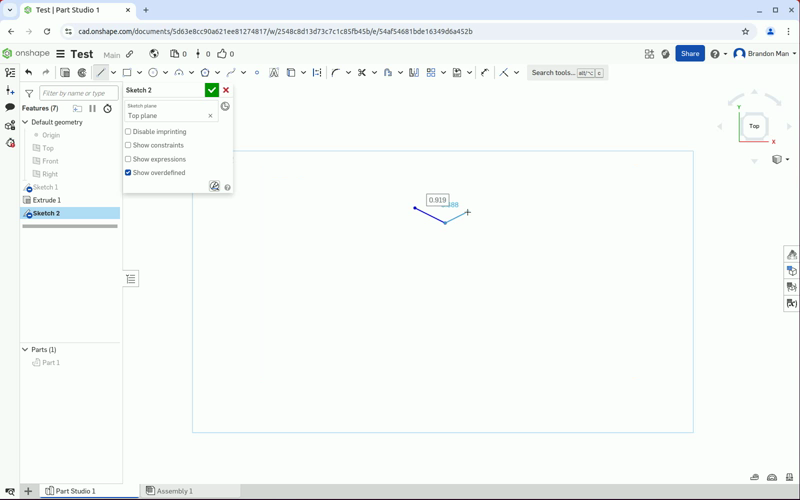
scroll(6)
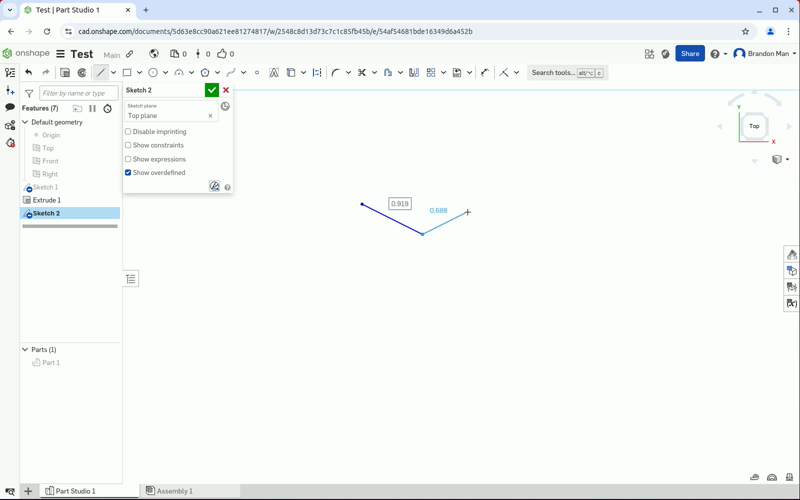
click(467, 211)
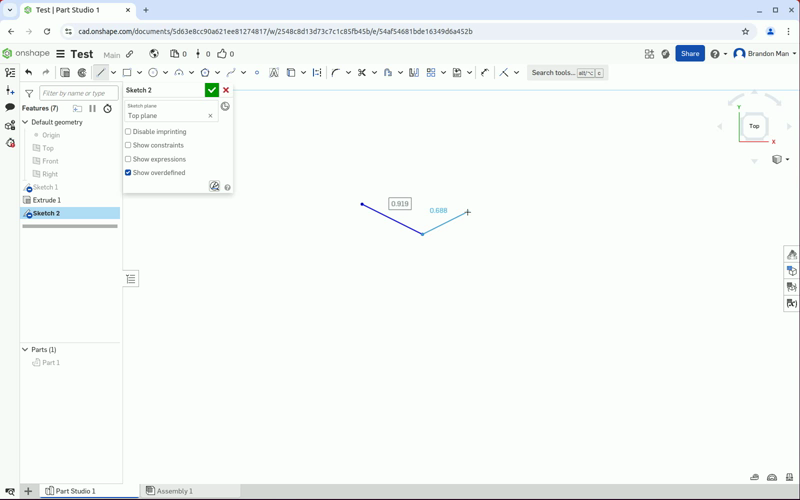
scroll(-6)
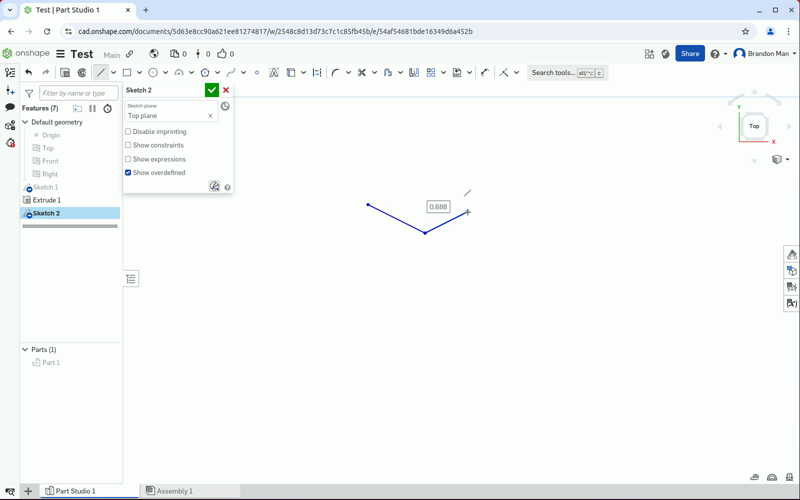
scroll(-6)
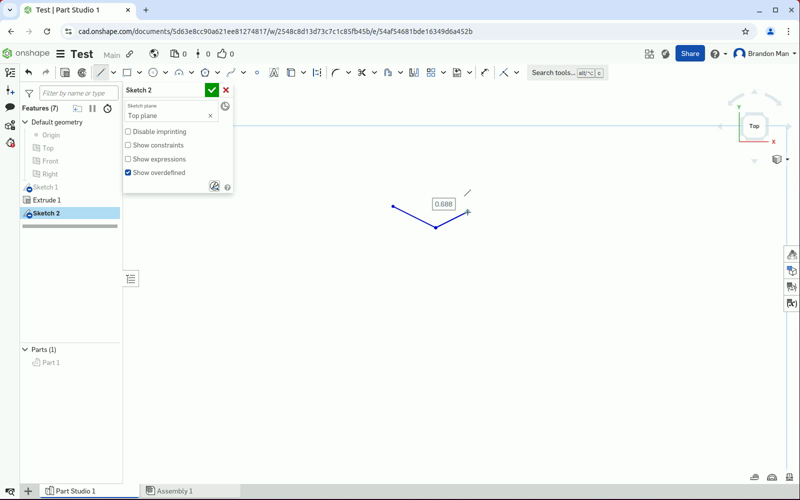
scroll(-6)
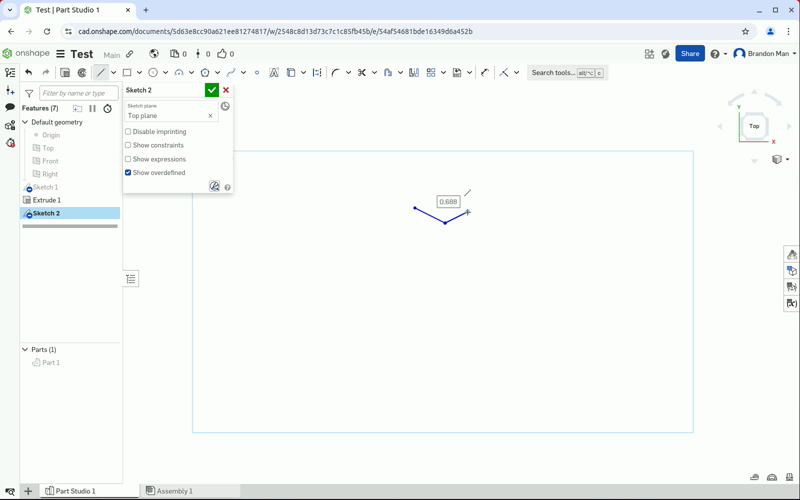
scroll(-6)
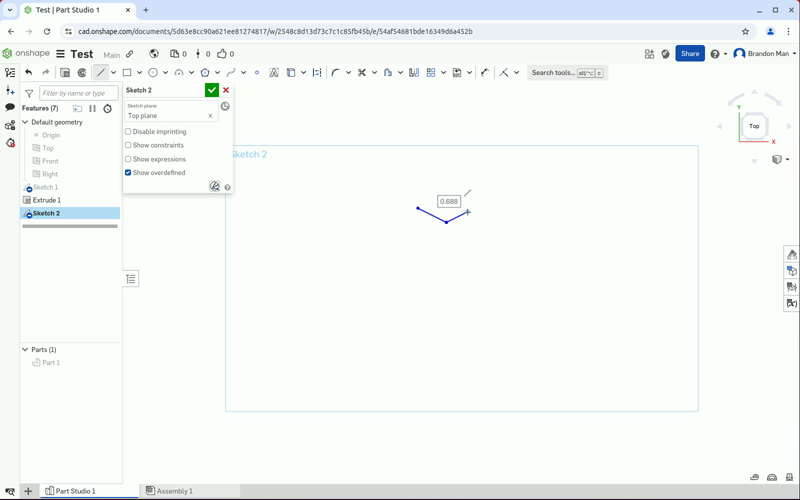
scroll(-6)
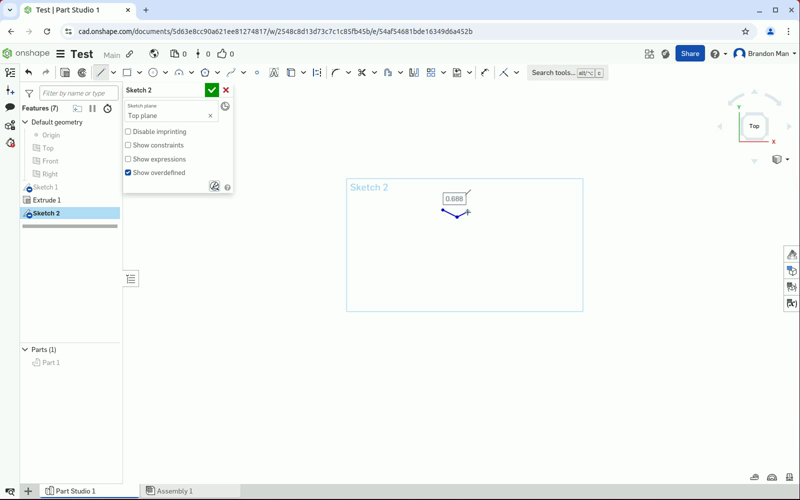
scroll(-6)
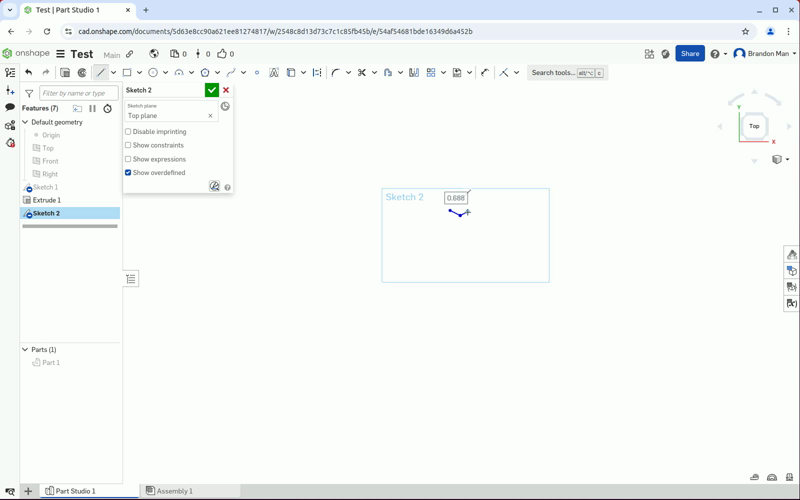
scroll(-6)
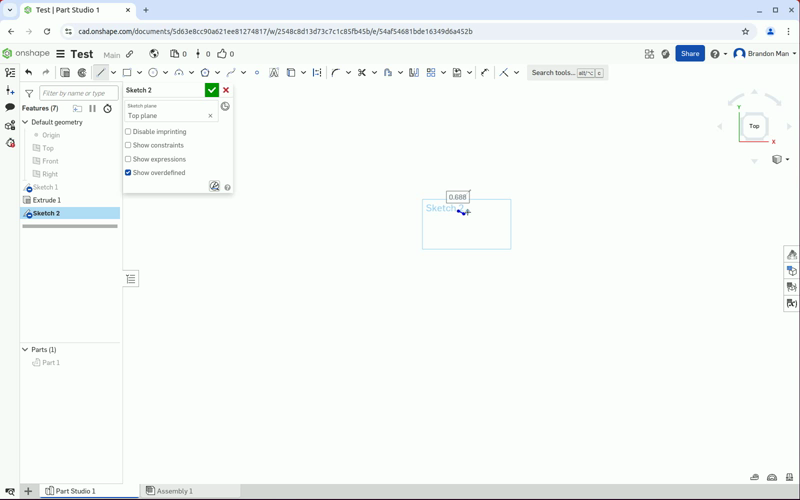
key_up(shift)
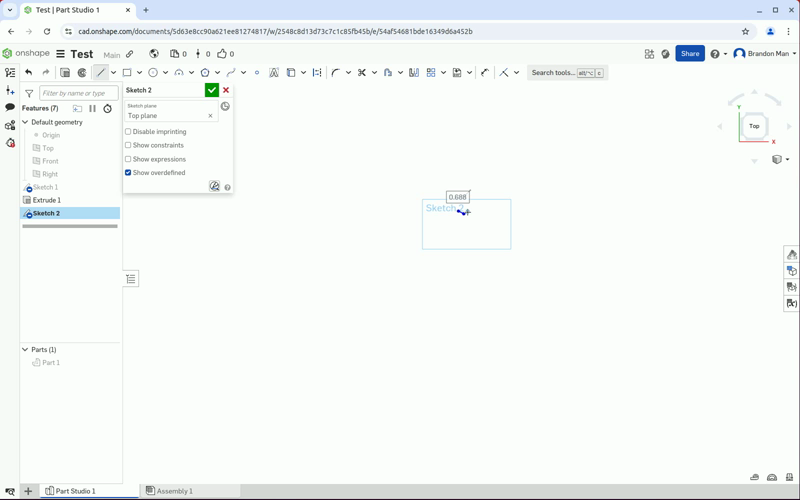
key_down(shift)
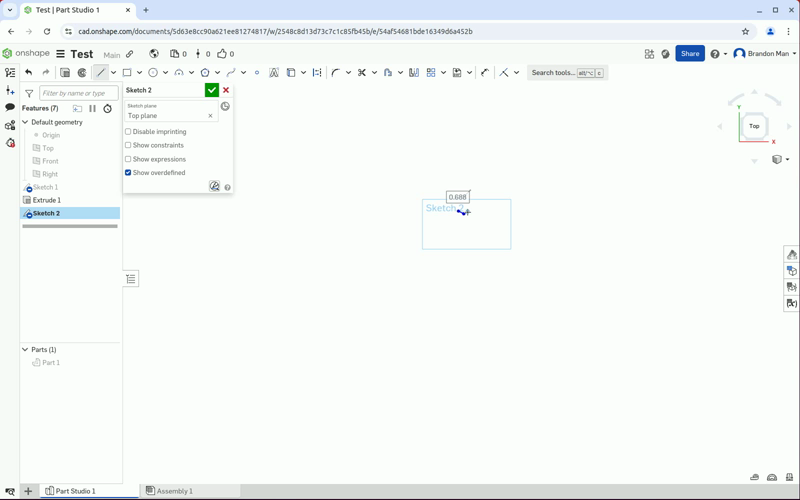
mouse_move(497, 211)
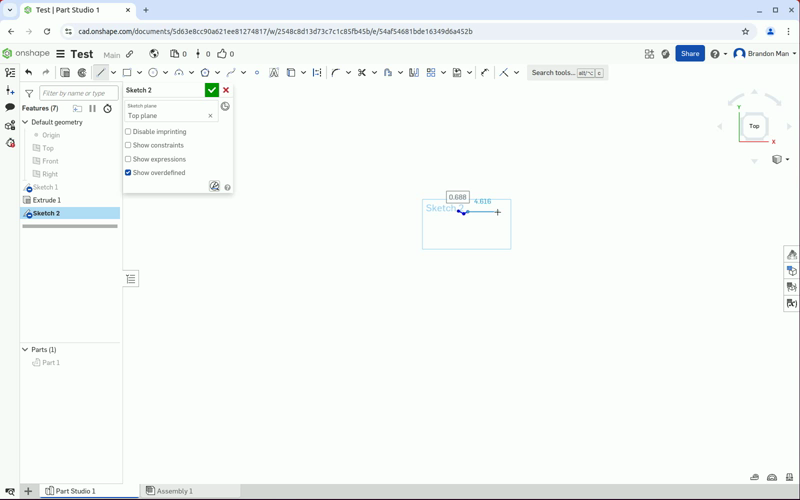
mouse_move(467, 206)
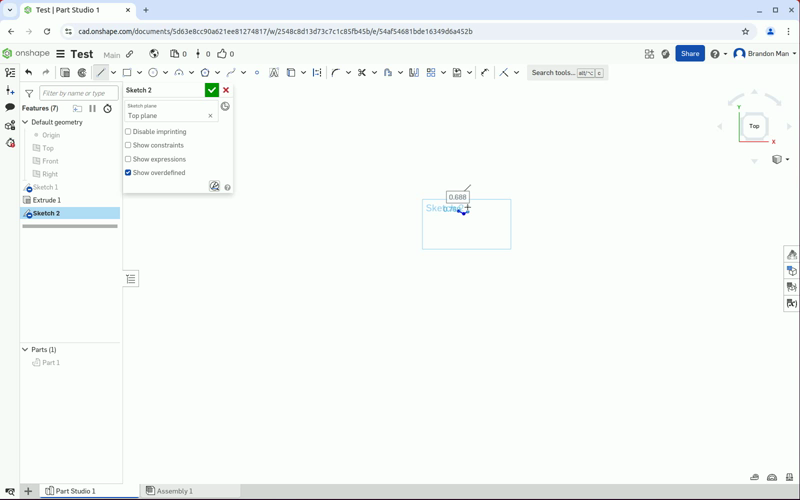
scroll(6)
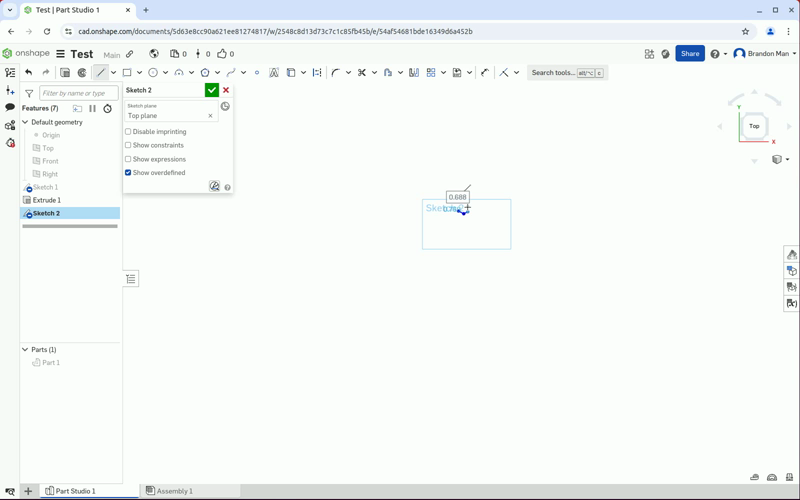
scroll(6)
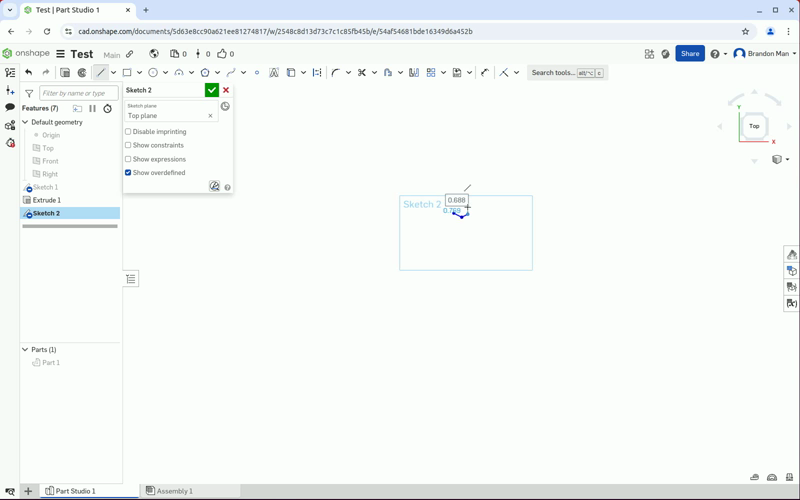
scroll(6)
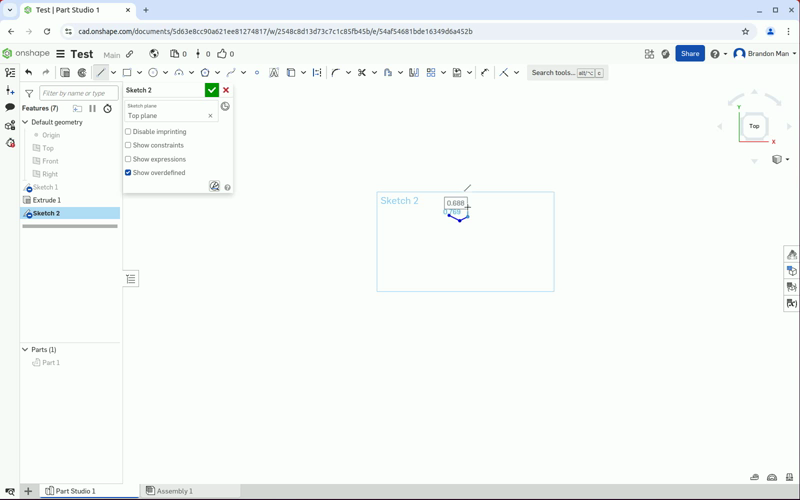
scroll(6)
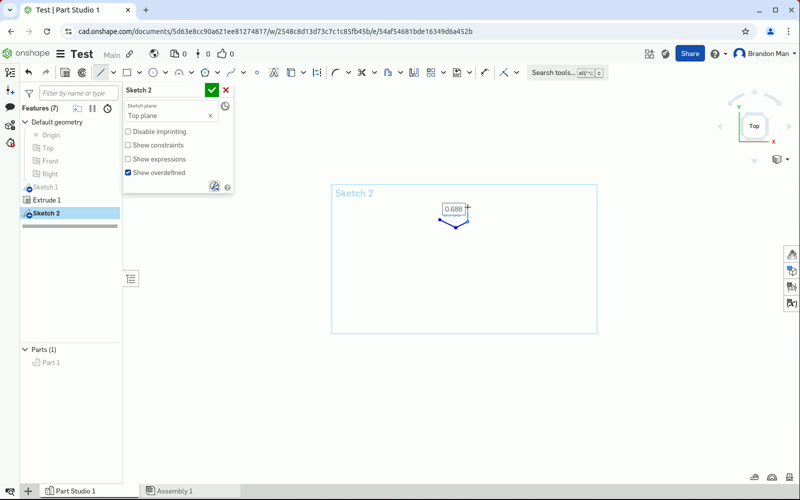
scroll(6)
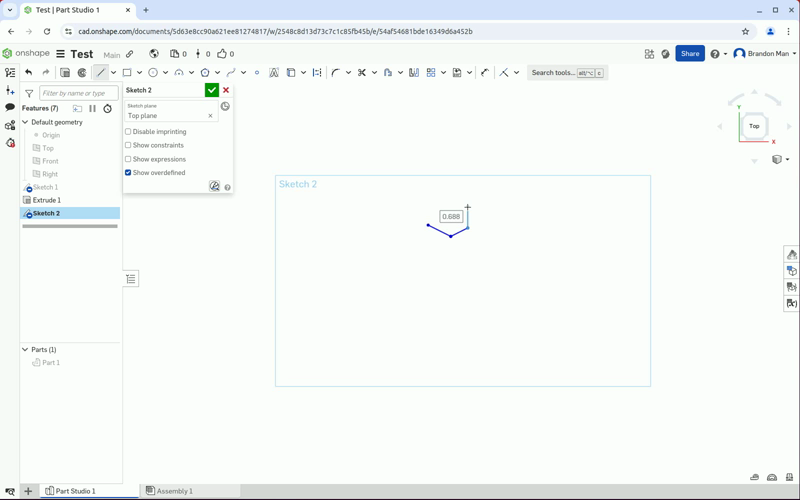
scroll(6)
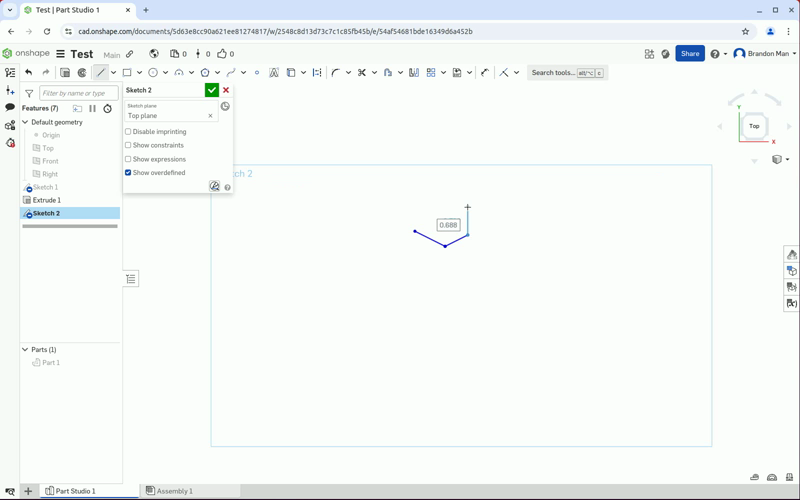
scroll(6)
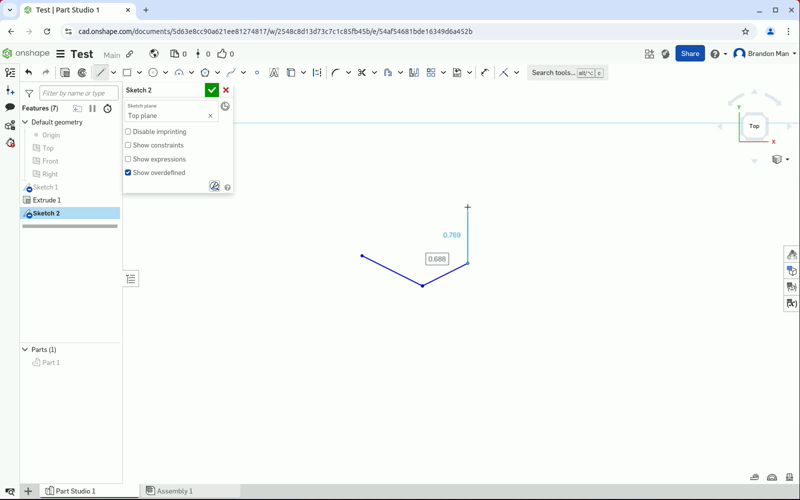
click(467, 206)
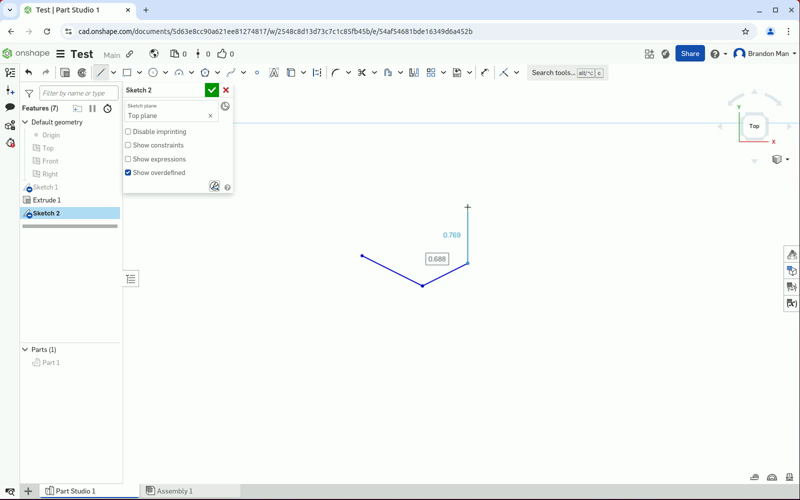
scroll(-6)
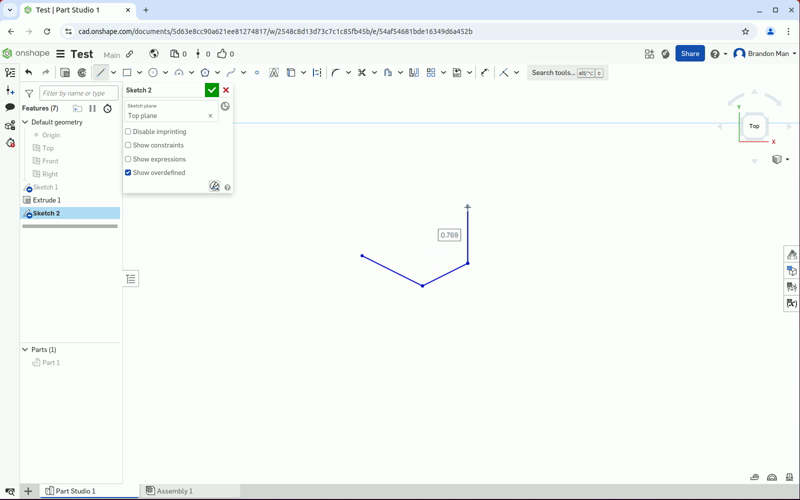
scroll(-6)
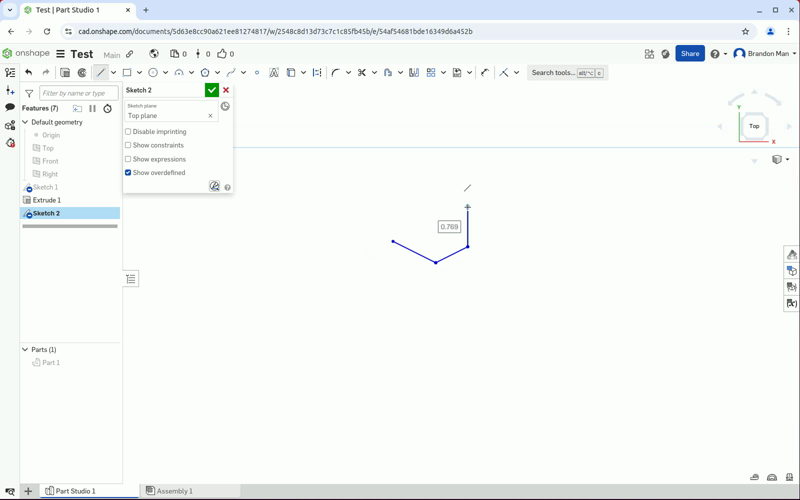
scroll(-6)
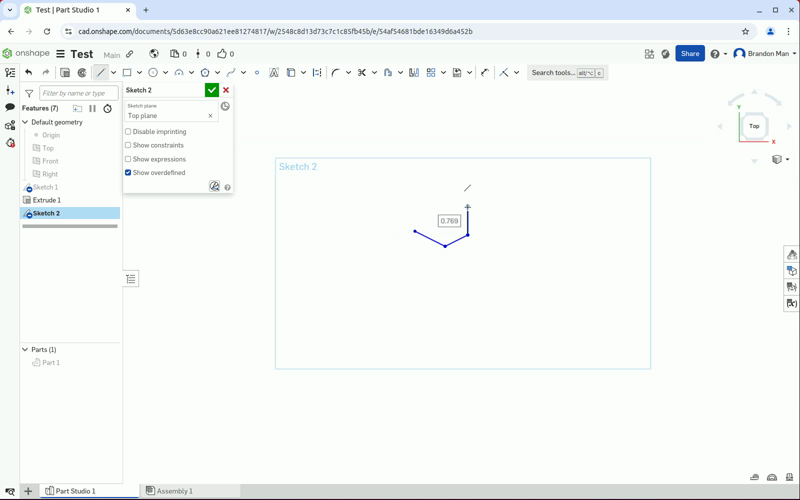
scroll(-6)
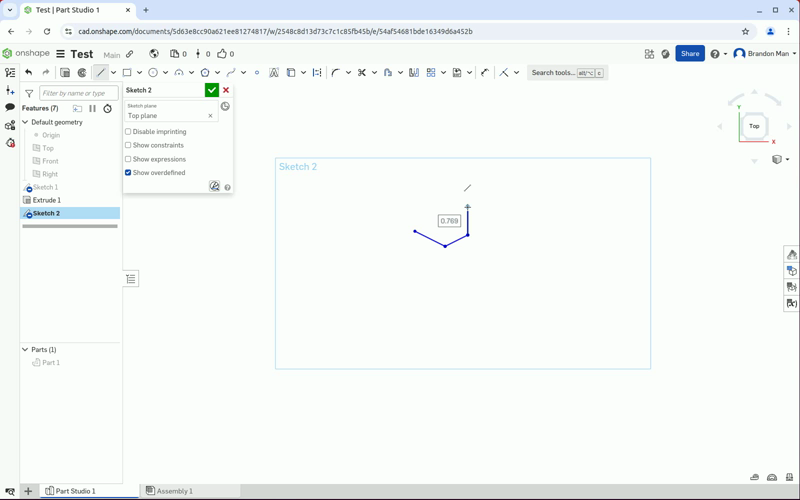
scroll(-6)
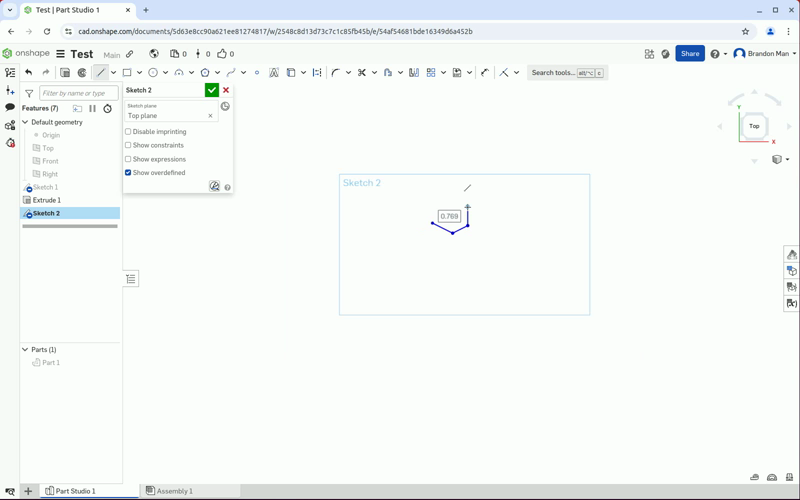
scroll(-6)
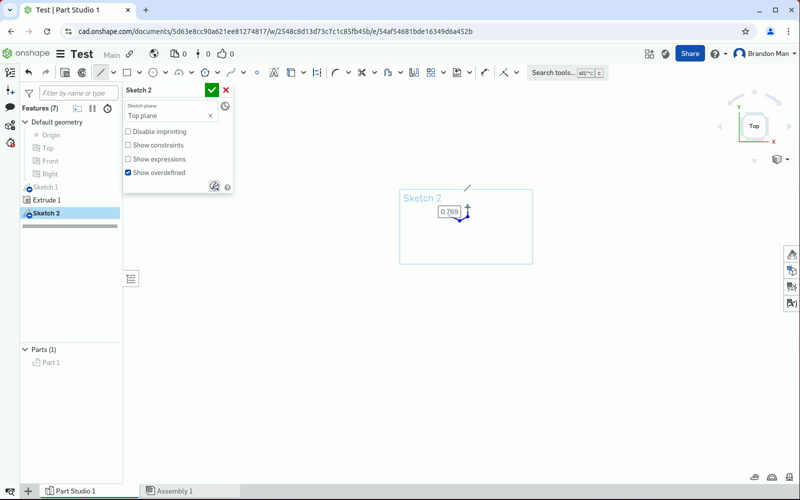
scroll(-6)
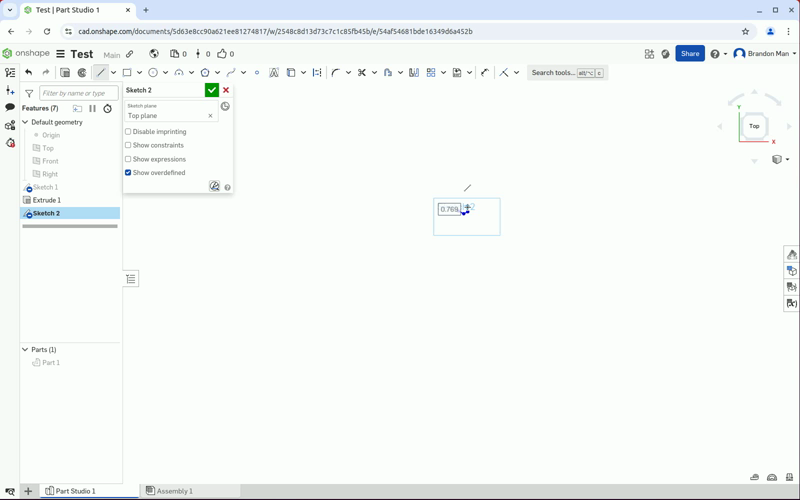
key_up(shift)
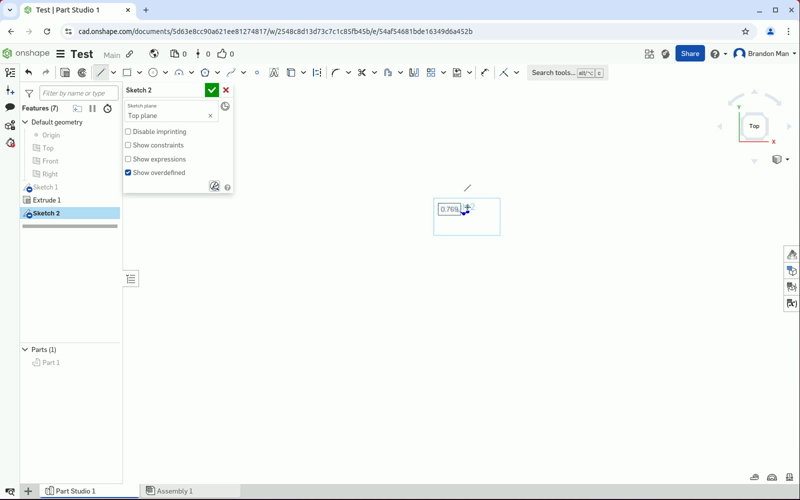
key_down(shift)
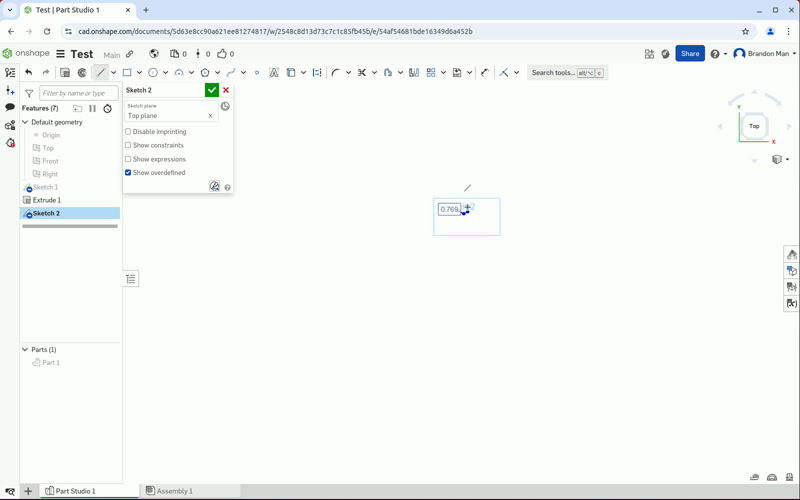
mouse_move(497, 206)
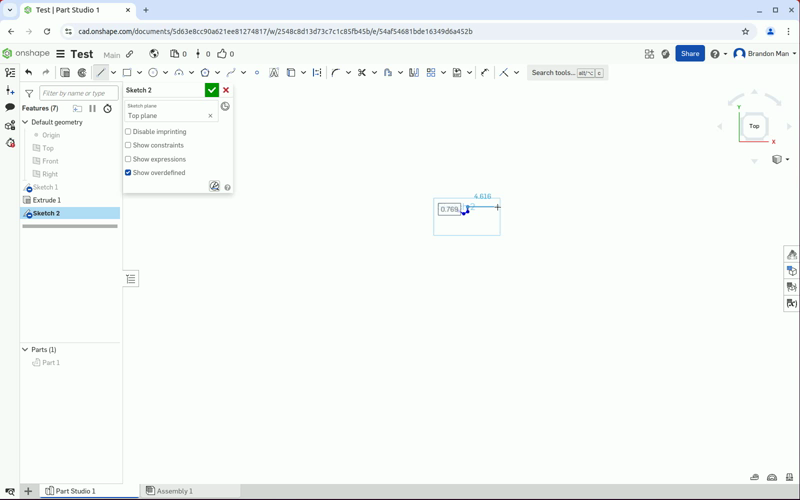
mouse_move(463, 204)
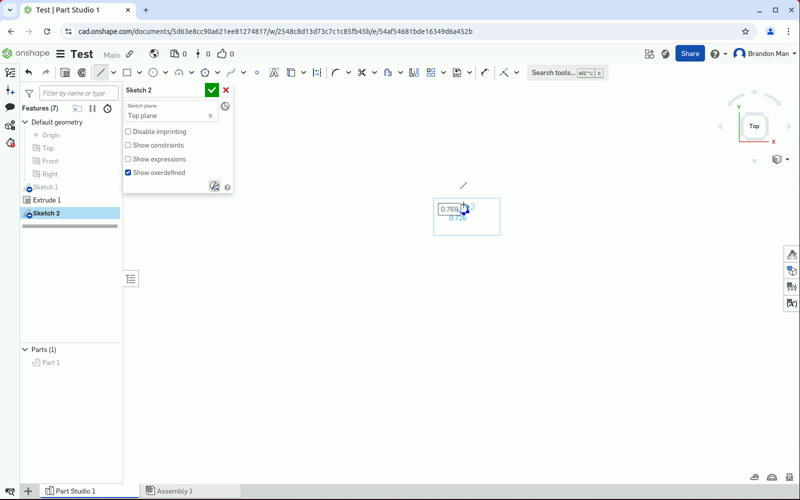
scroll(6)
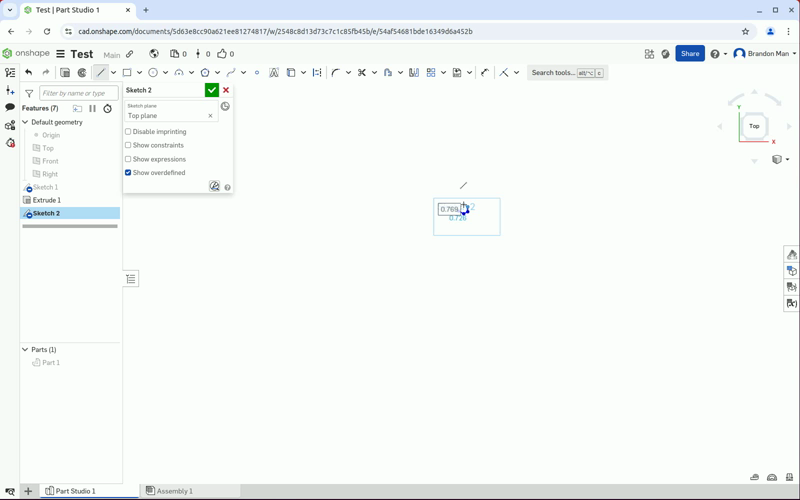
scroll(6)
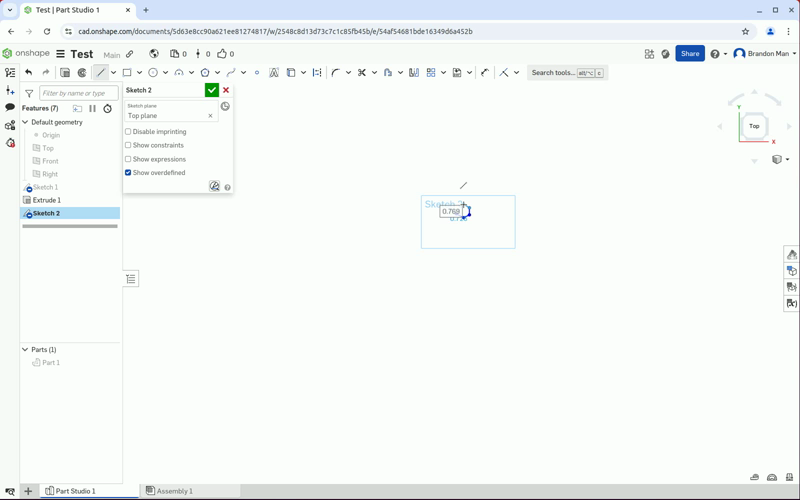
scroll(6)
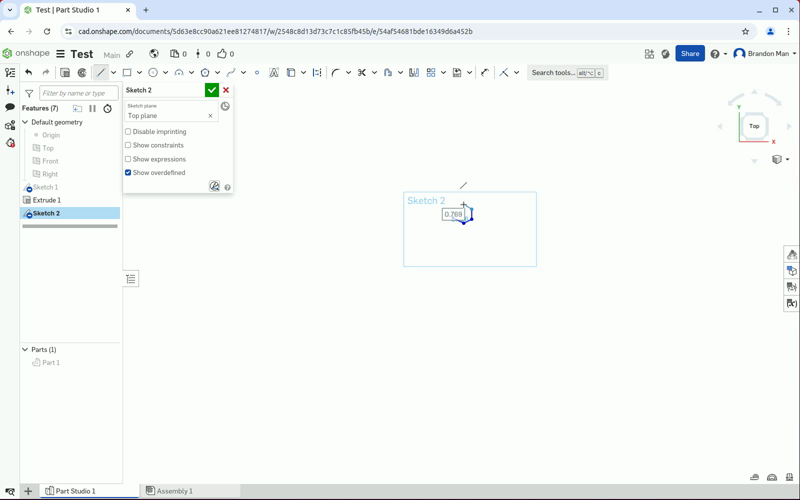
scroll(6)
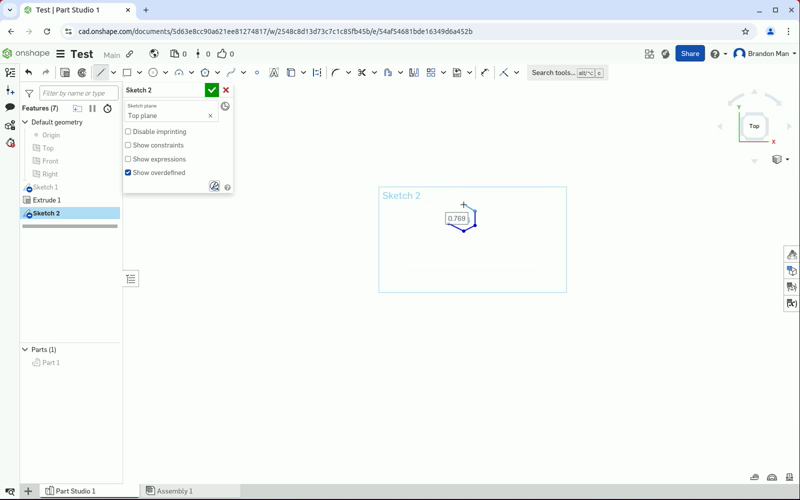
scroll(6)
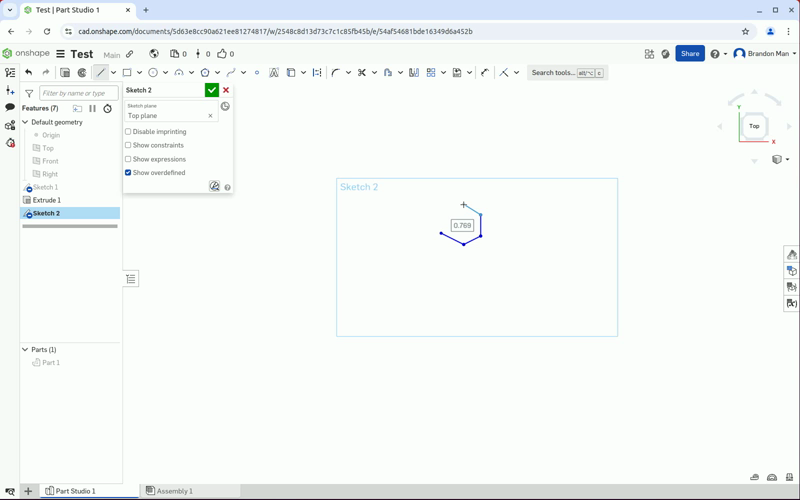
scroll(6)
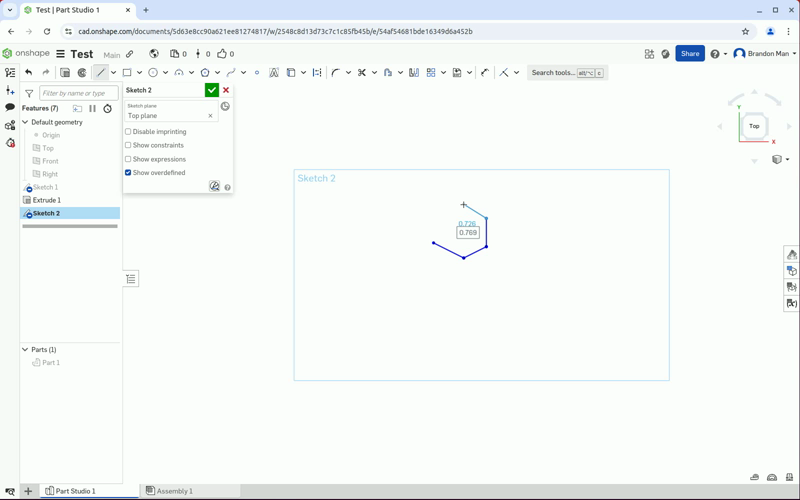
scroll(6)
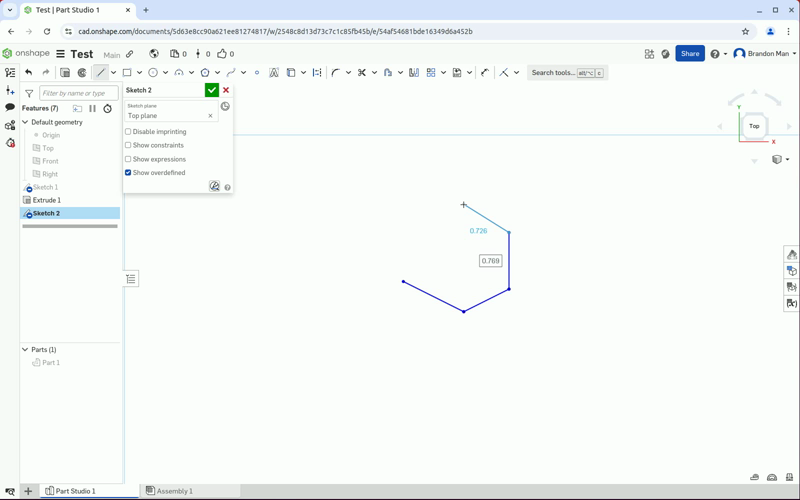
click(463, 204)
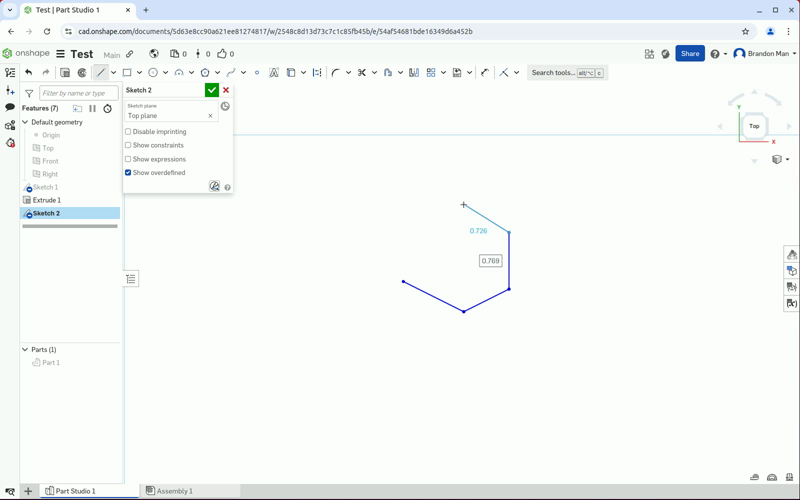
scroll(-6)
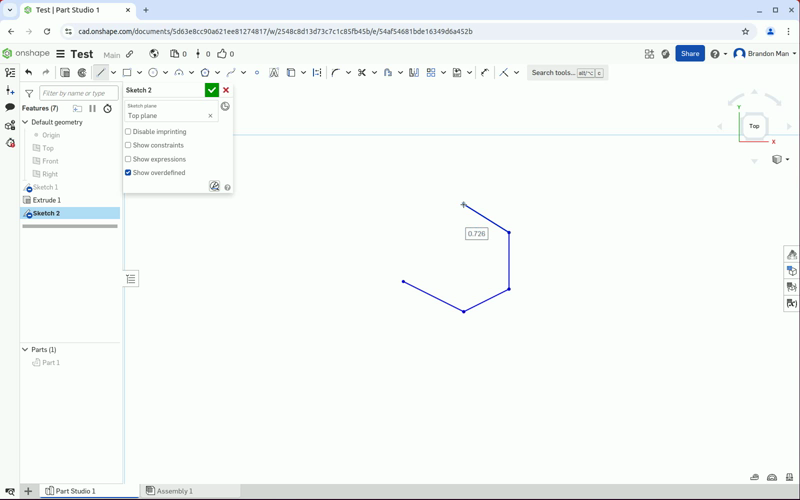
scroll(-6)
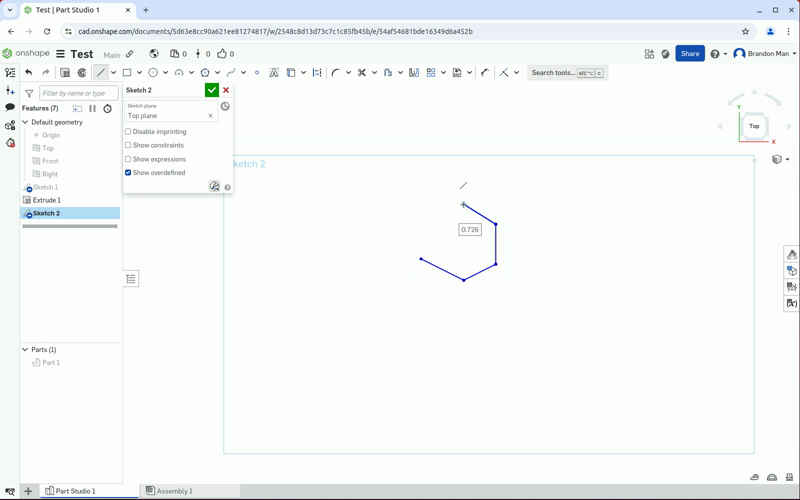
scroll(-6)
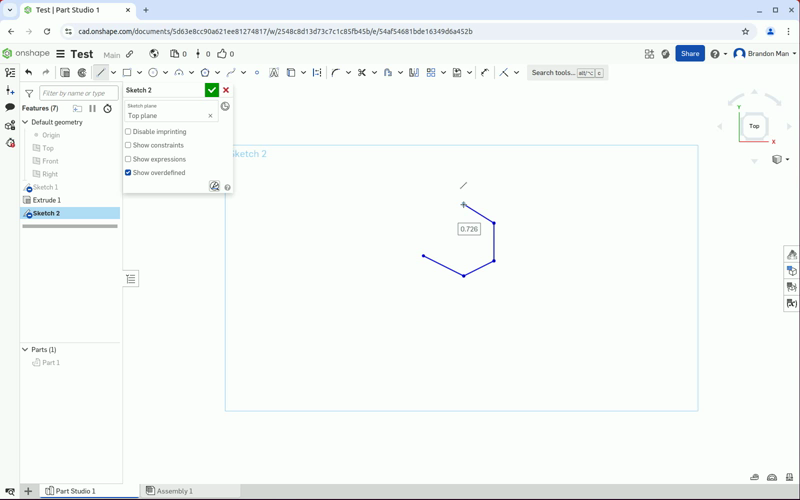
scroll(-6)
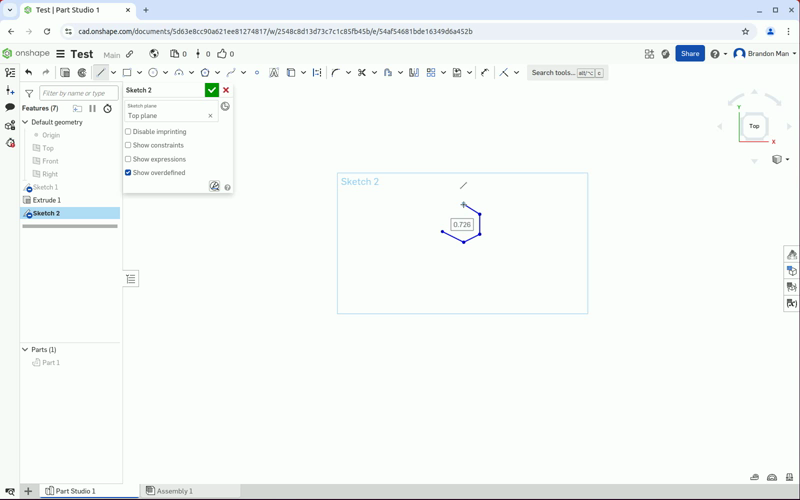
scroll(-6)
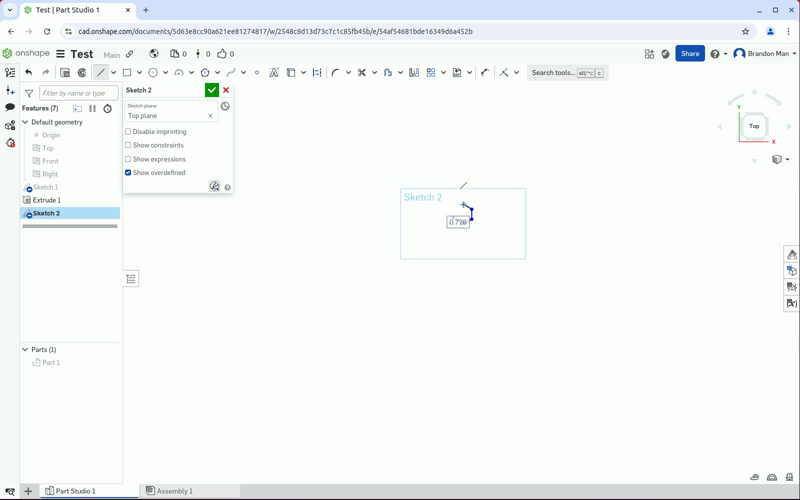
scroll(-6)
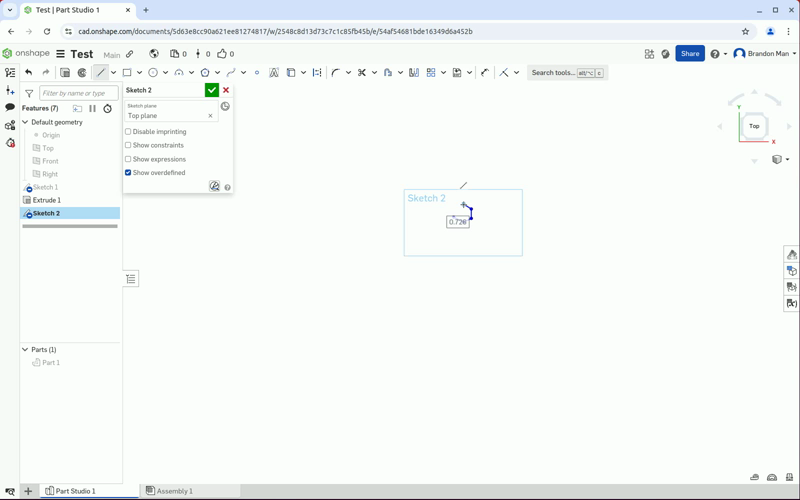
scroll(-6)
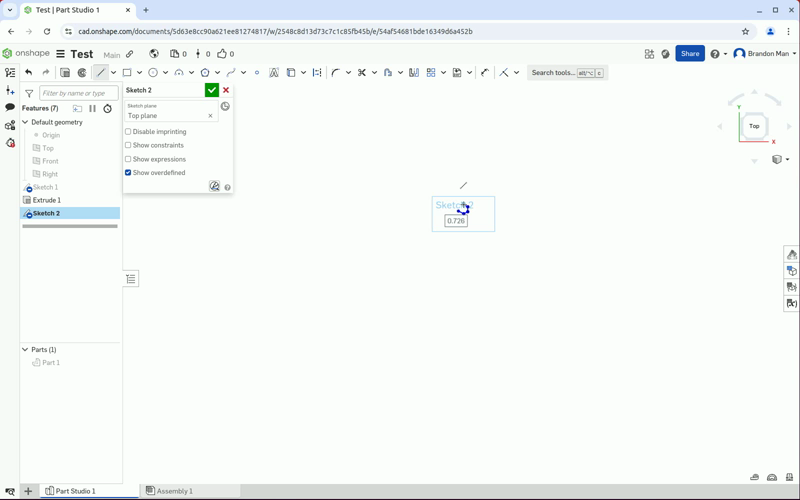
key_up(shift)
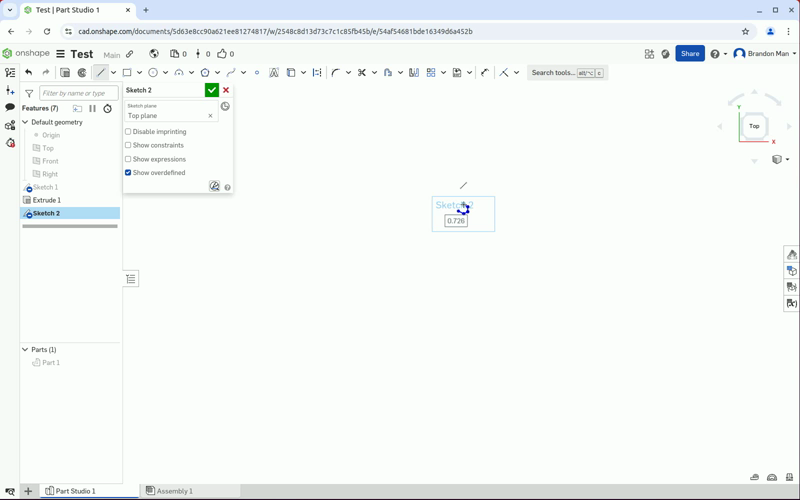
key_down(shift)
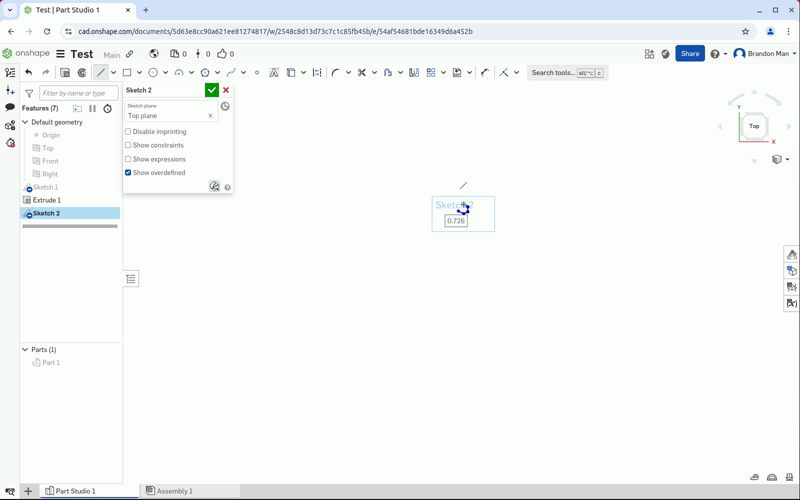
mouse_move(493, 204)
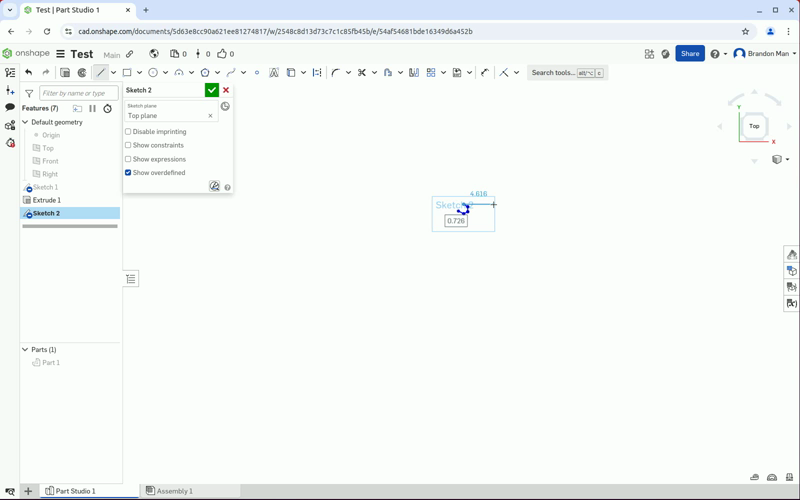
mouse_move(459, 206)
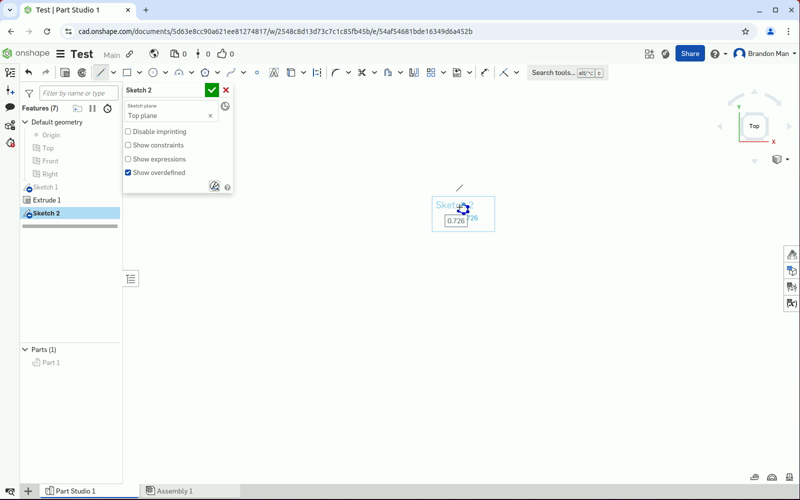
scroll(6)
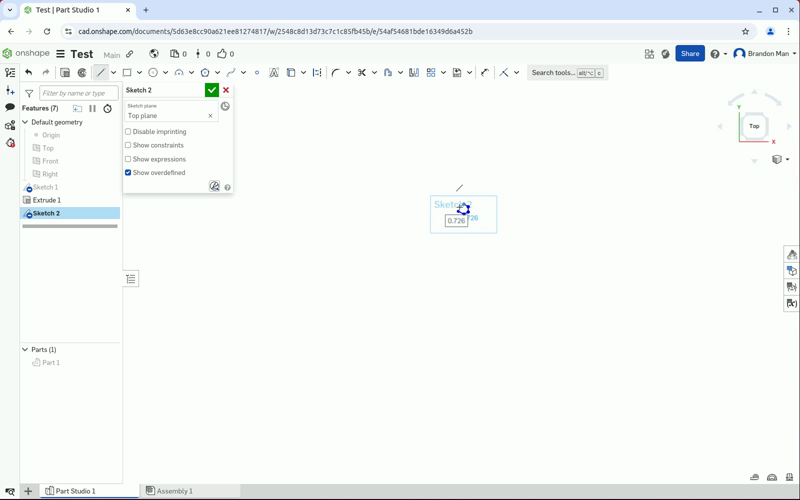
scroll(6)
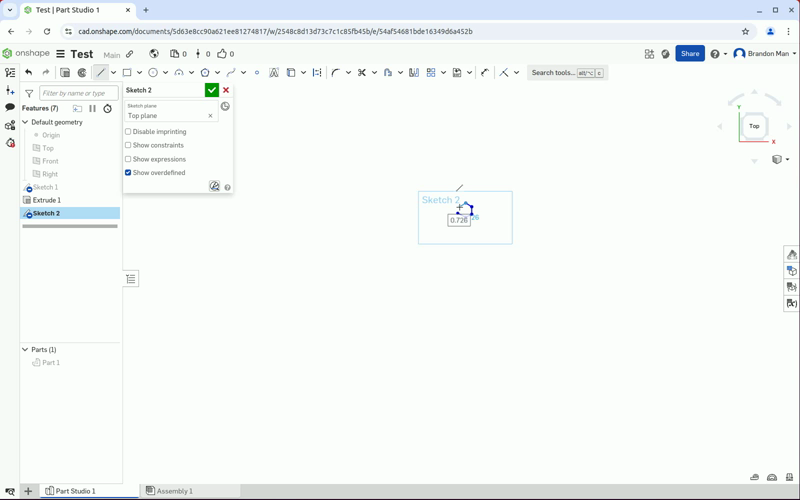
scroll(6)
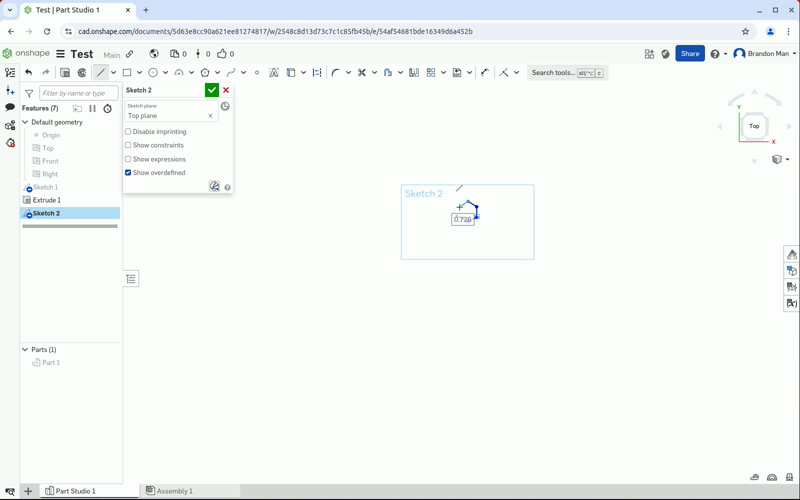
scroll(6)
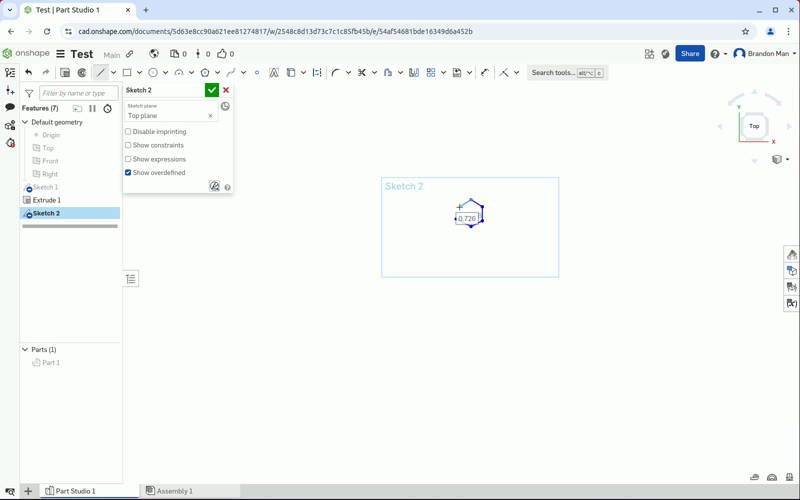
scroll(6)
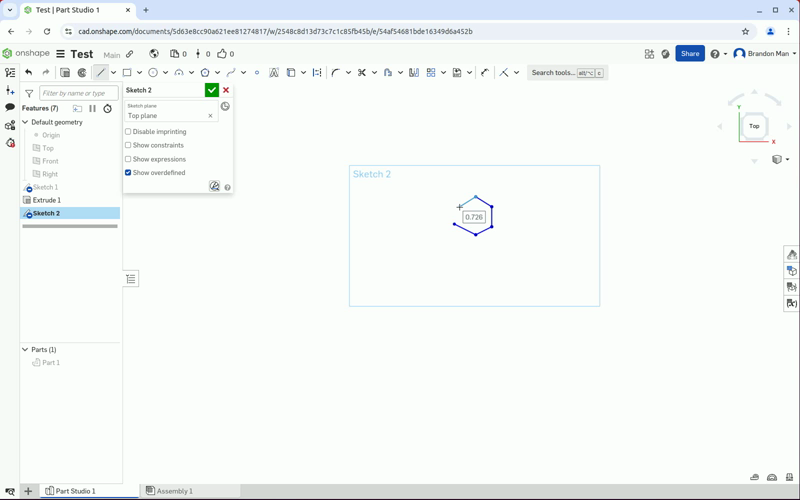
scroll(6)
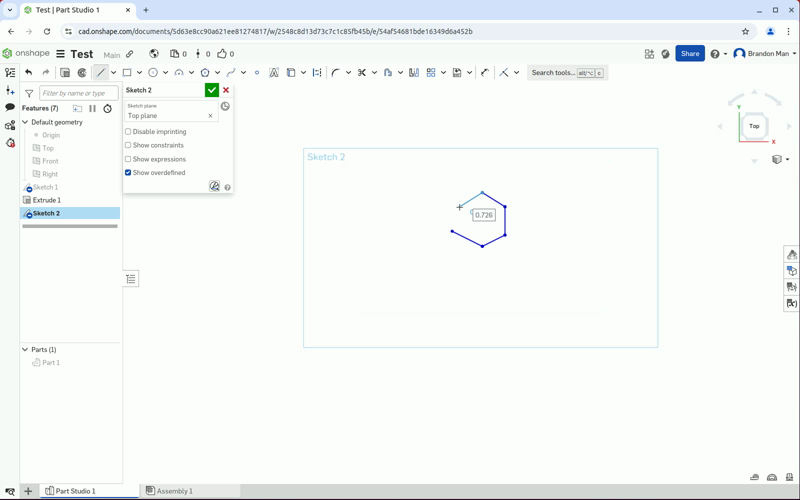
scroll(6)
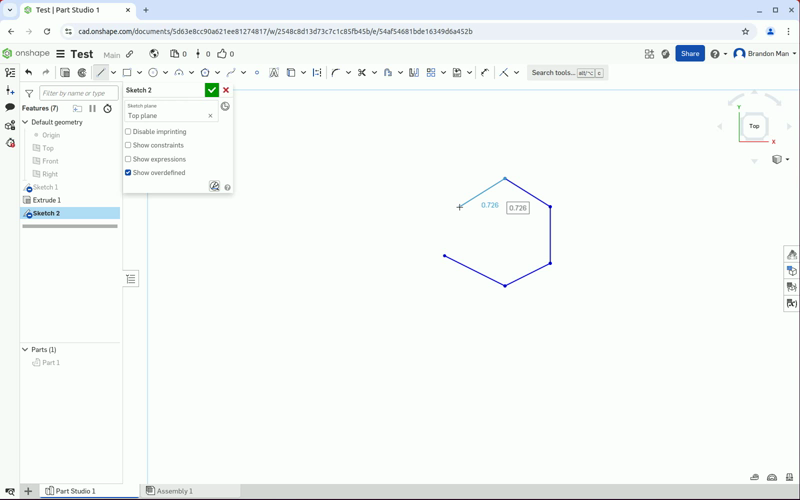
click(459, 206)
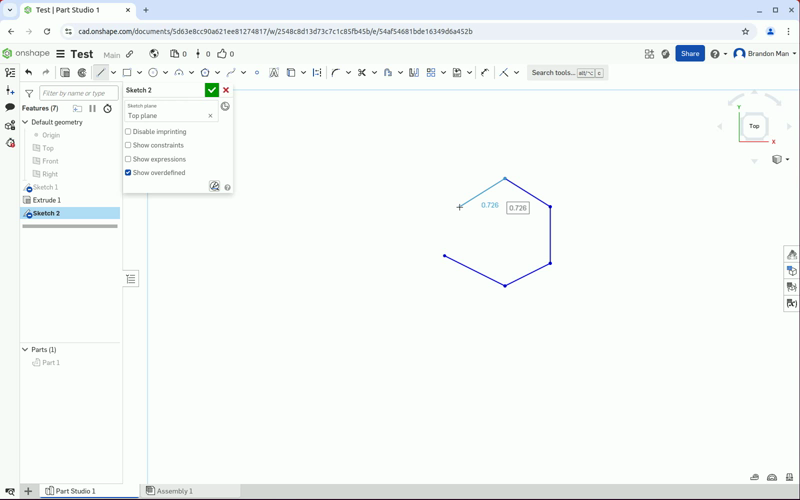
scroll(-6)
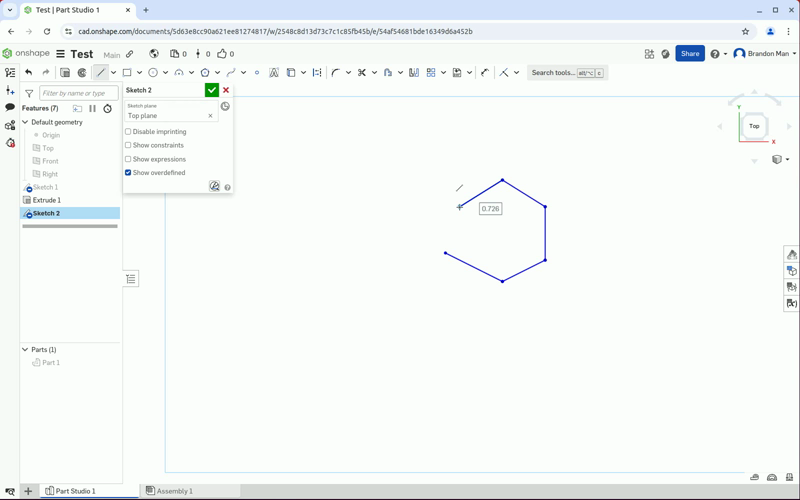
scroll(-6)
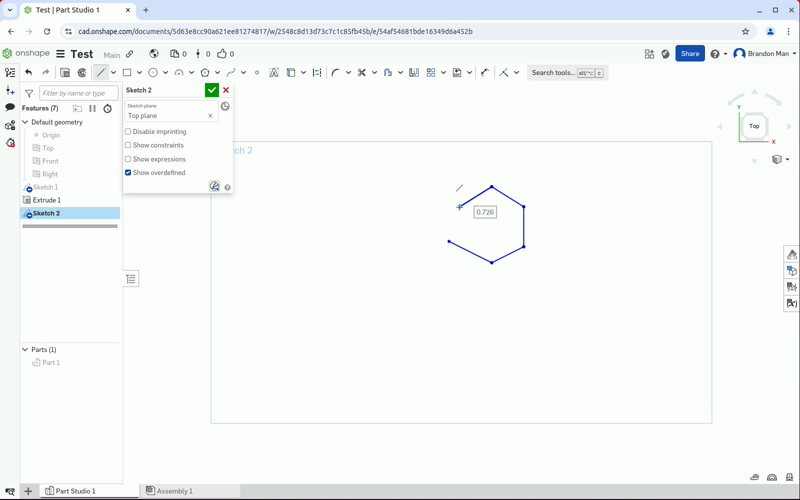
scroll(-6)
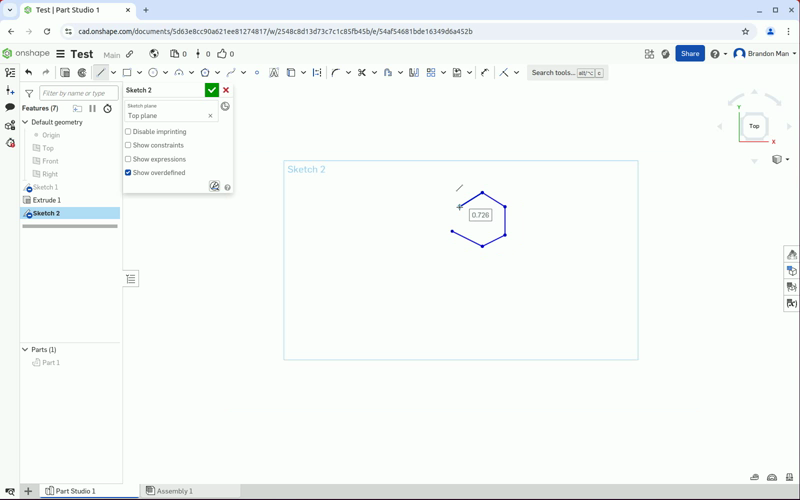
scroll(-6)
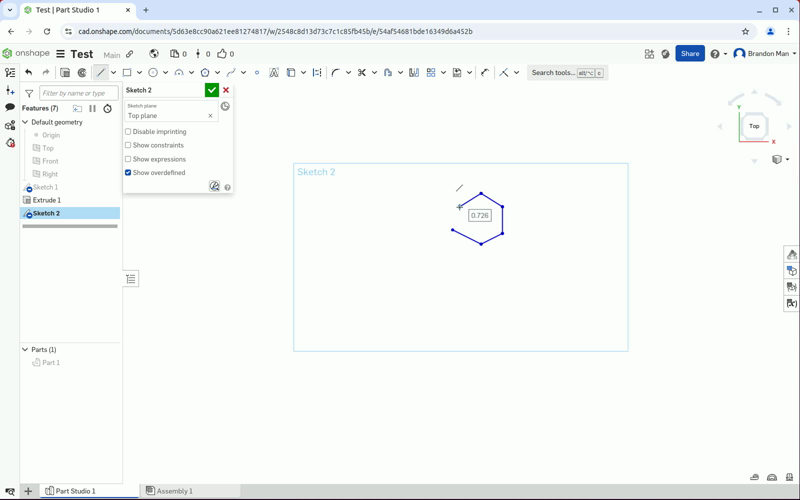
scroll(-6)
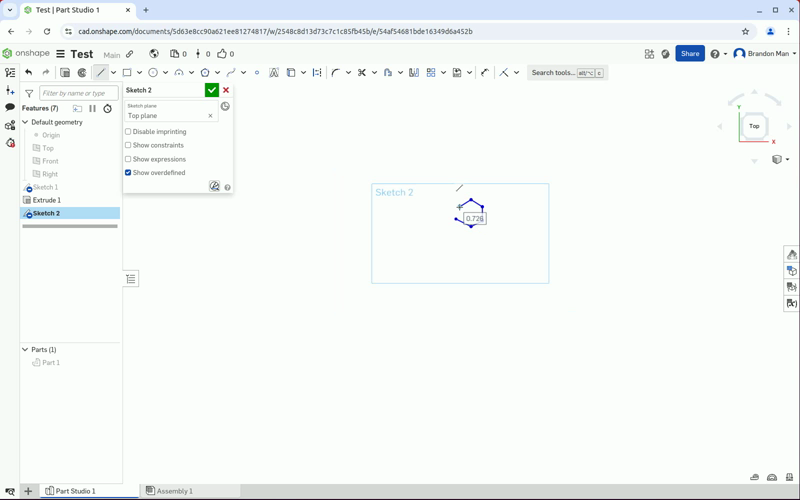
scroll(-6)
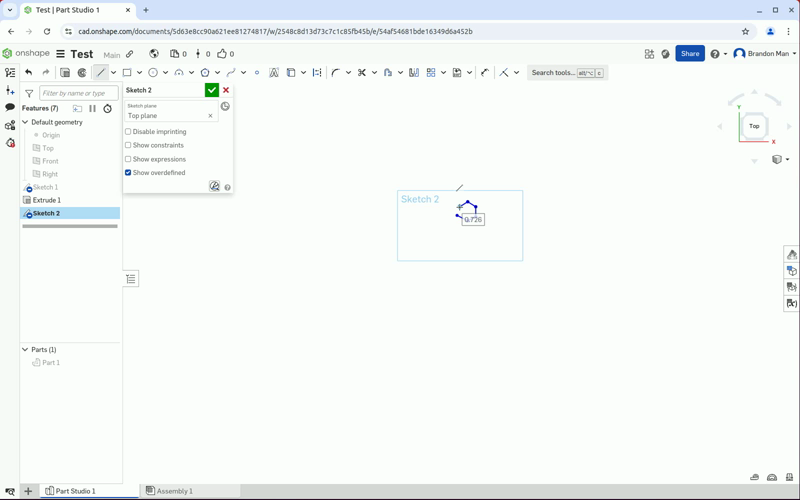
scroll(-6)
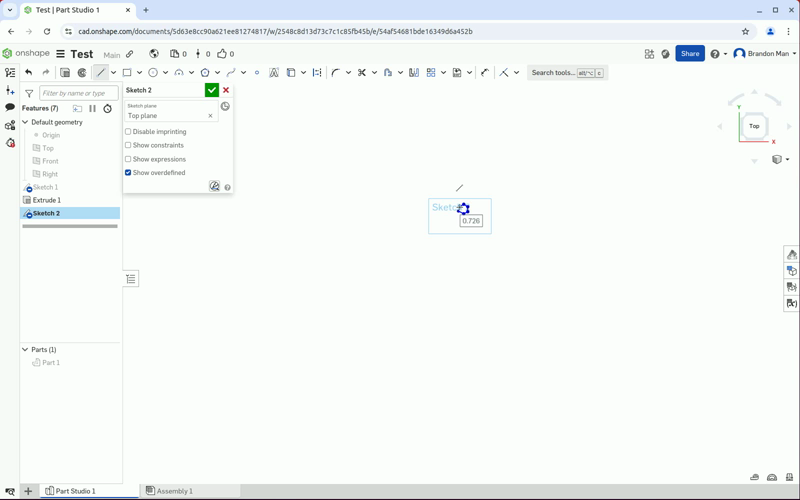
key_up(shift)
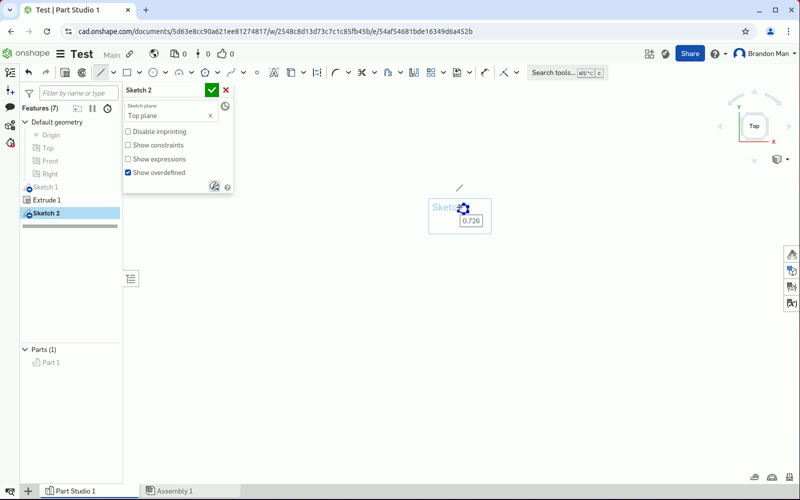
mouse_move(489, 206)
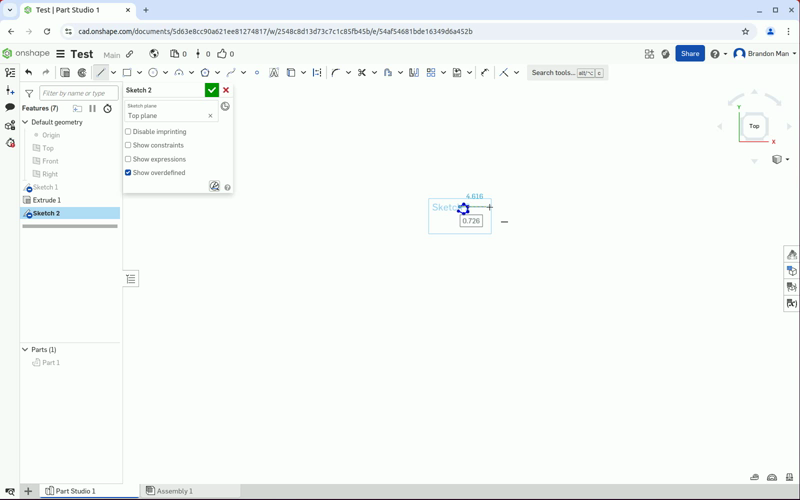
key_down(shift)
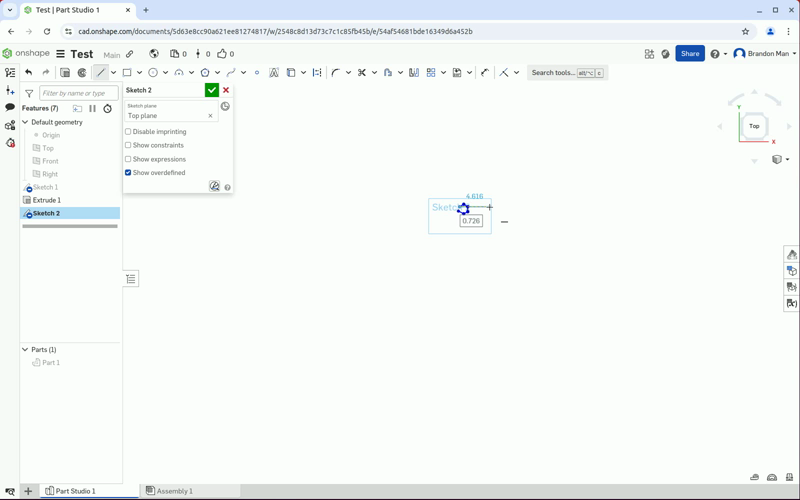
mouse_move(459, 211)
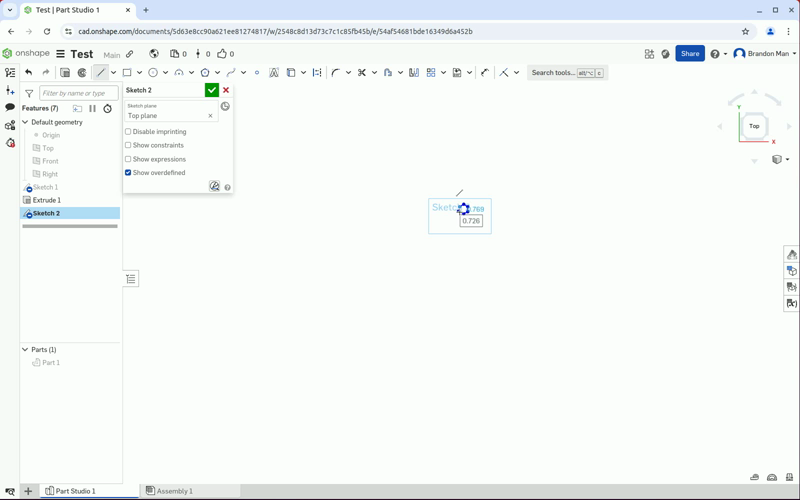
scroll(6)
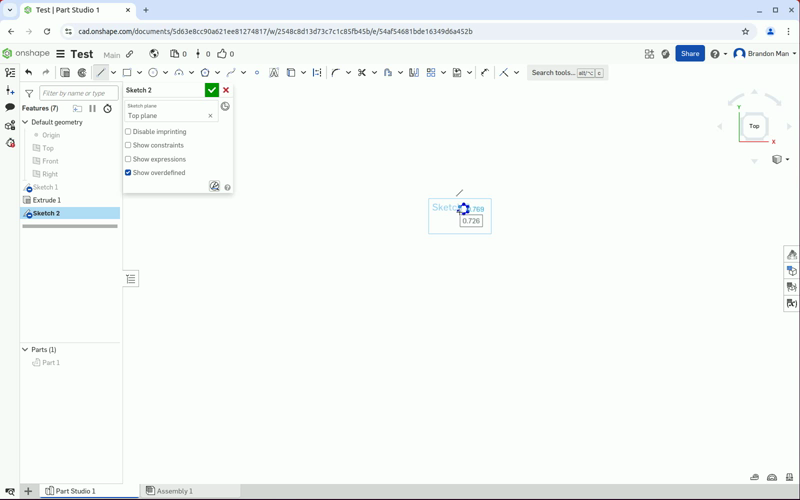
scroll(6)
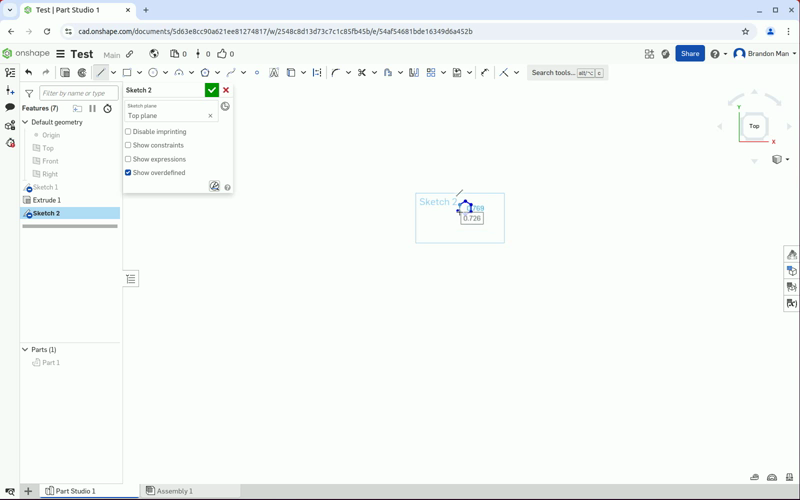
scroll(6)
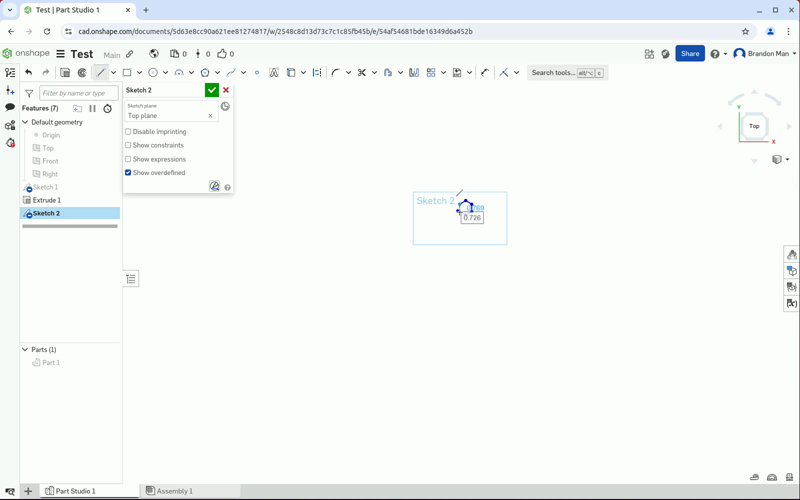
scroll(6)
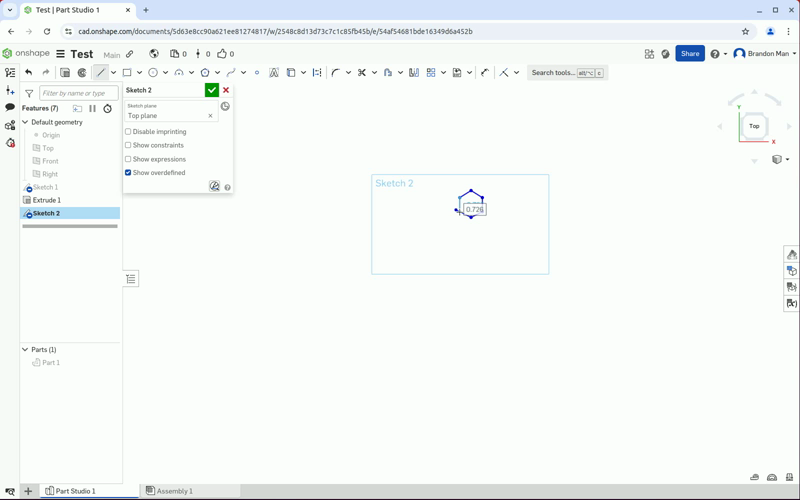
scroll(6)
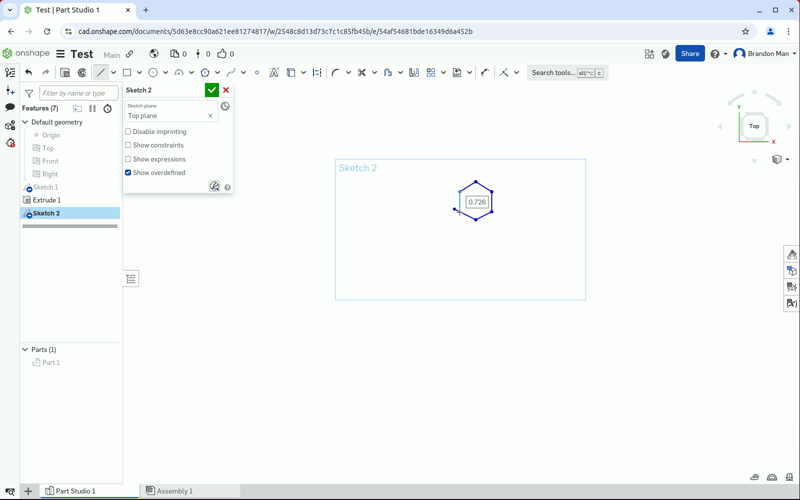
scroll(6)
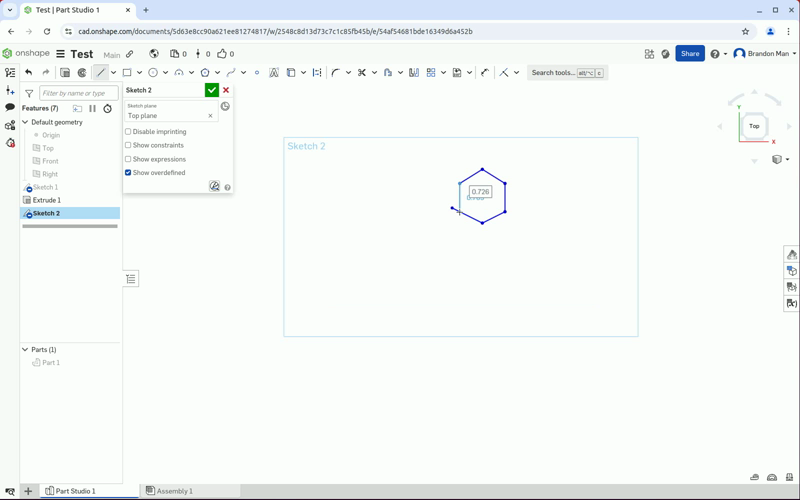
scroll(6)
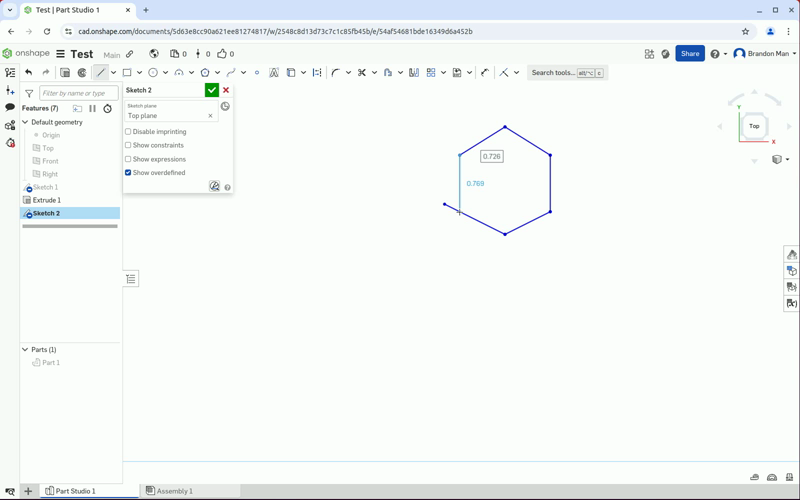
key_up(shift)
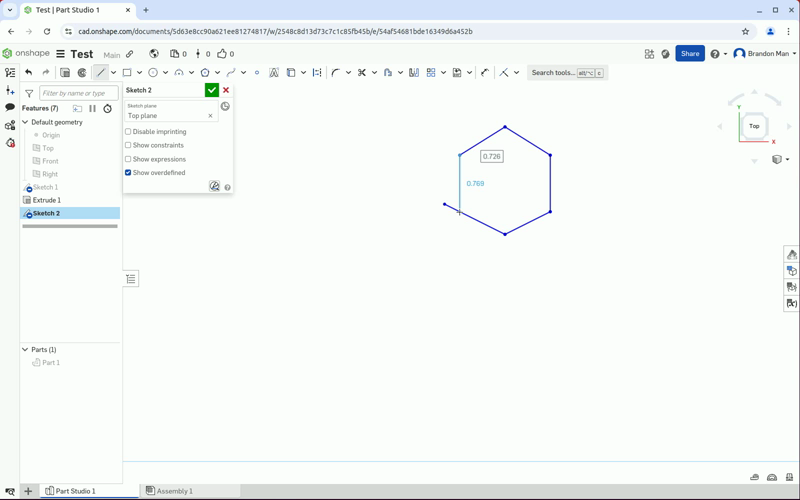
click(459, 211)
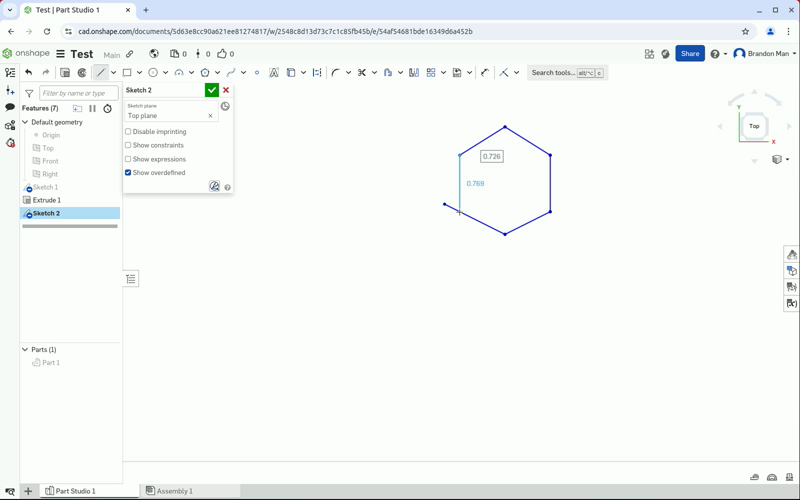
scroll(-6)
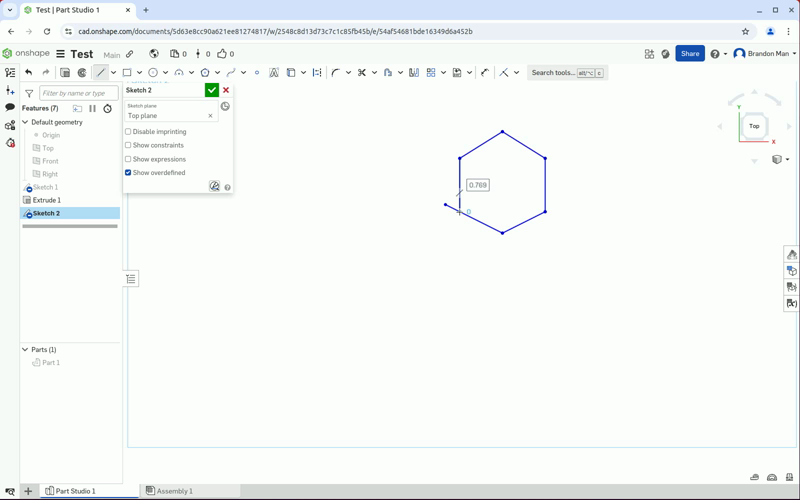
scroll(-6)
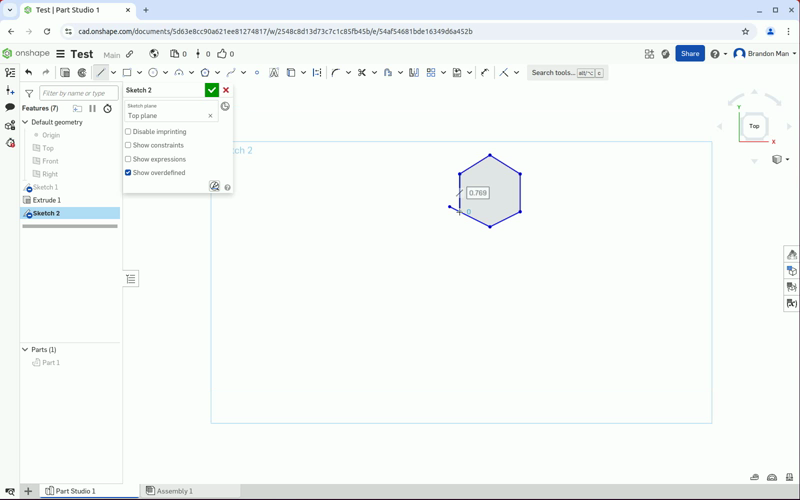
scroll(-6)
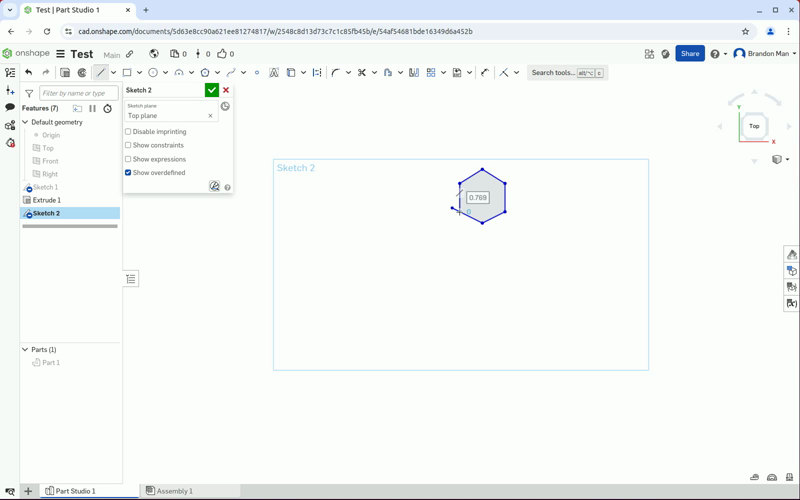
scroll(-6)
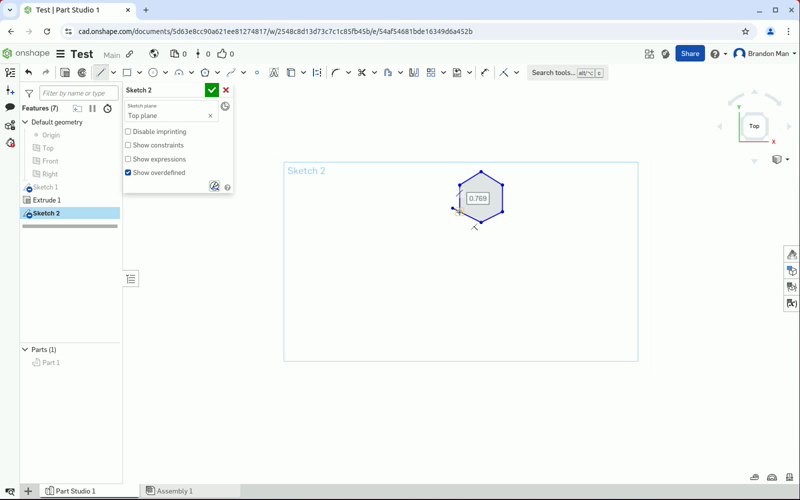
scroll(-6)
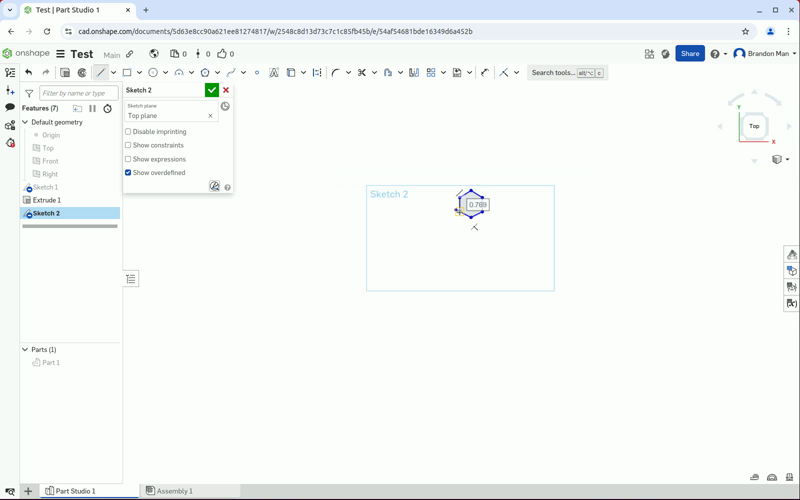
scroll(-6)
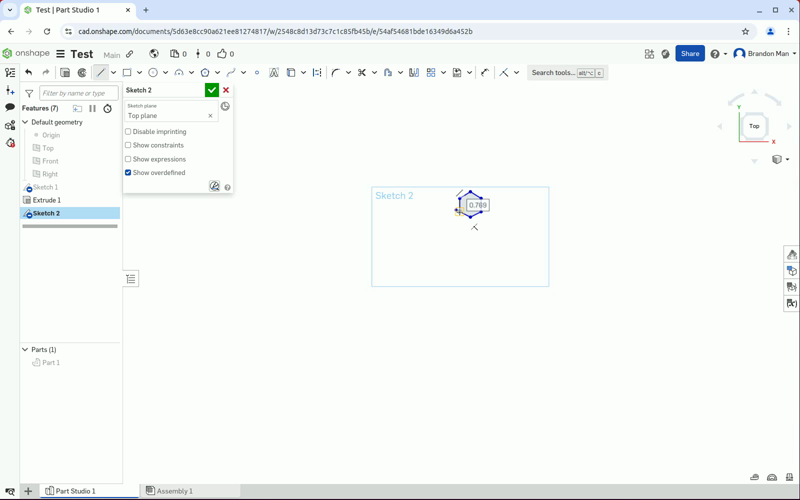
scroll(-6)
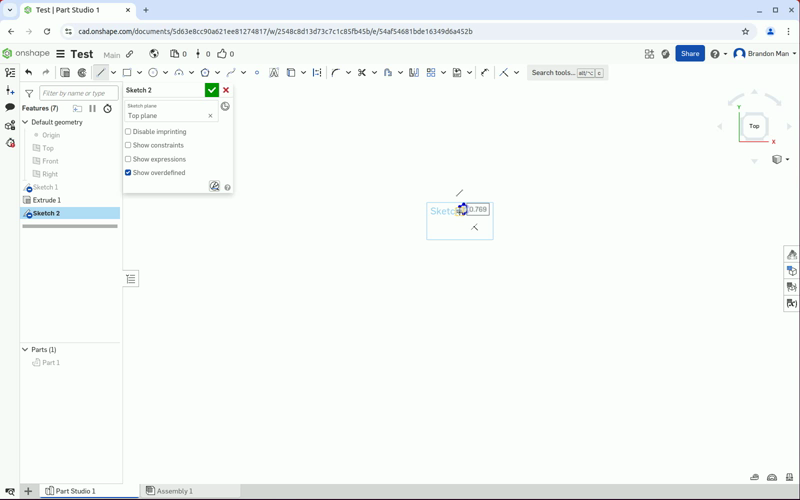
key(esc)
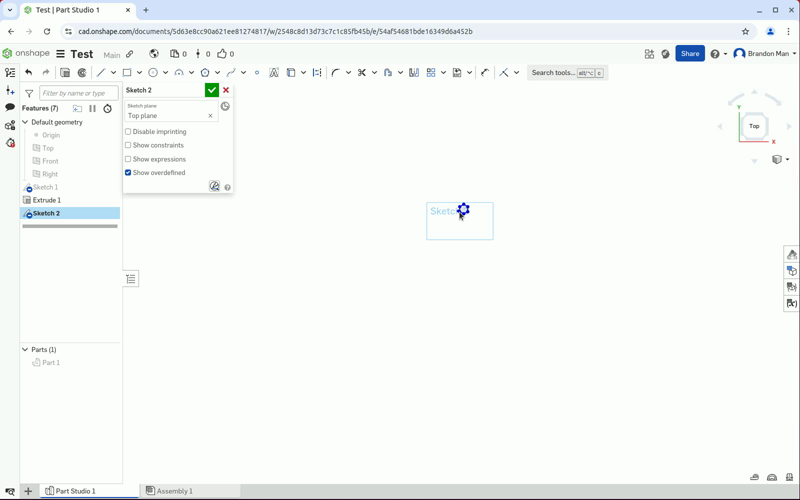
key(c)
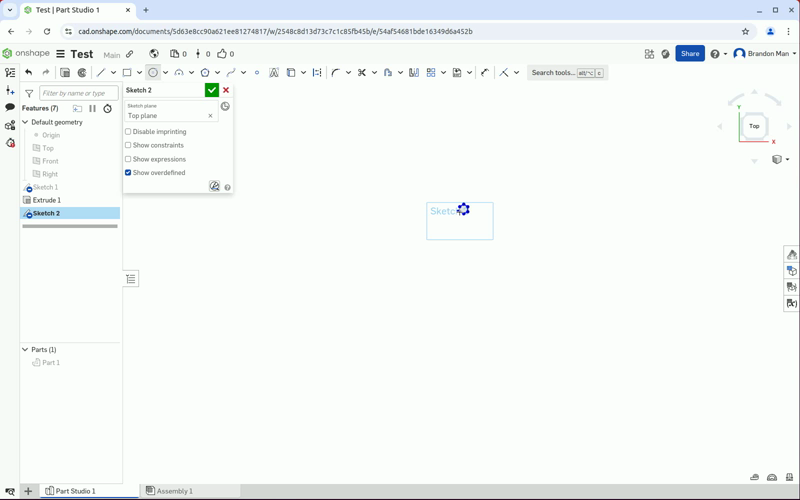
key_down(shift)
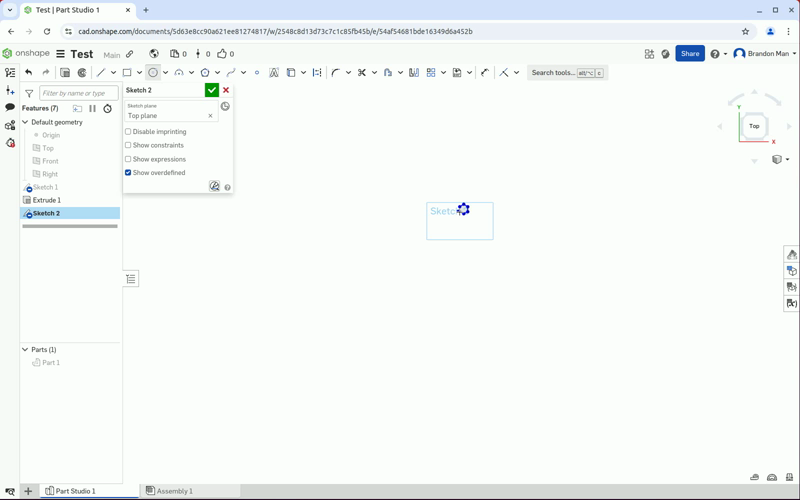
mouse_move(463, 209)
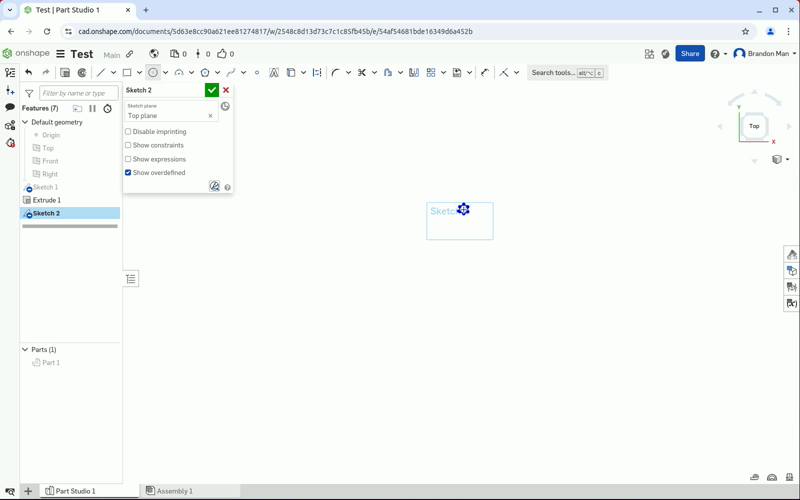
click(463, 209)
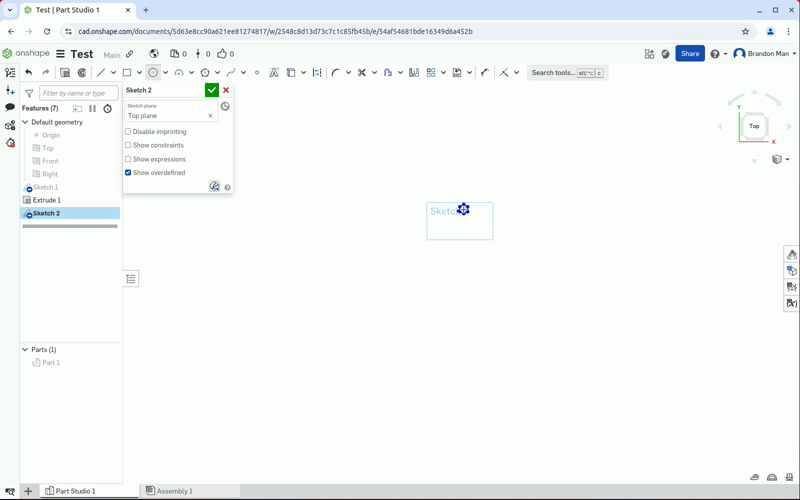
key_up(shift)
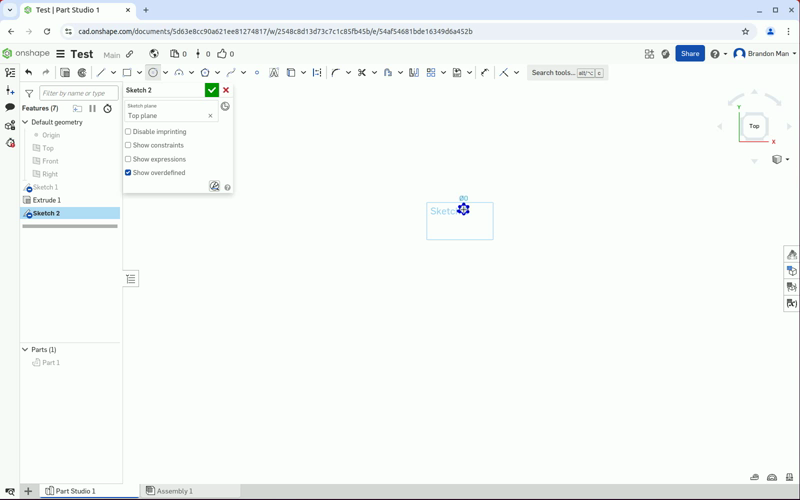
mouse_move(466, 209)
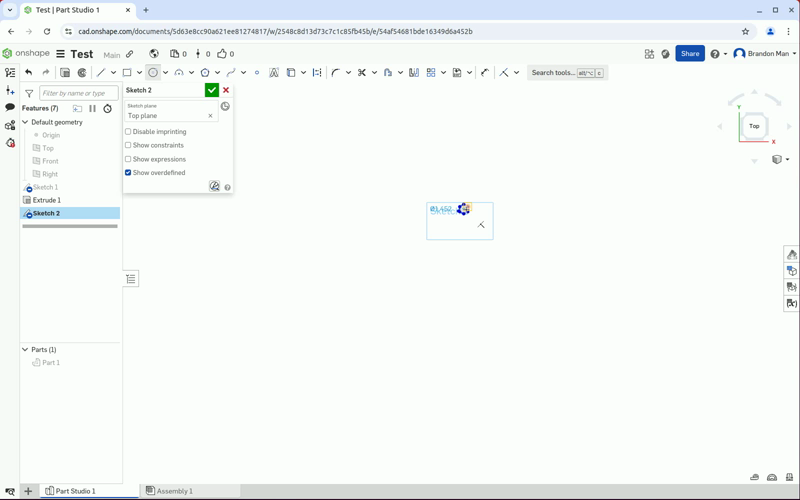
scroll(6)
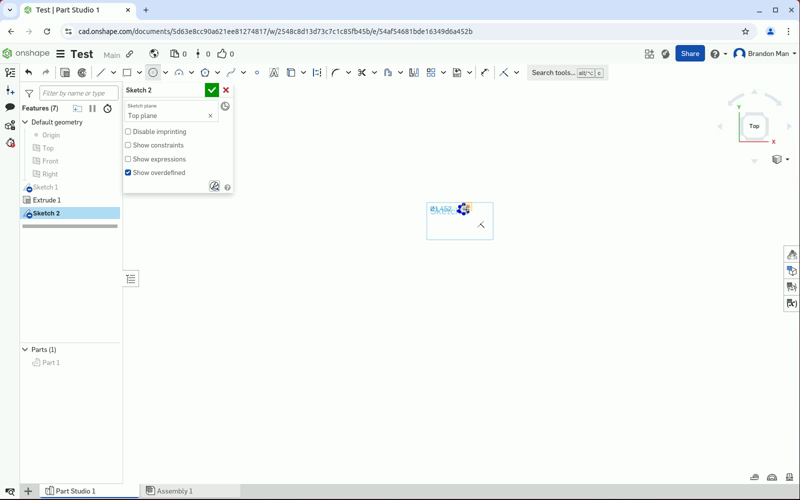
scroll(6)
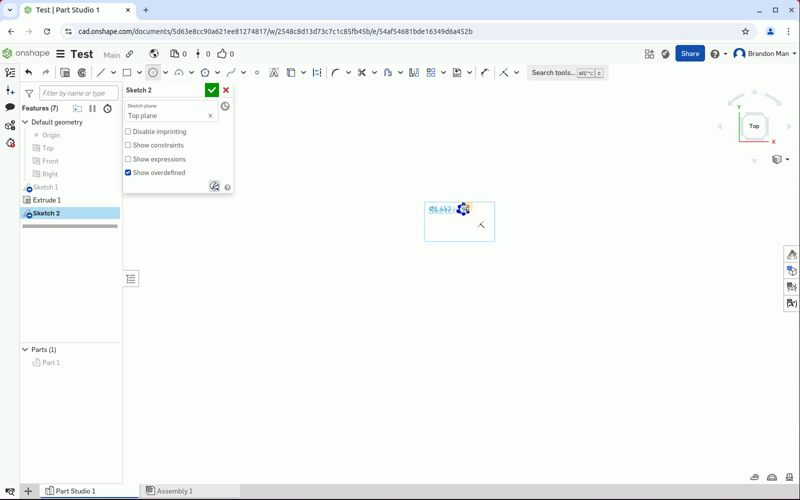
scroll(6)
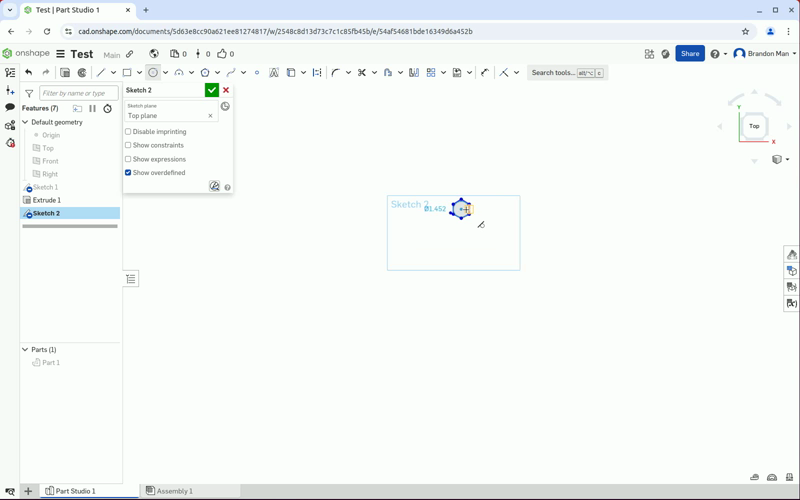
scroll(6)
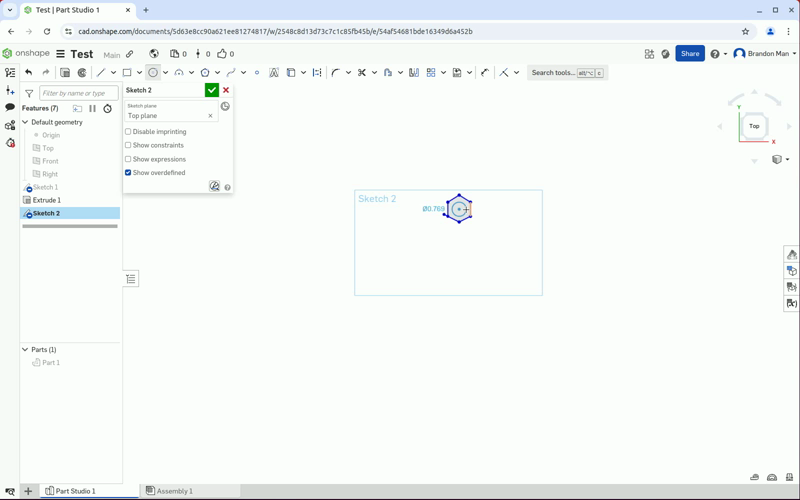
scroll(6)
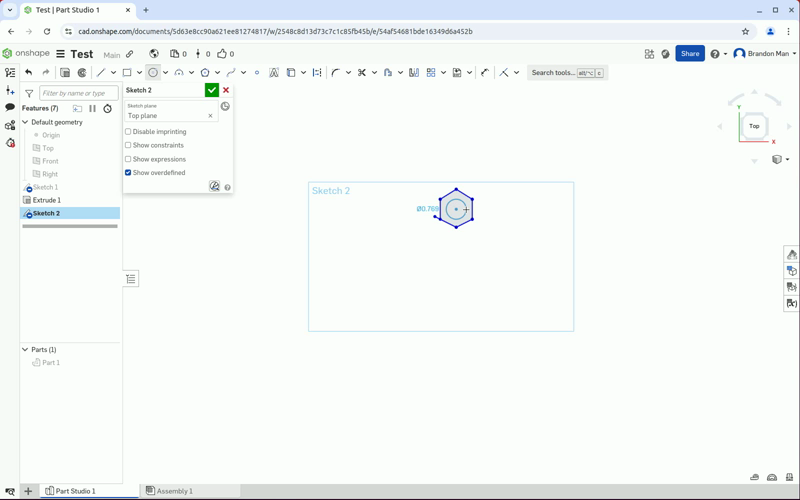
scroll(6)
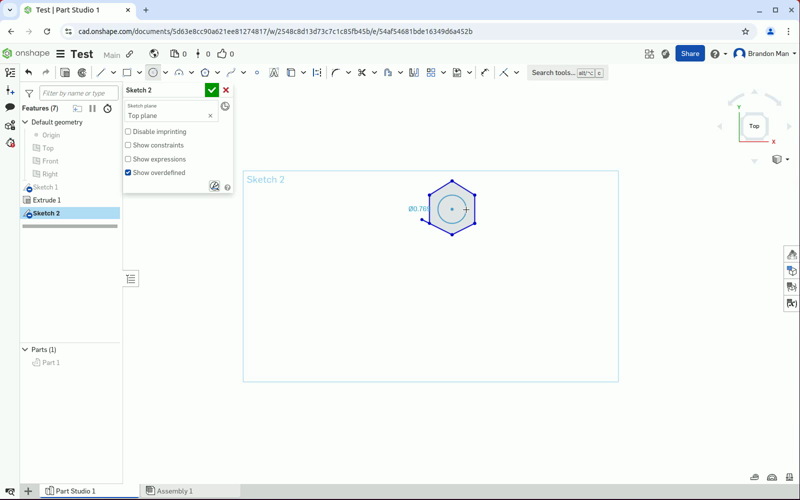
scroll(6)
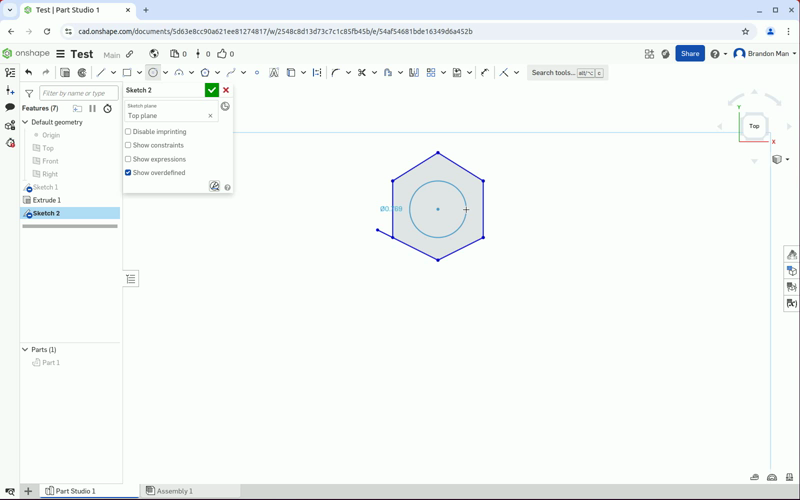
click(466, 209)
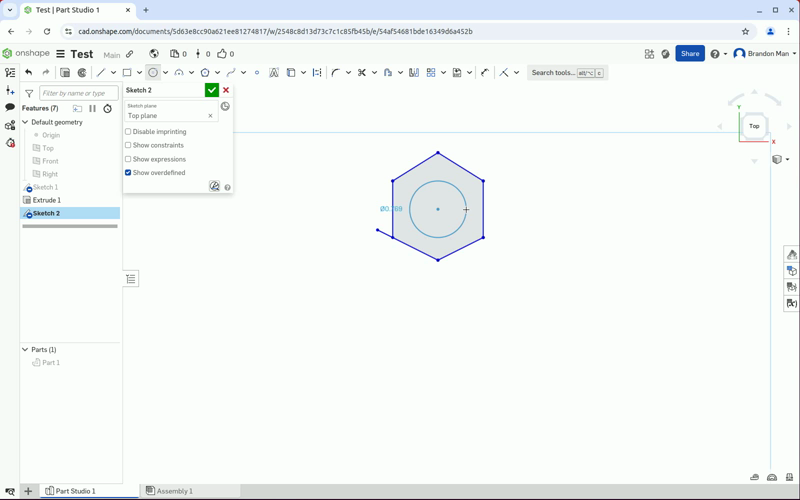
scroll(-6)
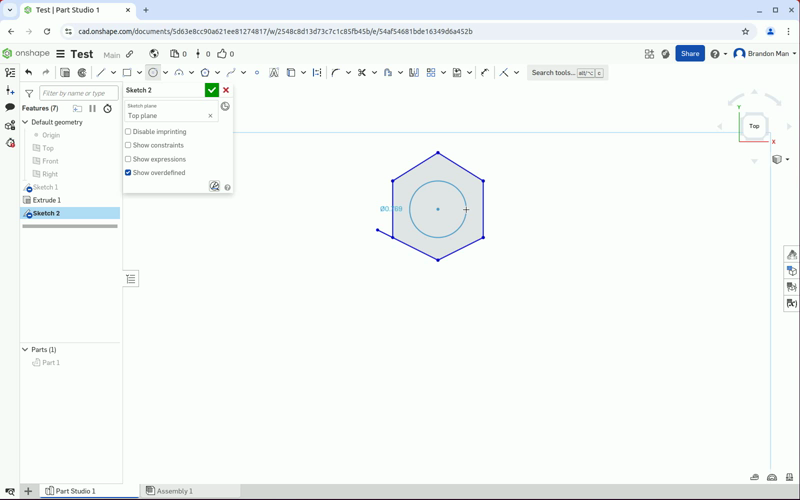
scroll(-6)
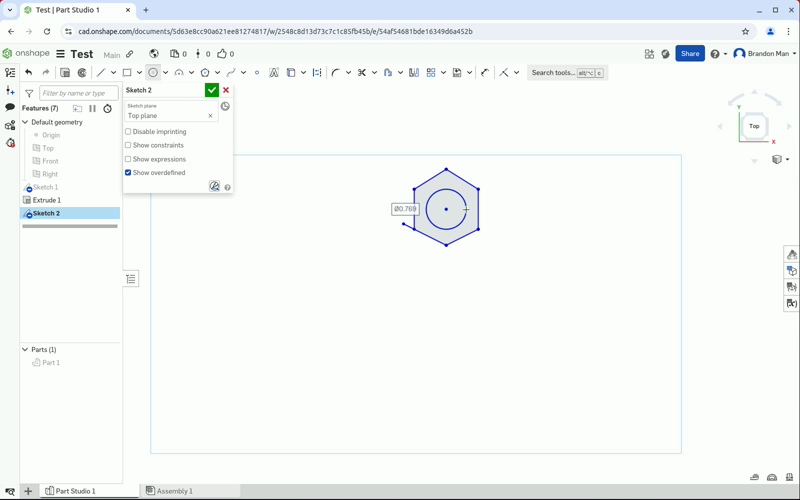
scroll(-6)
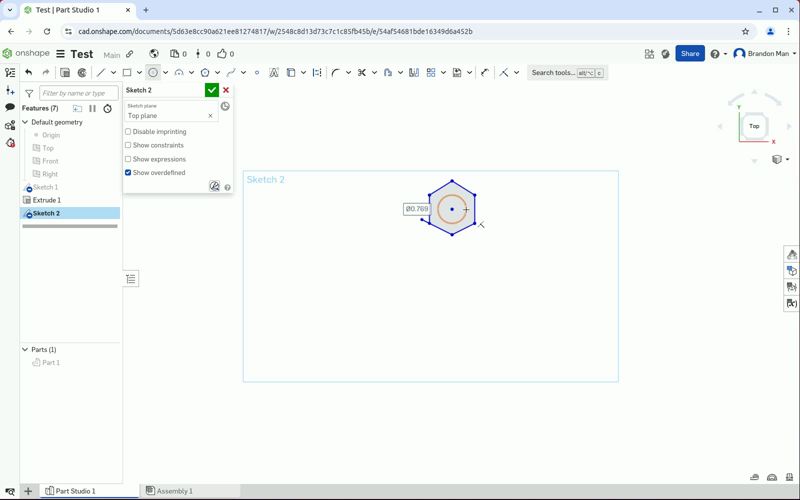
scroll(-6)
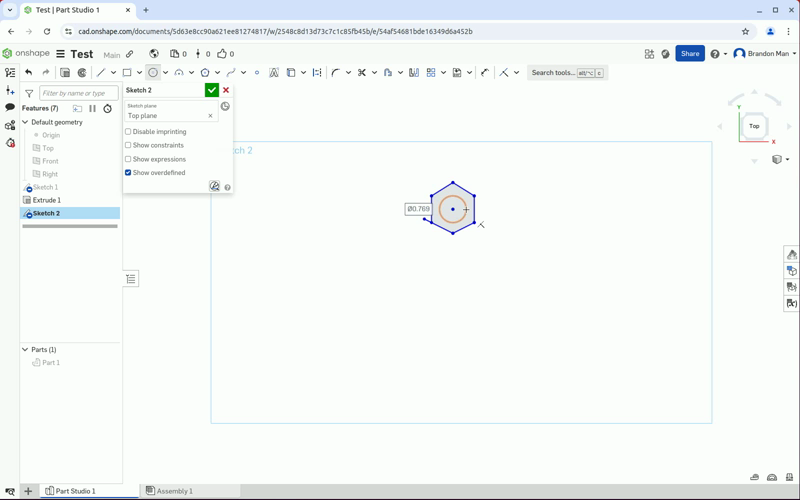
scroll(-6)
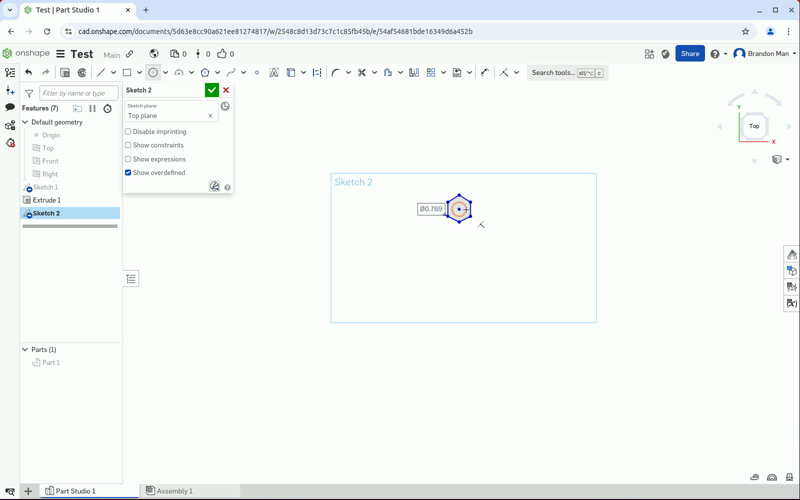
scroll(-6)
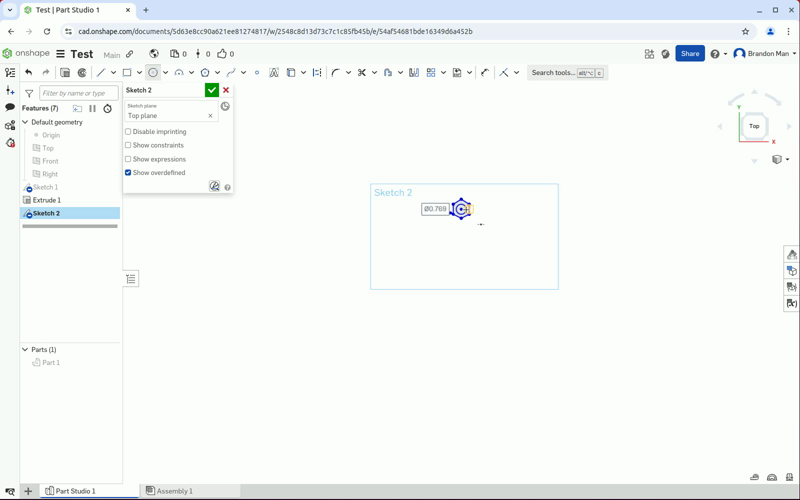
scroll(-6)
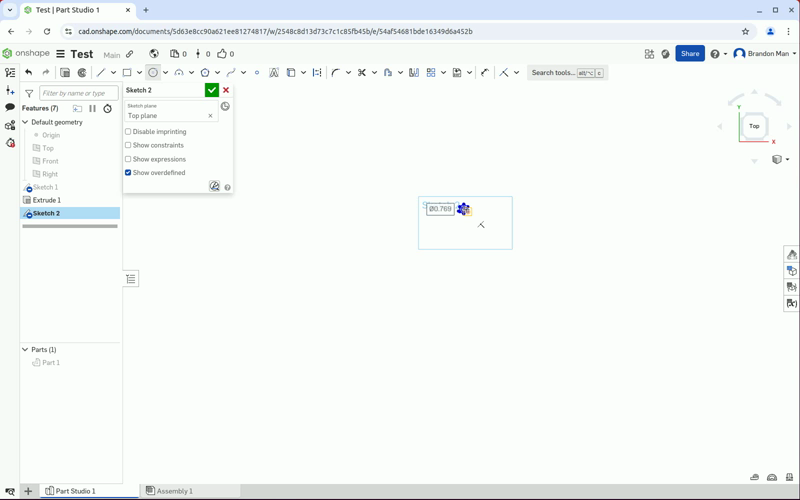
key(esc)
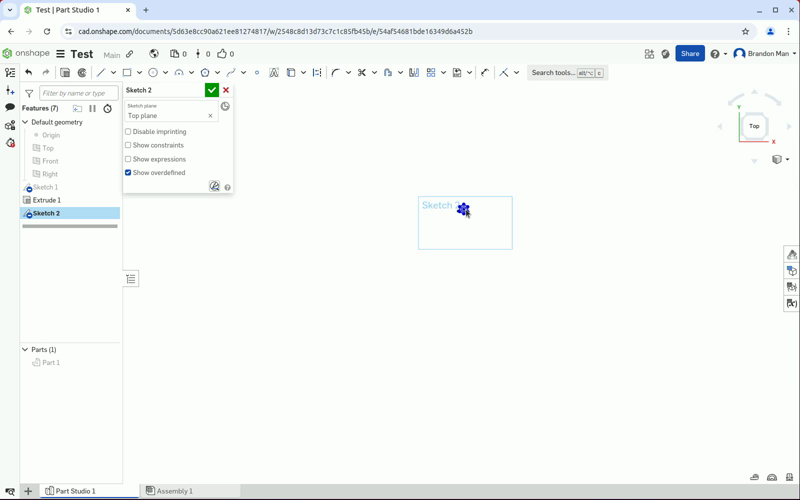
mouse_move(466, 210)
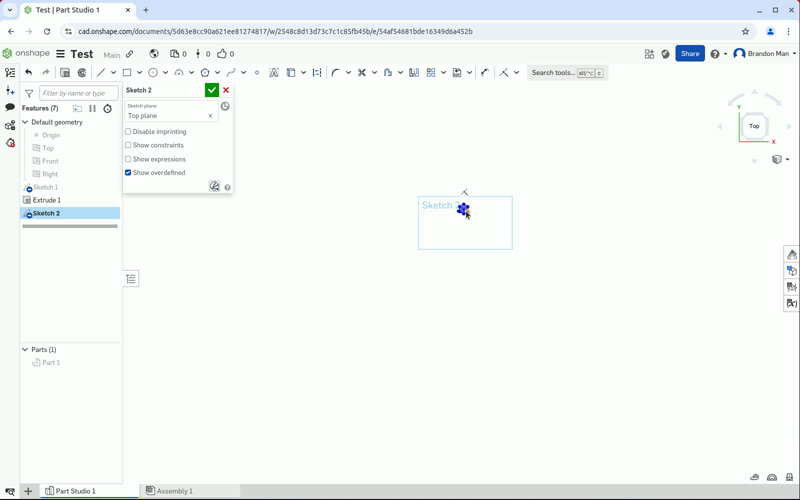
scroll(6)
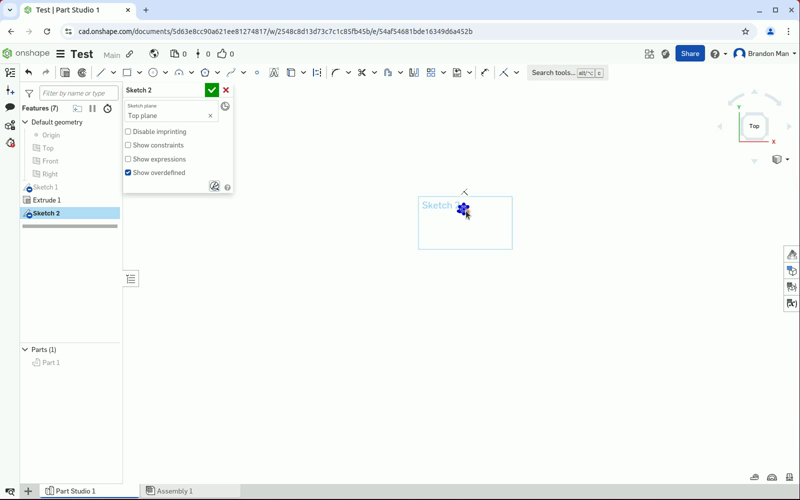
scroll(6)
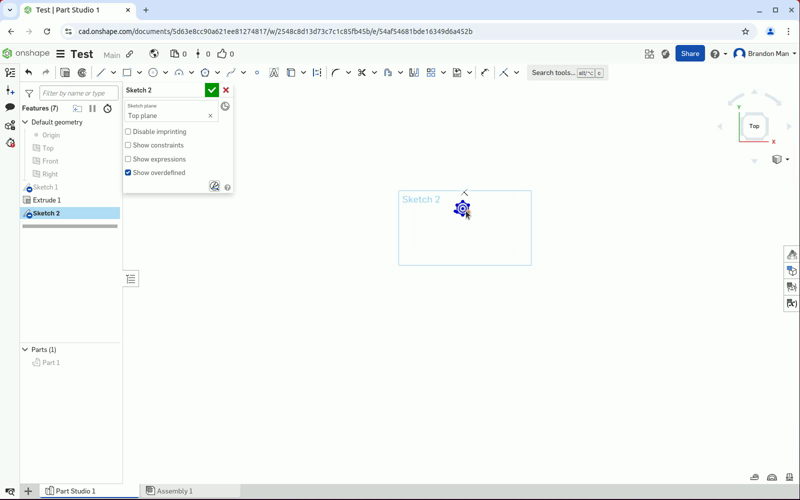
scroll(6)
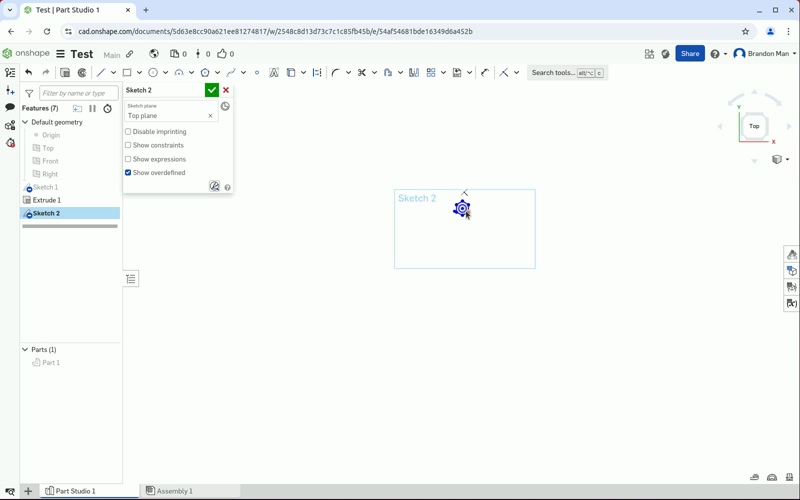
scroll(6)
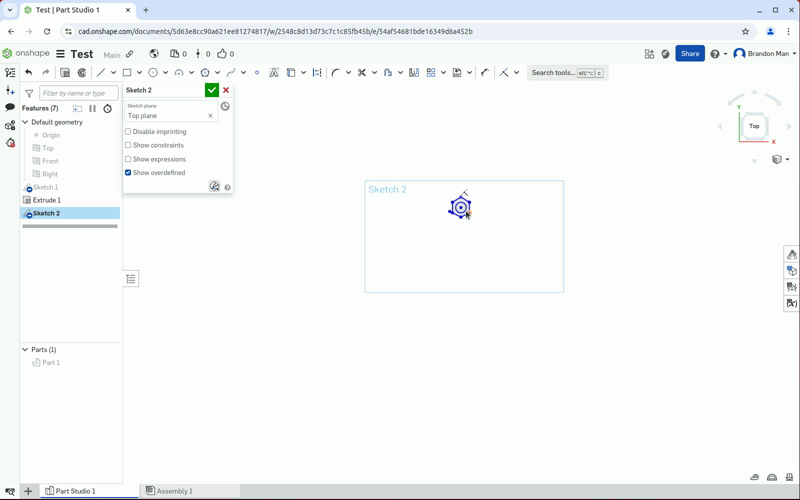
scroll(6)
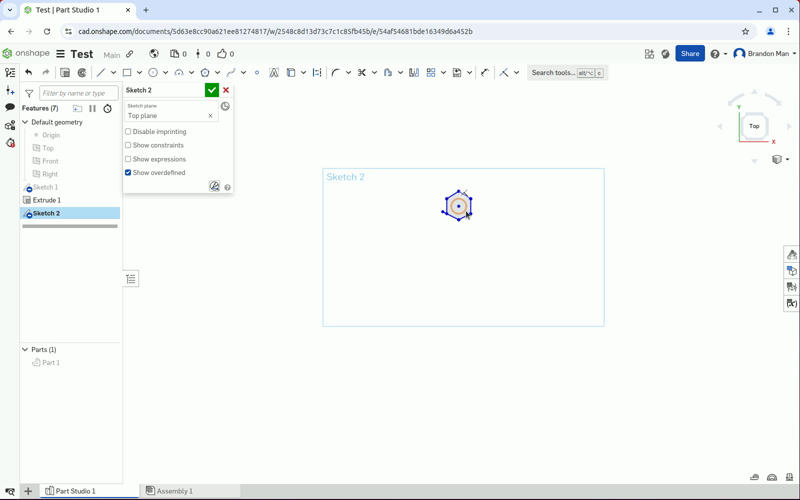
scroll(6)
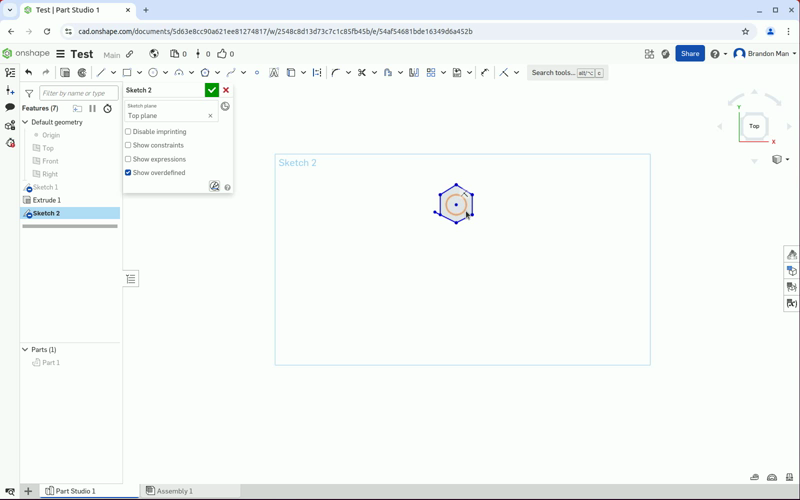
scroll(6)
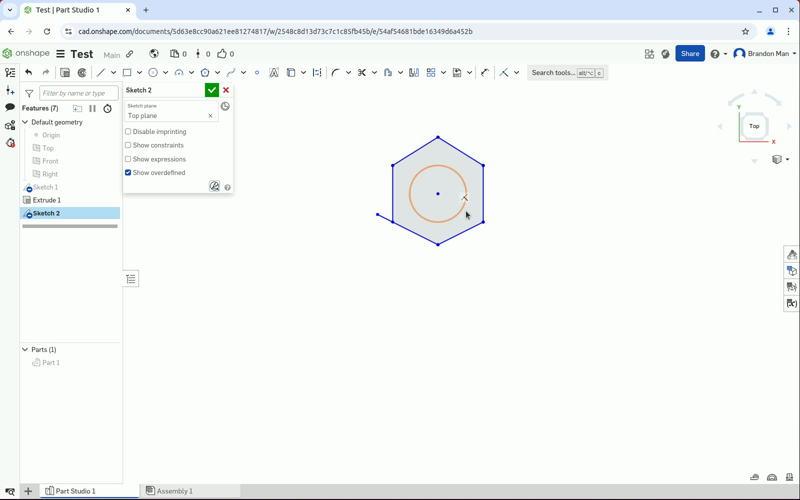
click(466, 210)
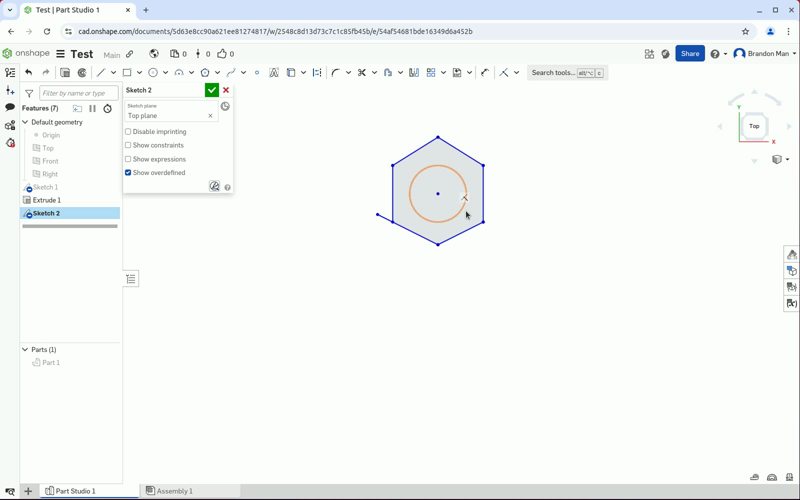
scroll(-6)
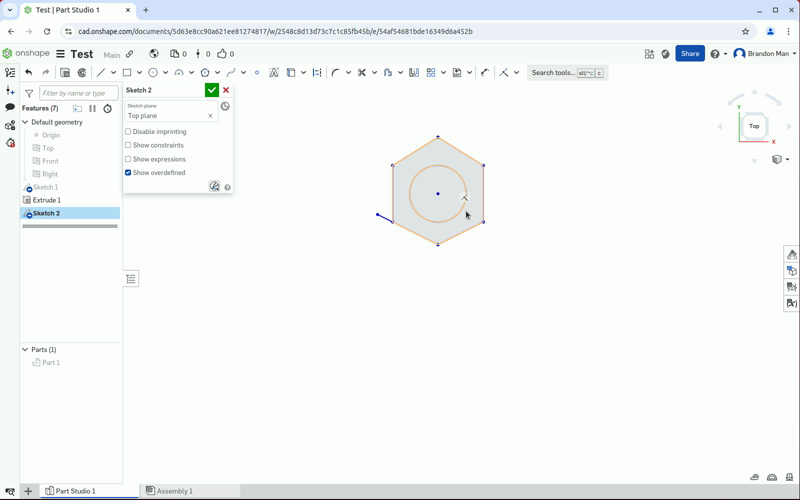
scroll(-6)
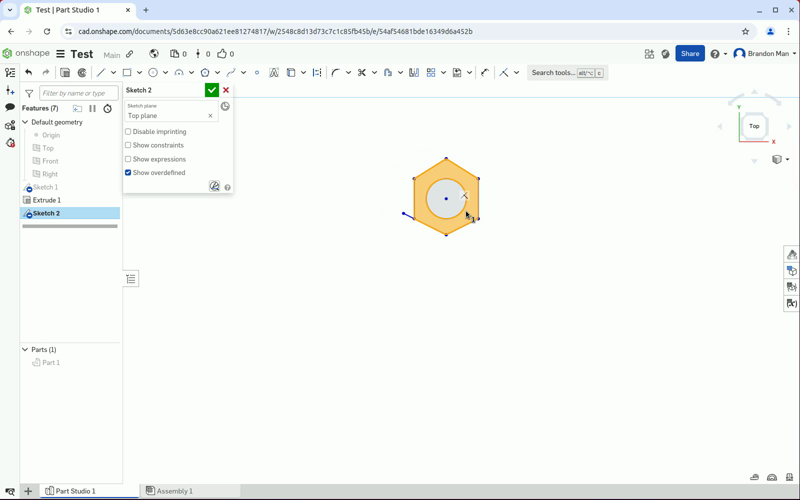
scroll(-6)
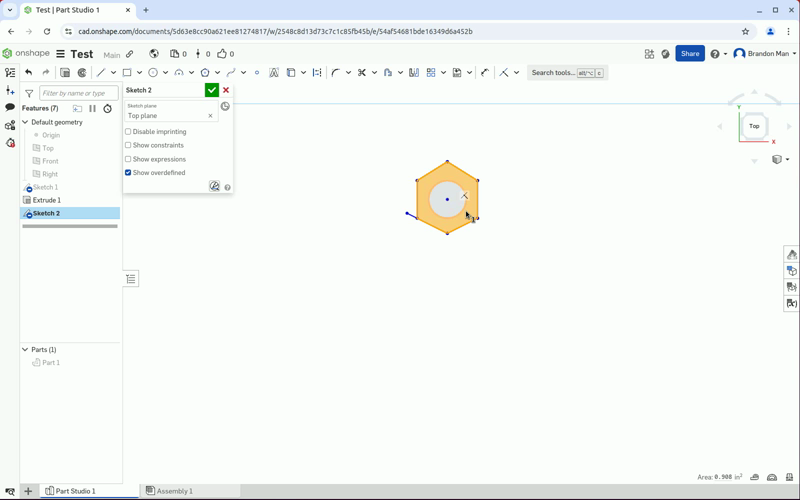
scroll(-6)
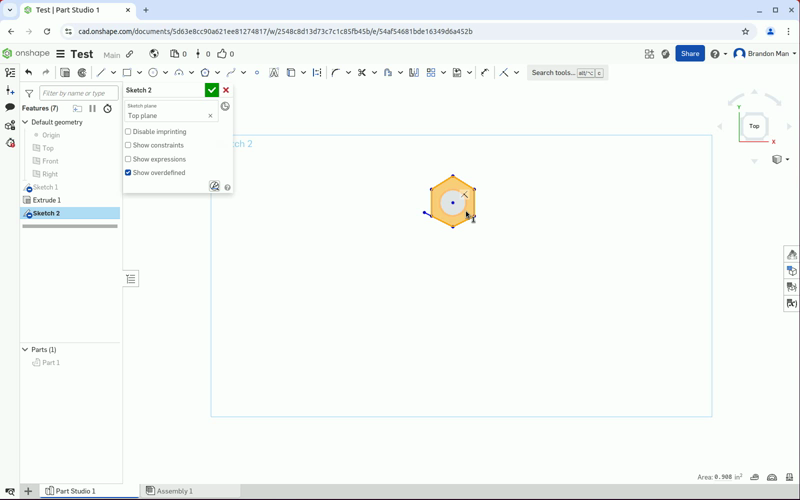
scroll(-6)
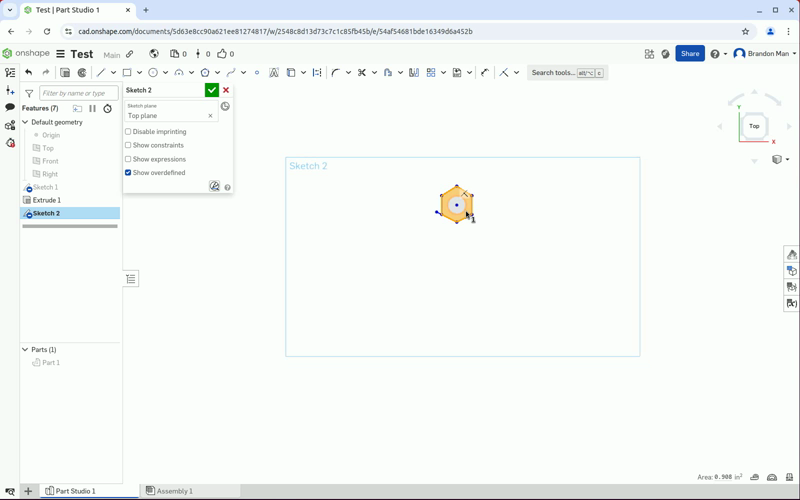
scroll(-6)
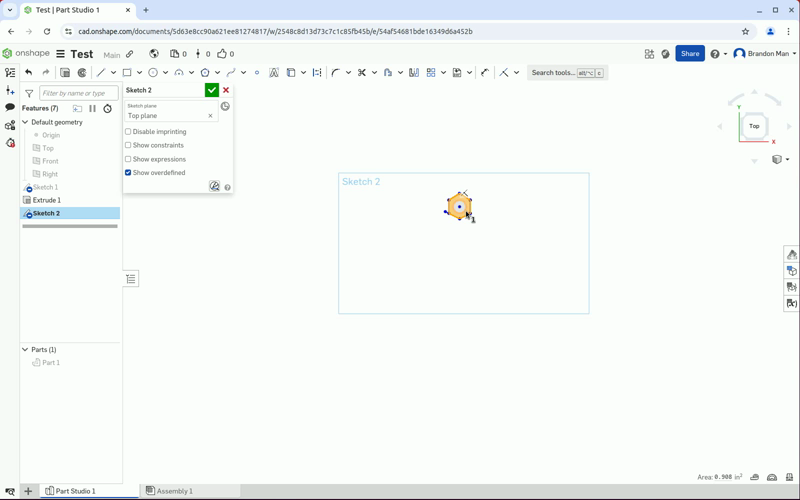
scroll(-6)
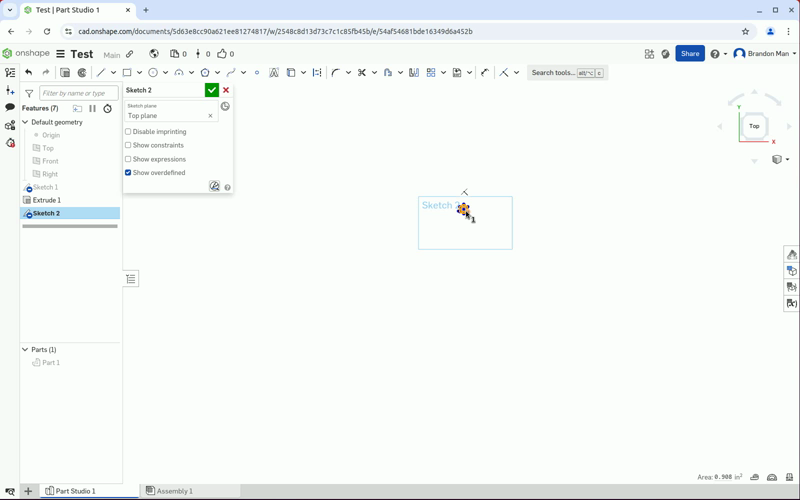
mouse_move(73, 352)
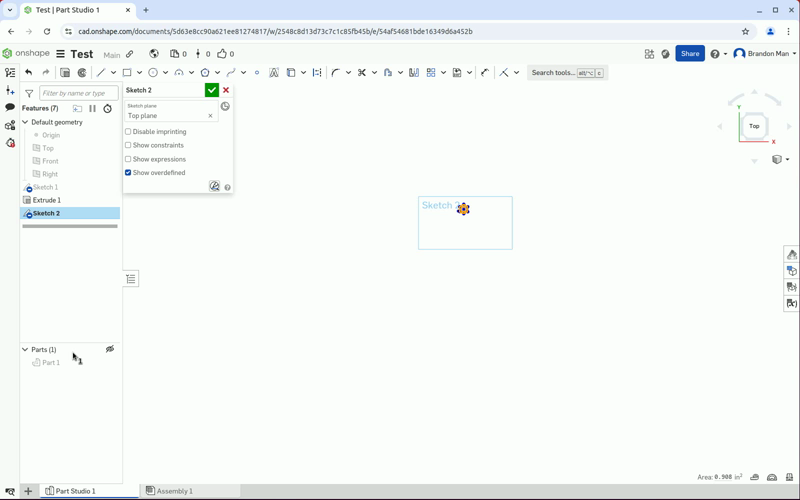
key(shift+y)
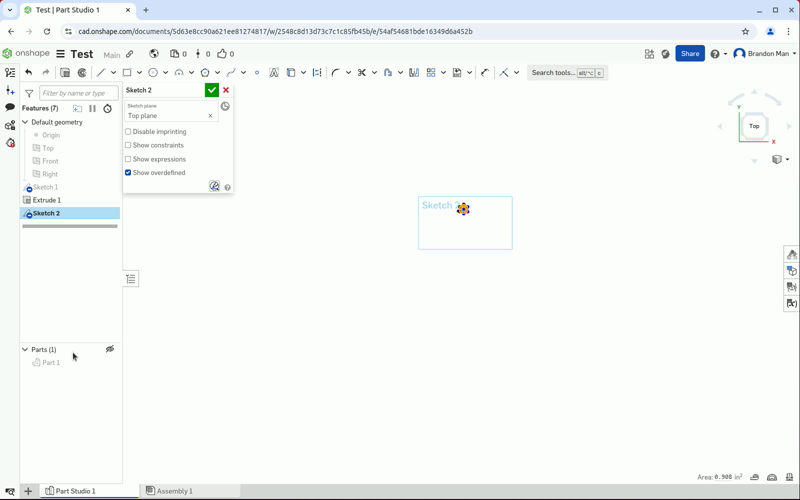
key(shift+e)
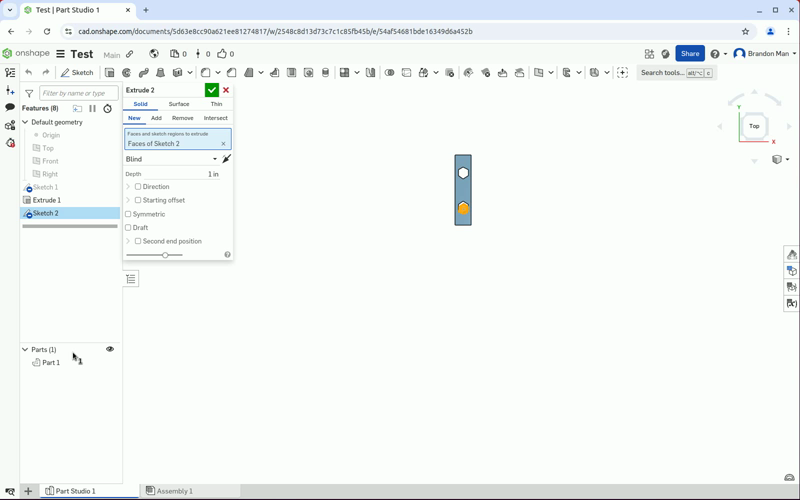
mouse_move(143, 106)
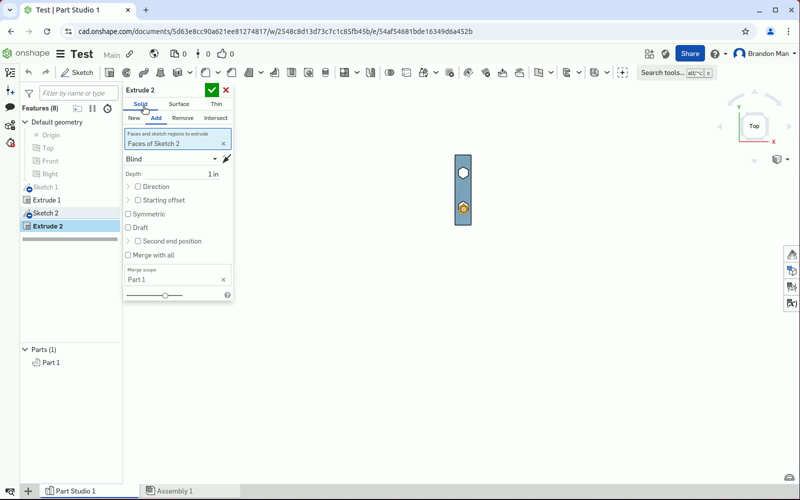
click(143, 106)
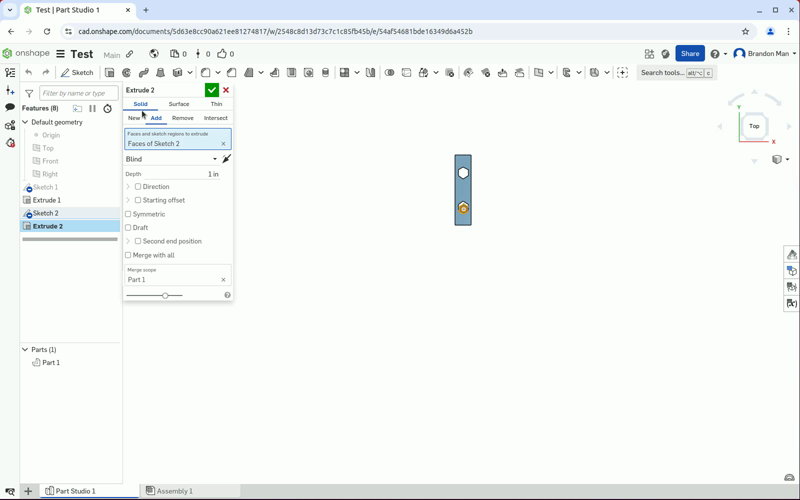
mouse_move(137, 120)
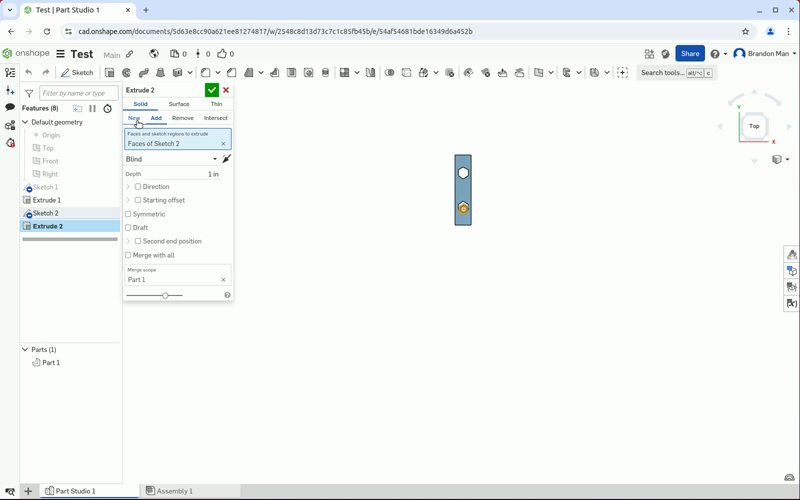
click(137, 120)
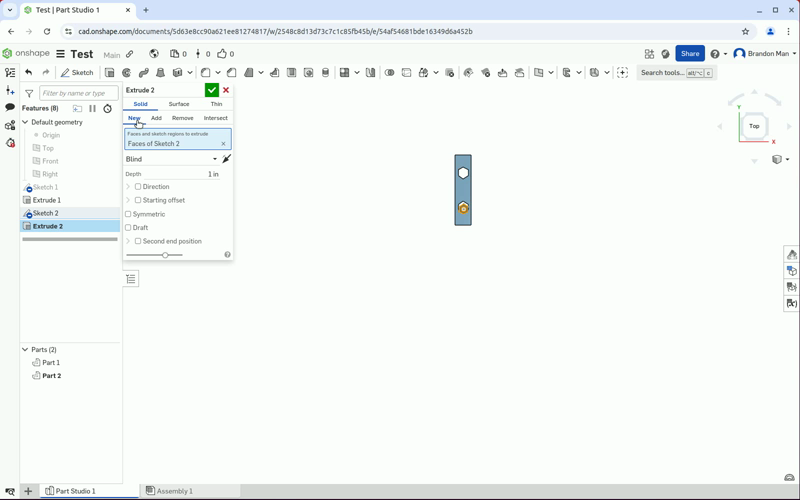
key(tab, 4)
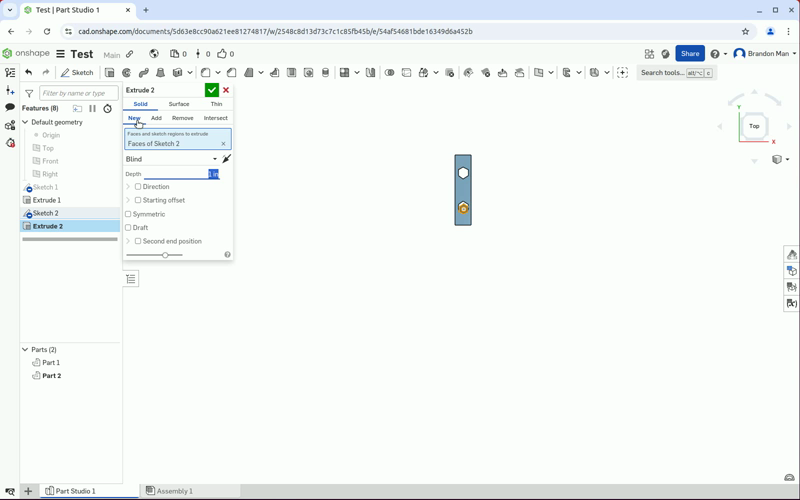
text(0.241)
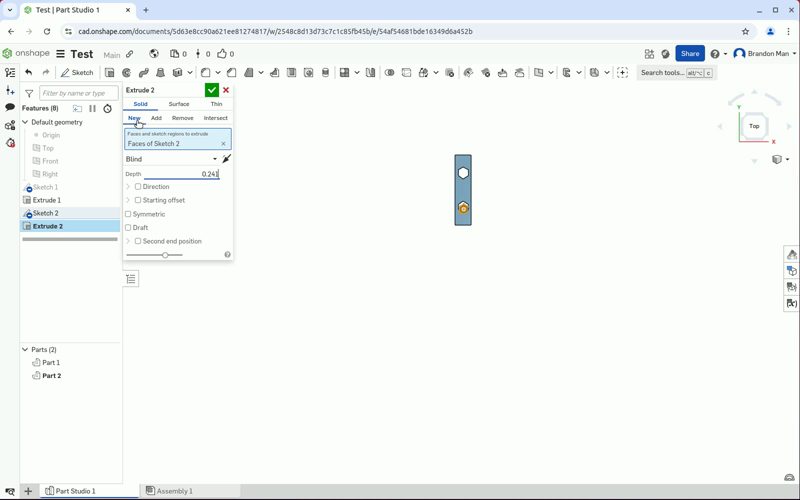
key(enter)
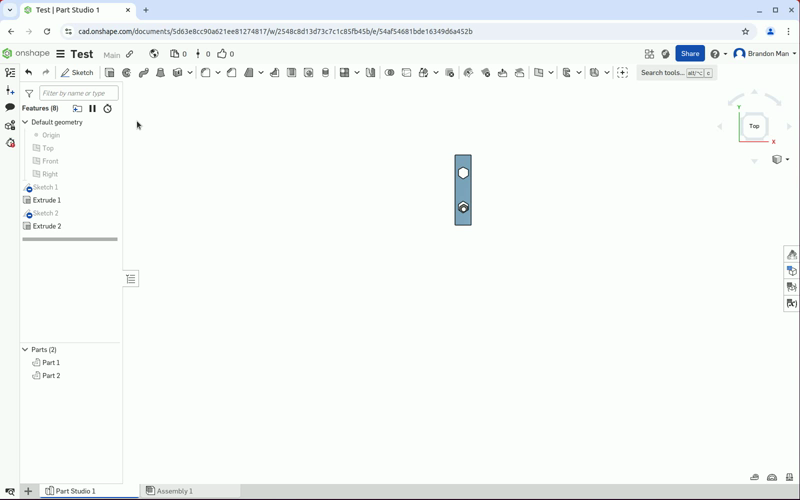
key(shift+h)
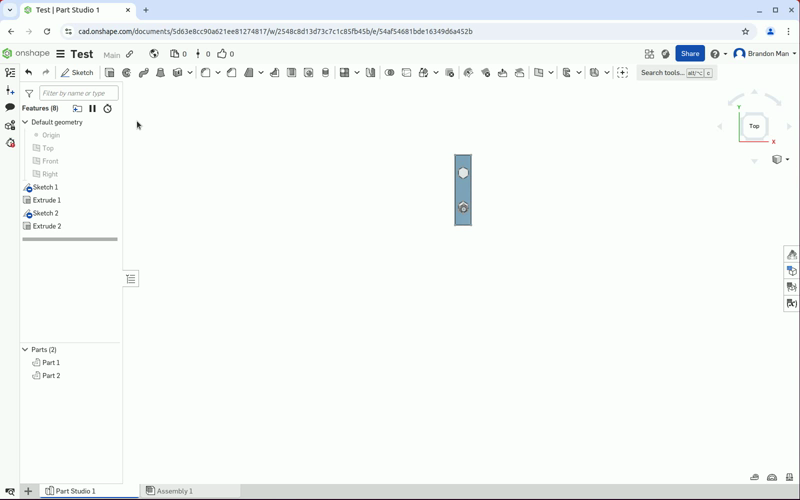
key(shift+h)
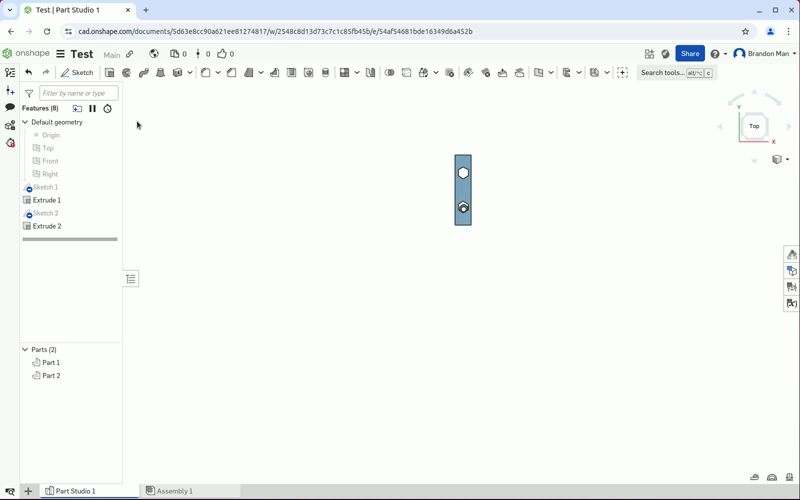
mouse_move(73, 189)
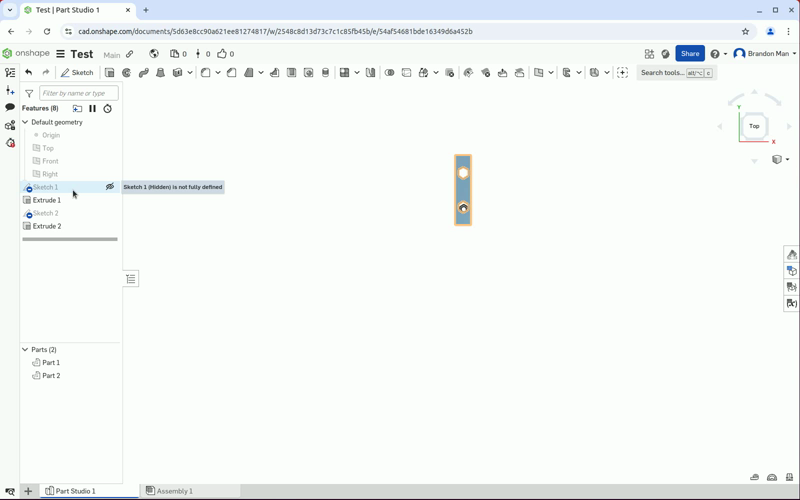
click(73, 189)
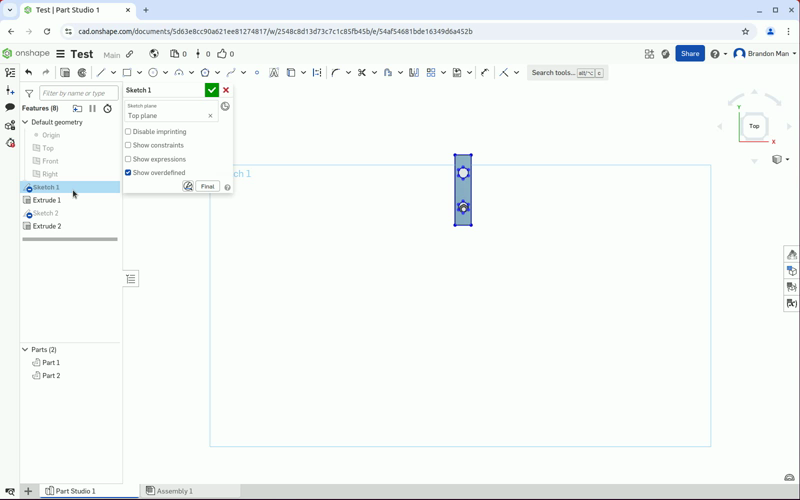
mouse_move(229, 92)
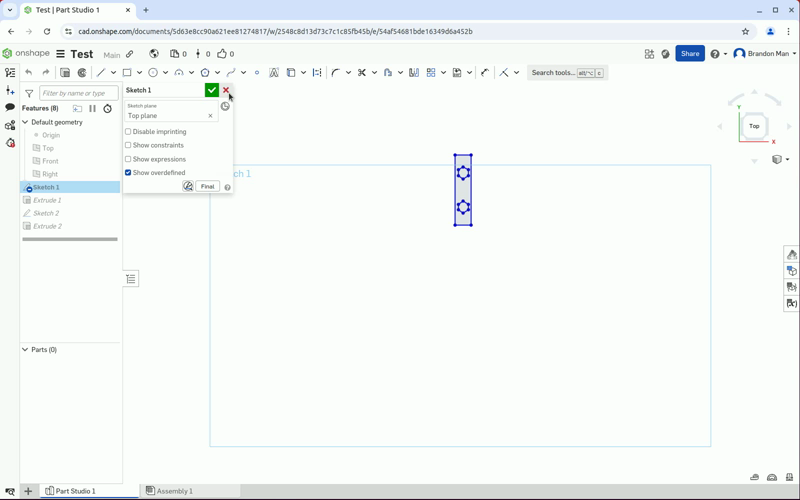
click(229, 92)
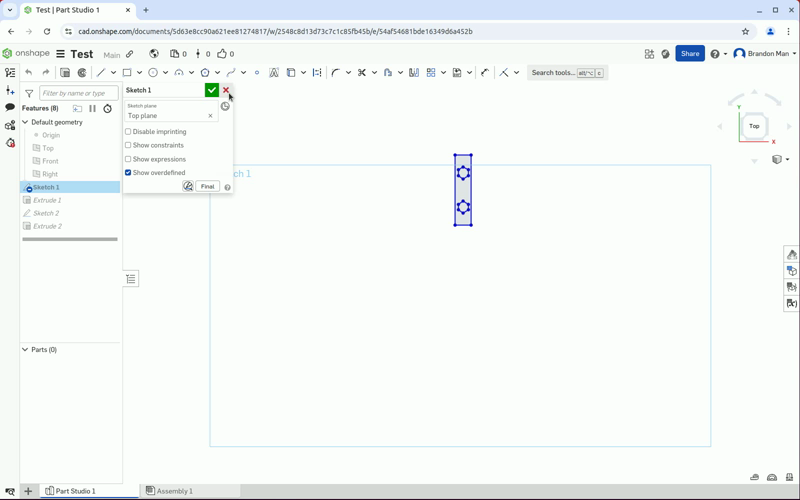
key(shift+s)
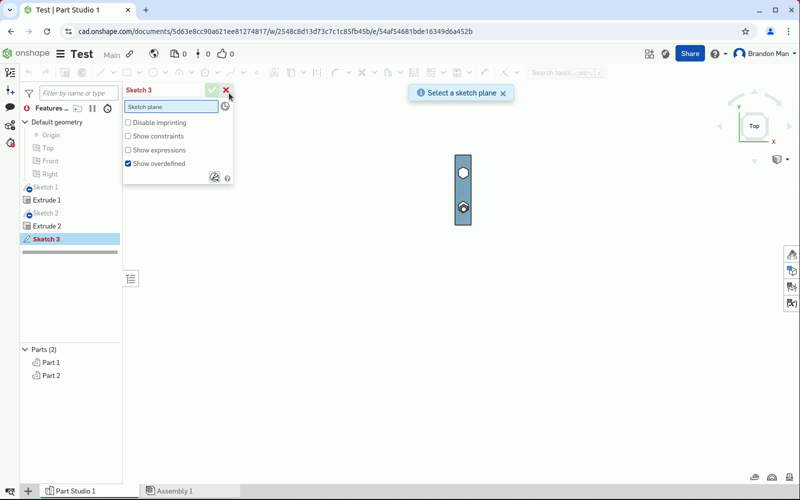
mouse_move(73, 150)
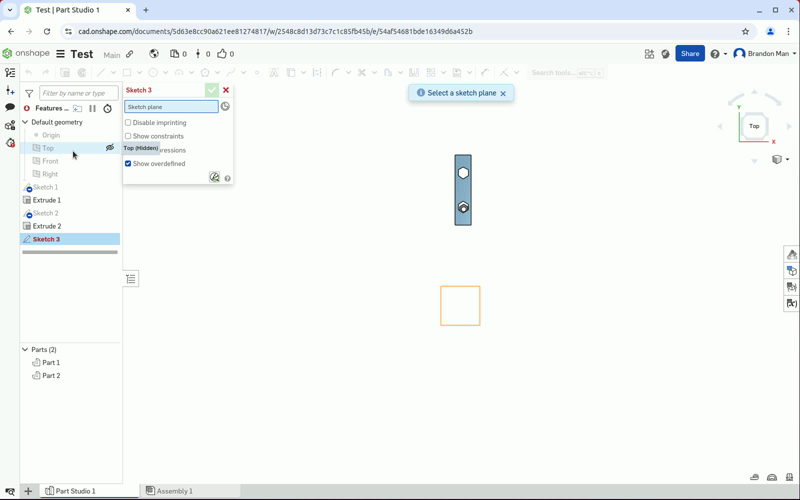
click(73, 150)
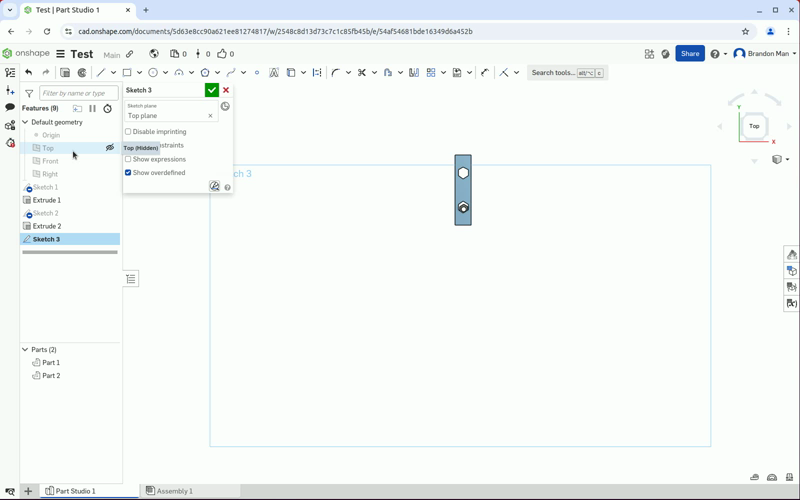
mouse_move(73, 352)
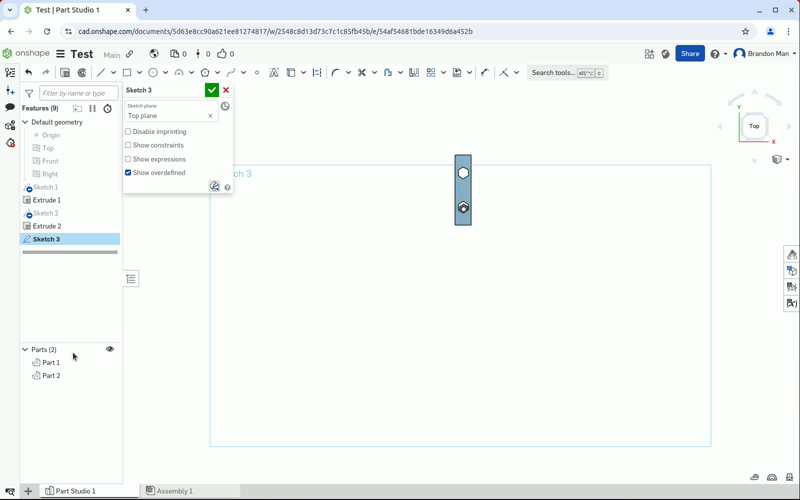
key(y)
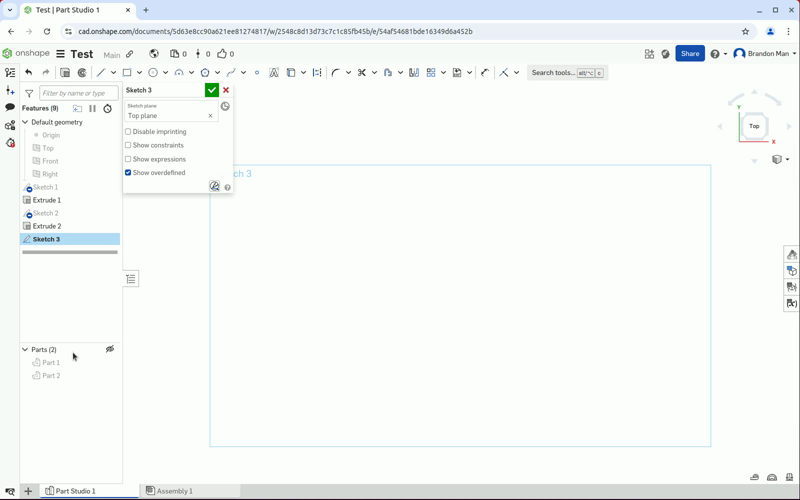
key(l)
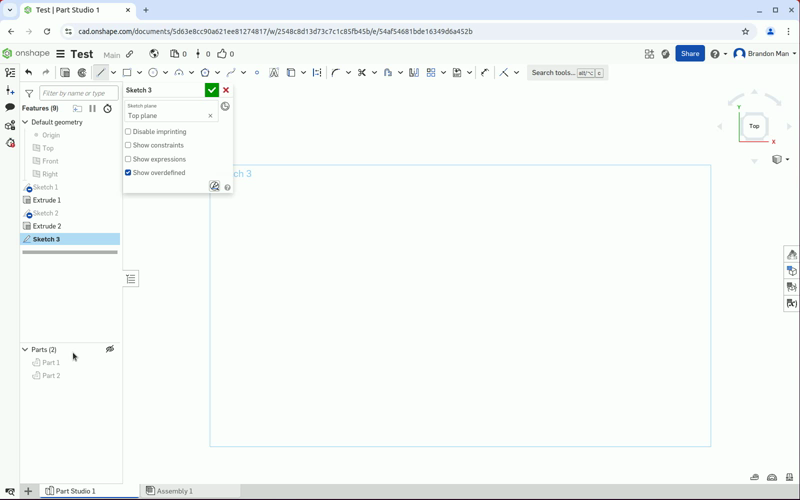
key_down(shift)
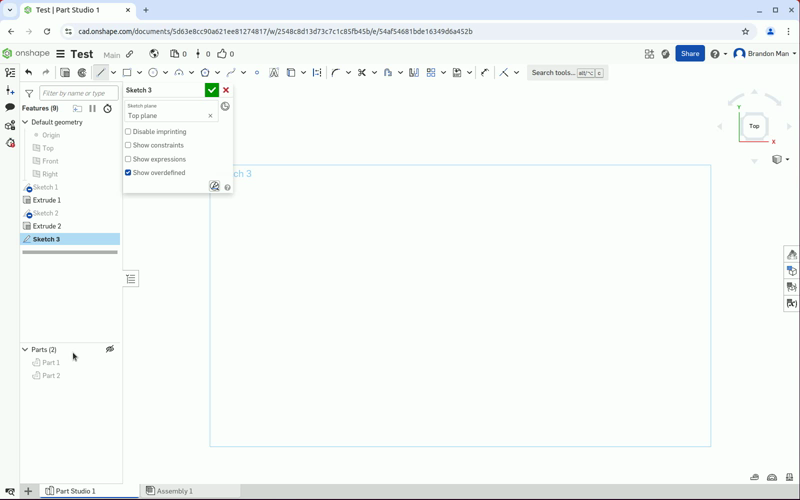
mouse_move(459, 185)
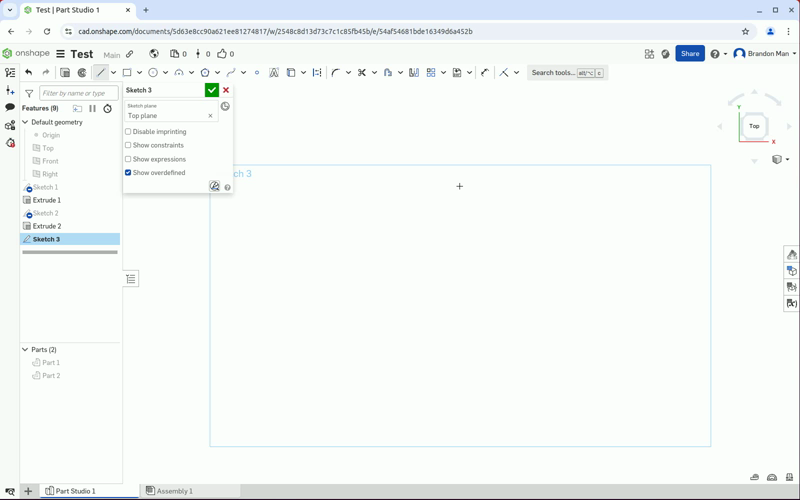
click(459, 185)
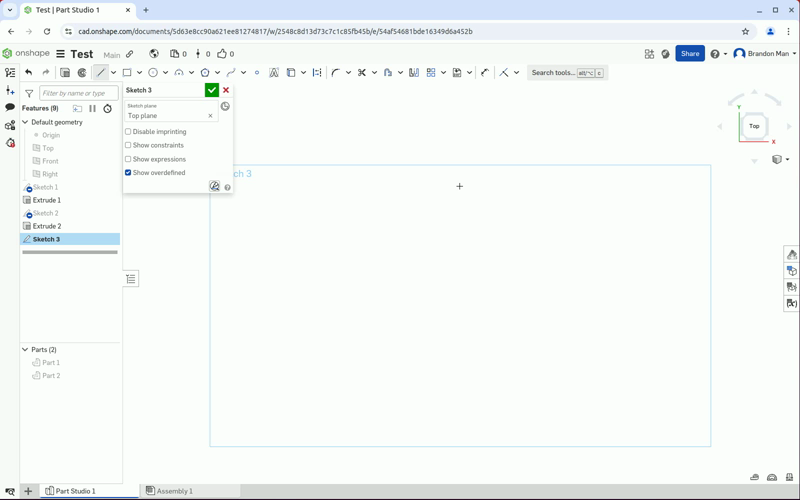
key_up(shift)
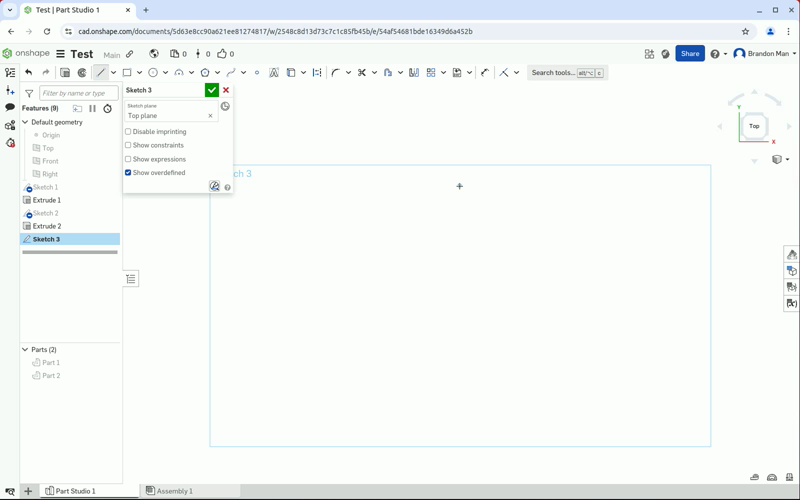
key_down(shift)
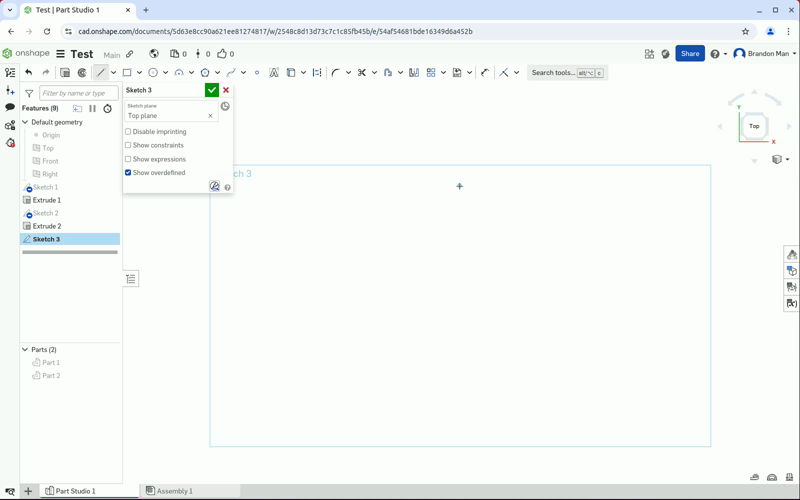
mouse_move(489, 185)
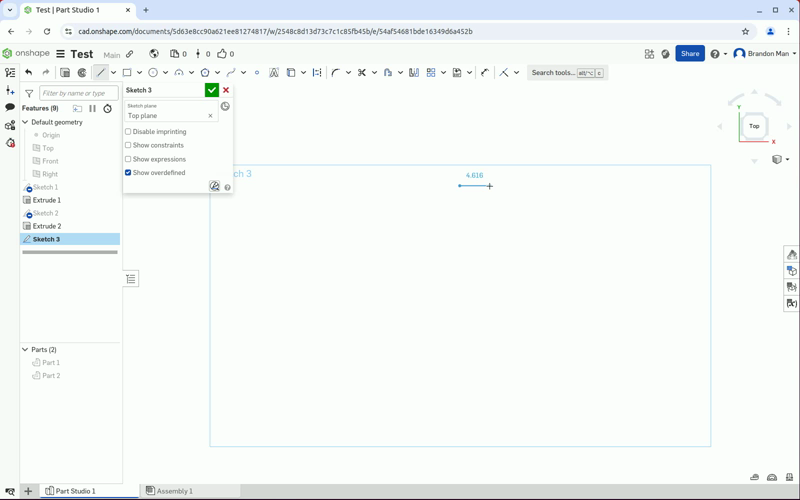
mouse_move(463, 188)
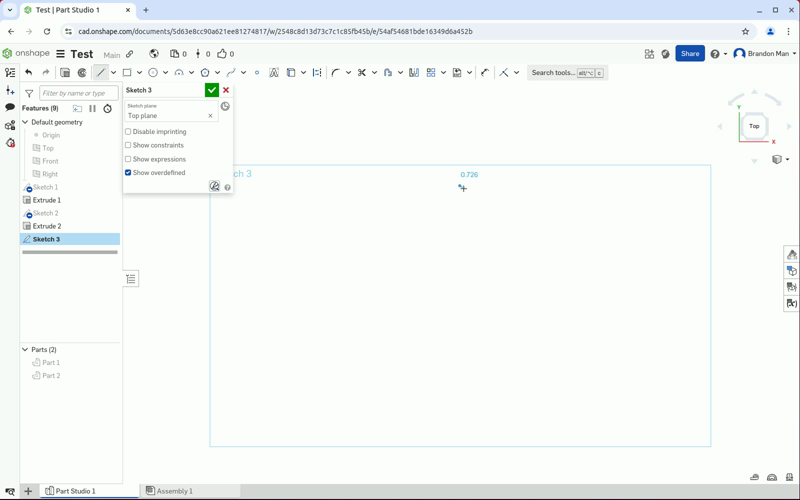
scroll(6)
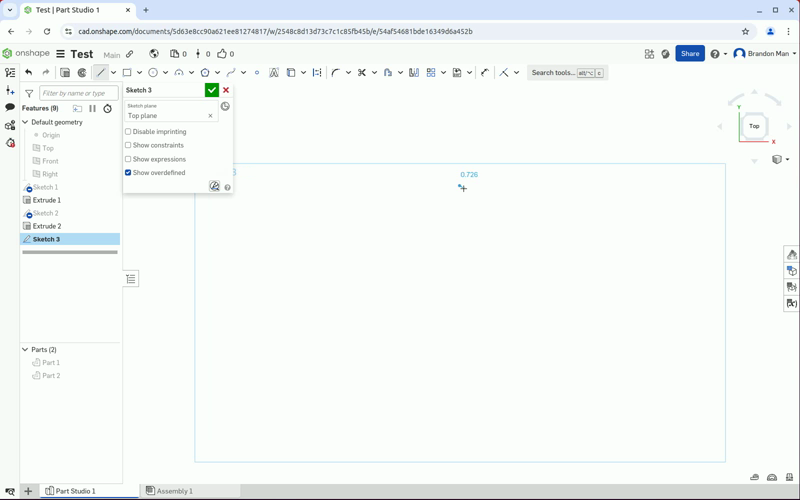
scroll(6)
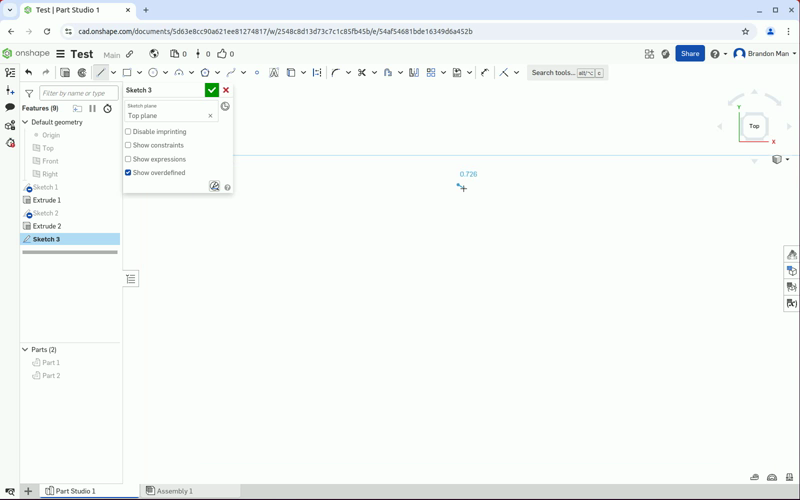
scroll(6)
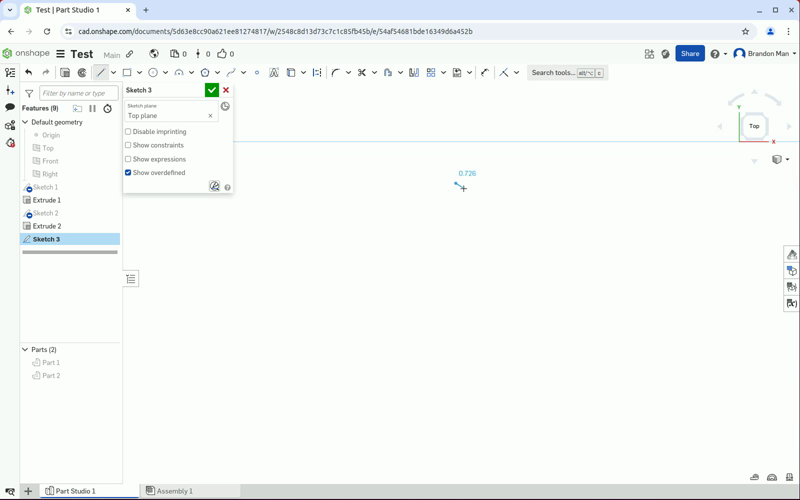
scroll(6)
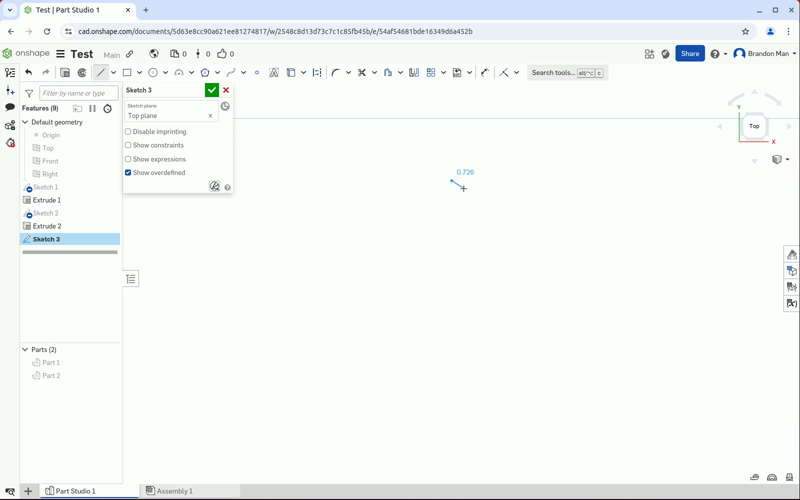
scroll(6)
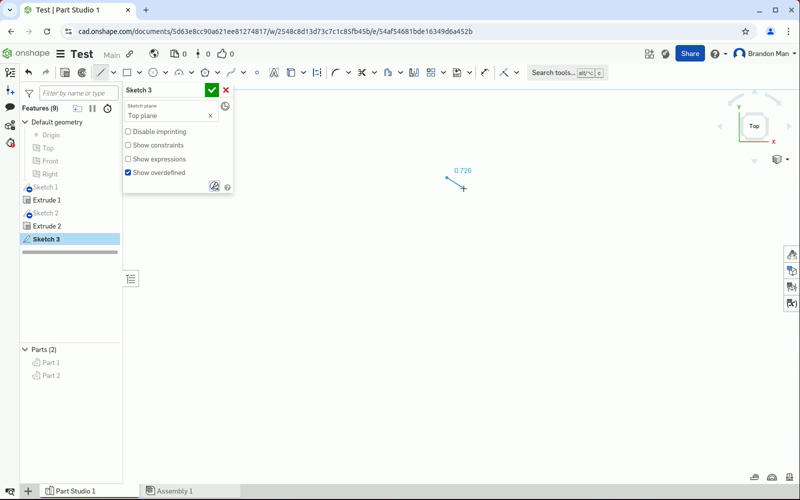
scroll(6)
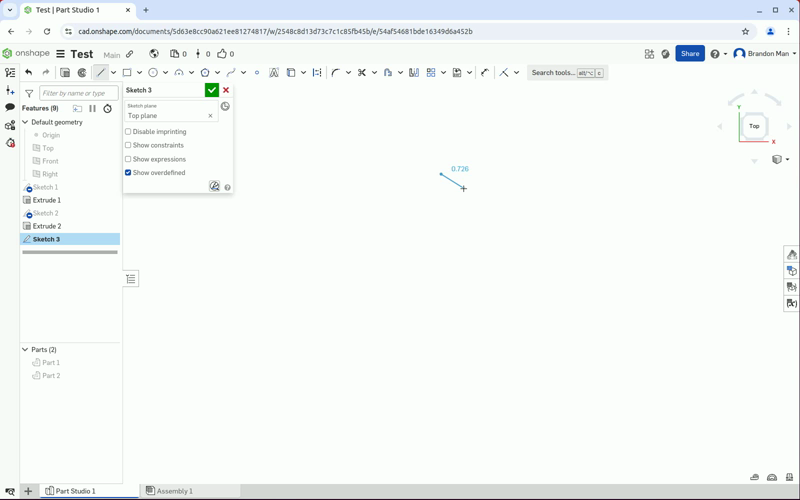
scroll(6)
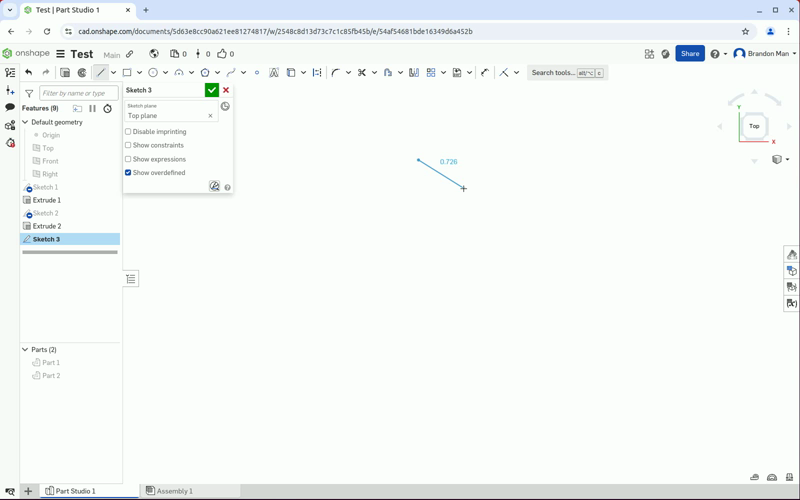
click(463, 188)
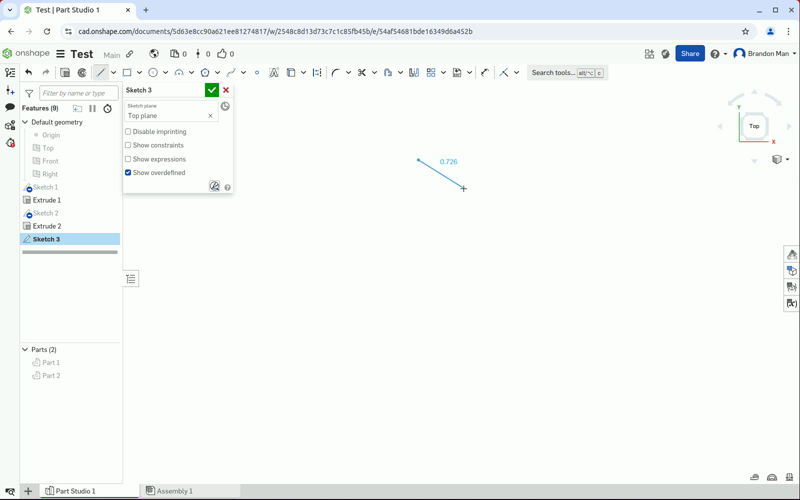
scroll(-6)
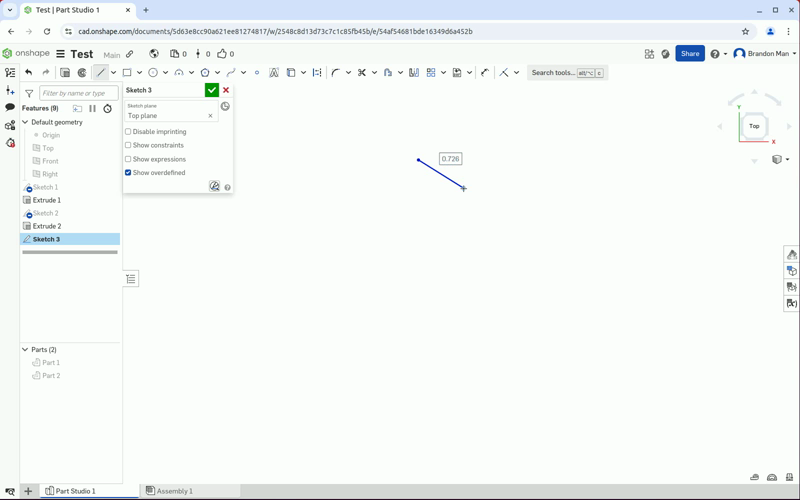
scroll(-6)
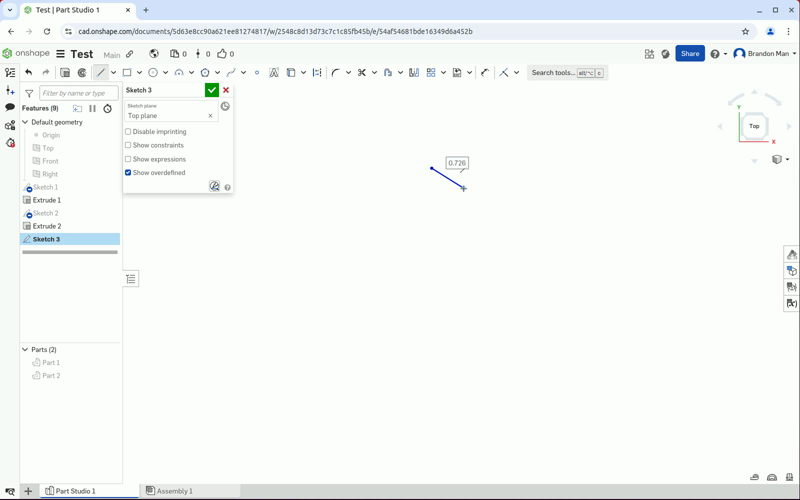
scroll(-6)
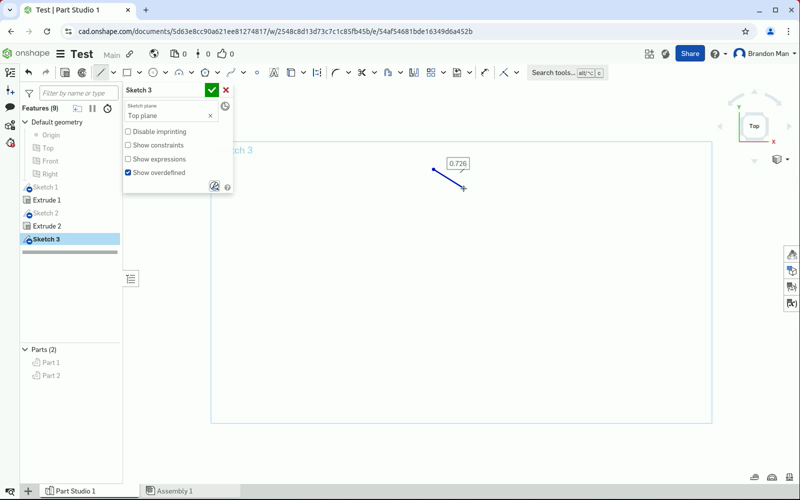
scroll(-6)
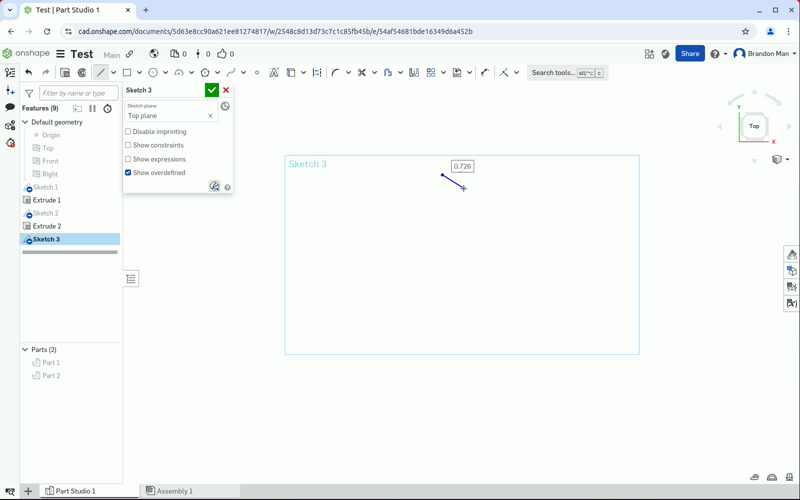
scroll(-6)
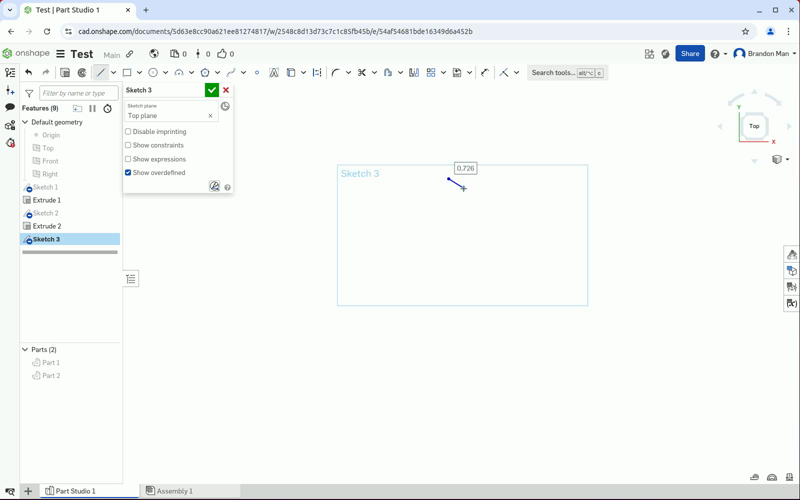
scroll(-6)
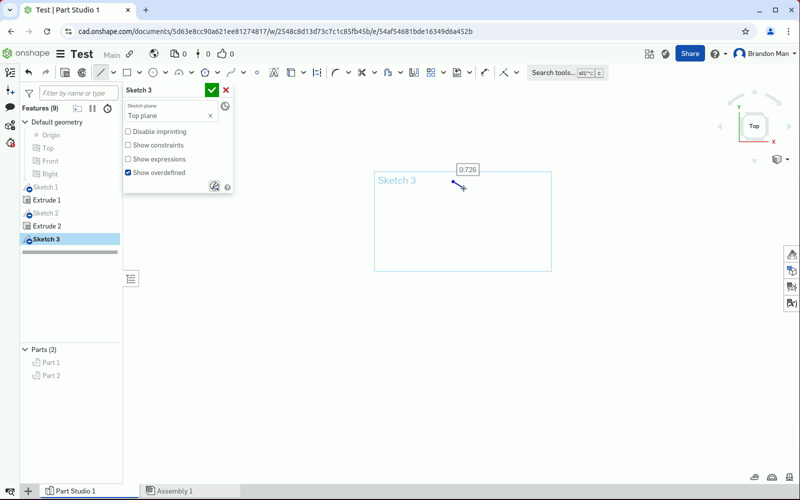
scroll(-6)
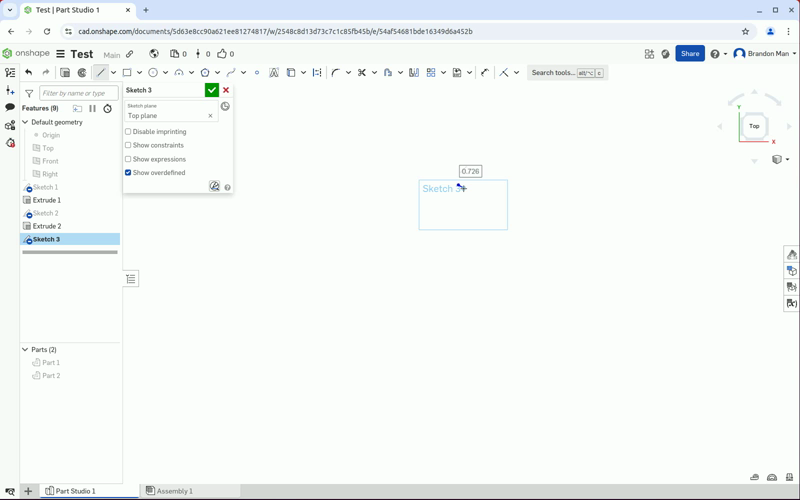
key_up(shift)
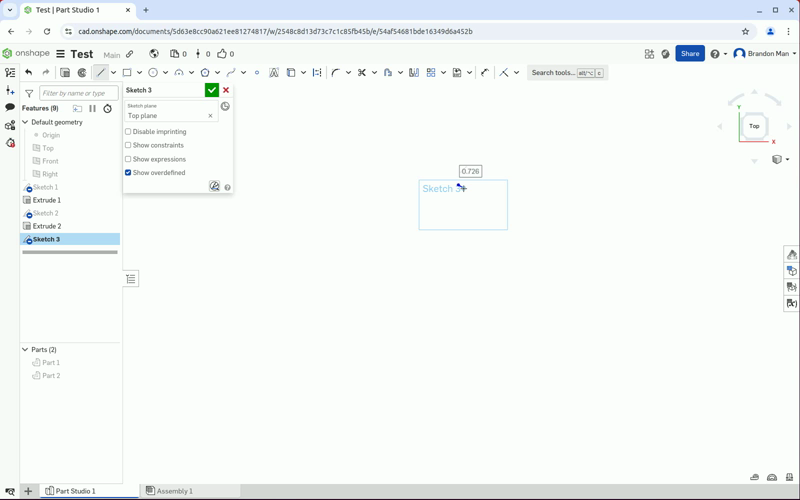
key_down(shift)
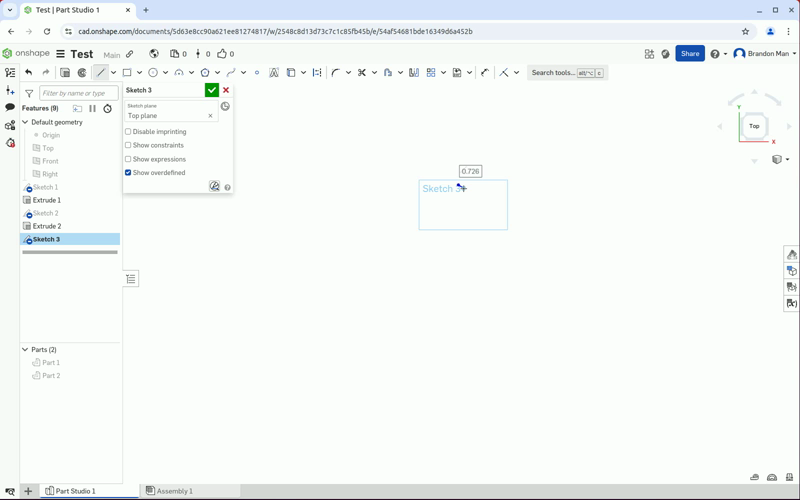
mouse_move(493, 188)
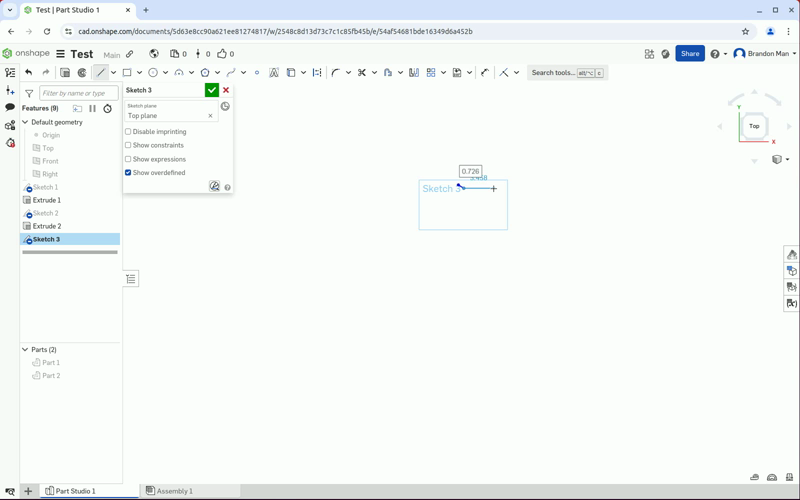
mouse_move(467, 185)
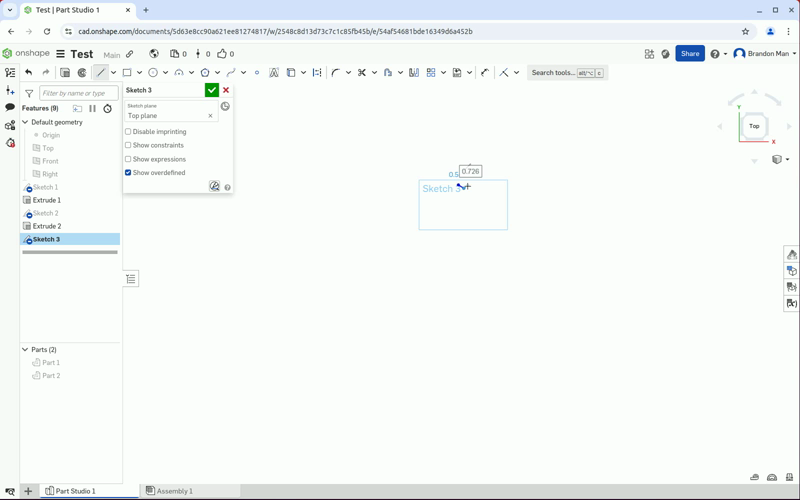
scroll(6)
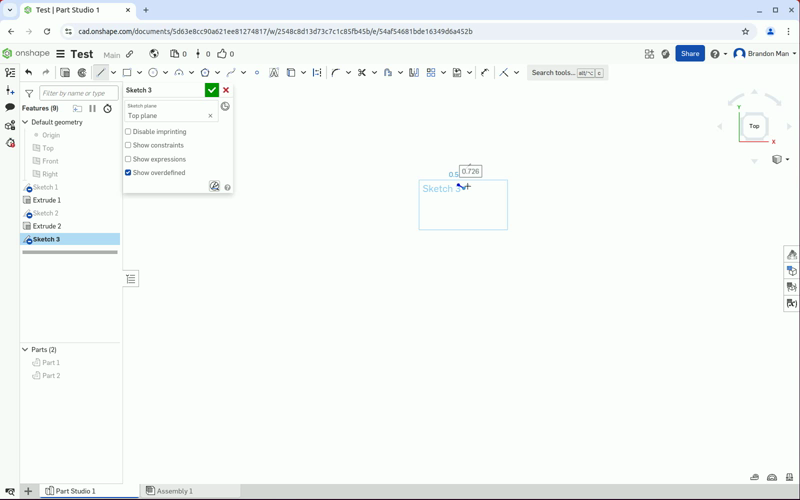
scroll(6)
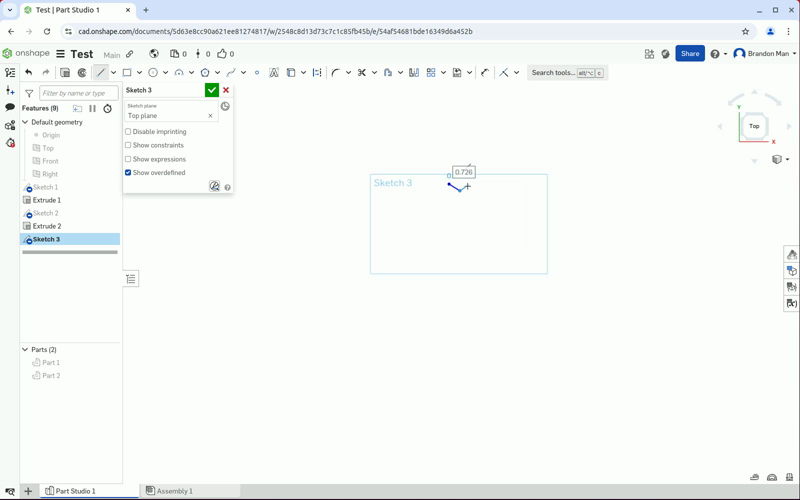
scroll(6)
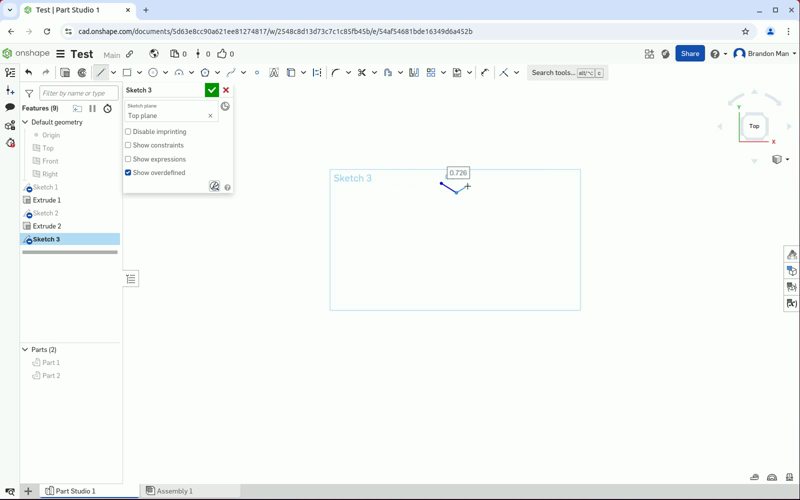
scroll(6)
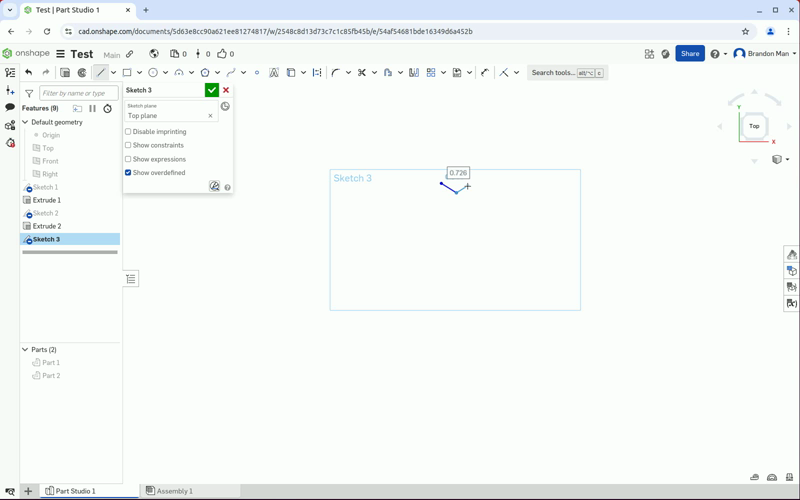
scroll(6)
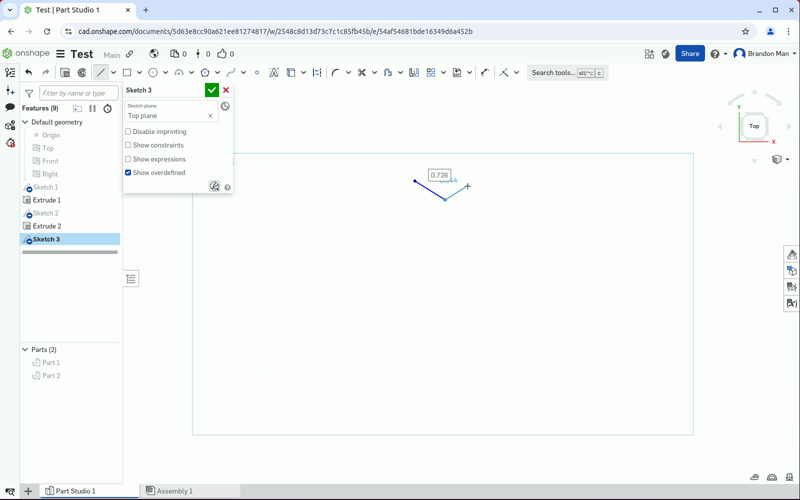
scroll(6)
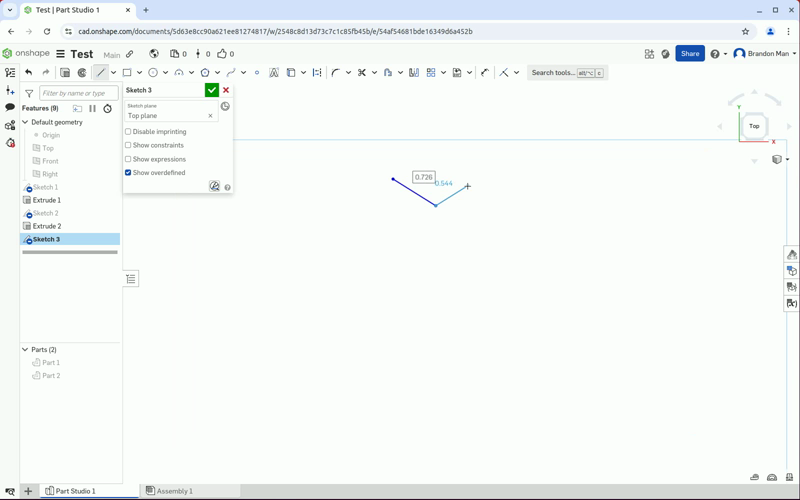
scroll(6)
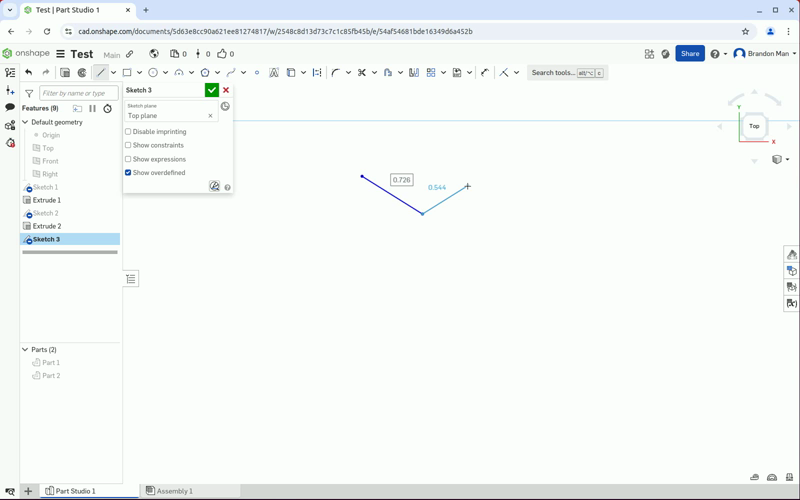
click(467, 185)
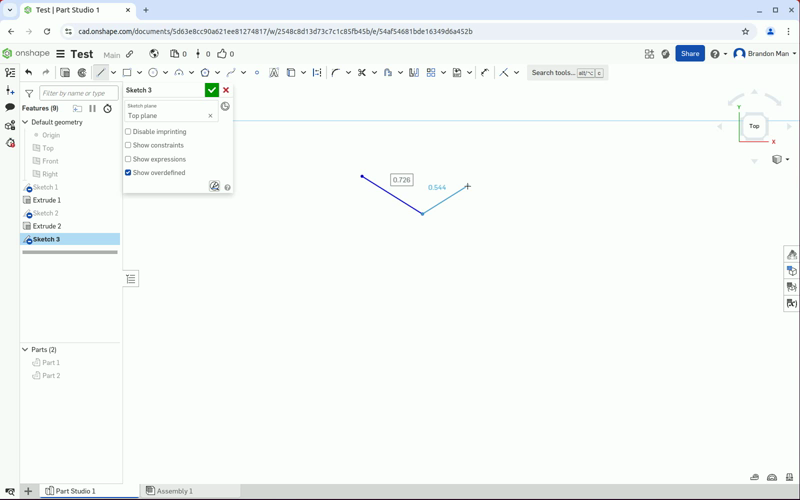
scroll(-6)
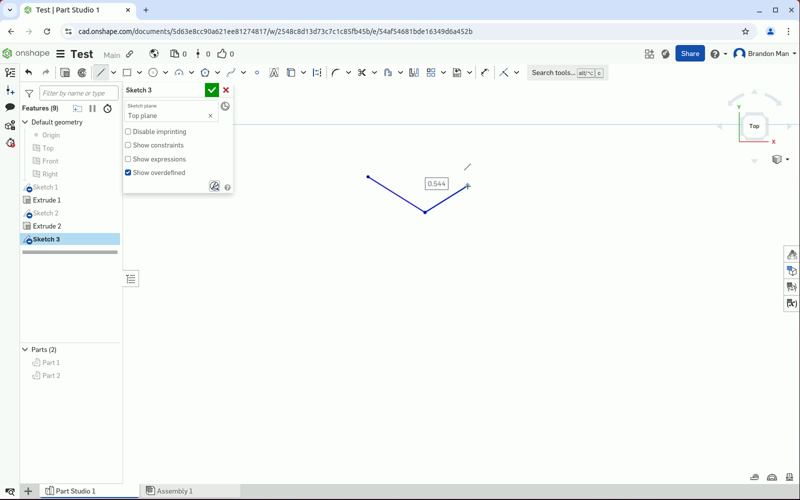
scroll(-6)
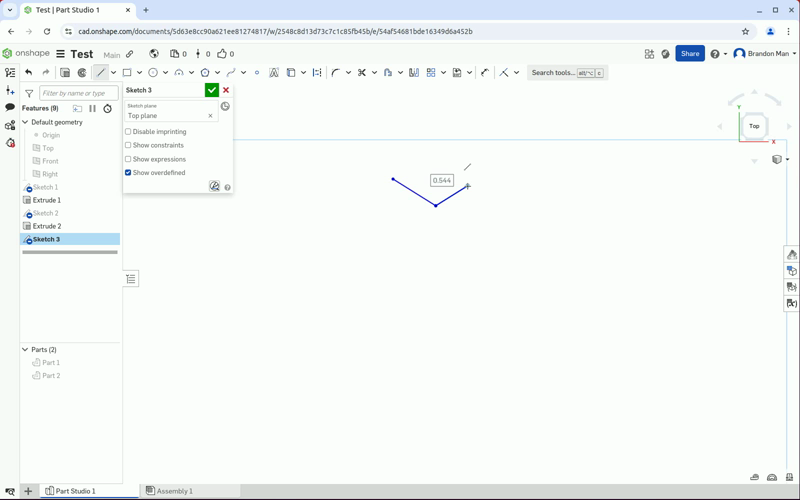
scroll(-6)
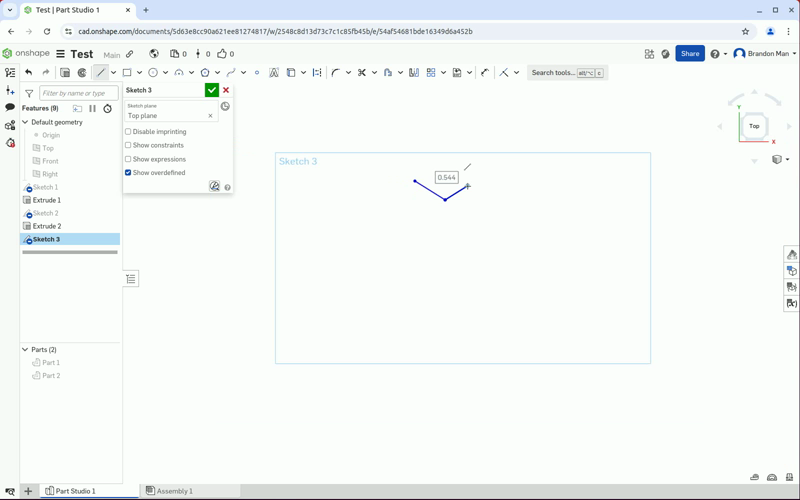
scroll(-6)
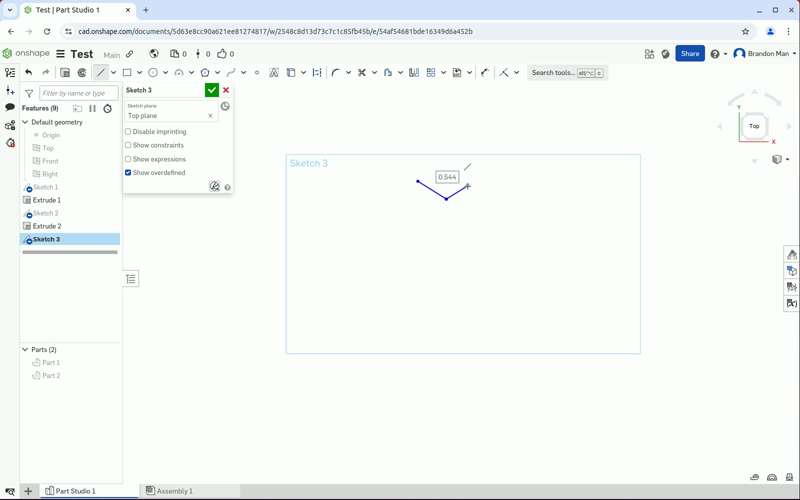
scroll(-6)
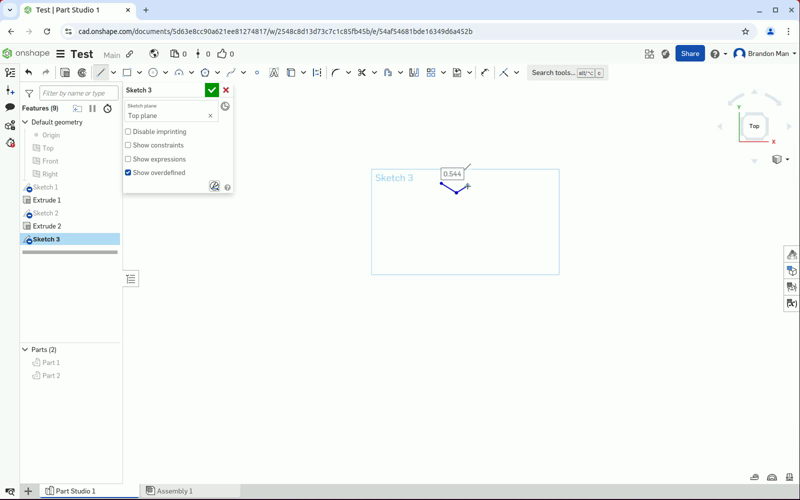
scroll(-6)
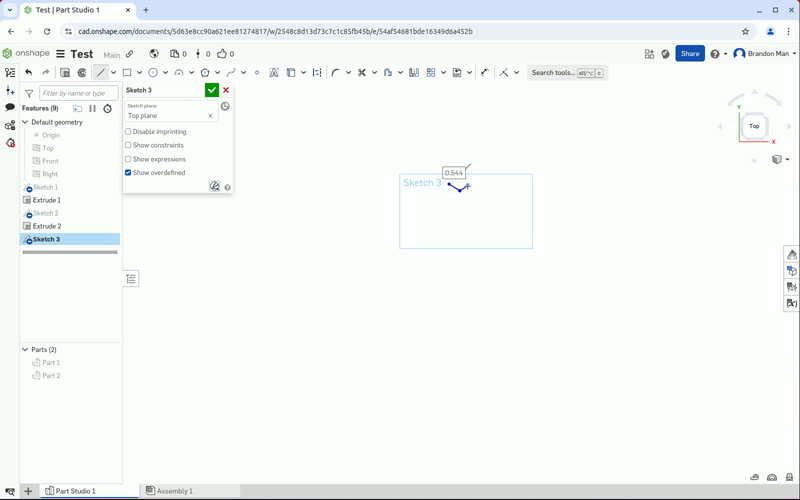
scroll(-6)
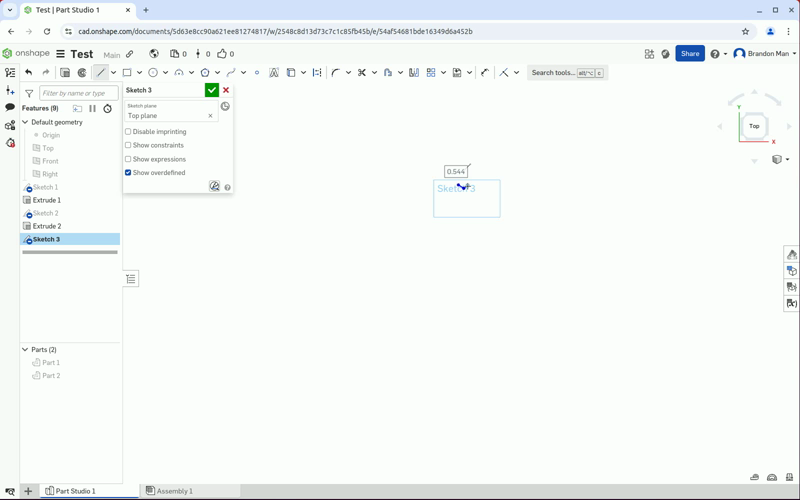
key_up(shift)
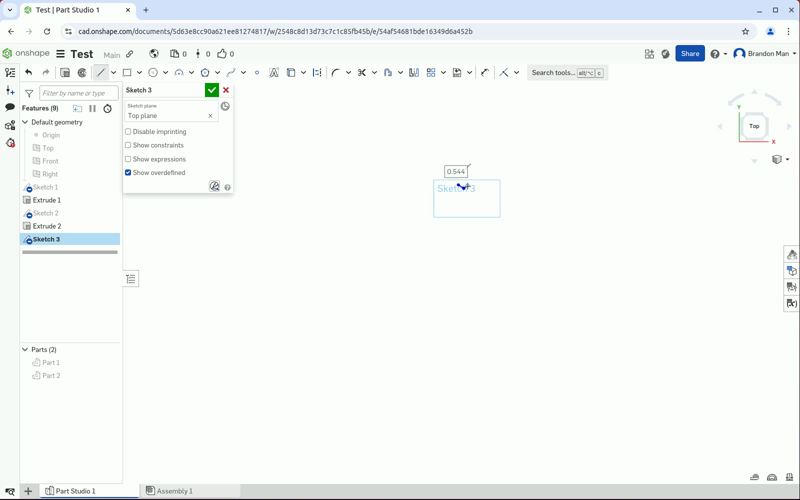
key_down(shift)
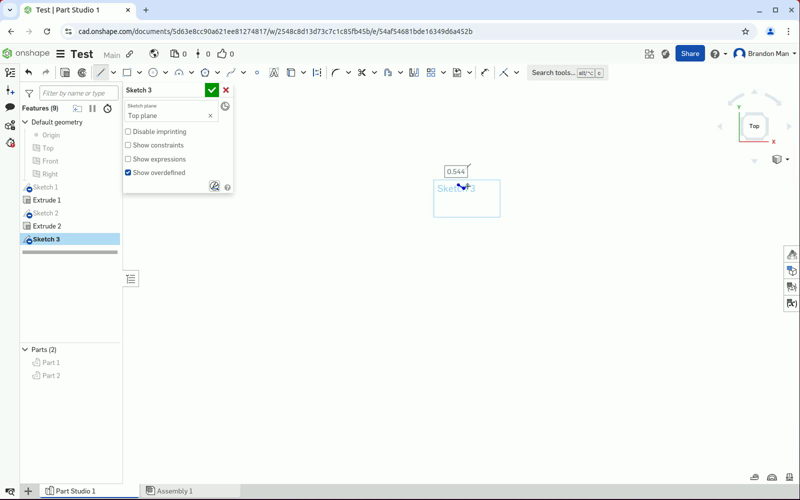
mouse_move(497, 185)
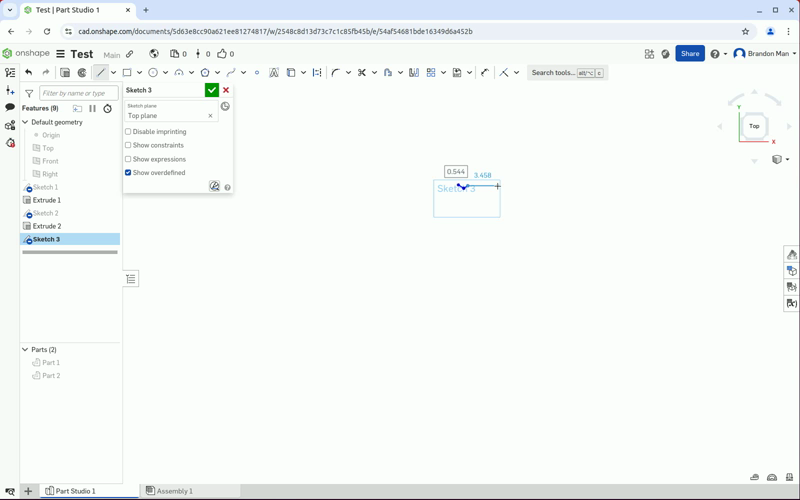
mouse_move(467, 180)
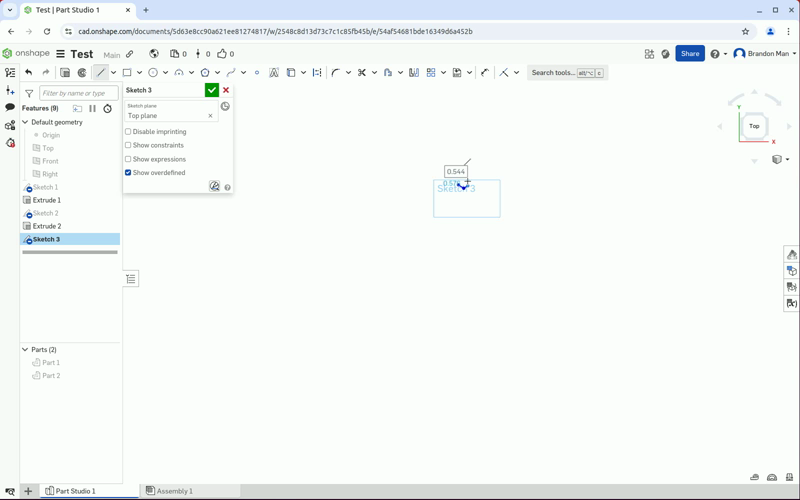
scroll(6)
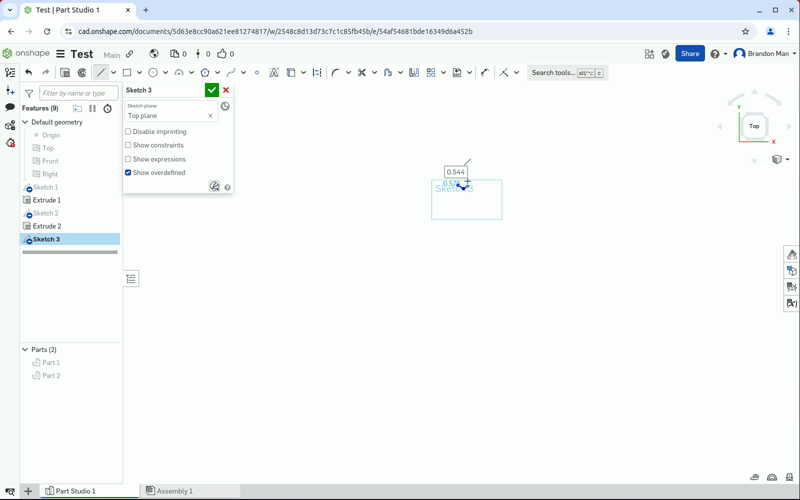
scroll(6)
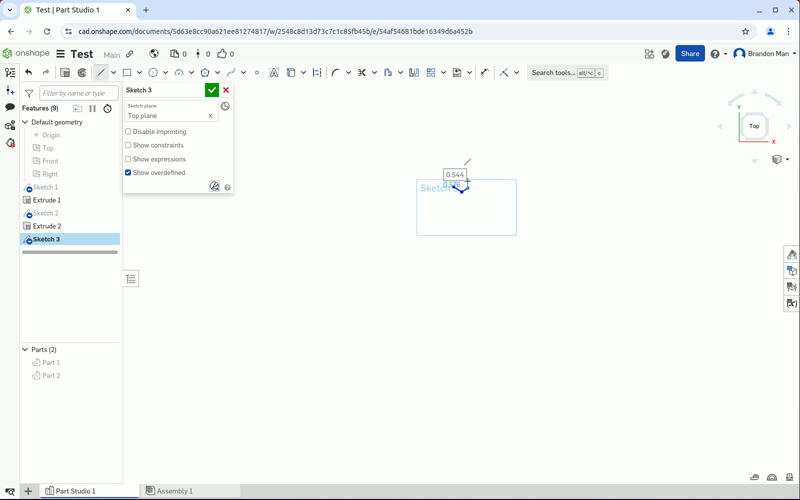
scroll(6)
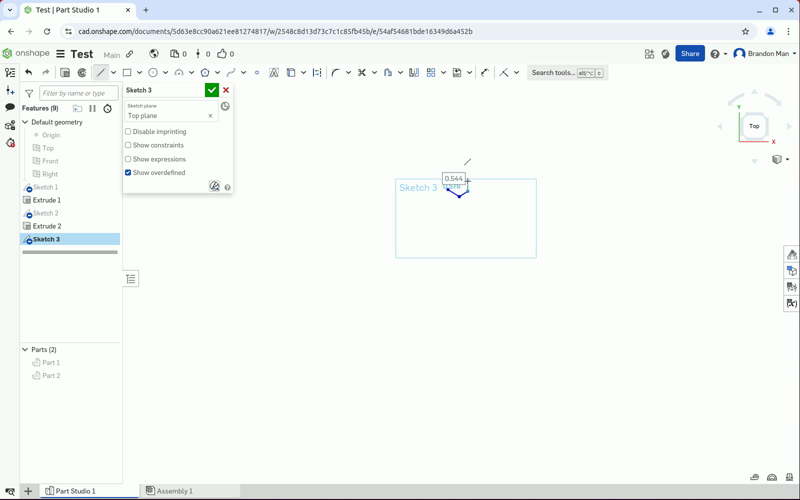
scroll(6)
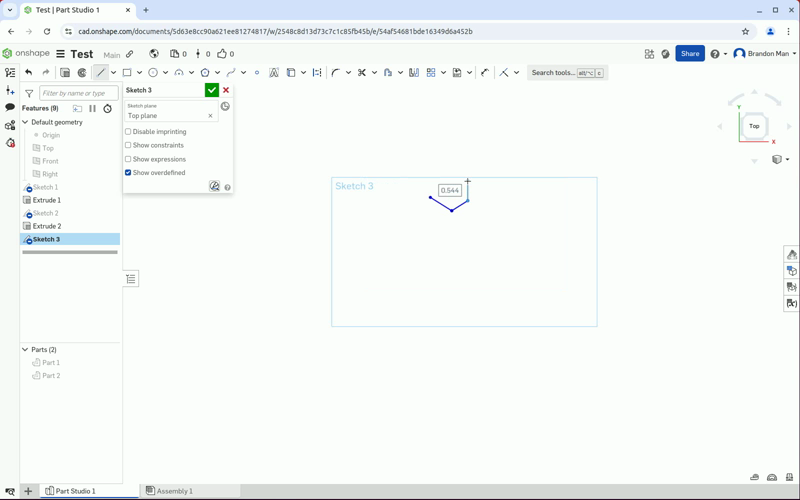
scroll(6)
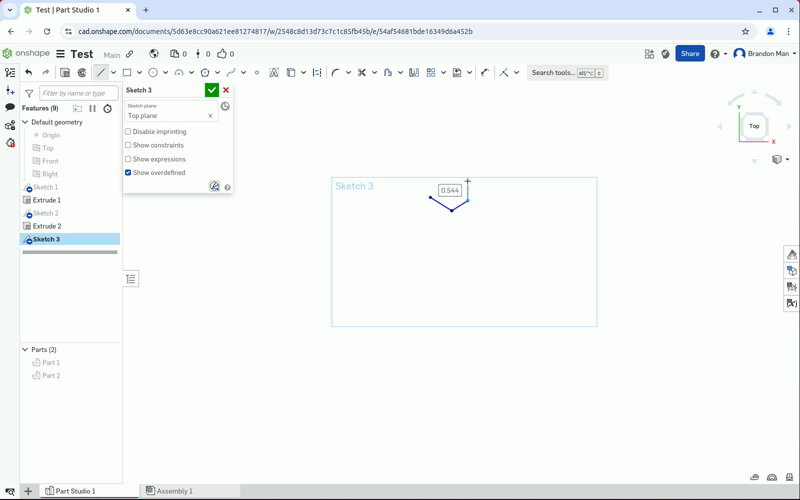
scroll(6)
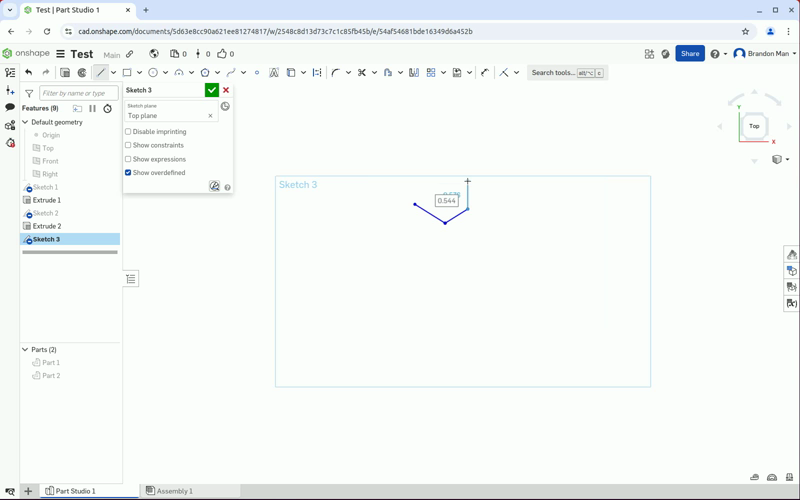
scroll(6)
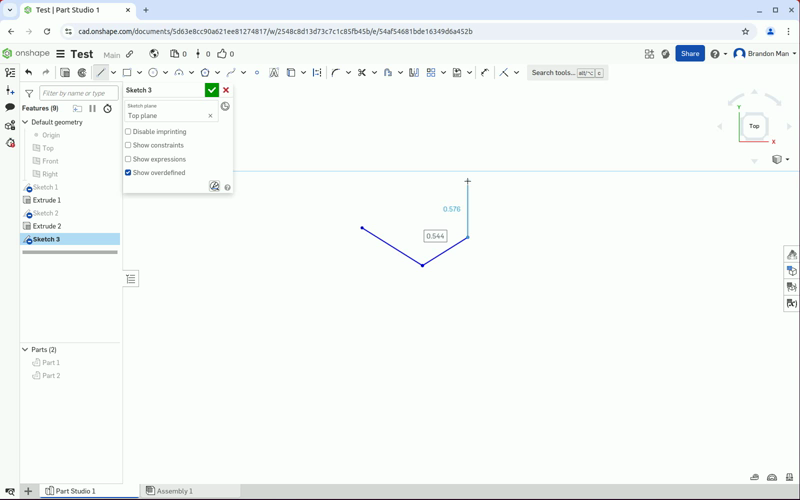
click(467, 180)
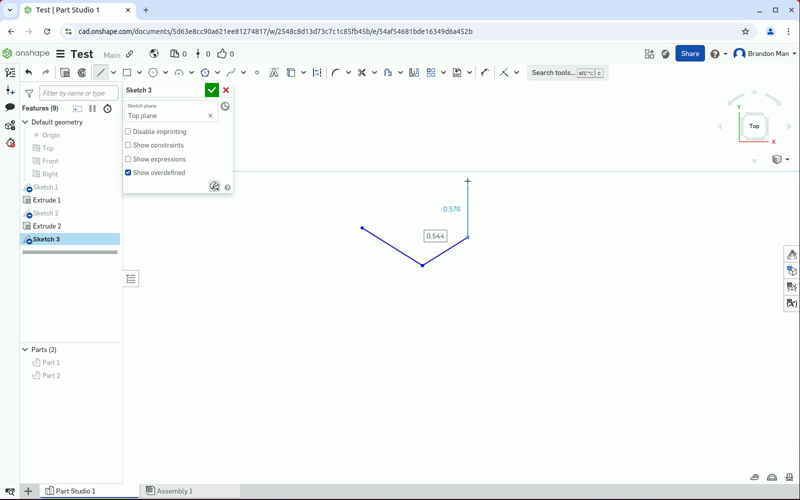
scroll(-6)
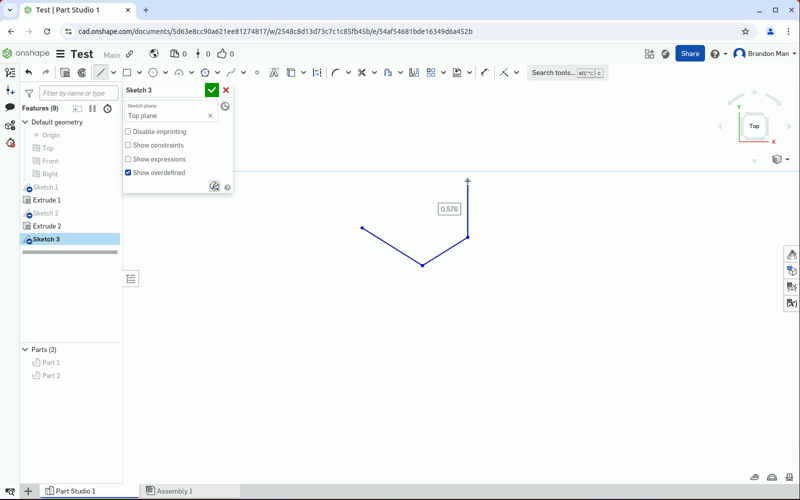
scroll(-6)
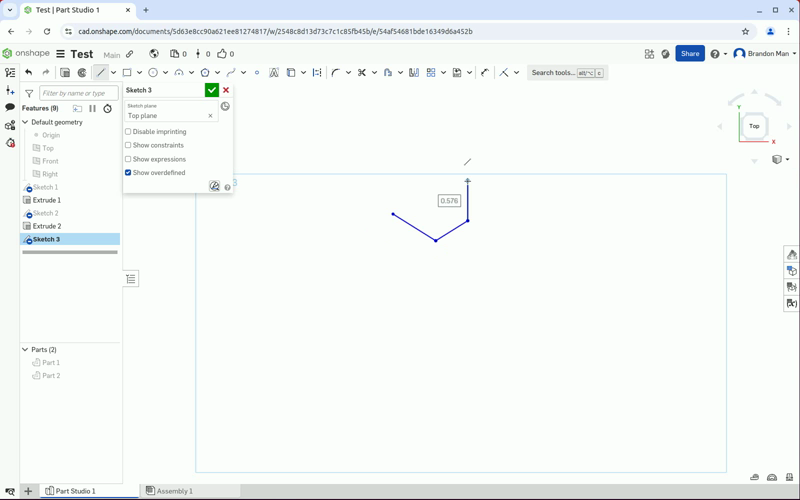
scroll(-6)
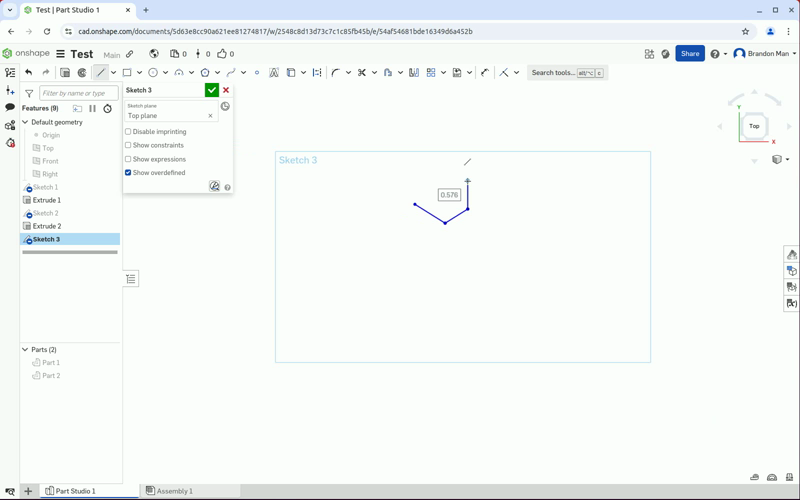
scroll(-6)
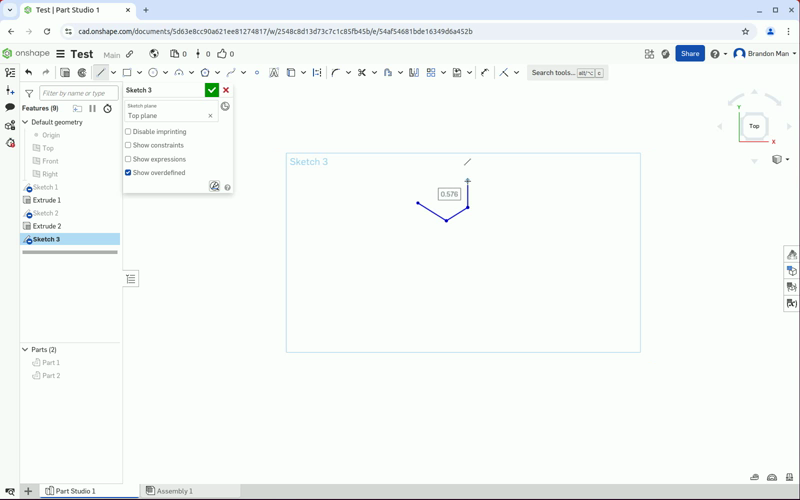
scroll(-6)
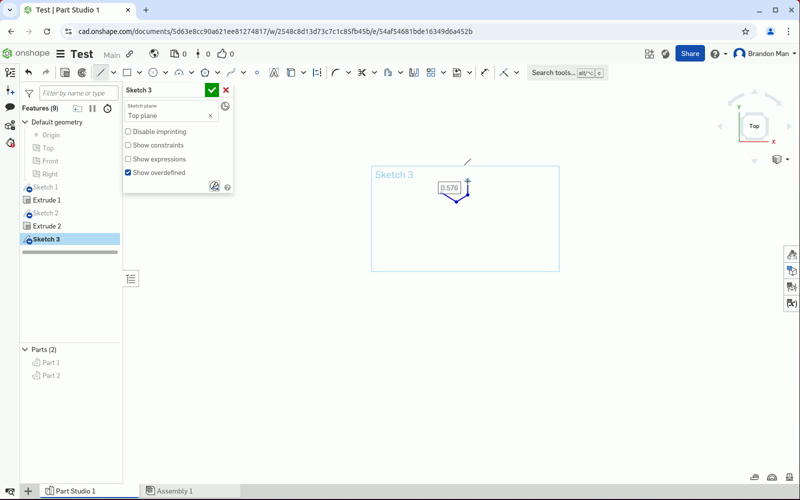
scroll(-6)
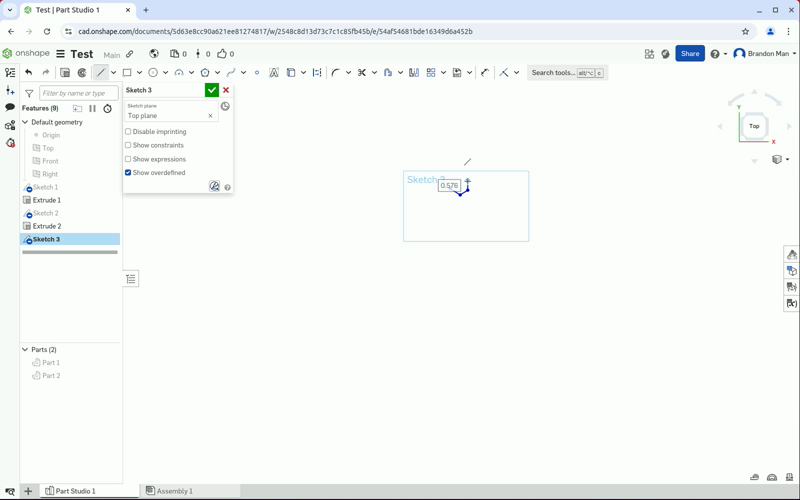
scroll(-6)
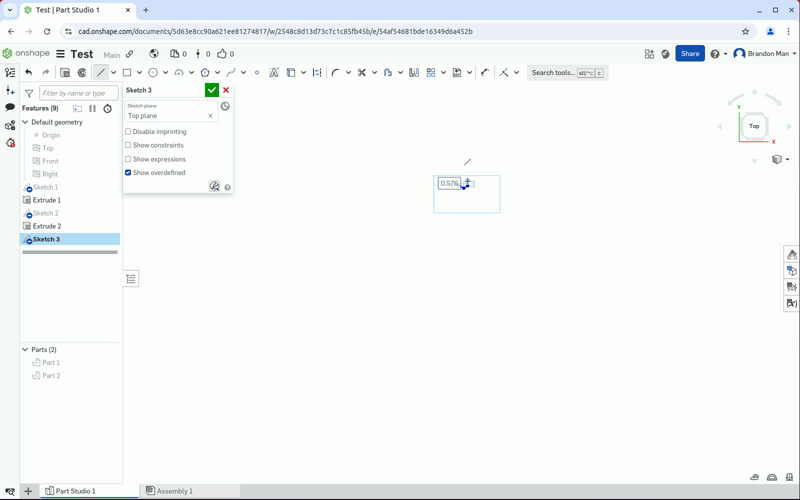
key_up(shift)
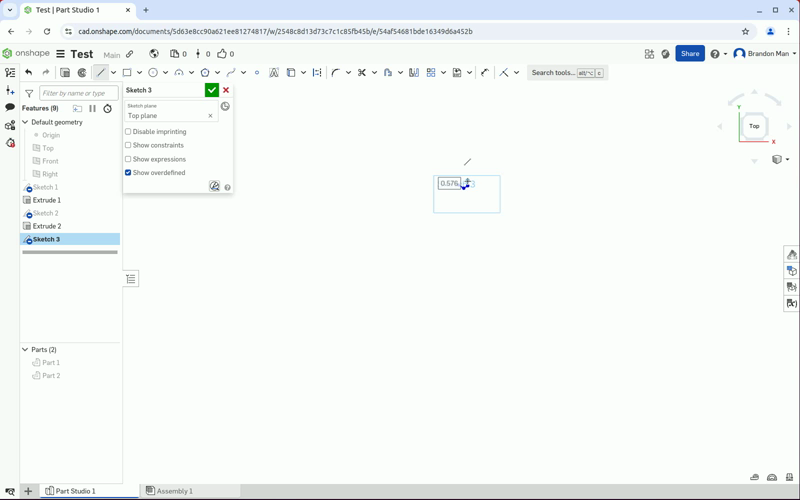
key_down(shift)
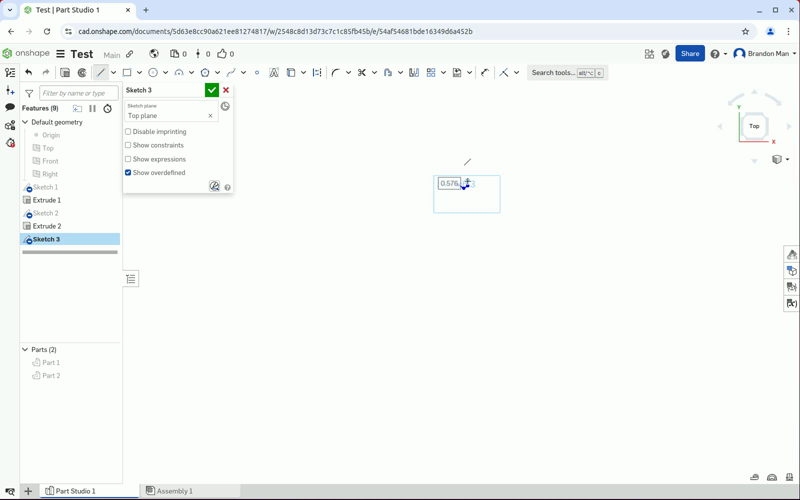
mouse_move(497, 180)
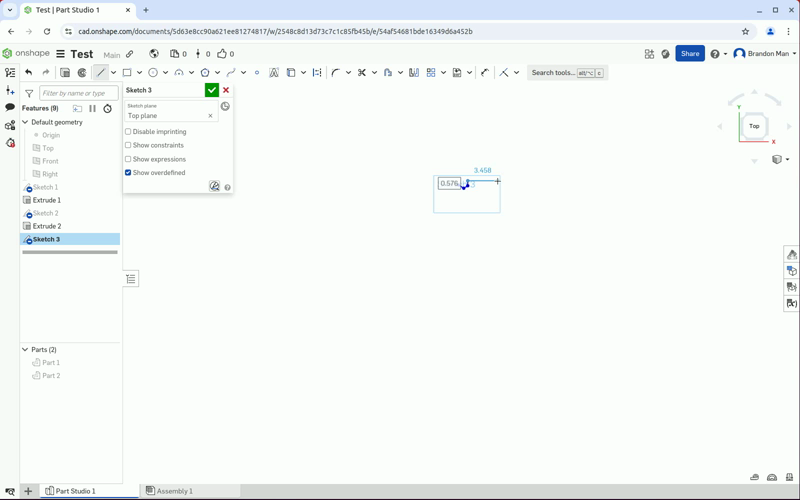
mouse_move(463, 178)
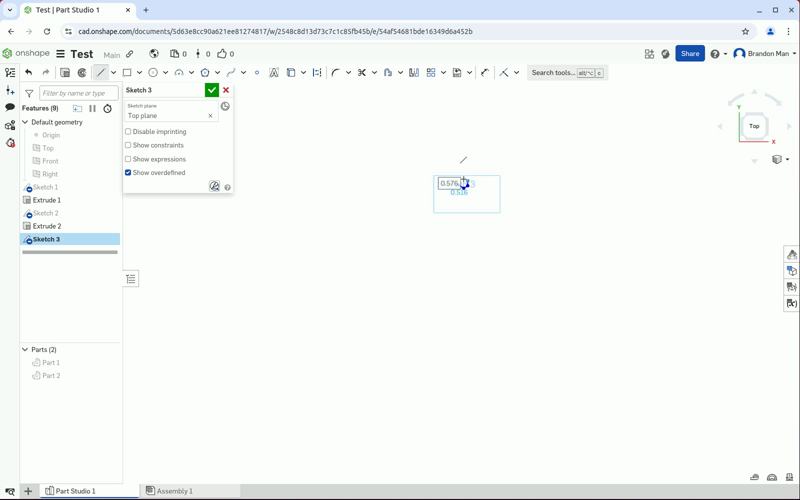
scroll(6)
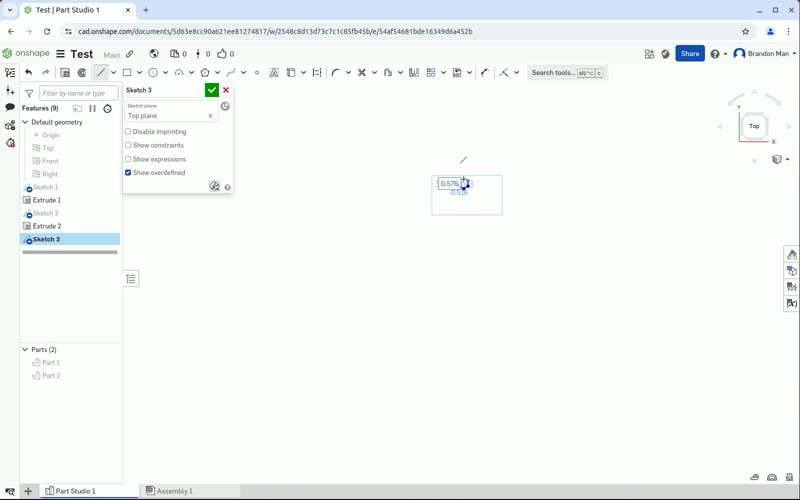
scroll(6)
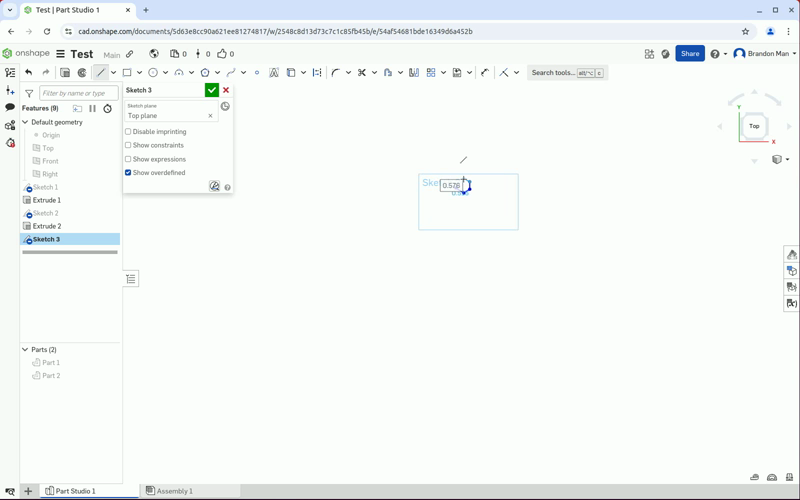
scroll(6)
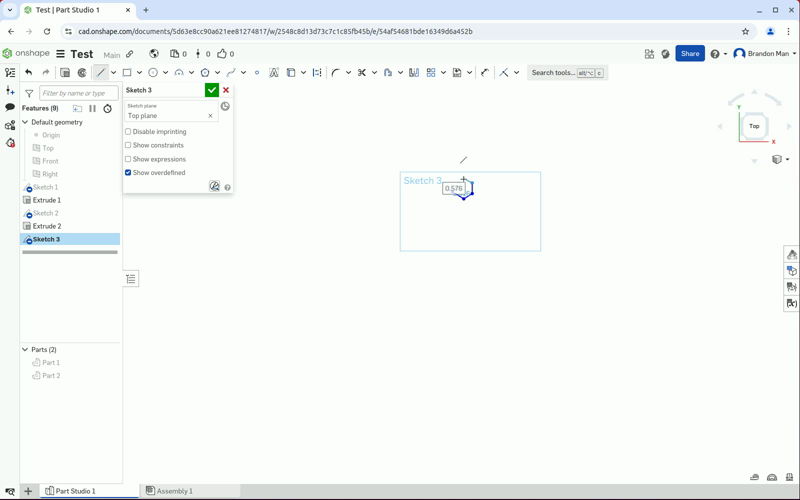
scroll(6)
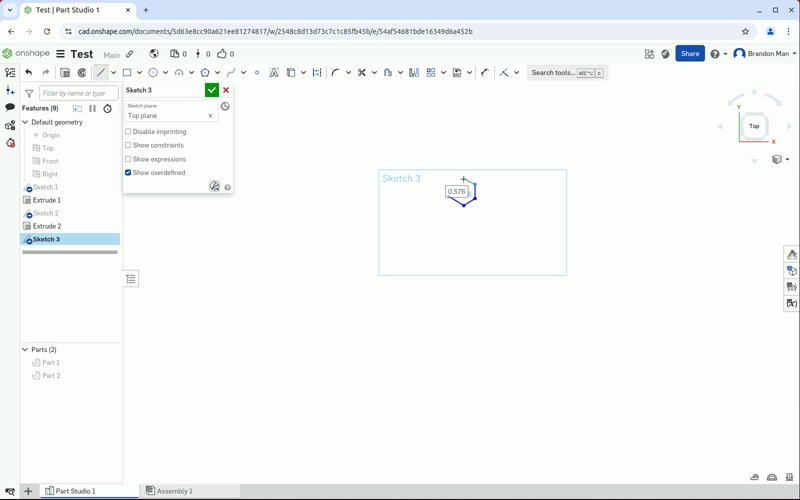
scroll(6)
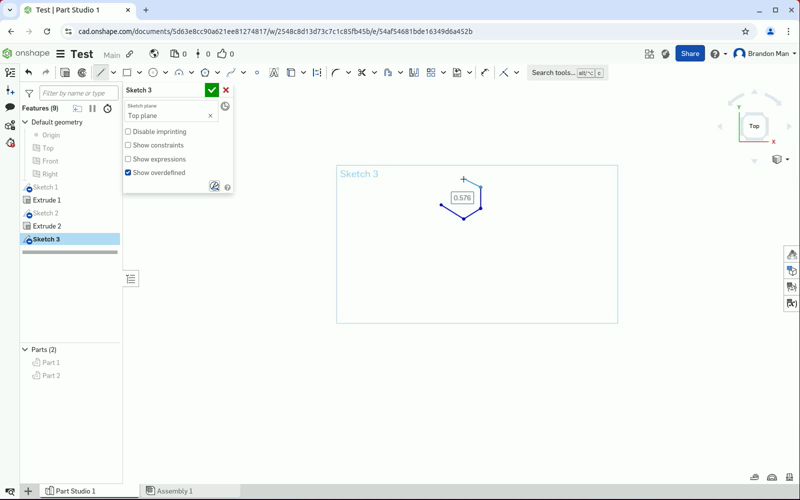
scroll(6)
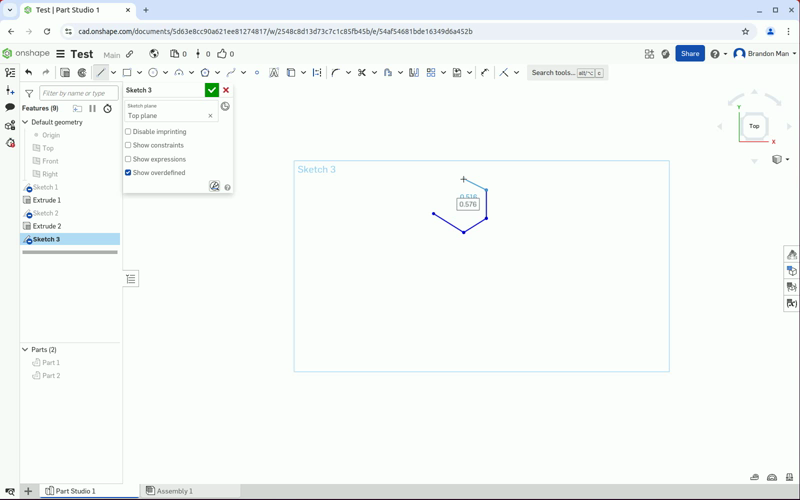
scroll(6)
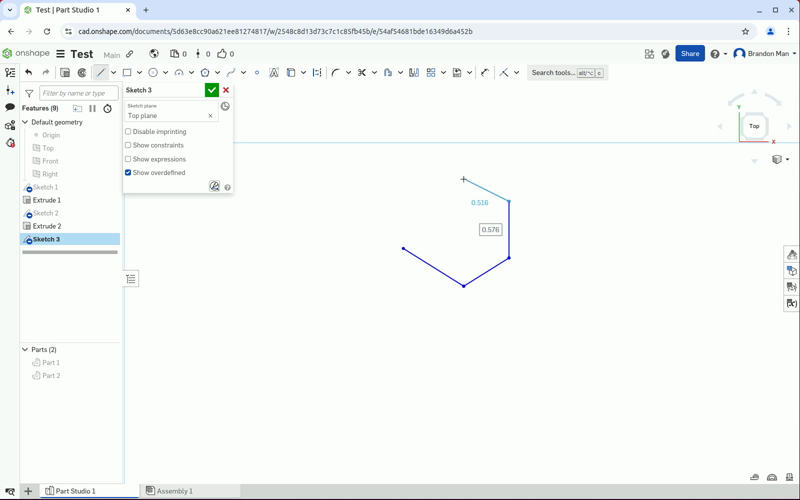
click(463, 178)
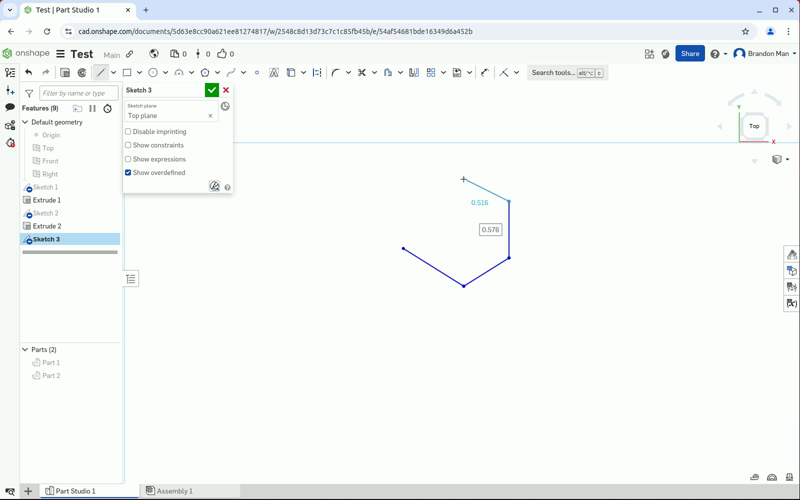
scroll(-6)
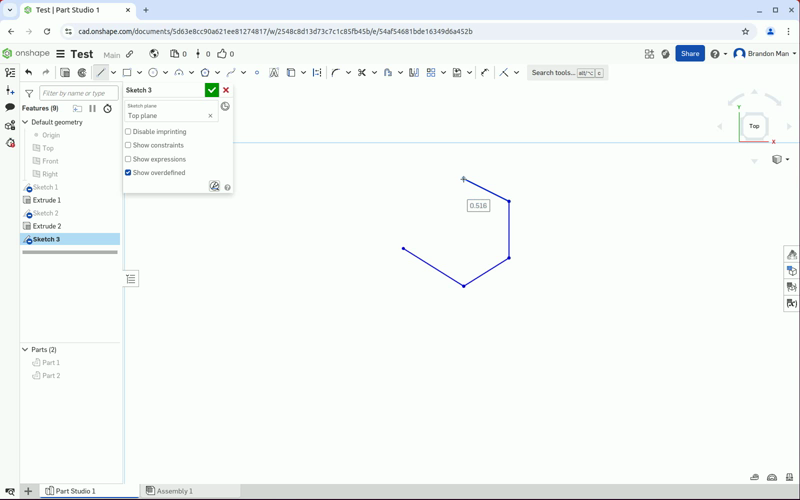
scroll(-6)
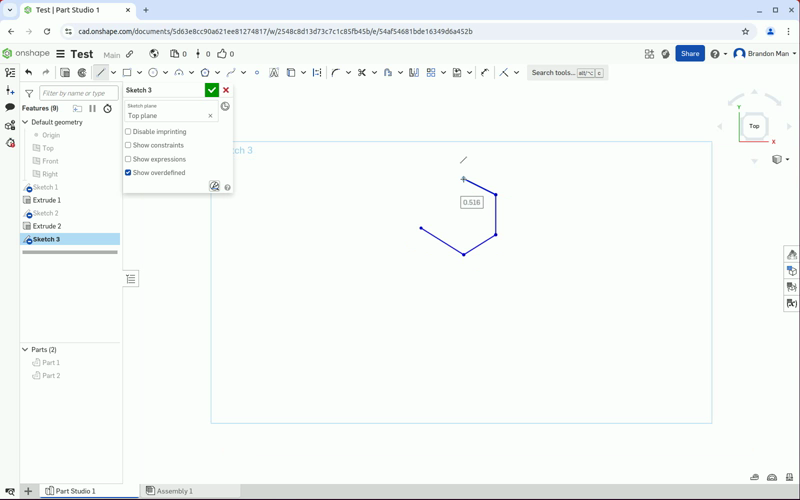
scroll(-6)
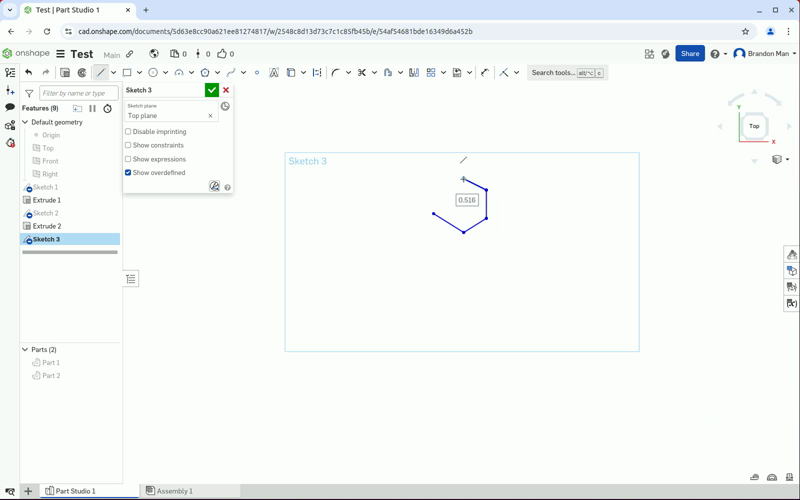
scroll(-6)
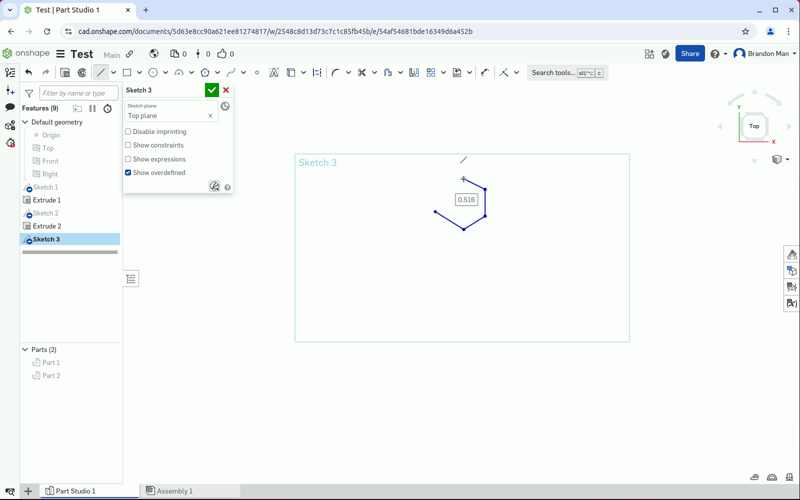
scroll(-6)
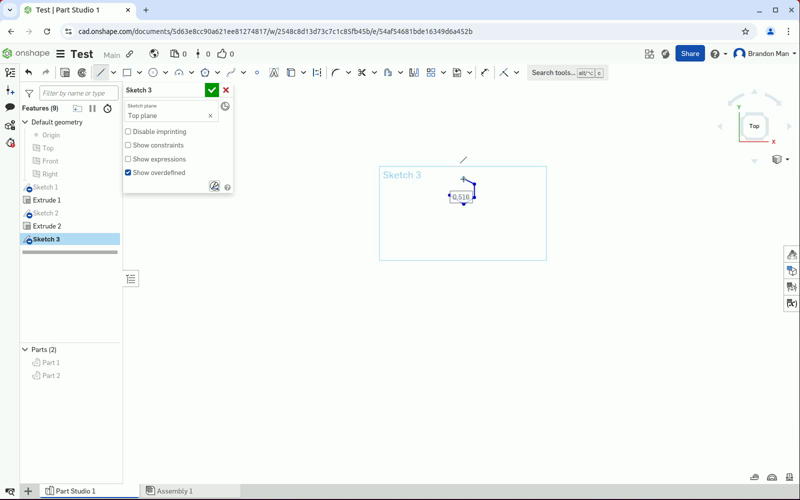
scroll(-6)
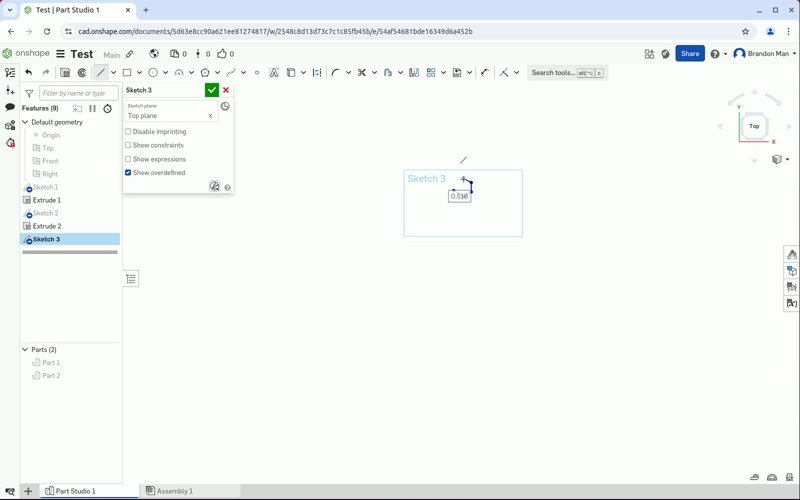
scroll(-6)
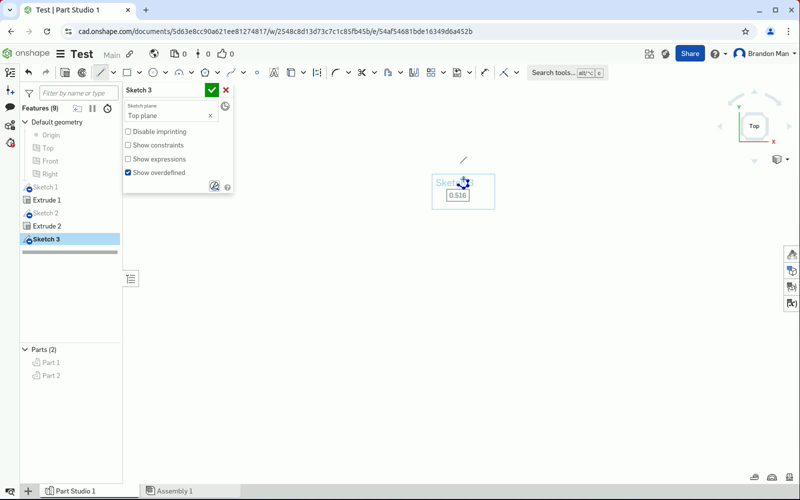
key_up(shift)
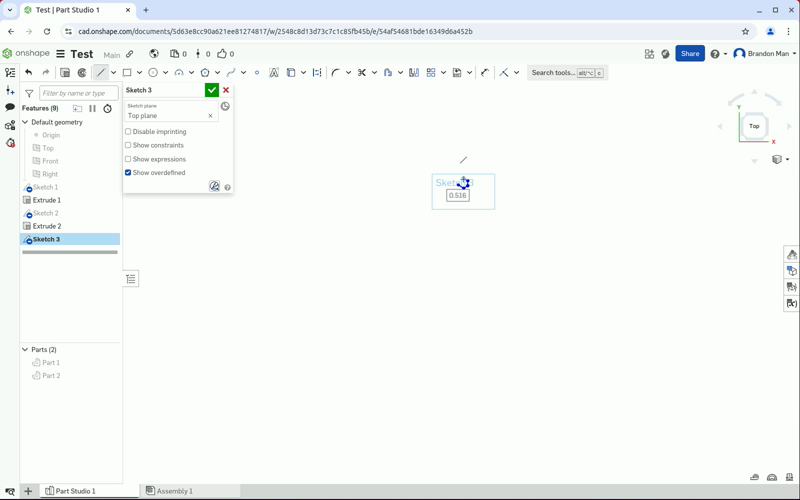
key_down(shift)
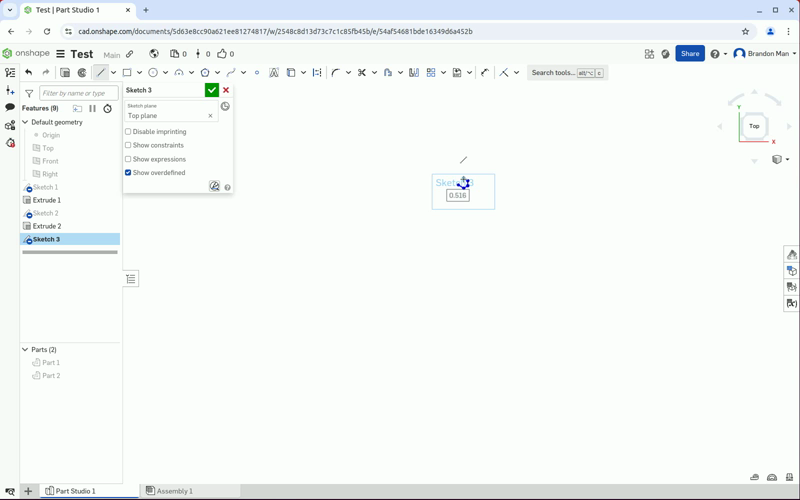
mouse_move(493, 178)
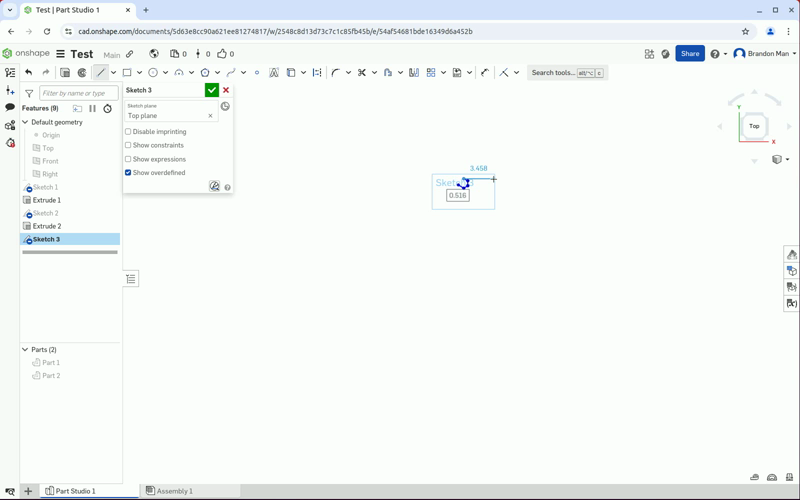
mouse_move(459, 180)
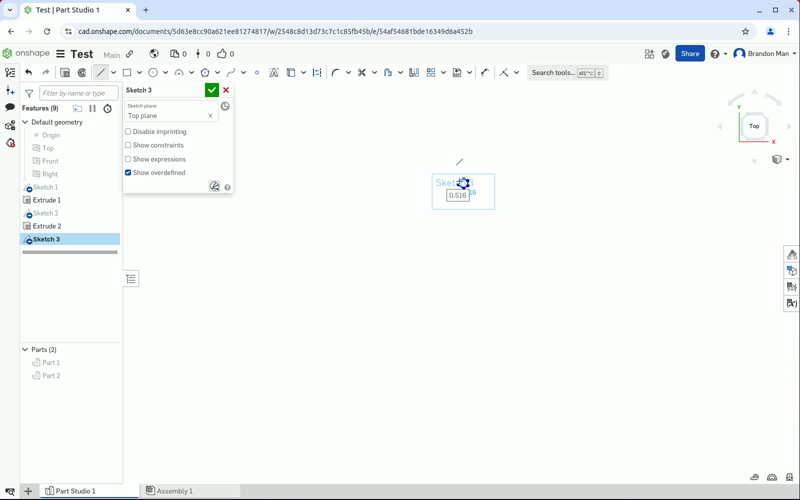
scroll(6)
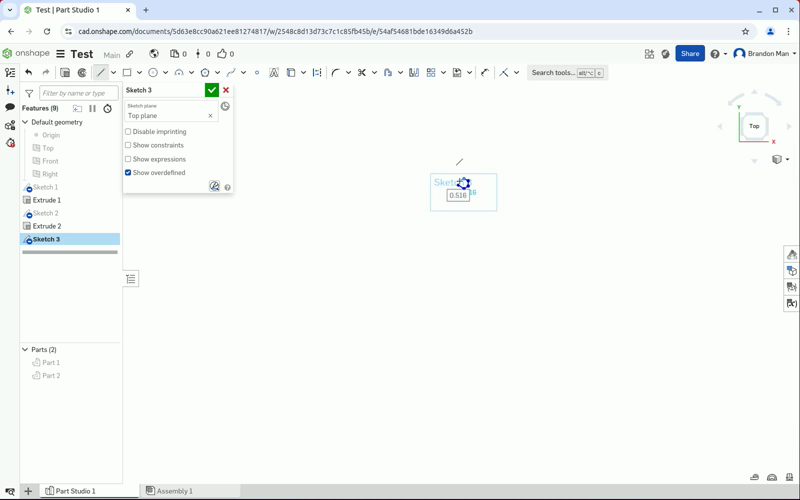
scroll(6)
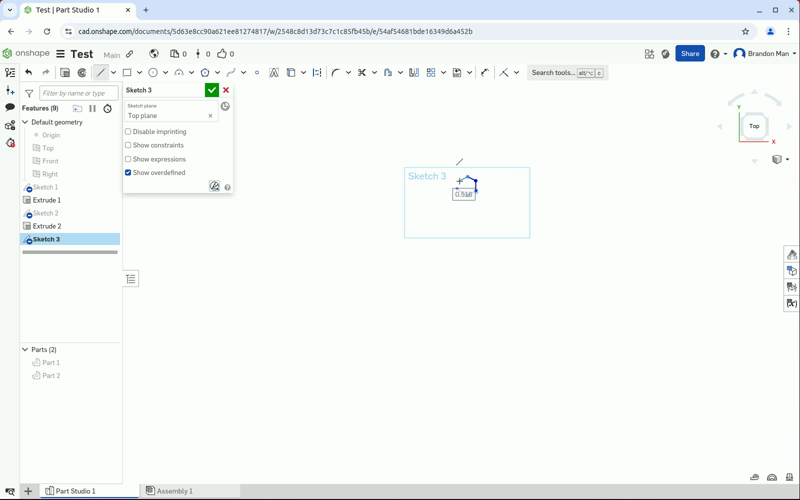
scroll(6)
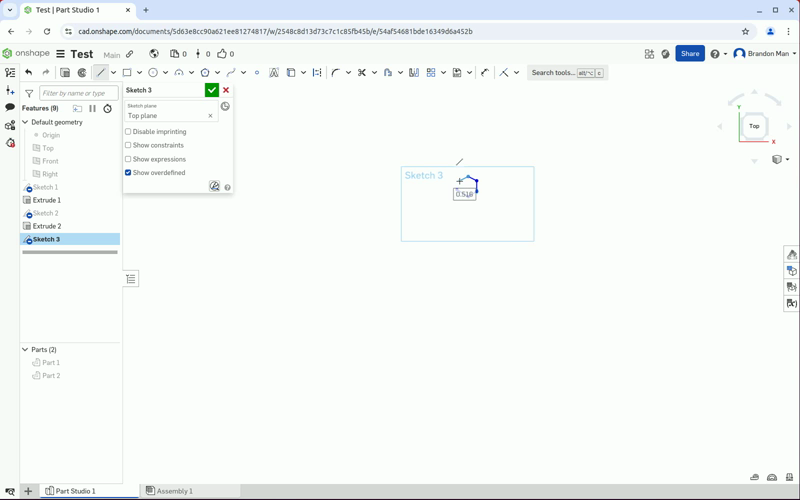
scroll(6)
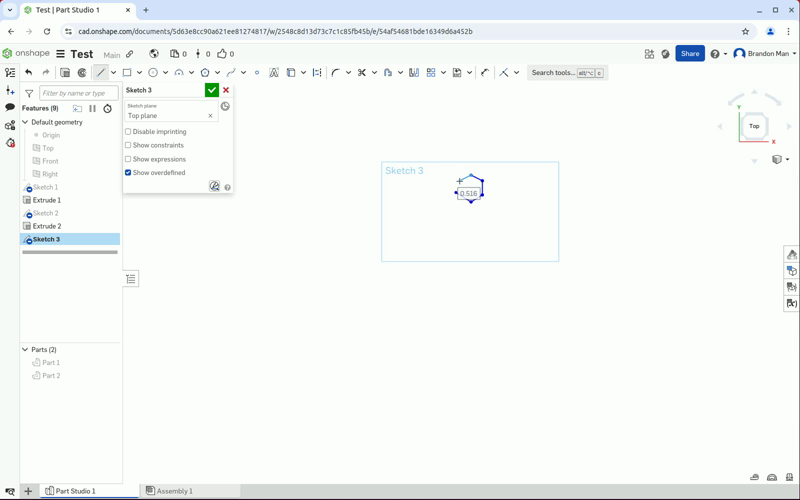
scroll(6)
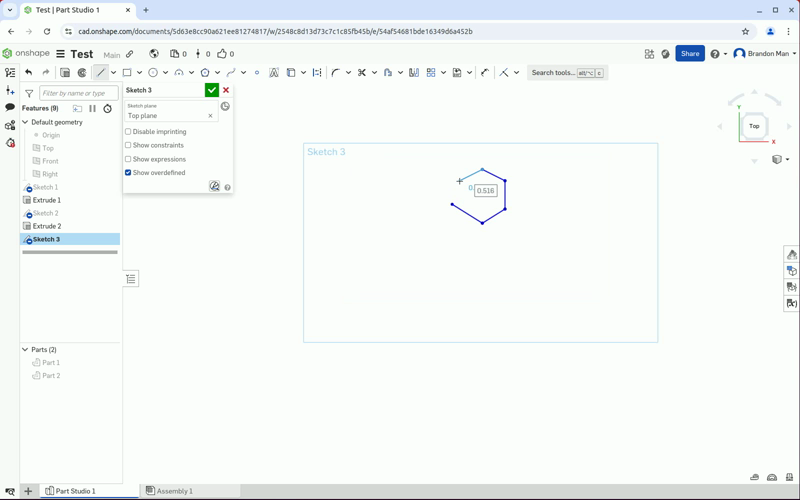
scroll(6)
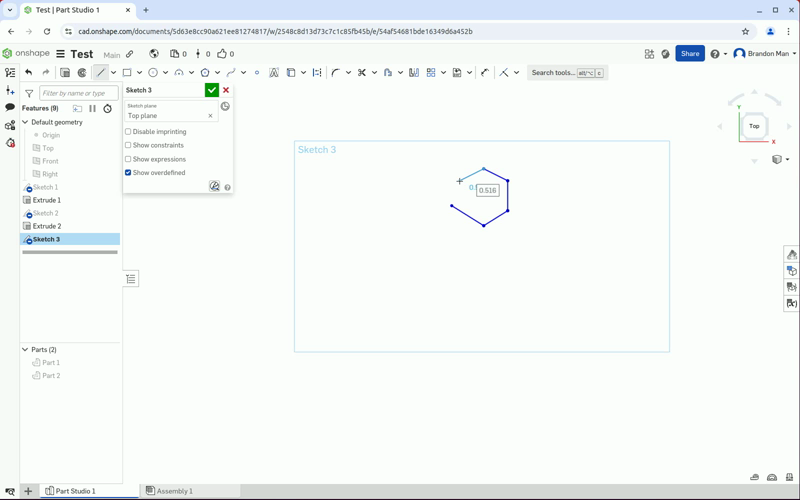
scroll(6)
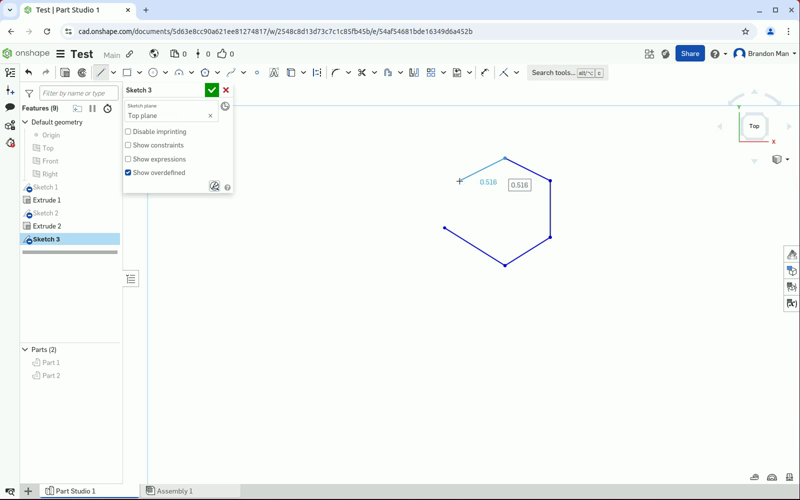
click(459, 180)
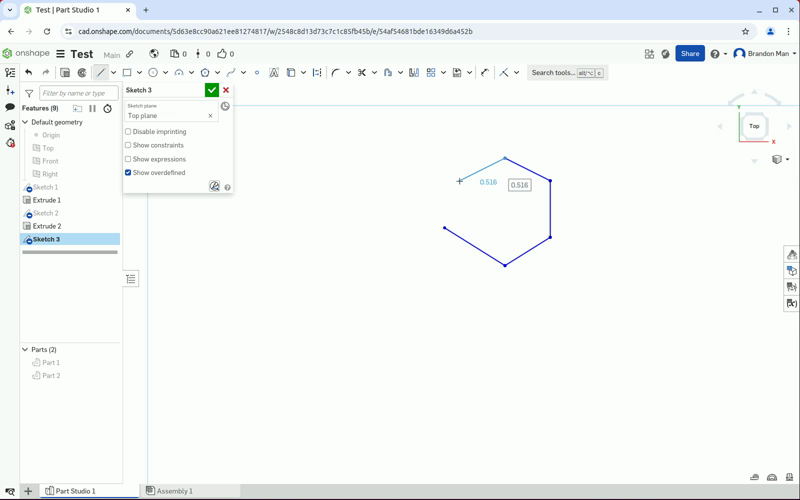
scroll(-6)
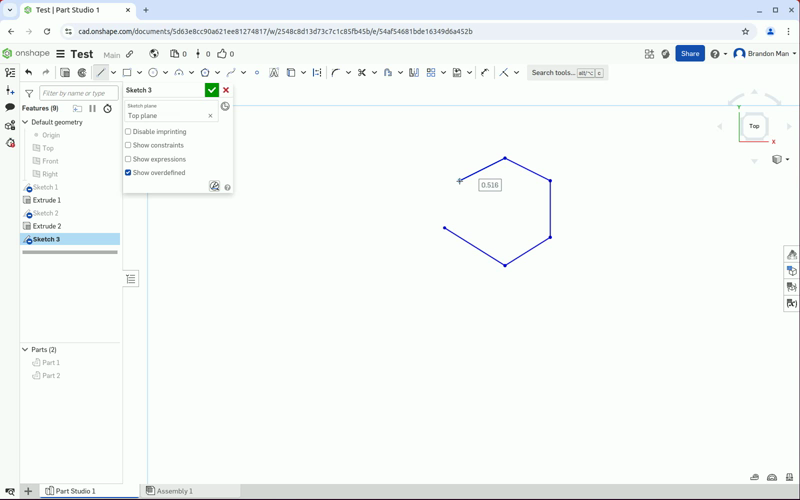
scroll(-6)
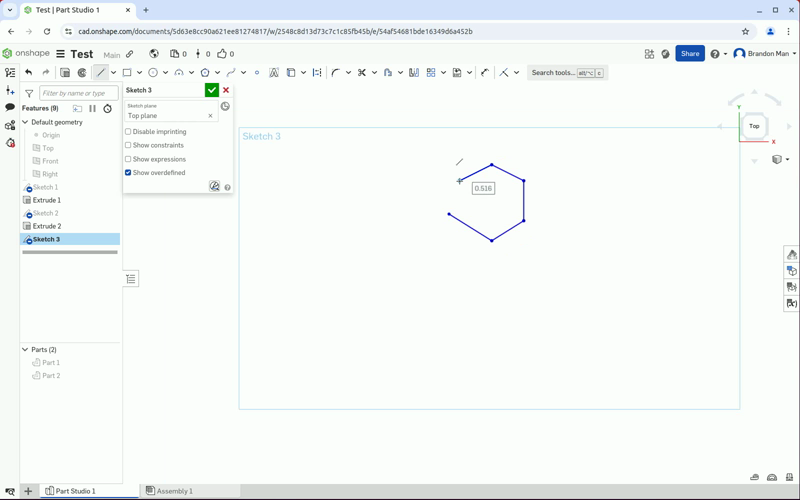
scroll(-6)
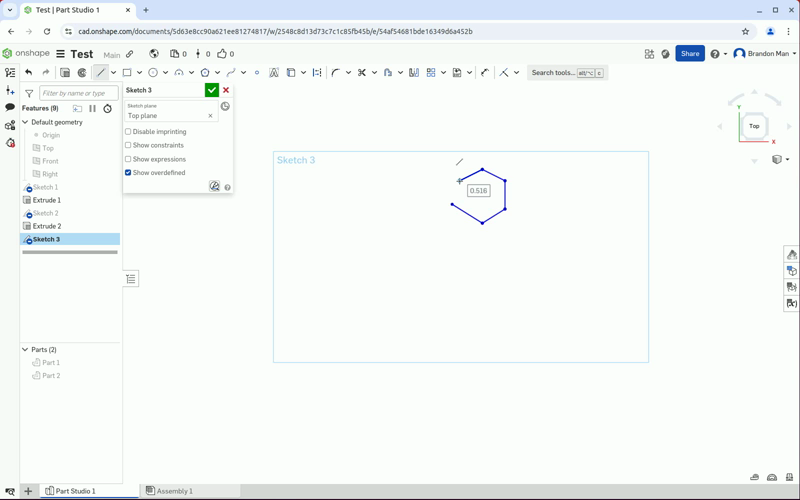
scroll(-6)
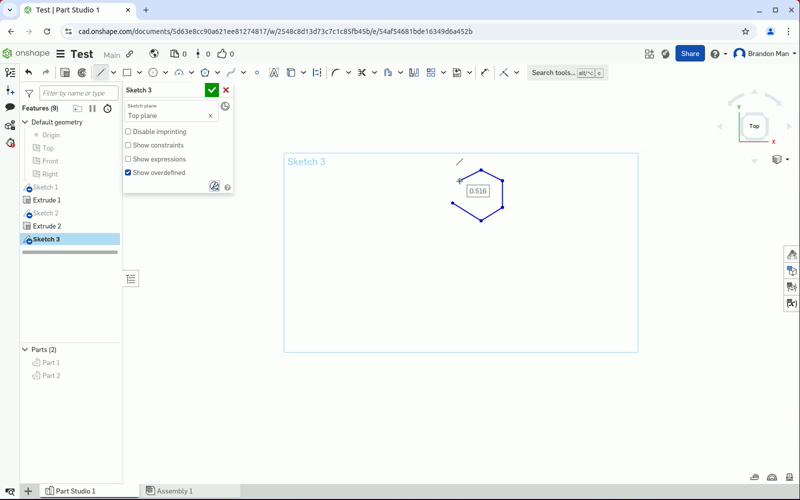
scroll(-6)
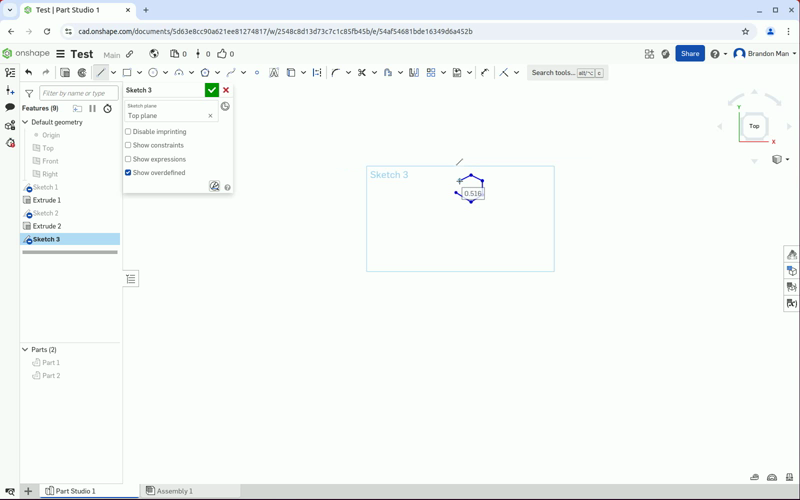
scroll(-6)
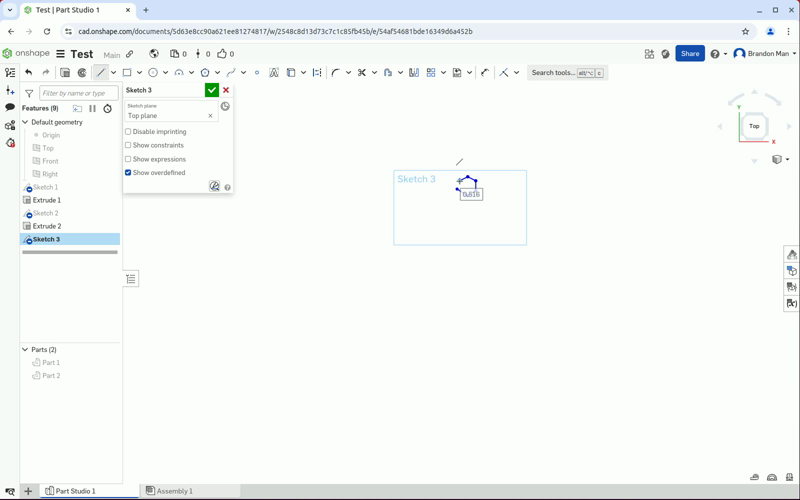
scroll(-6)
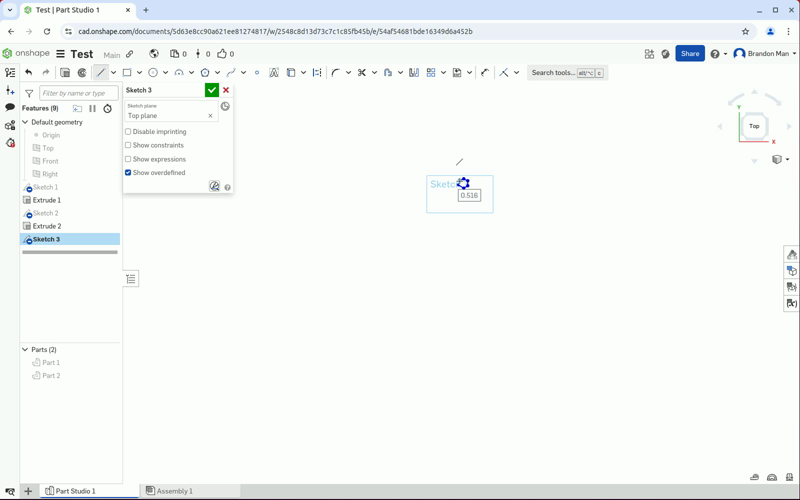
key_up(shift)
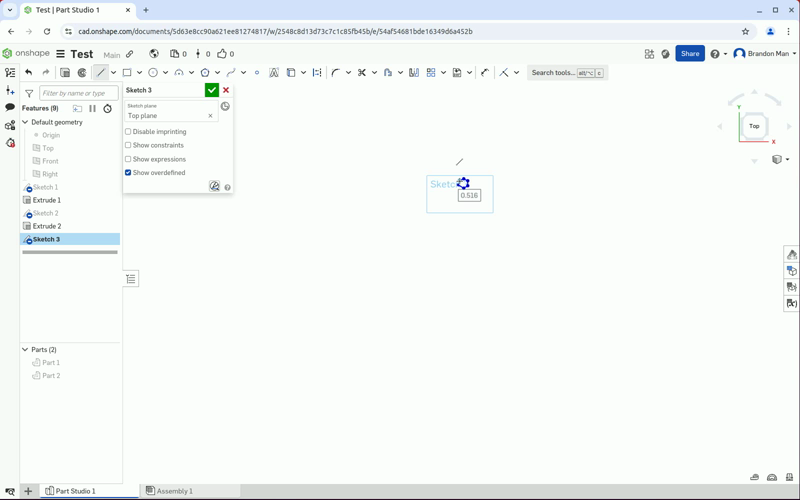
mouse_move(489, 180)
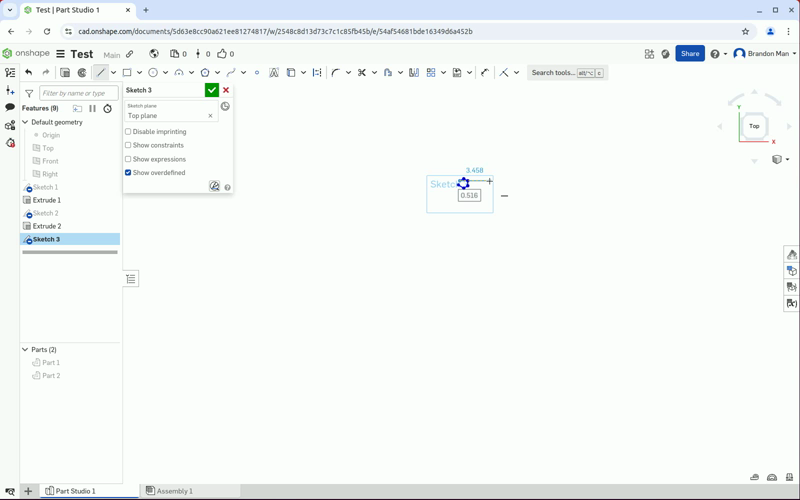
key_down(shift)
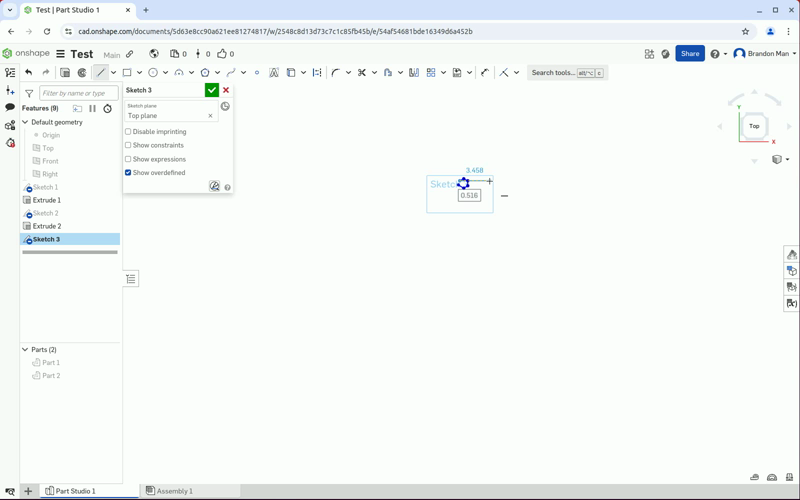
mouse_move(459, 185)
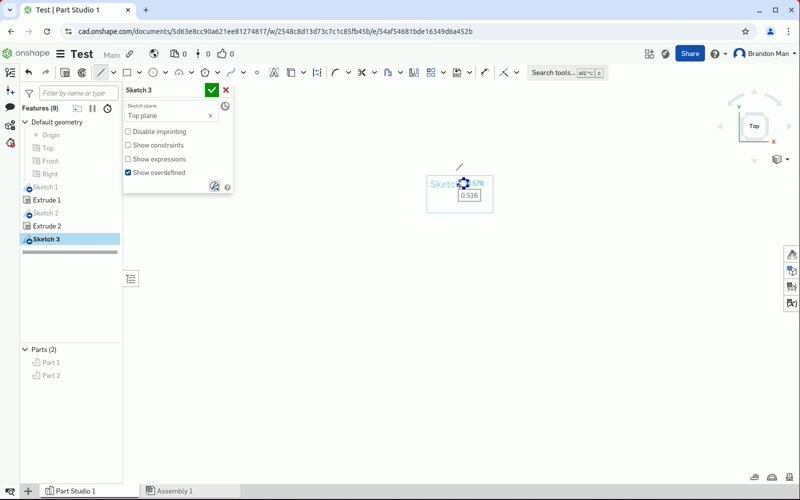
scroll(6)
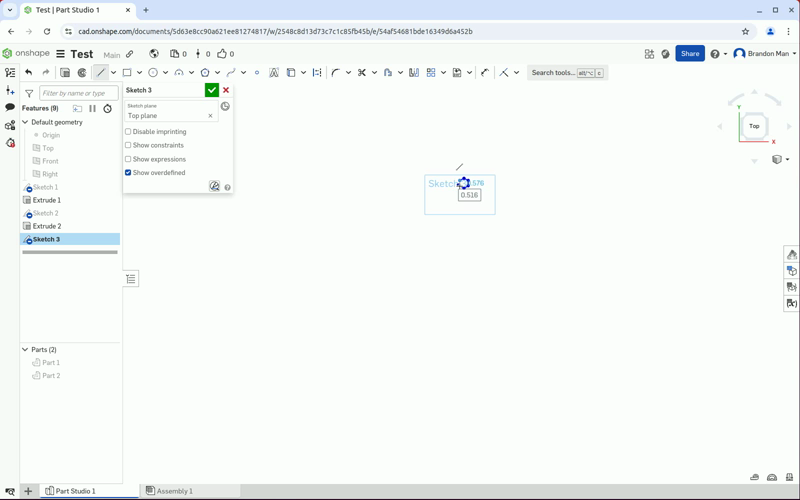
scroll(6)
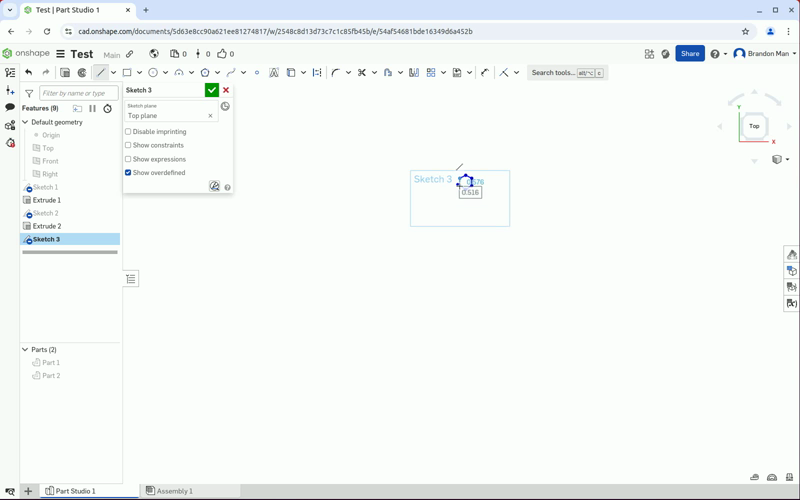
scroll(6)
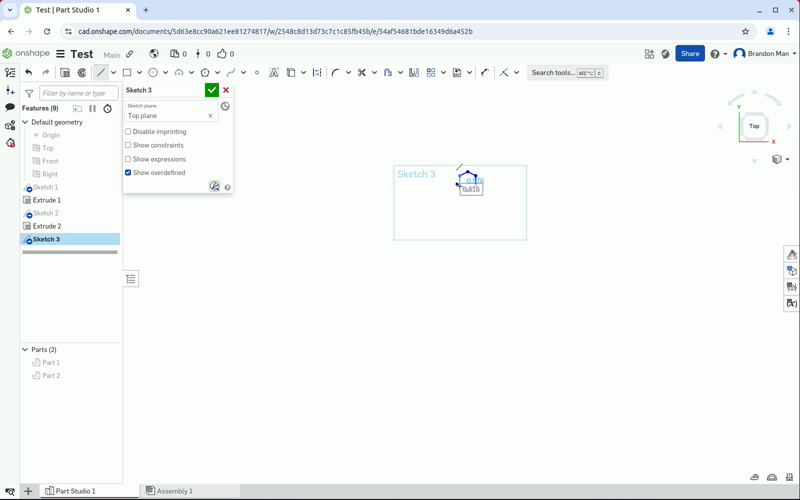
scroll(6)
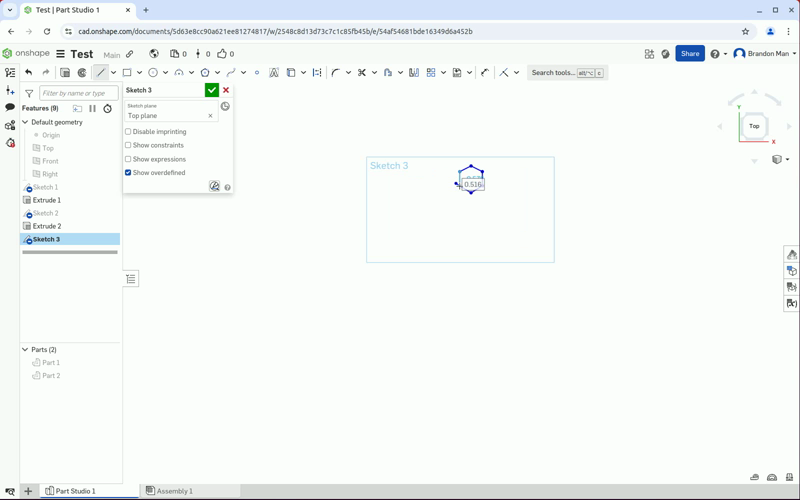
scroll(6)
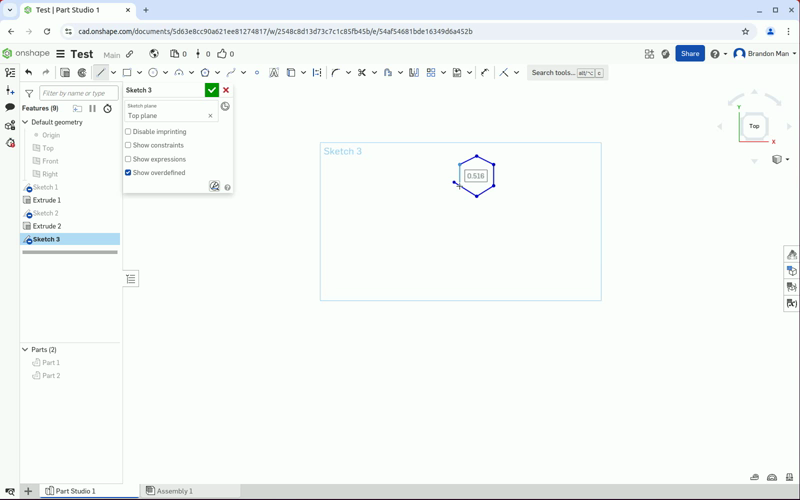
scroll(6)
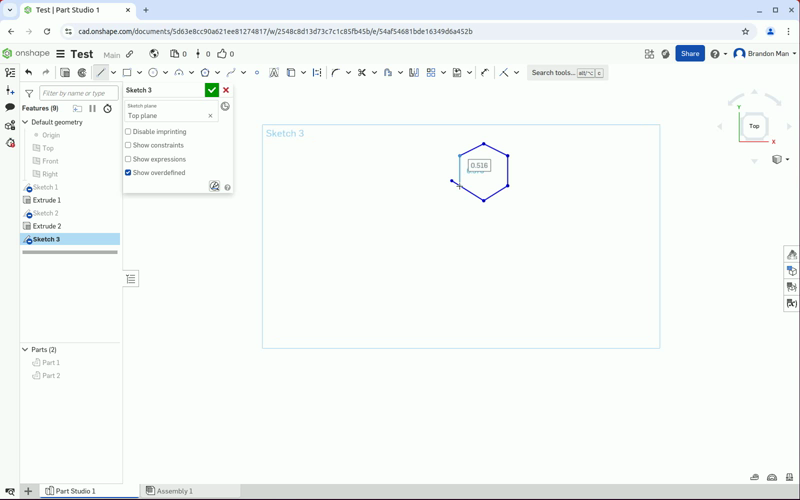
scroll(6)
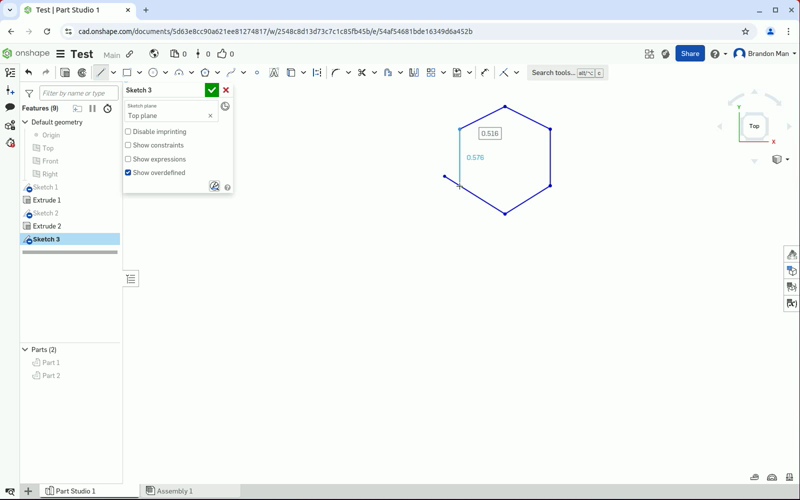
key_up(shift)
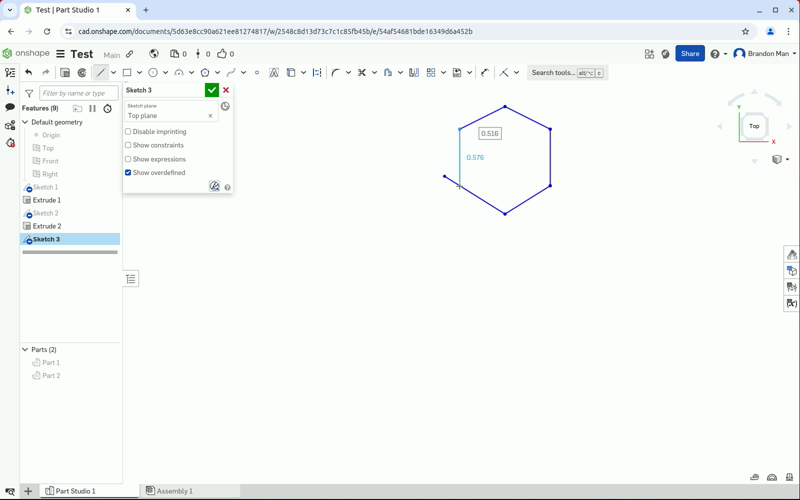
click(459, 185)
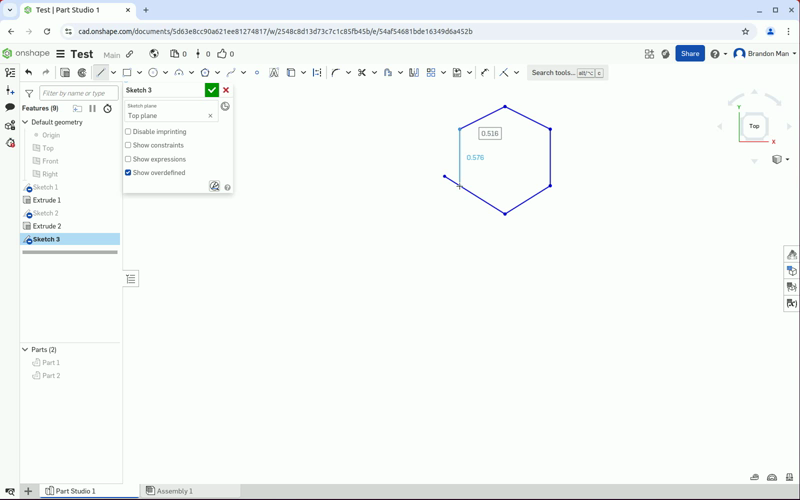
scroll(-6)
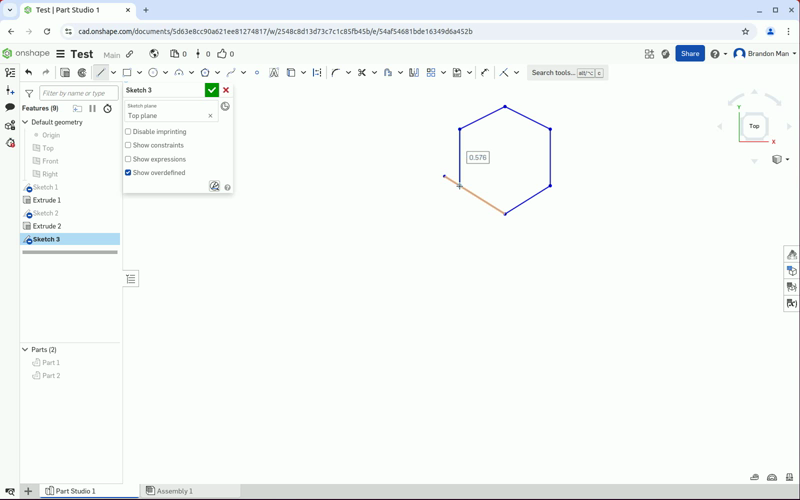
scroll(-6)
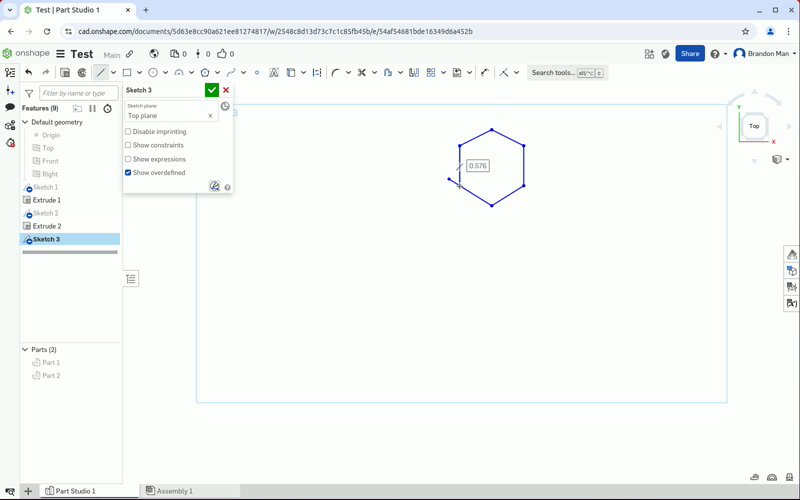
scroll(-6)
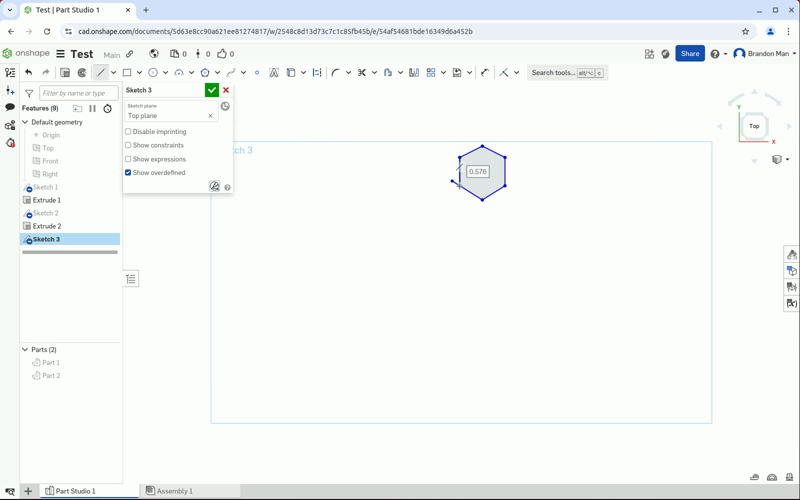
scroll(-6)
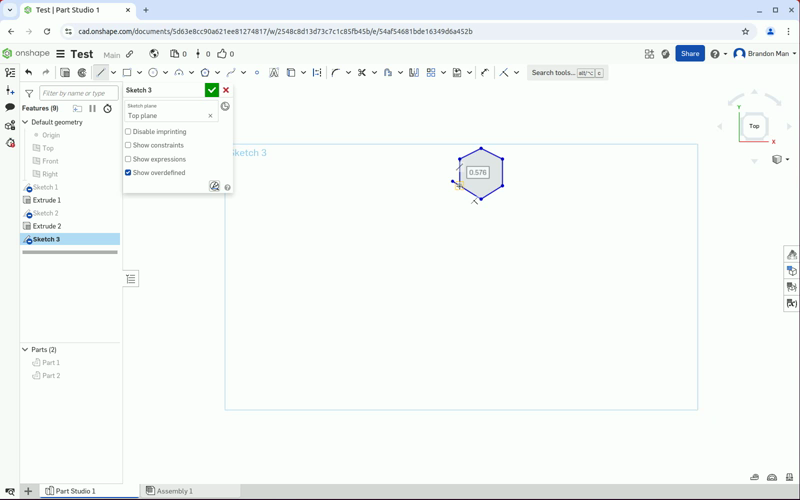
scroll(-6)
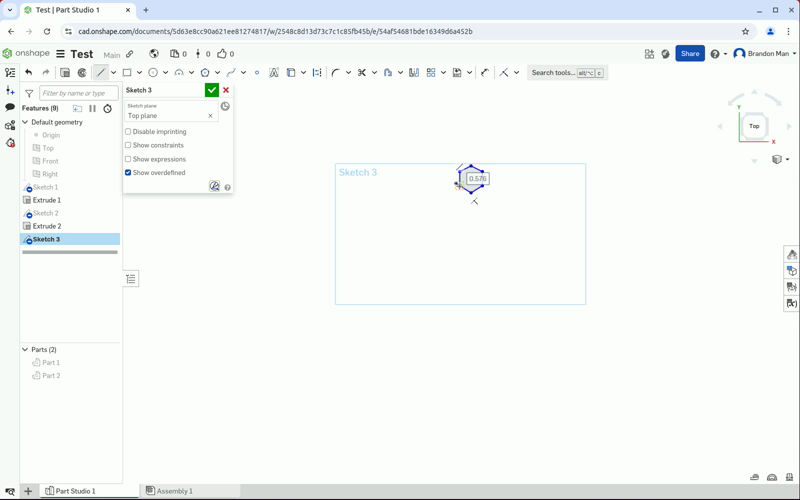
scroll(-6)
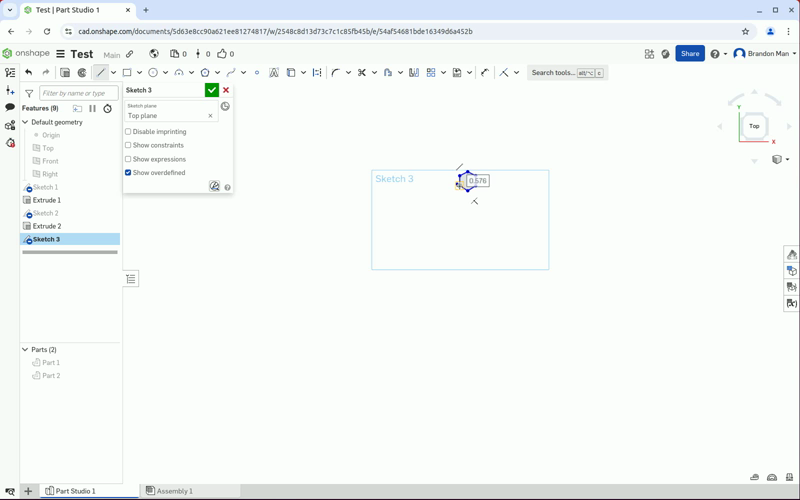
scroll(-6)
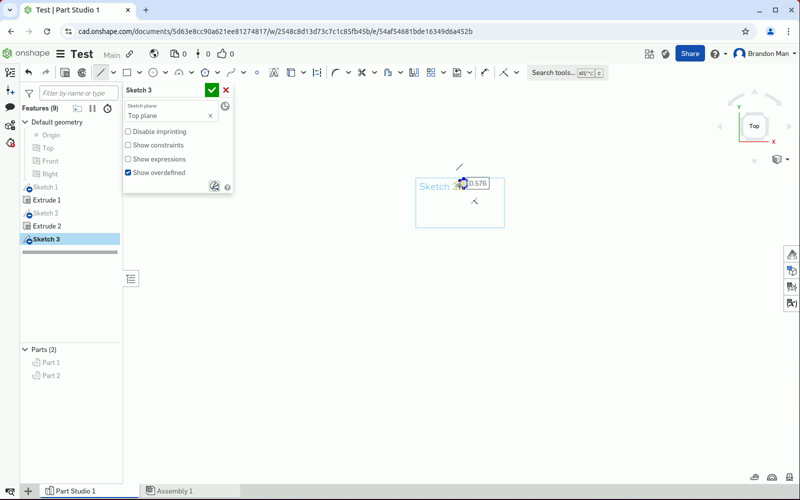
key(esc)
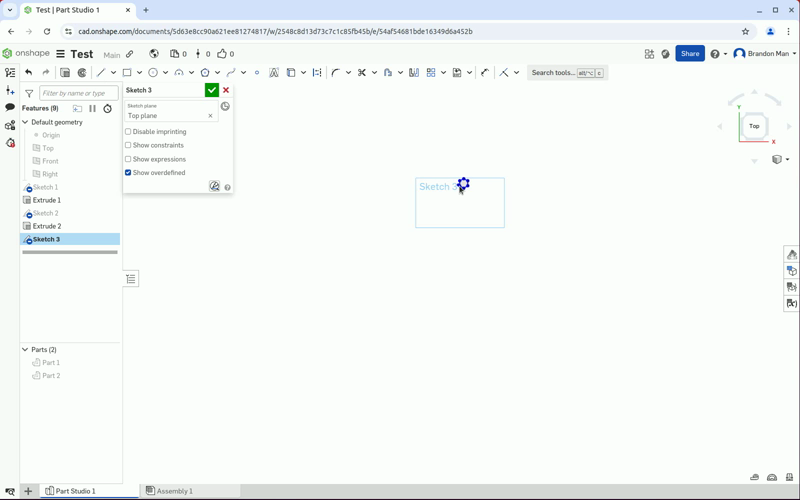
key(c)
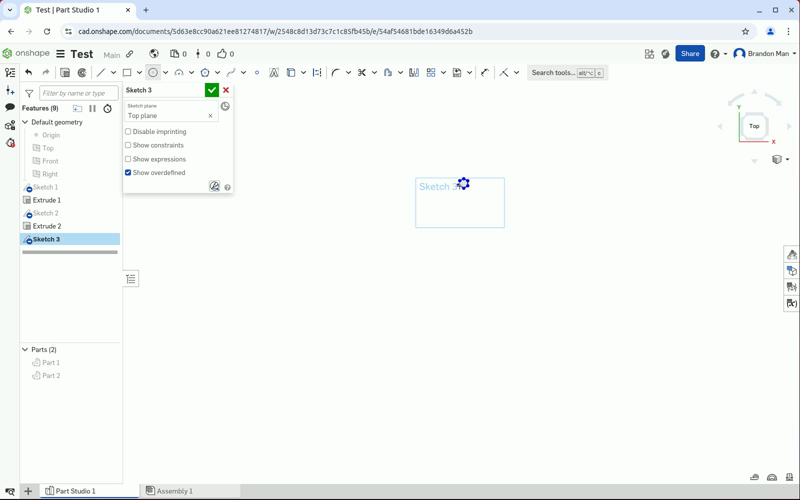
key_down(shift)
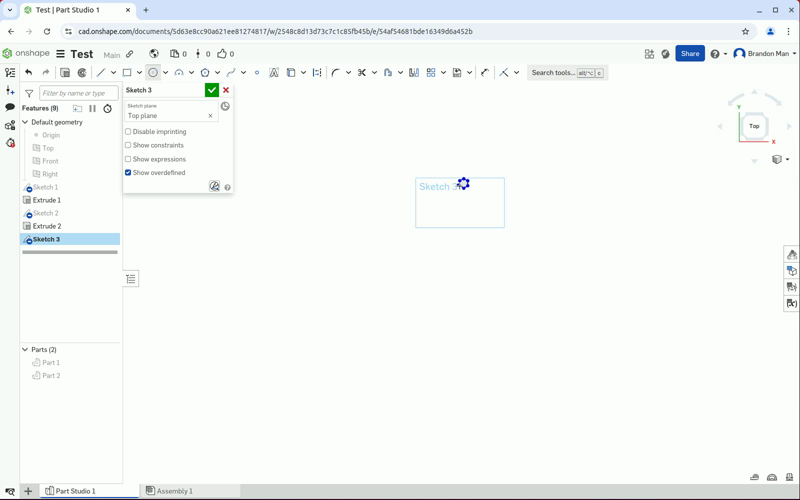
mouse_move(463, 183)
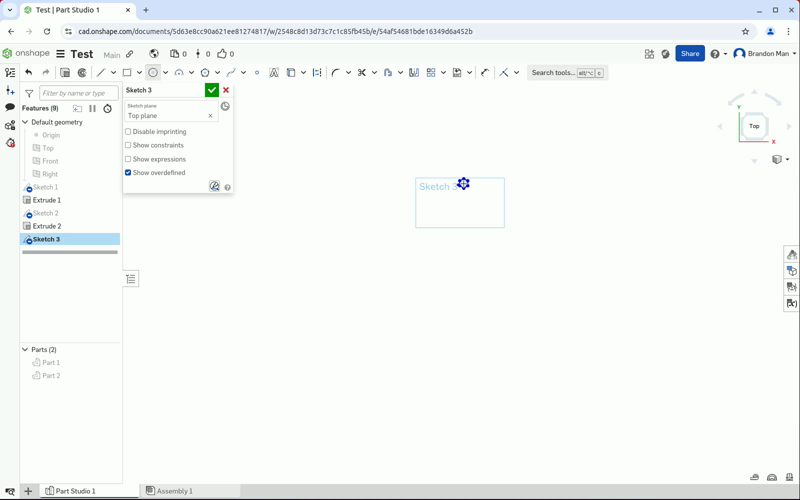
click(463, 183)
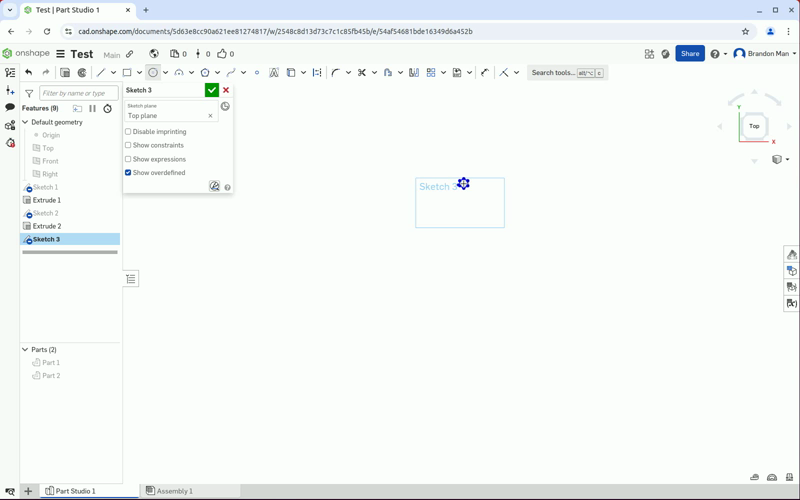
key_up(shift)
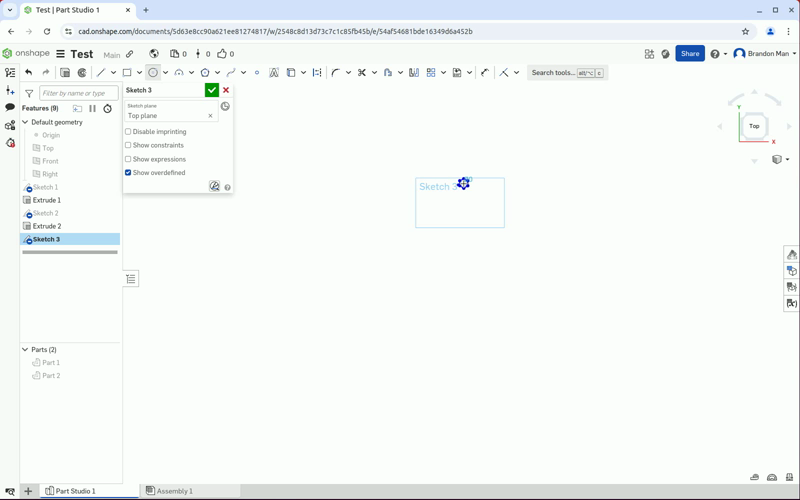
mouse_move(466, 183)
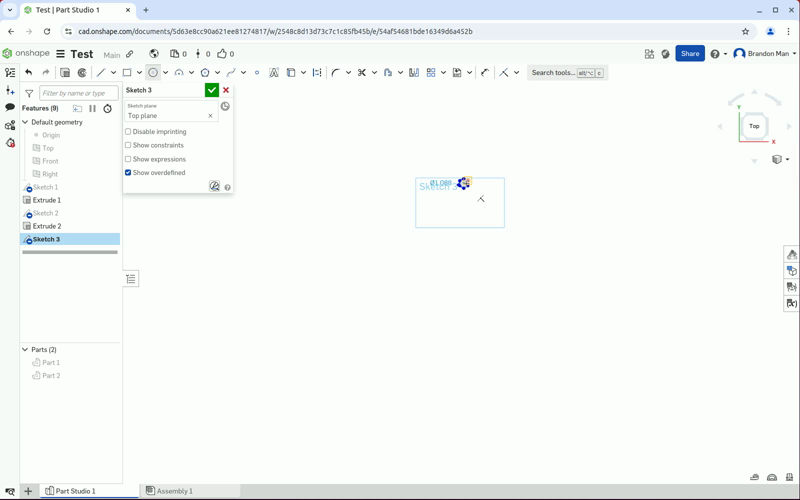
scroll(6)
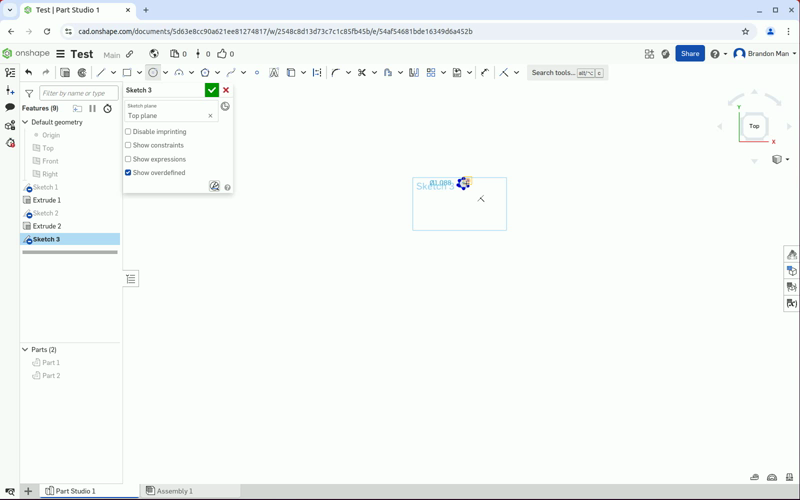
scroll(6)
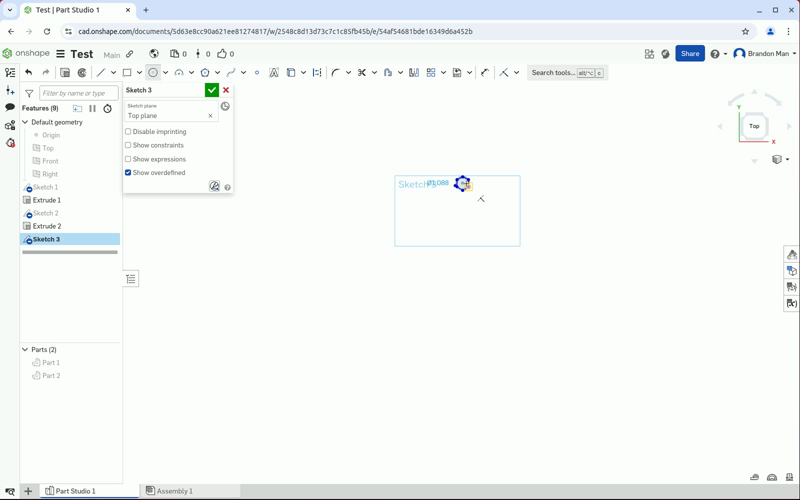
scroll(6)
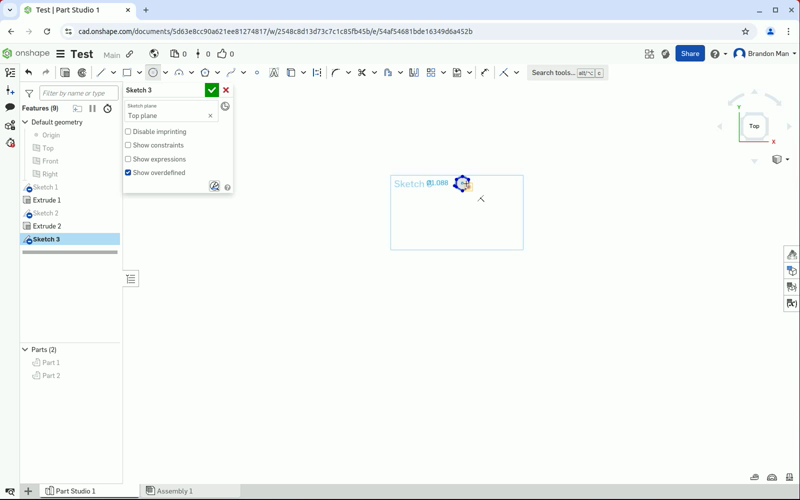
scroll(6)
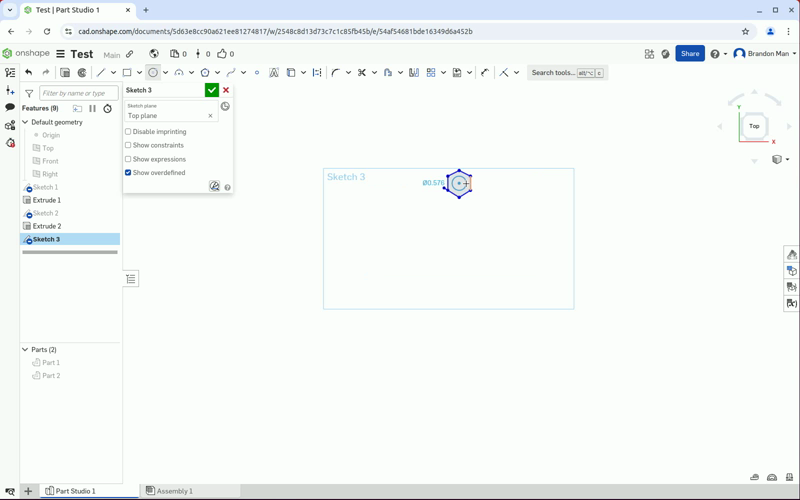
scroll(6)
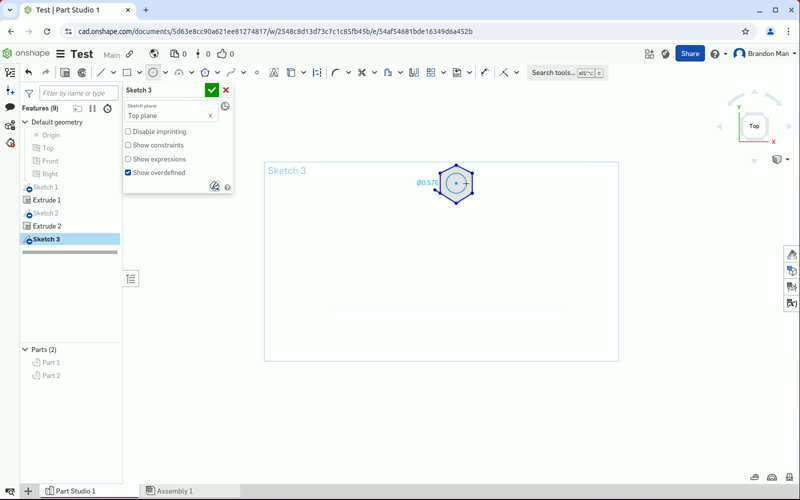
scroll(6)
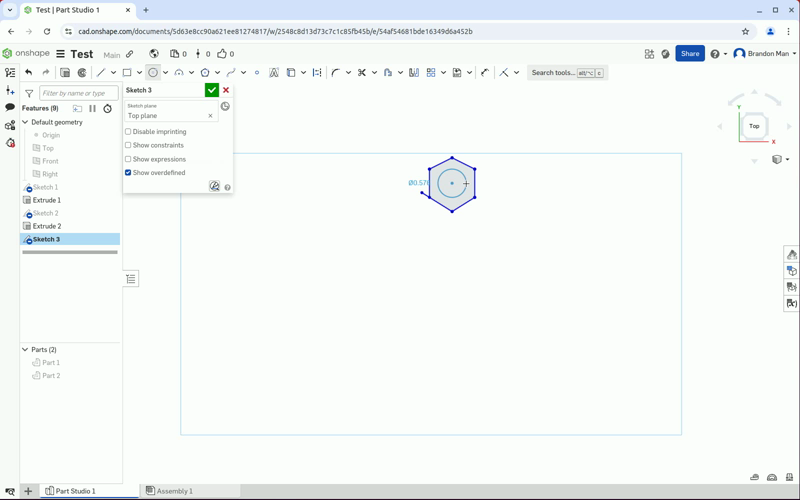
scroll(6)
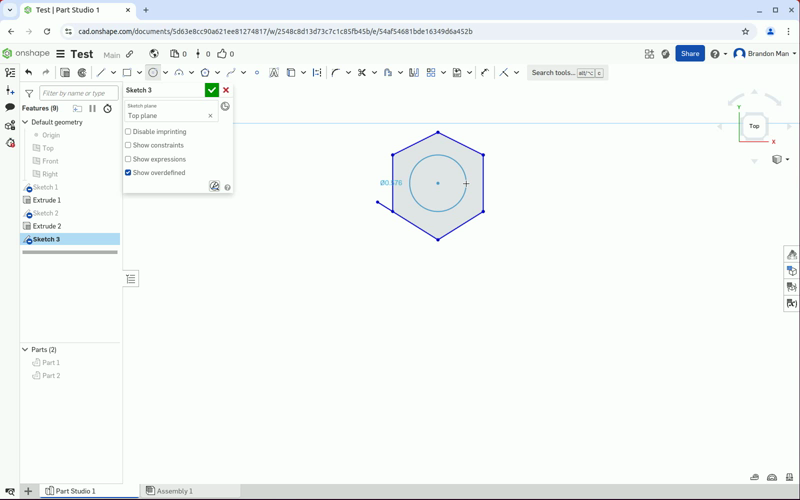
click(466, 183)
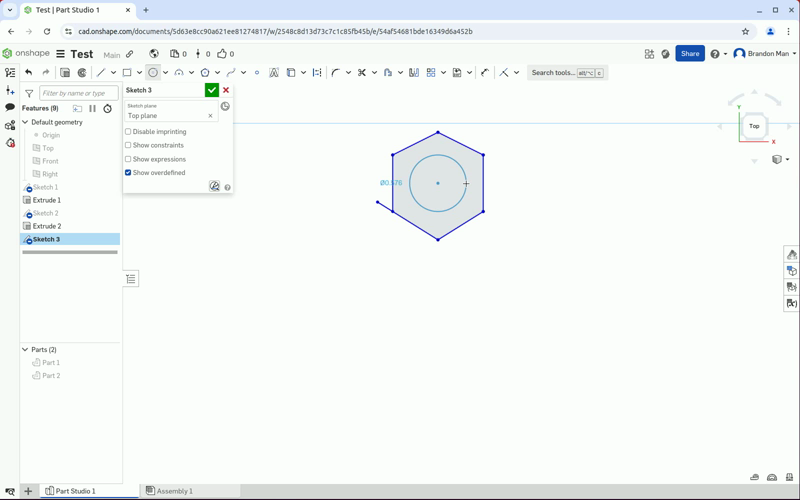
scroll(-6)
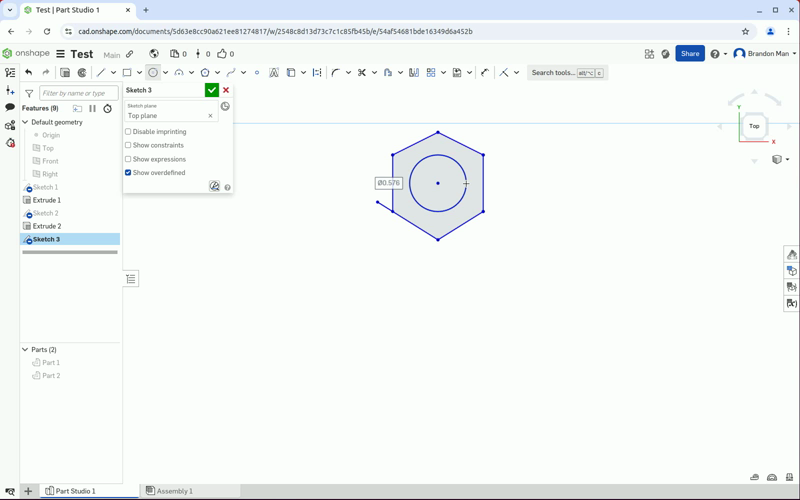
scroll(-6)
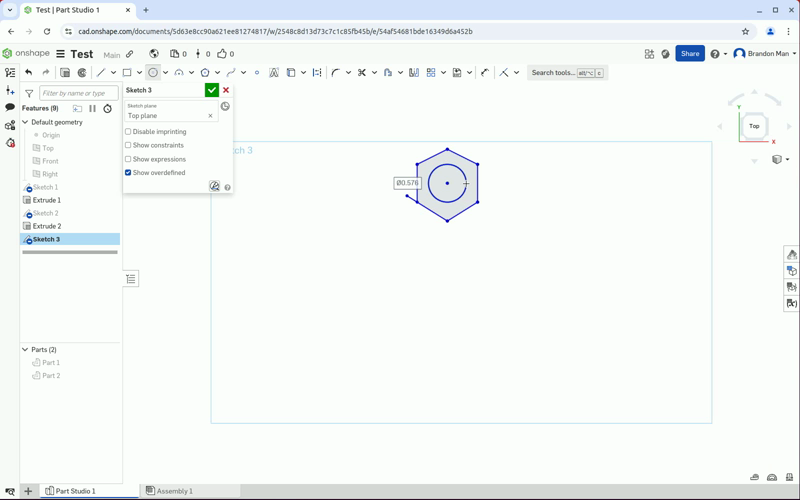
scroll(-6)
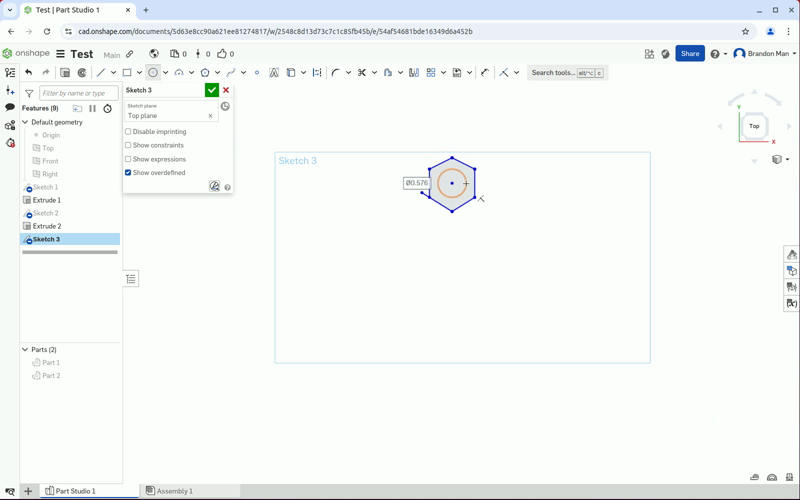
scroll(-6)
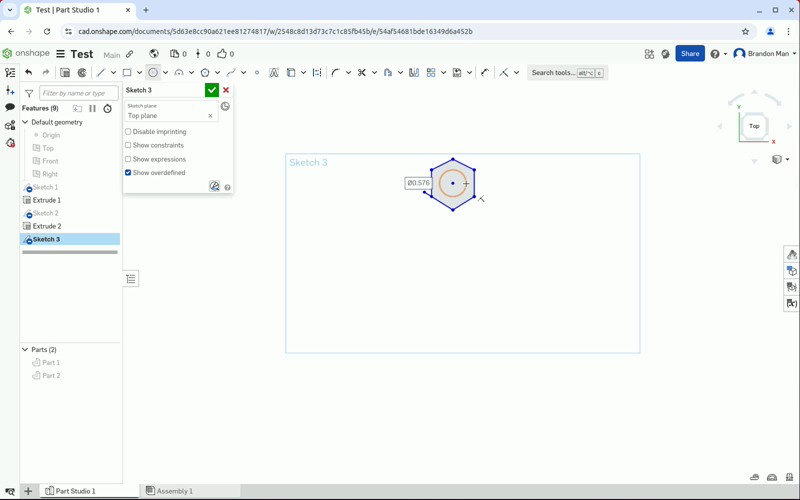
scroll(-6)
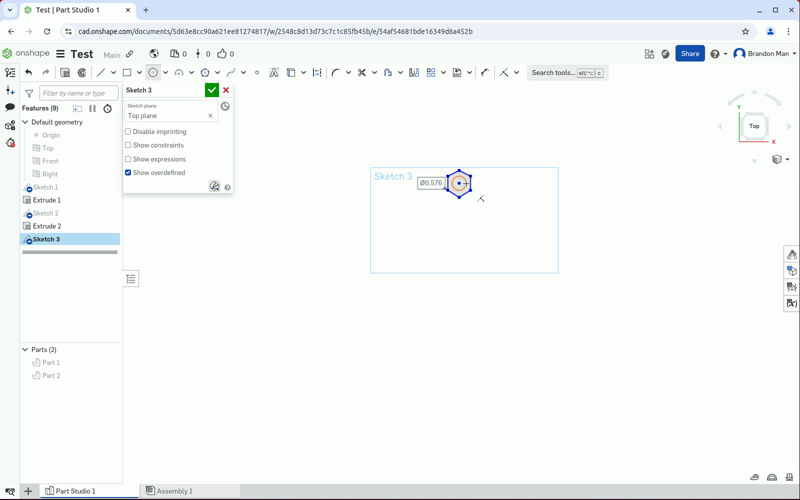
scroll(-6)
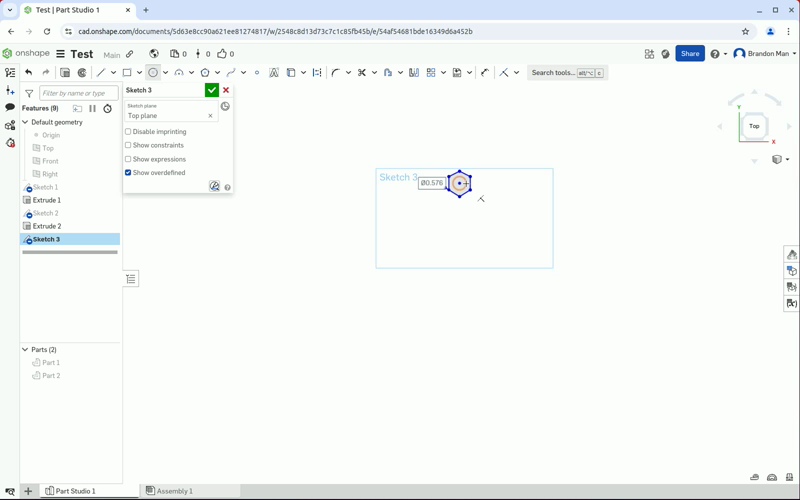
scroll(-6)
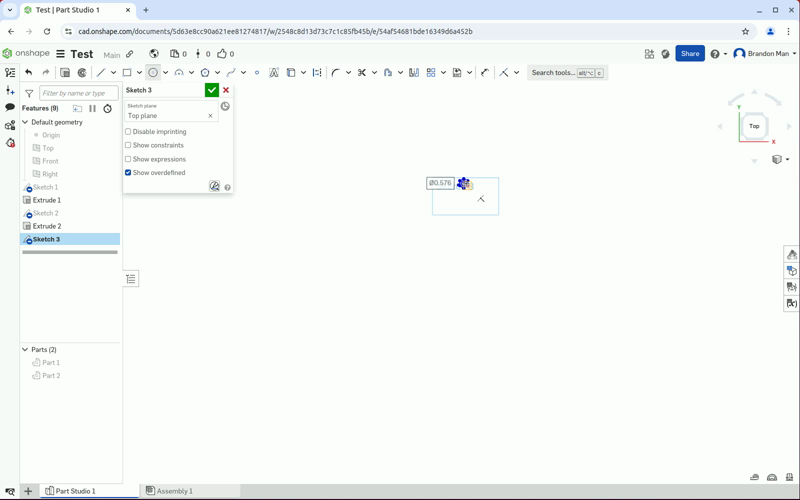
key(esc)
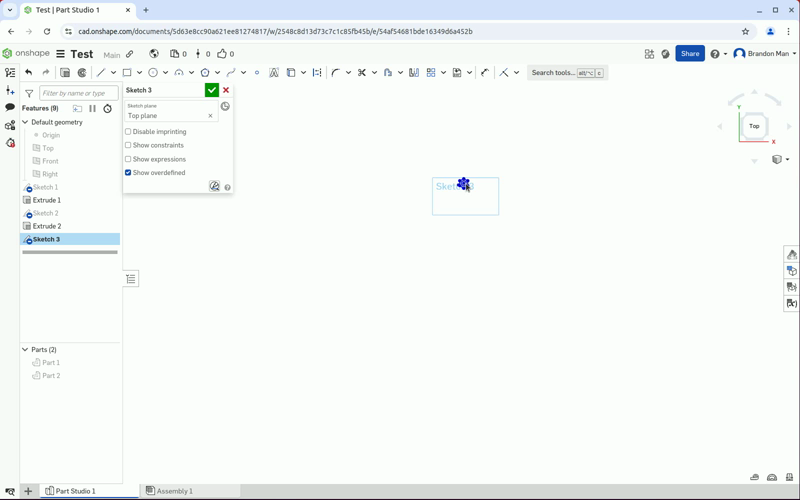
mouse_move(466, 181)
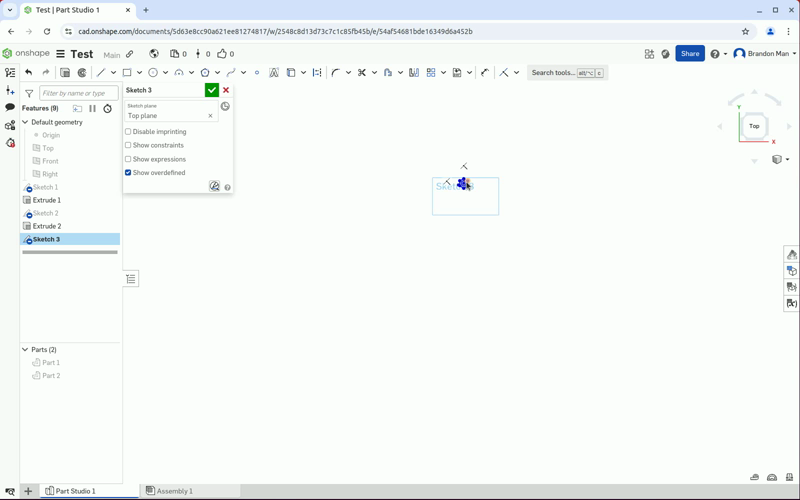
scroll(6)
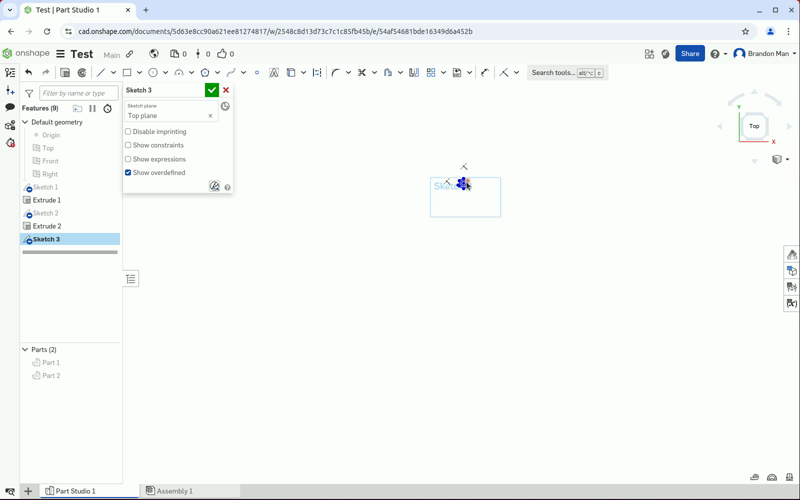
scroll(6)
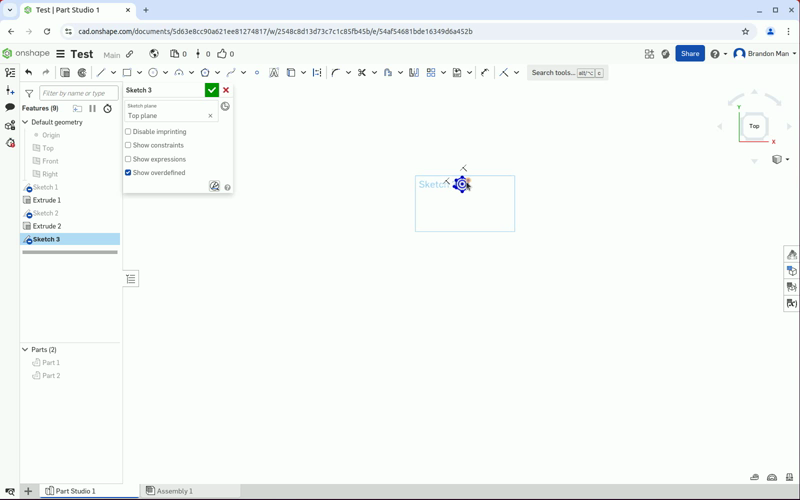
scroll(6)
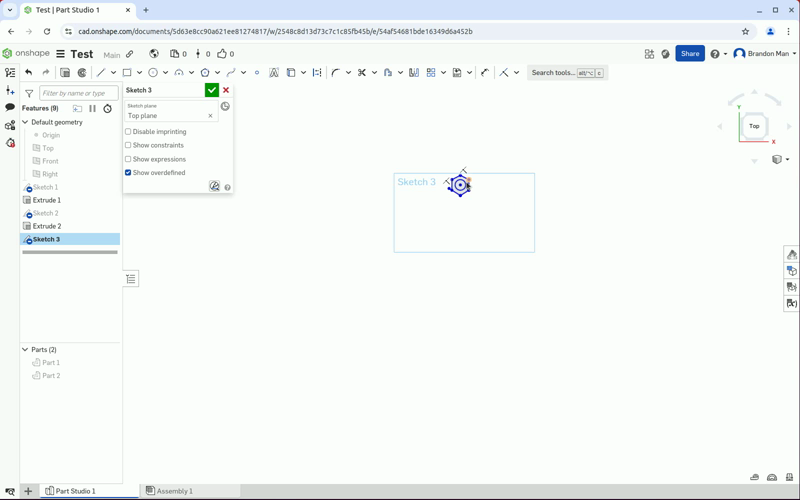
scroll(6)
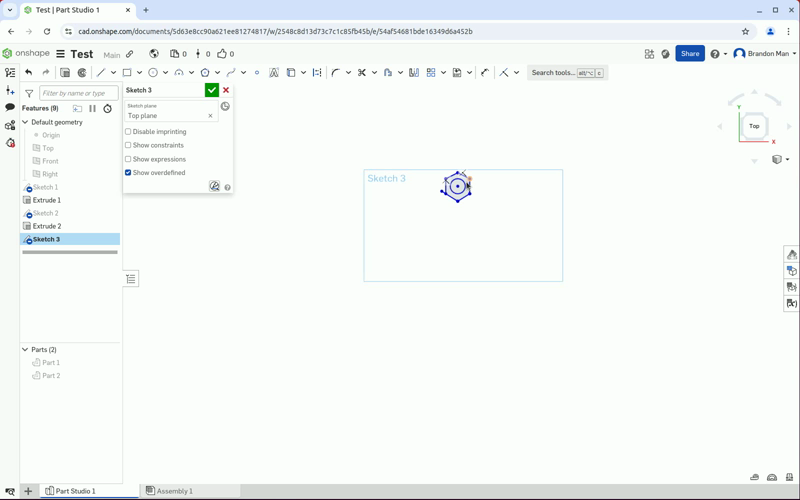
scroll(6)
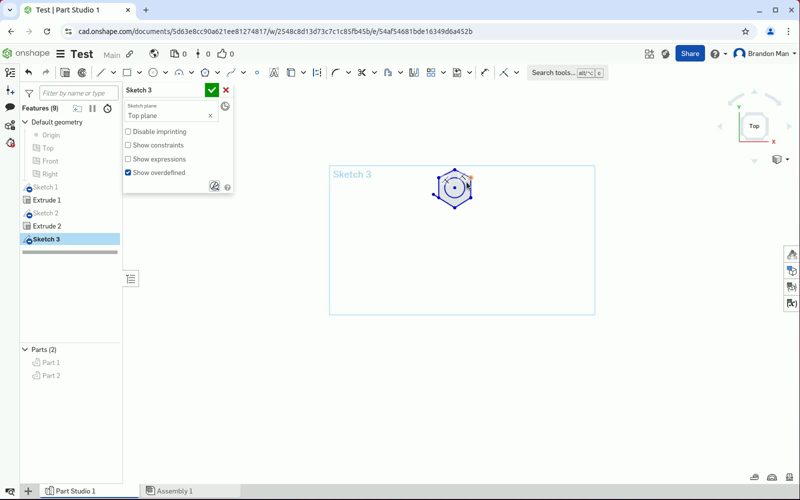
scroll(6)
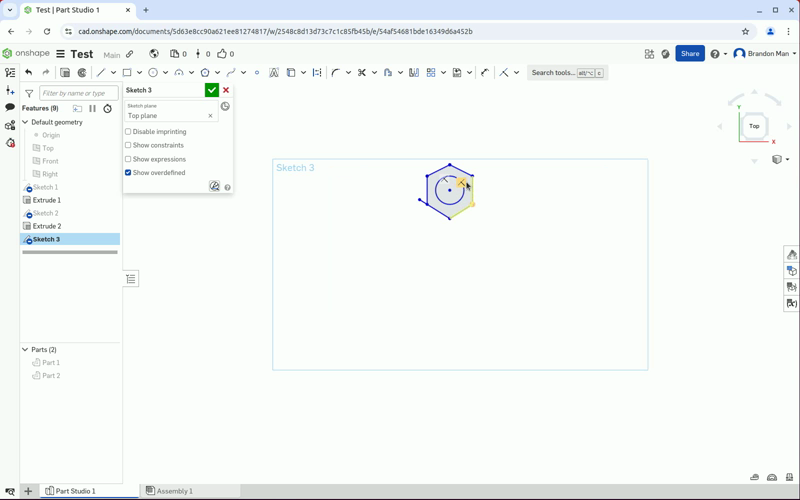
scroll(6)
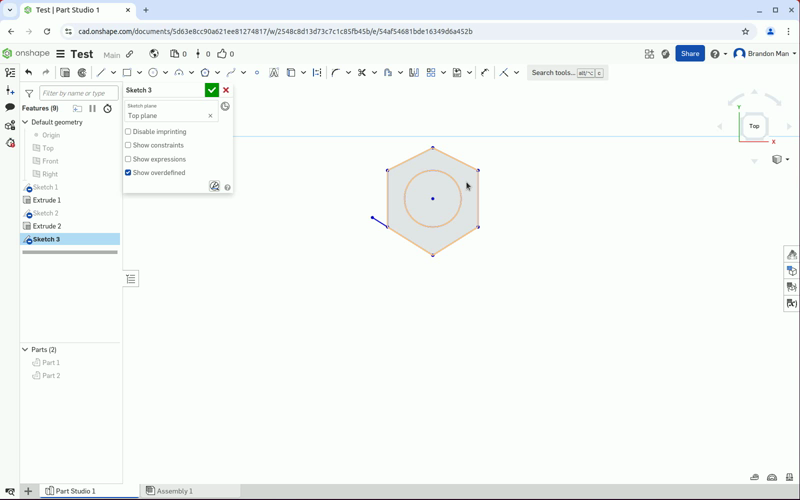
click(466, 181)
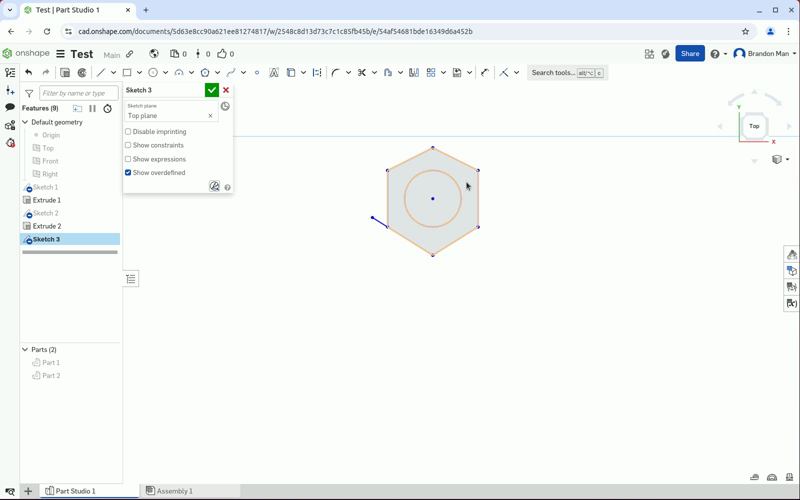
scroll(-6)
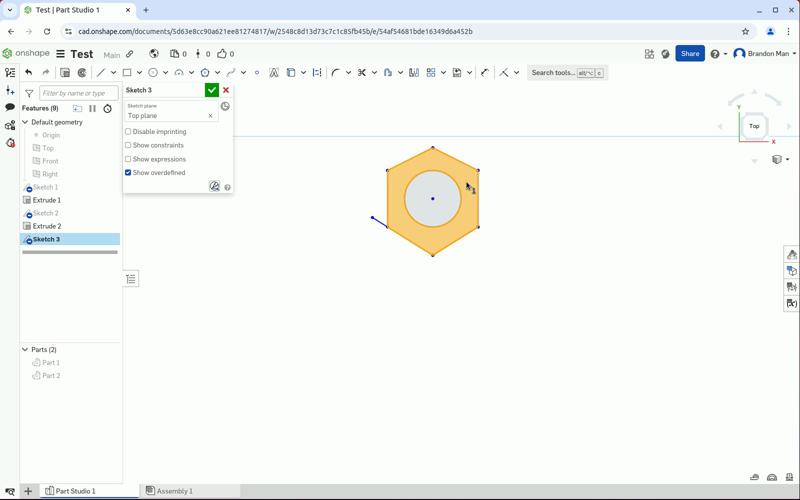
scroll(-6)
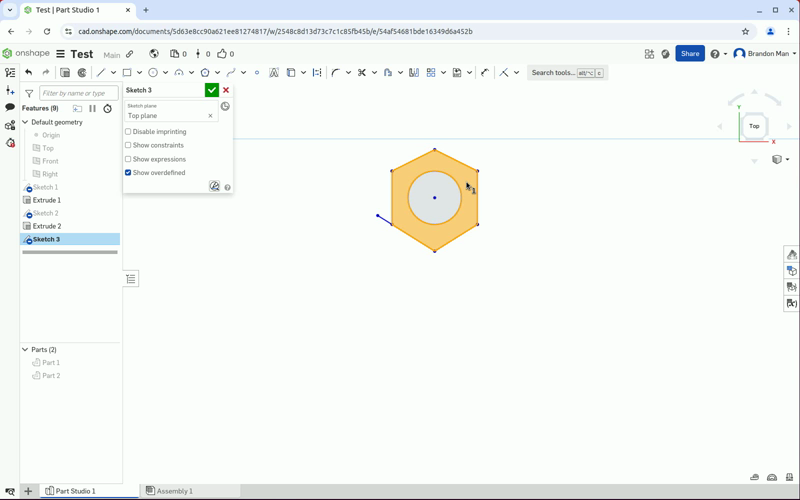
scroll(-6)
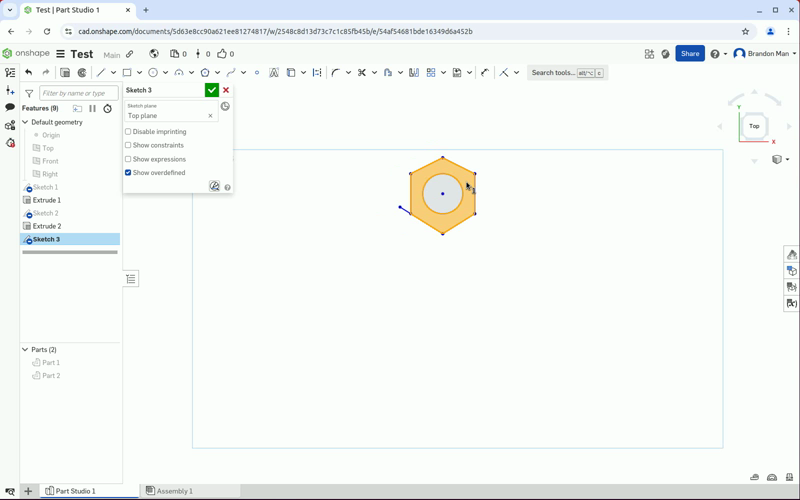
scroll(-6)
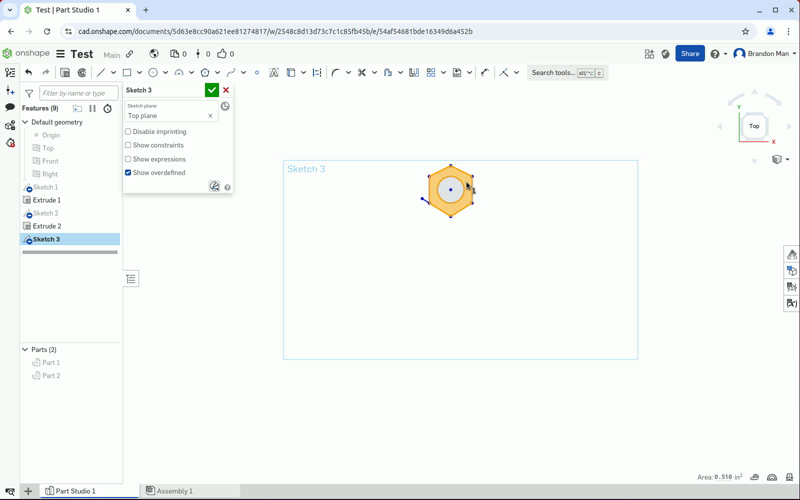
scroll(-6)
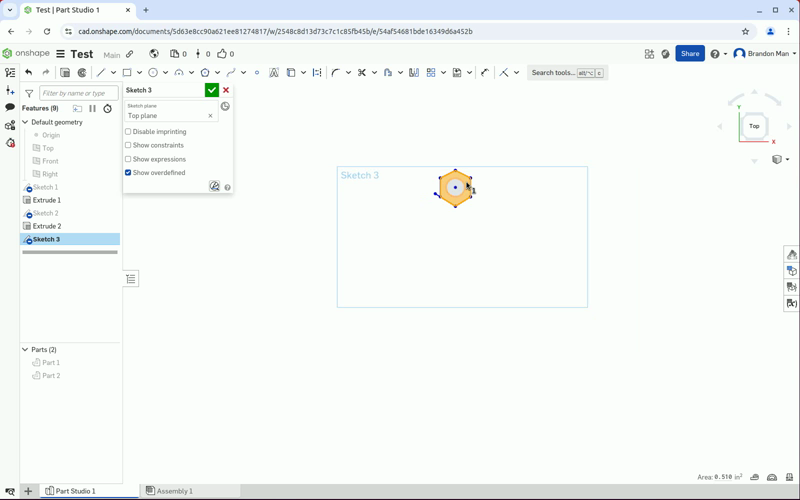
scroll(-6)
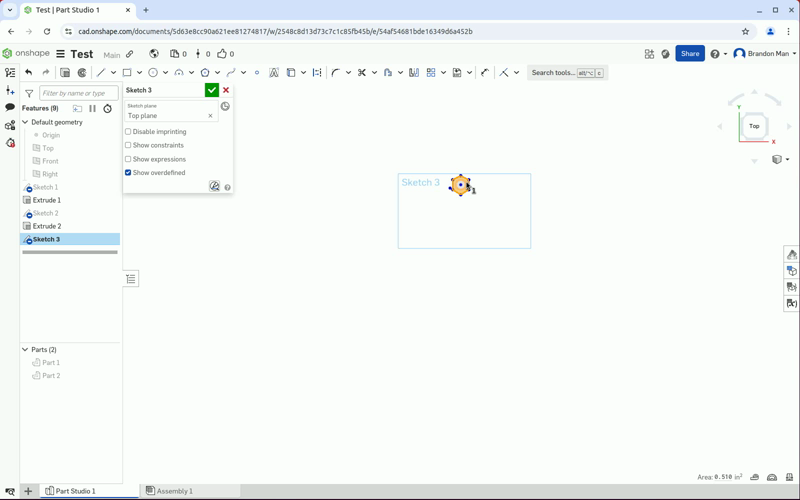
scroll(-6)
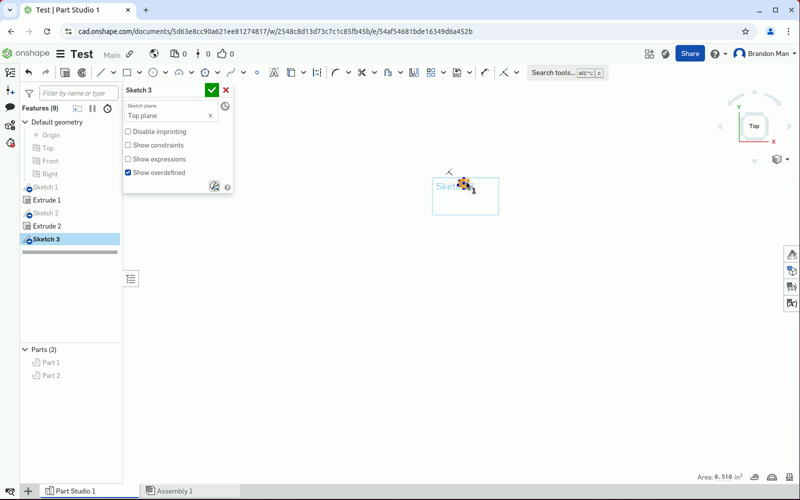
mouse_move(73, 352)
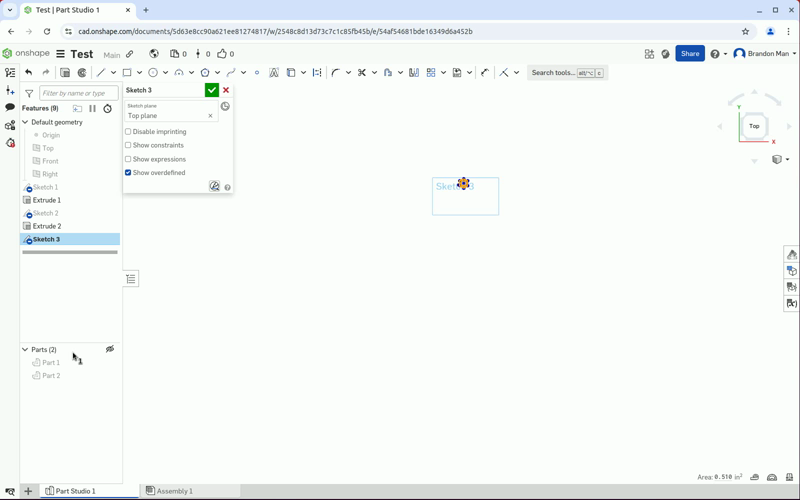
key(shift+y)
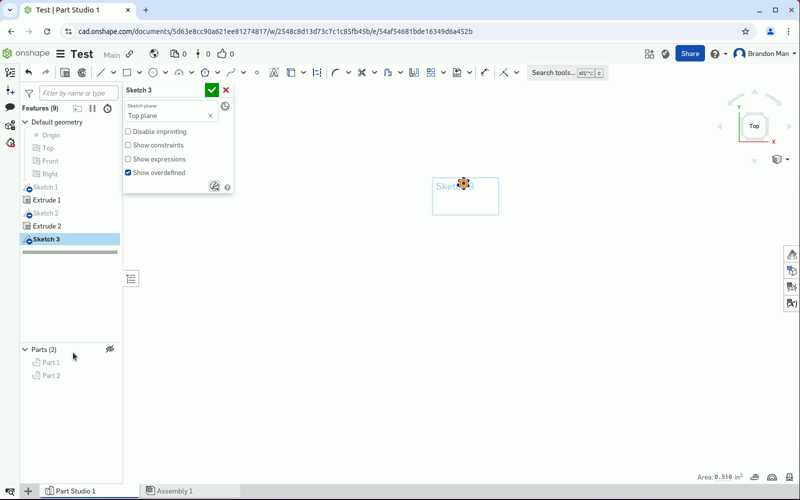
key(shift+e)
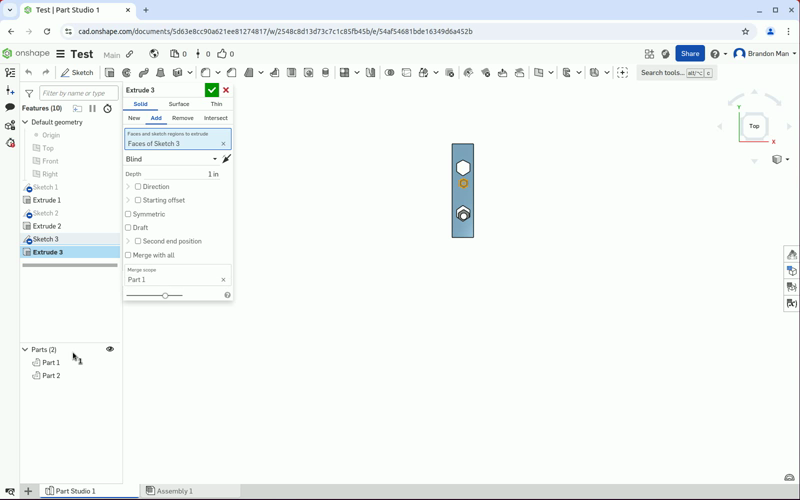
mouse_move(143, 106)
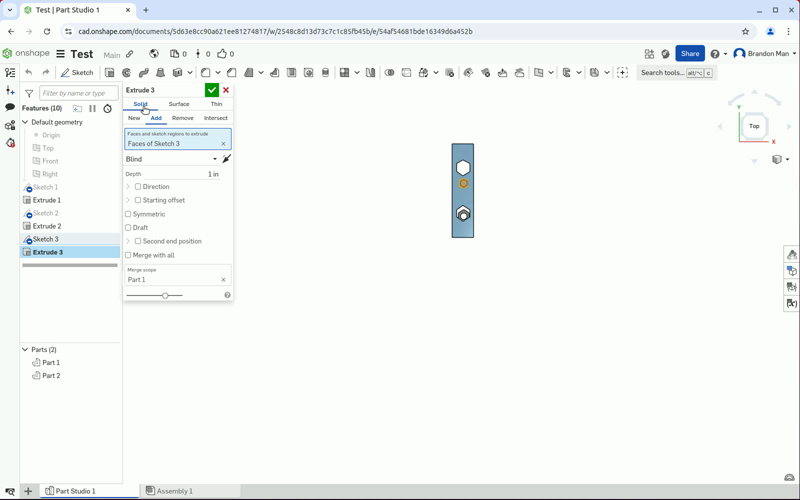
click(143, 106)
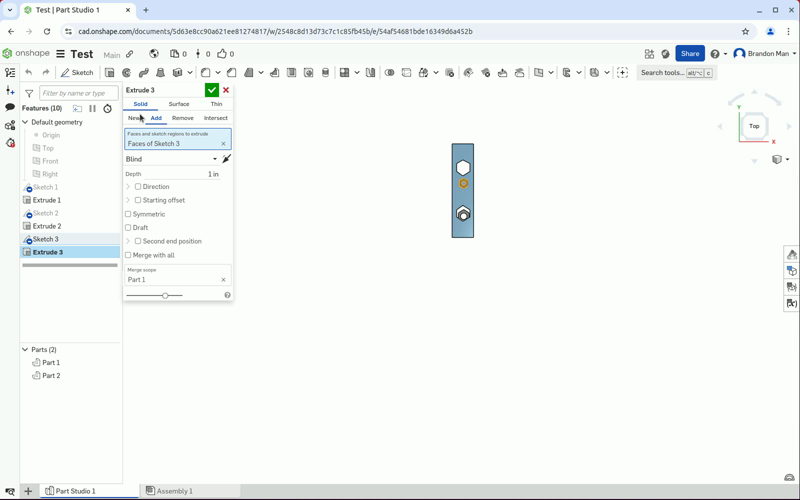
mouse_move(137, 120)
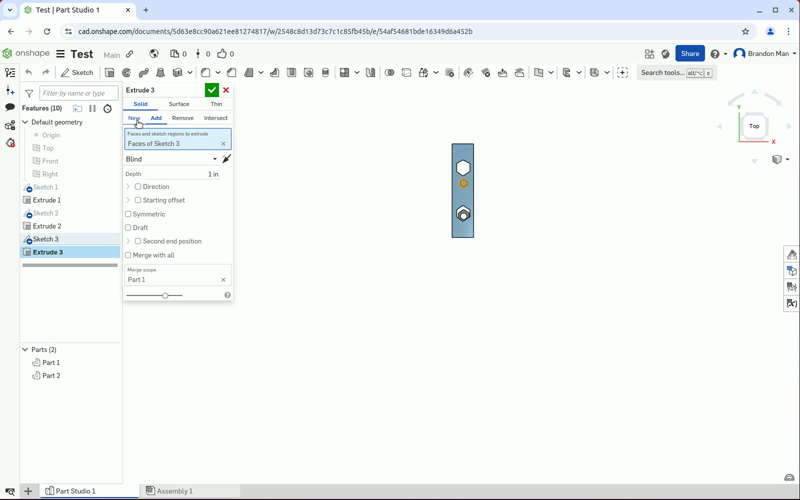
click(137, 120)
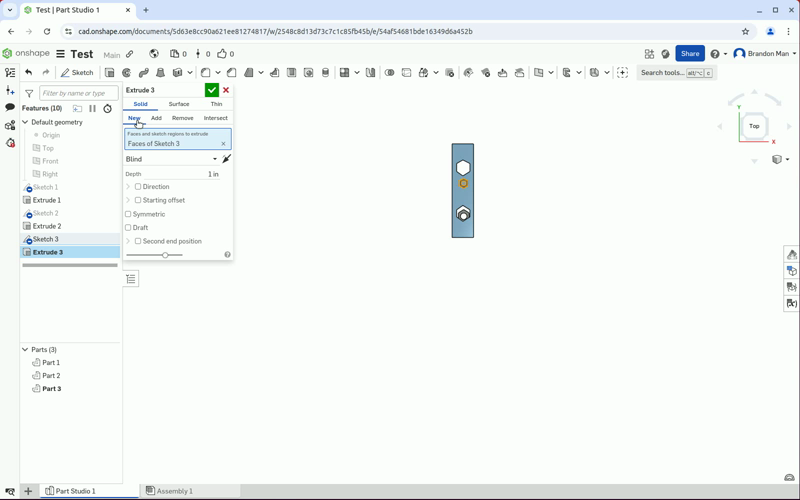
key(tab, 4)
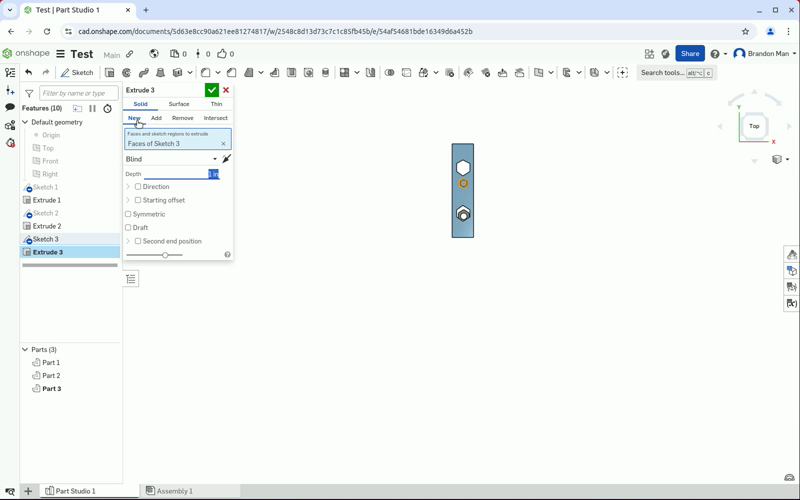
text(0.241)
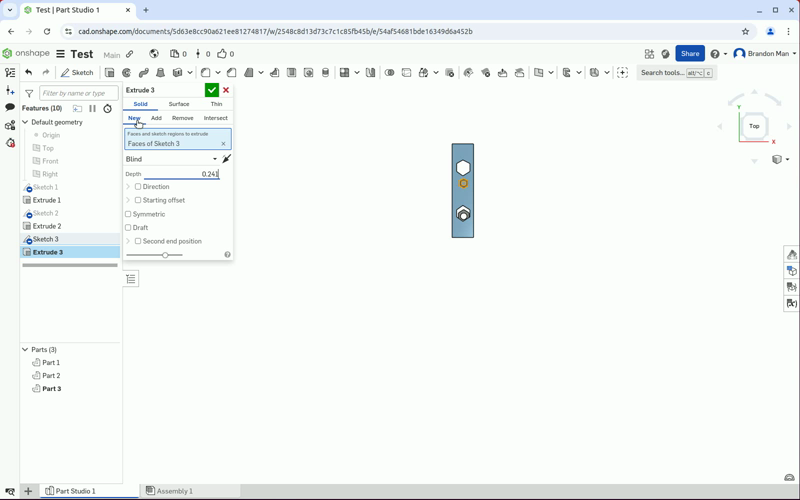
key(enter)
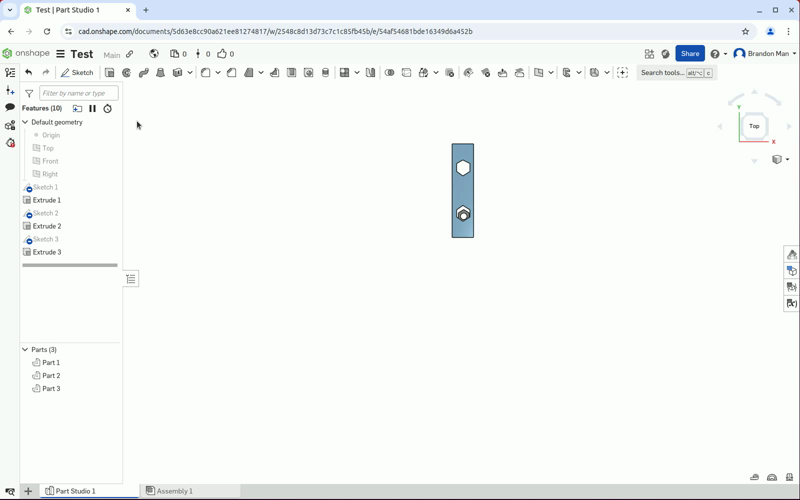
key(shift+h)
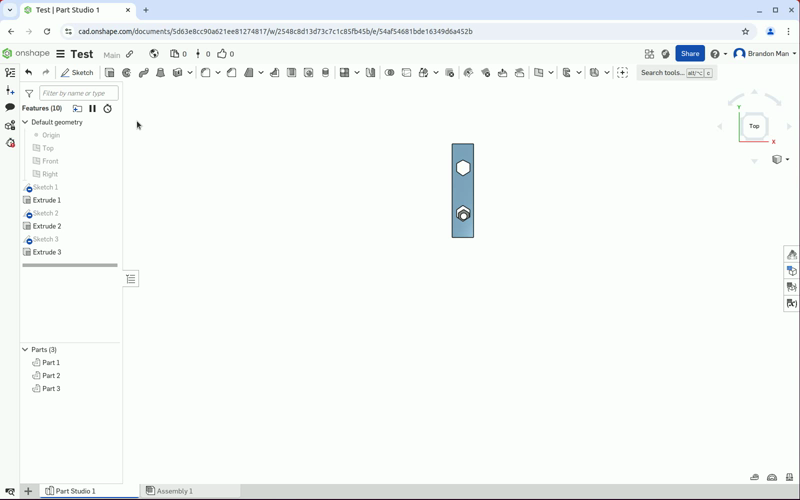
key(shift+h)
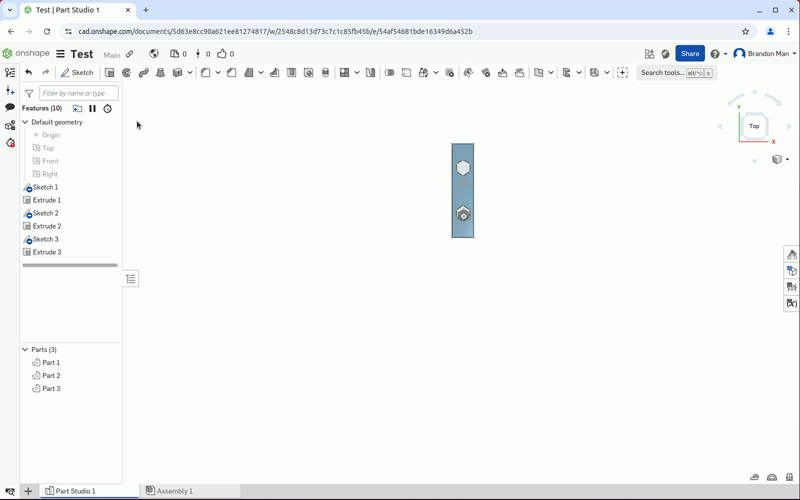
key(shift+7)
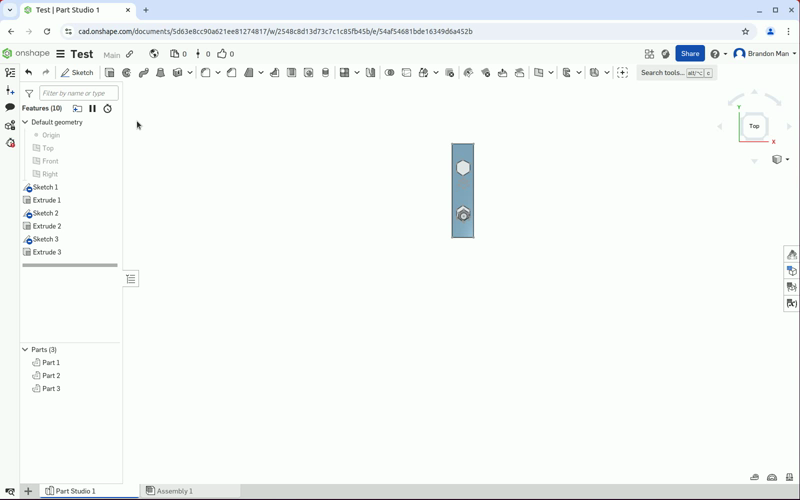
key(up, 3)
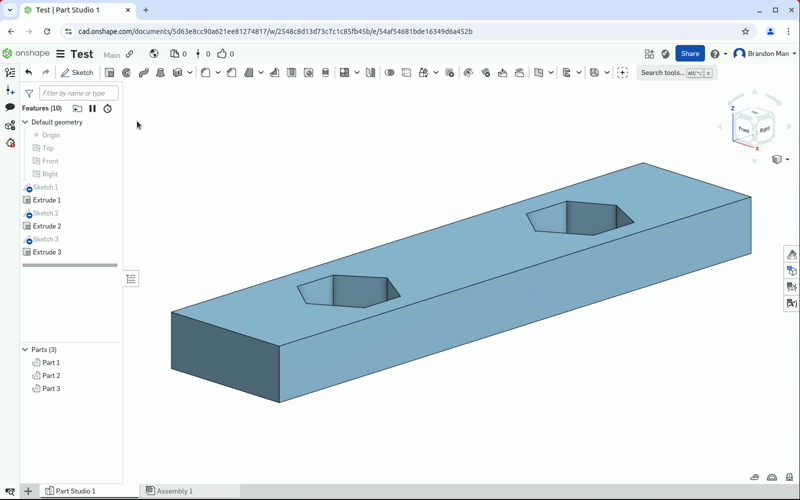
key(left, 3)
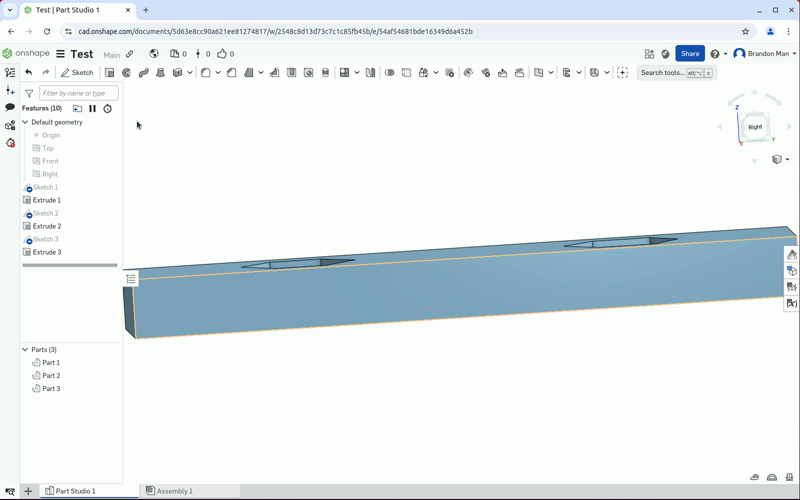
key(right, 3)
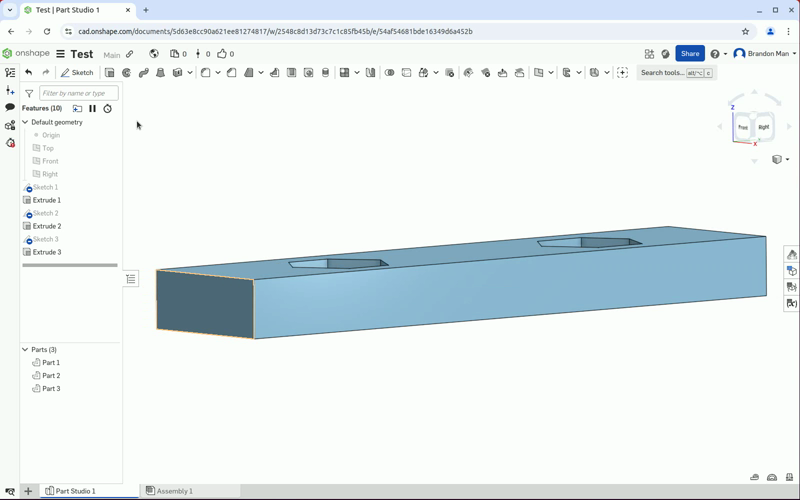
key(down, 3)
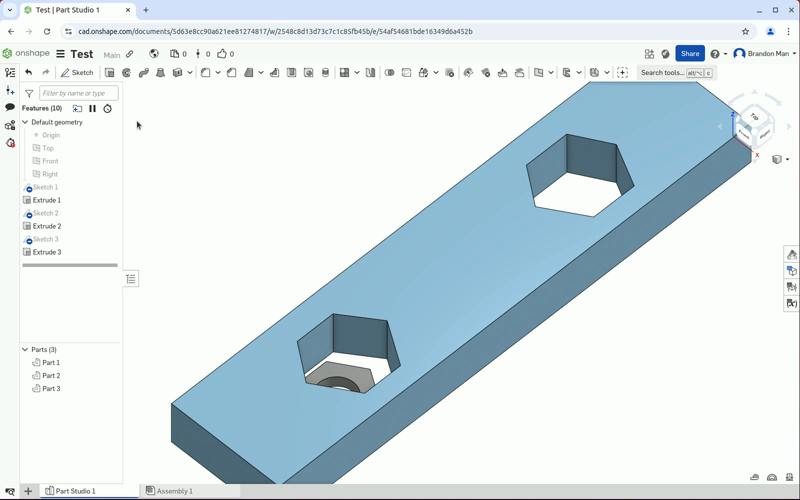
mouse_move(73, 189)
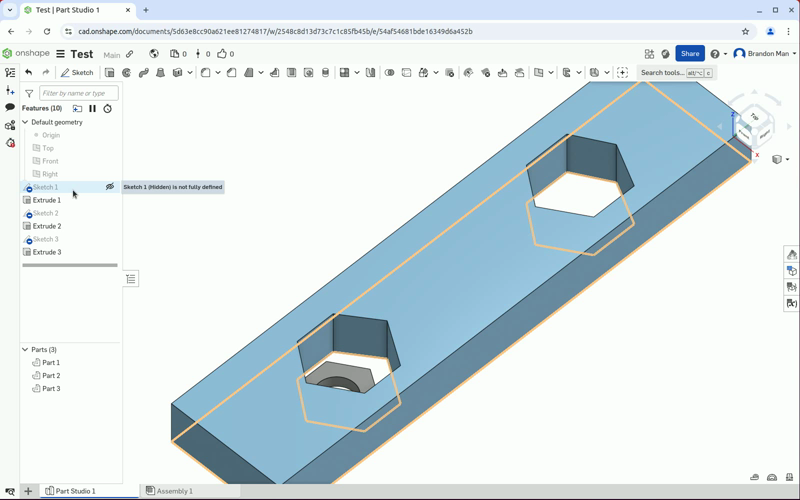
click(73, 189)